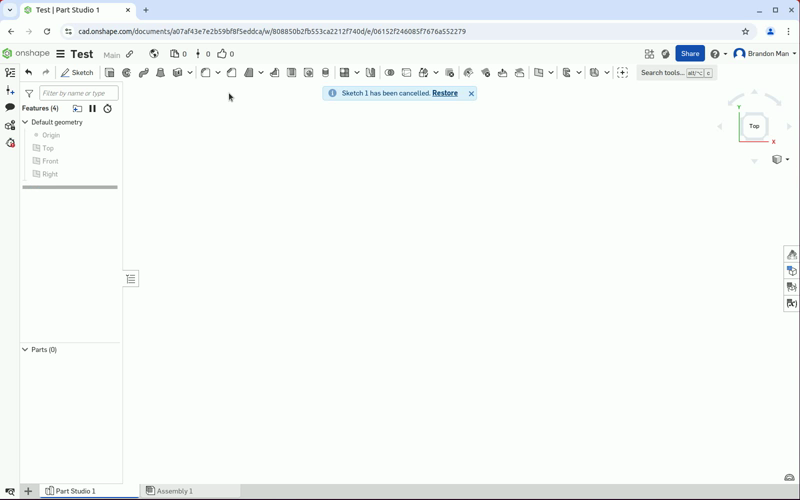
key(shift+h)
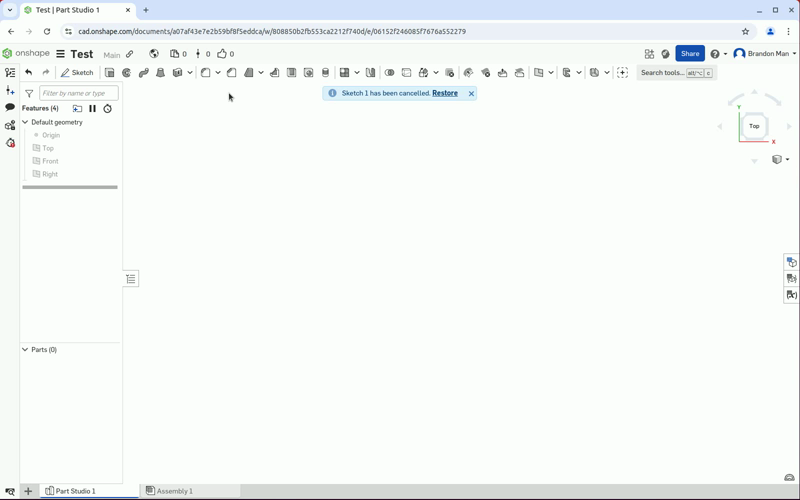
mouse_move(73, 352)
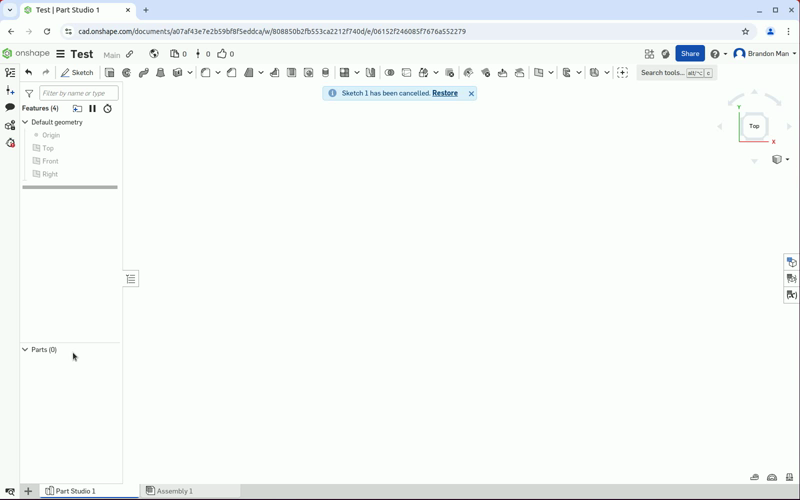
key(y)
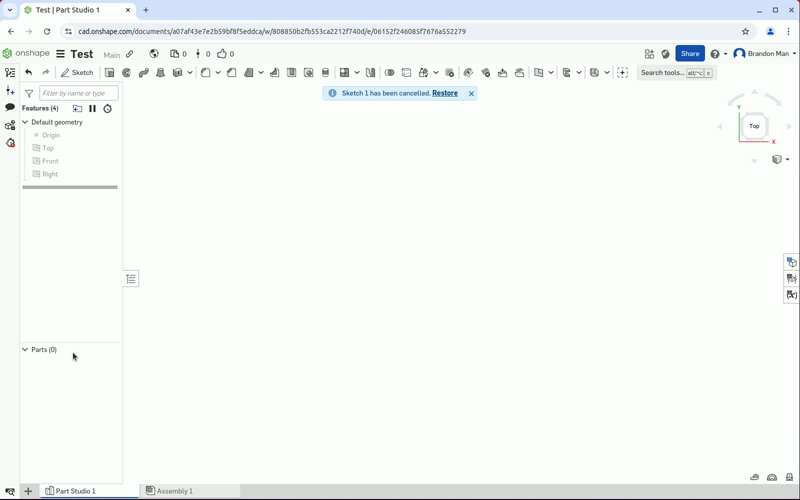
key(shift+p)
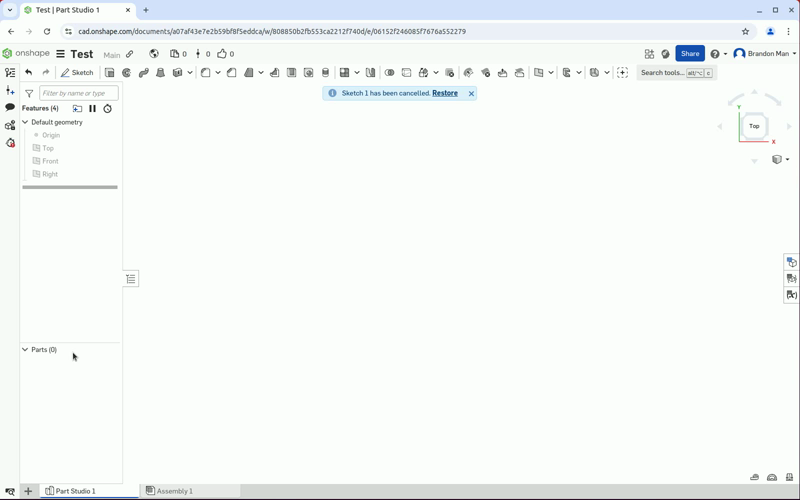
key(space)
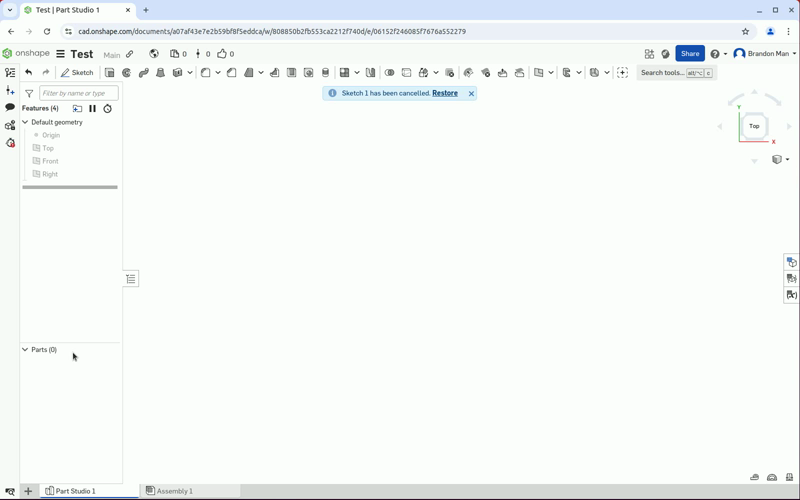
key_down(shift)
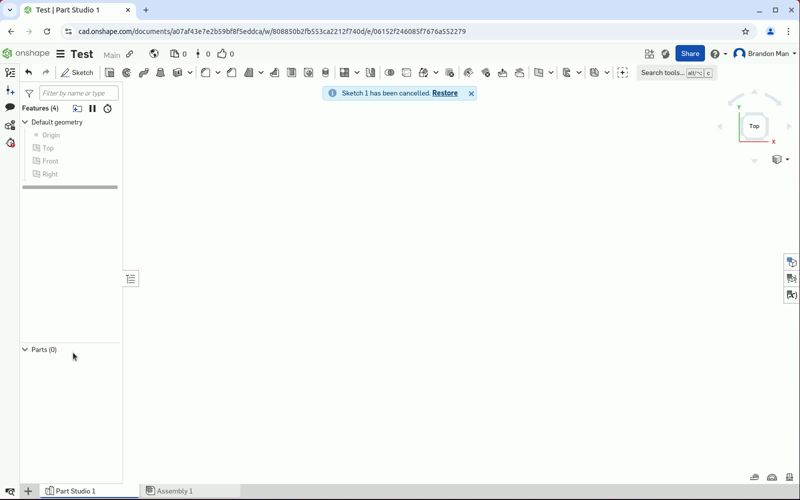
key(up)
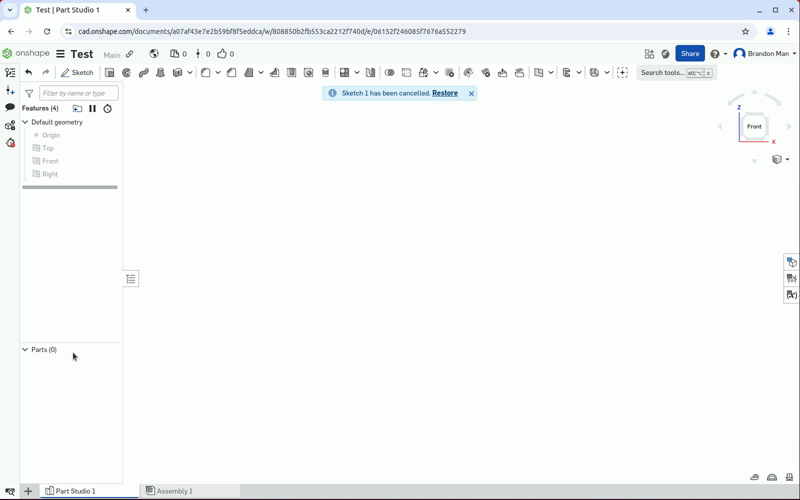
key_up(shift)
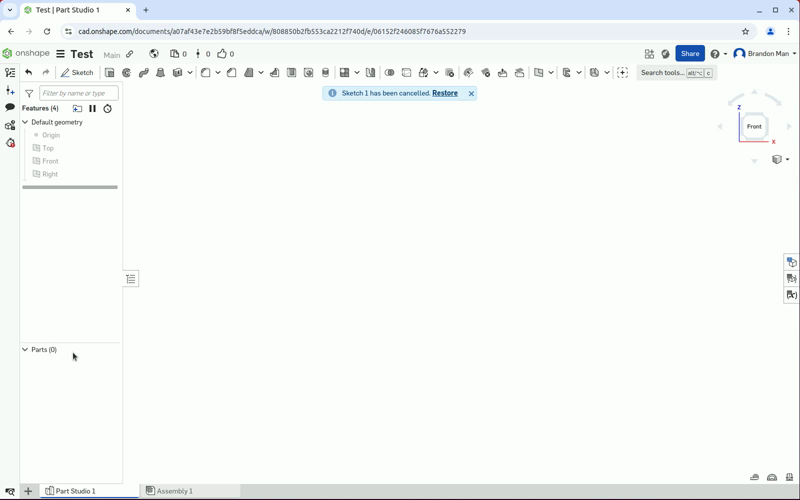
mouse_move(73, 352)
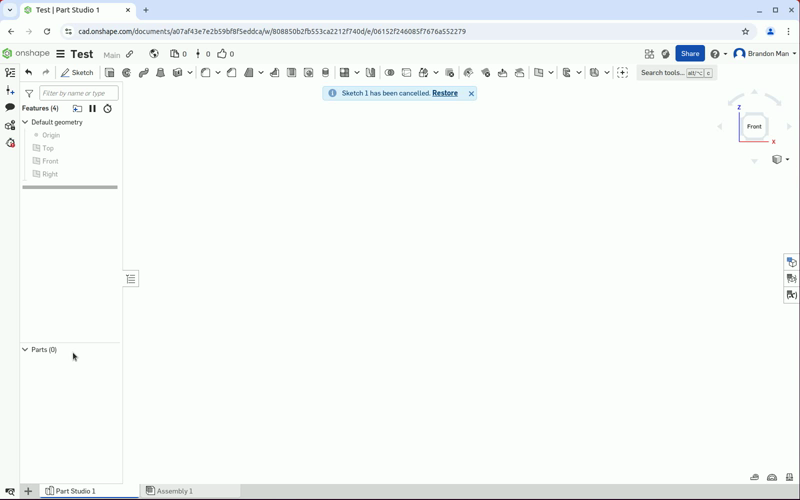
key(shift+y)
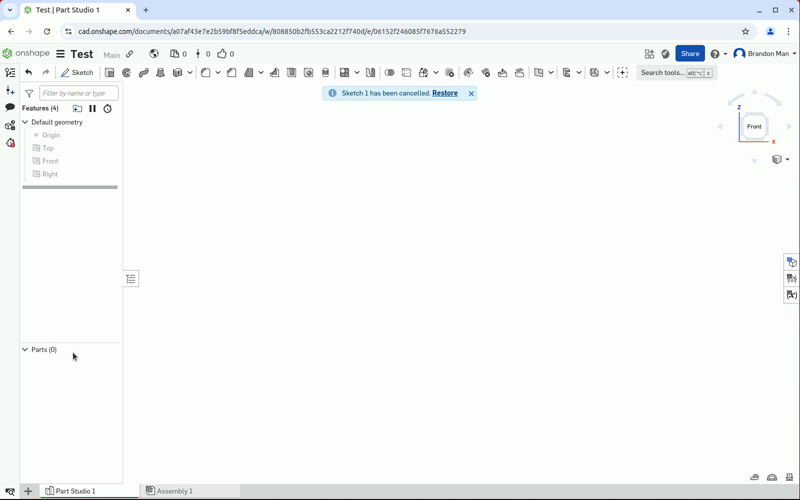
key(shift+s)
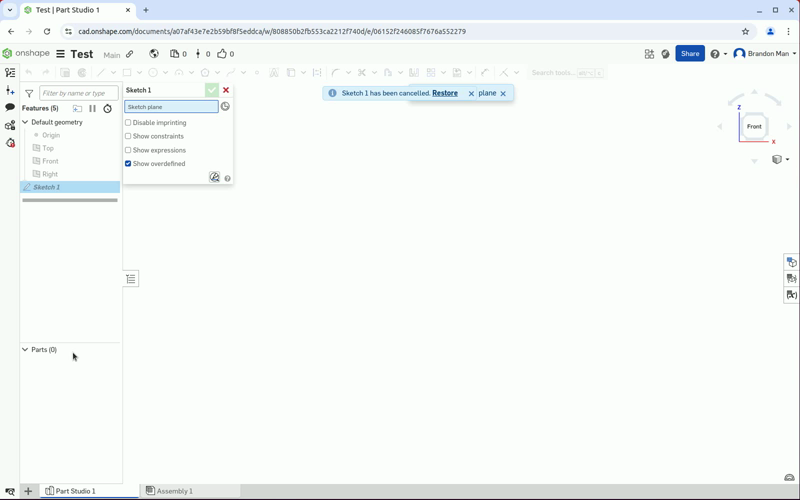
mouse_move(73, 163)
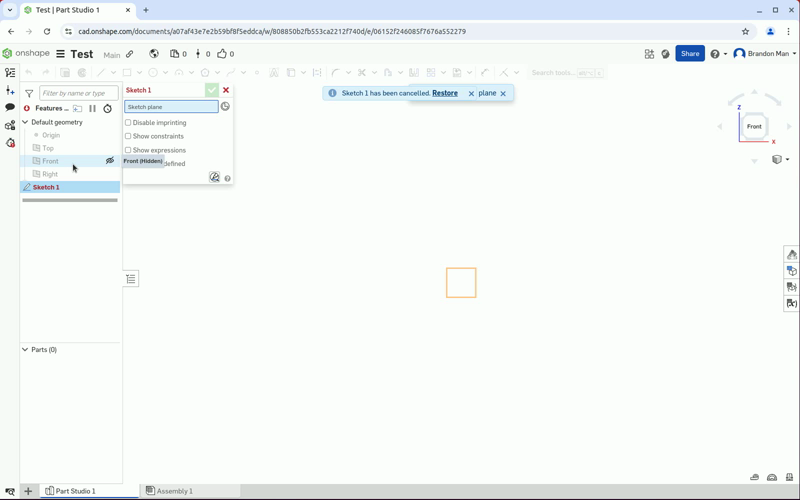
click(73, 163)
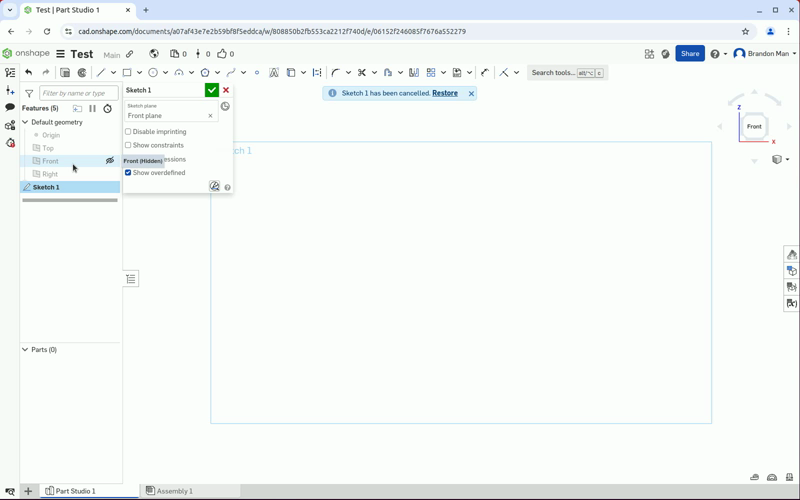
mouse_move(73, 352)
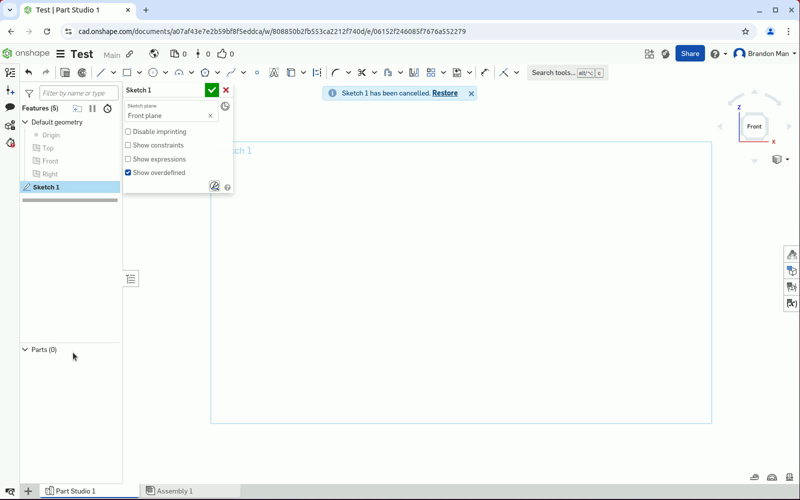
key(y)
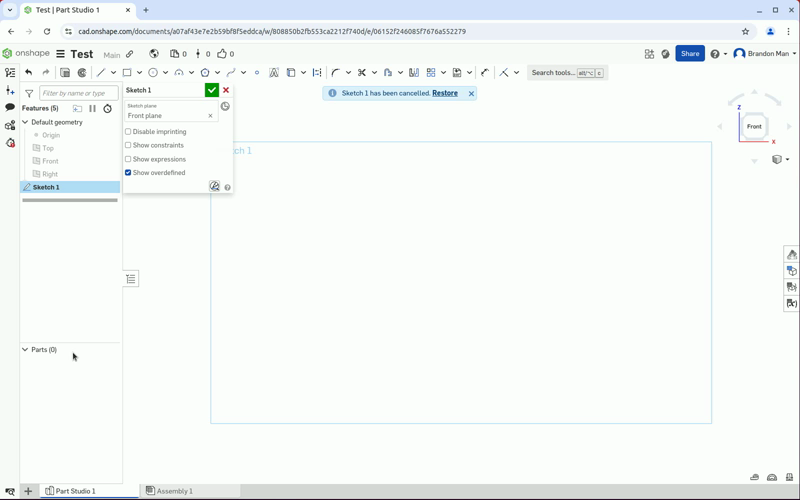
key(l)
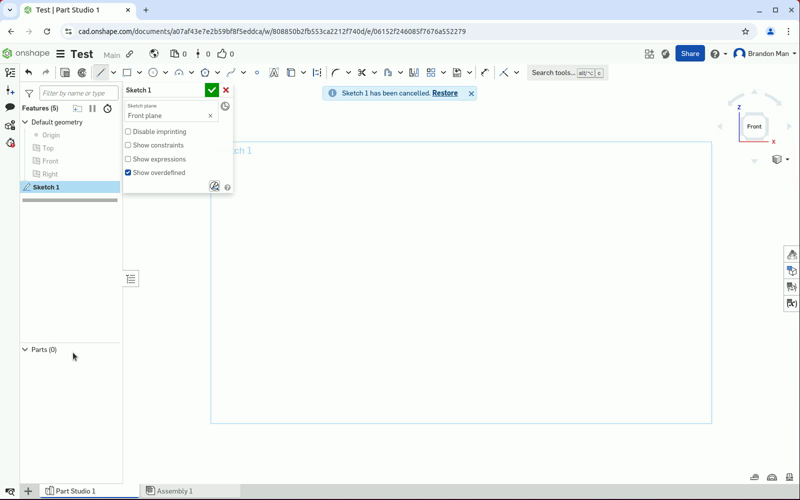
key_down(shift)
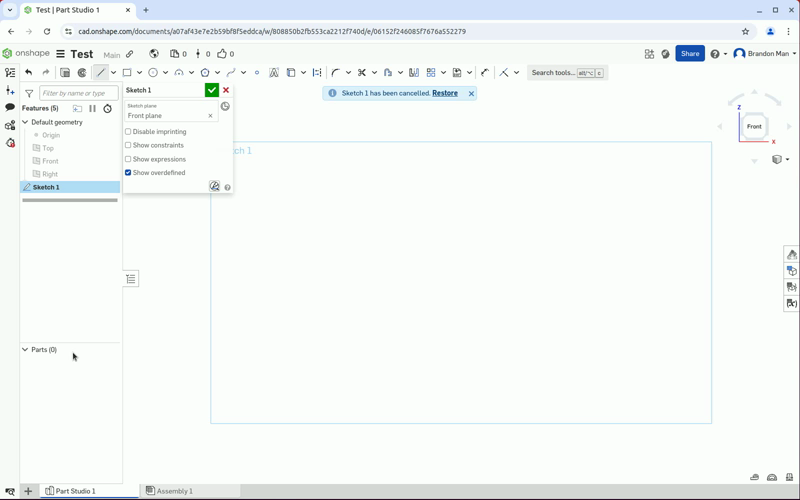
mouse_move(376, 268)
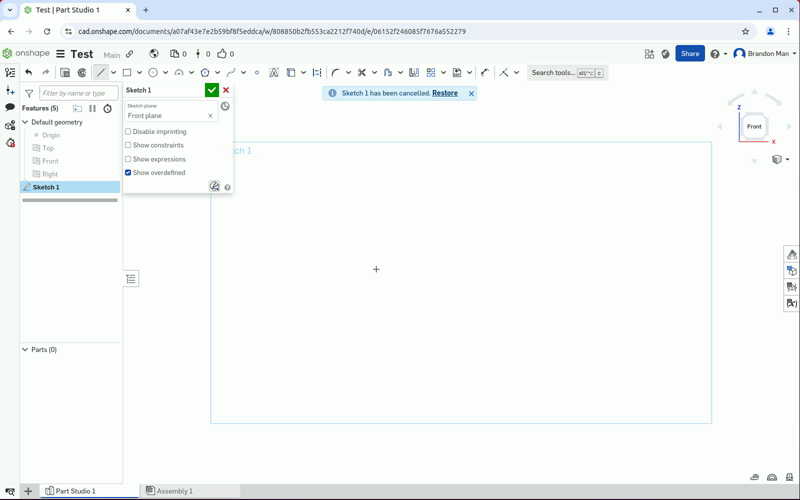
click(376, 268)
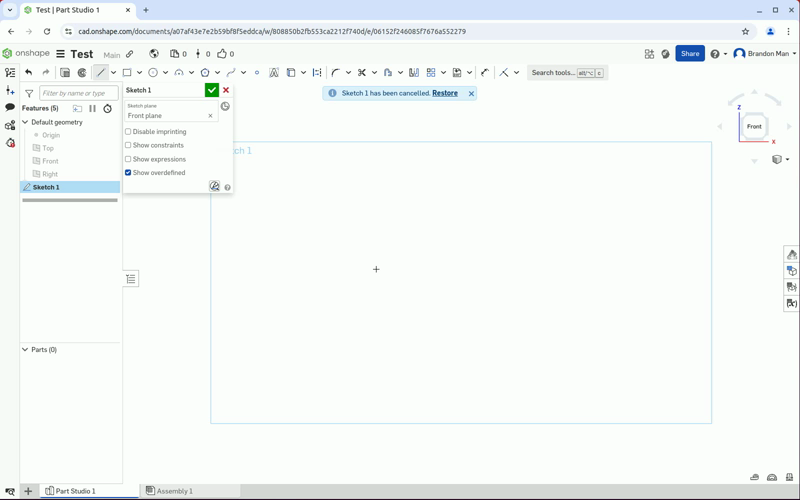
key_up(shift)
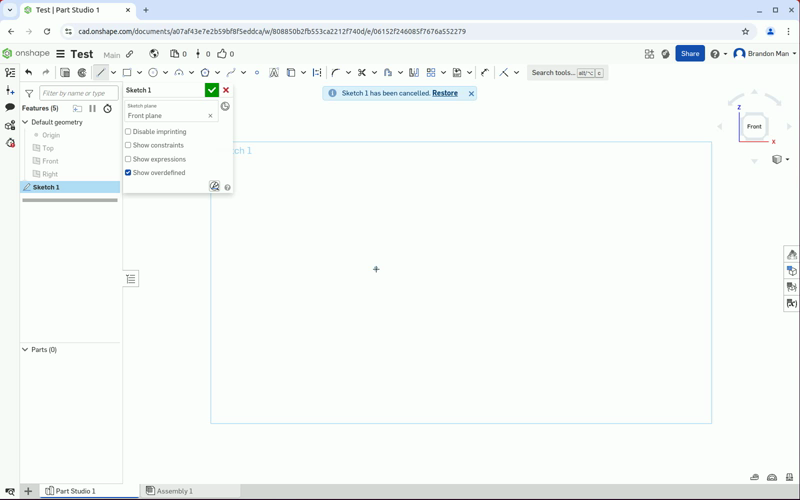
key_down(shift)
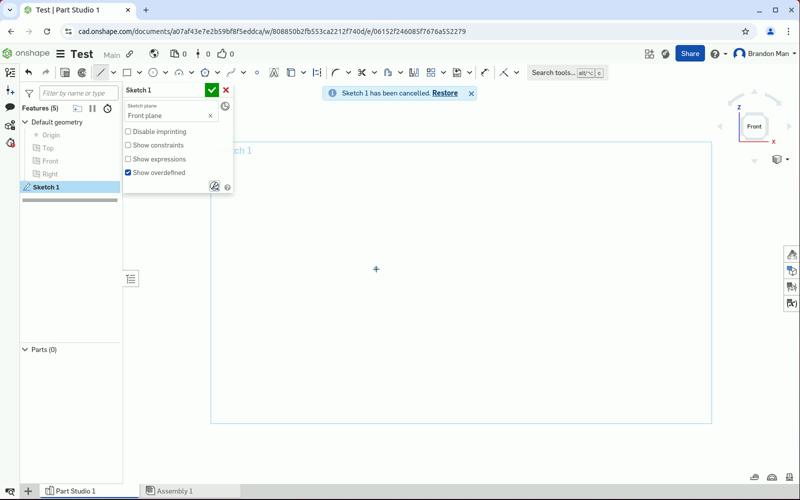
mouse_move(406, 268)
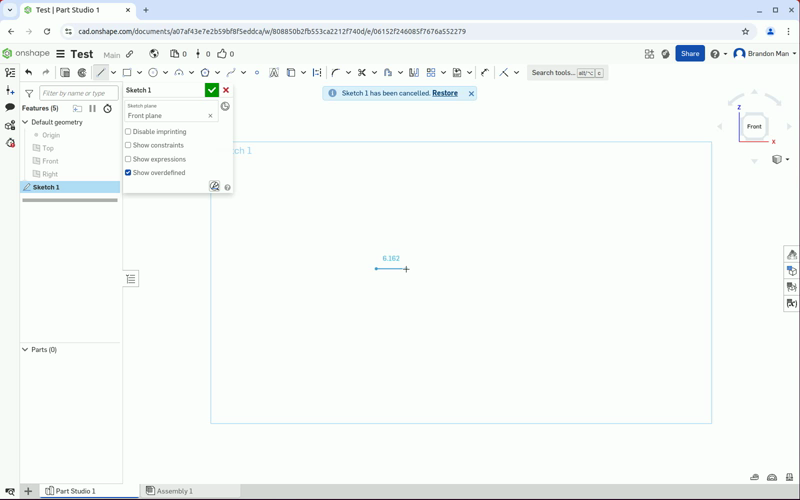
mouse_move(396, 268)
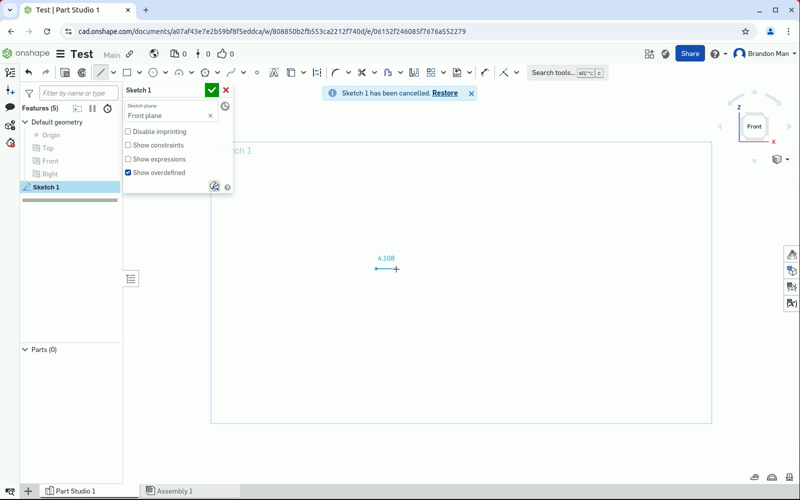
click(396, 268)
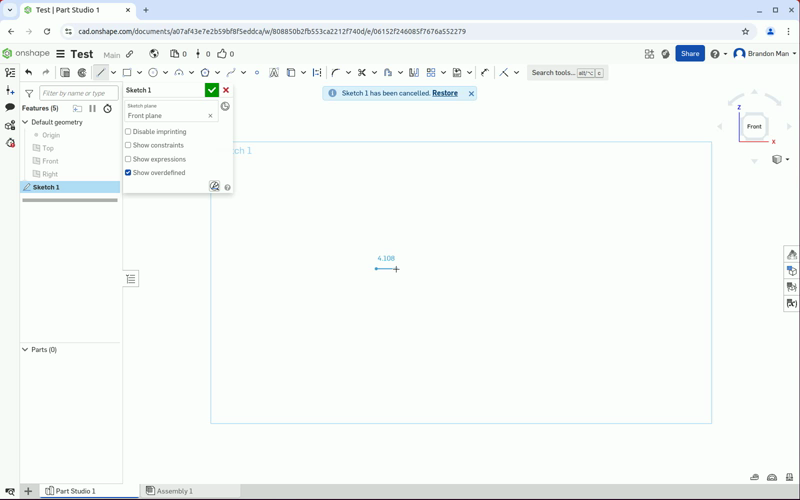
key_up(shift)
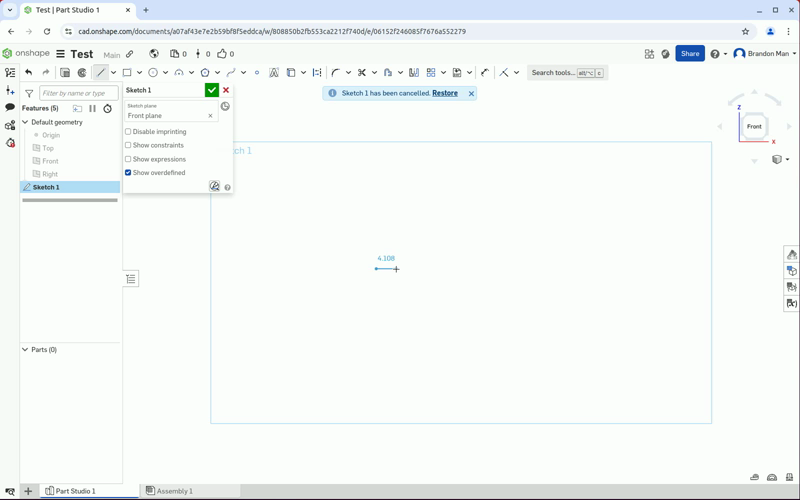
key_down(shift)
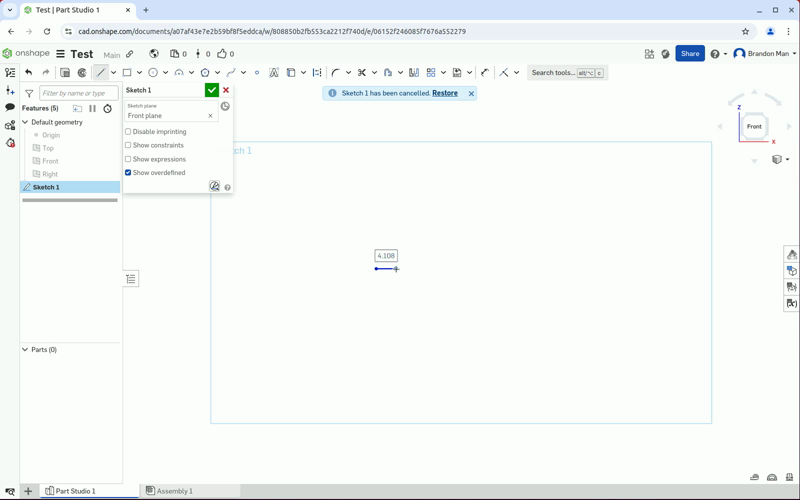
mouse_move(426, 268)
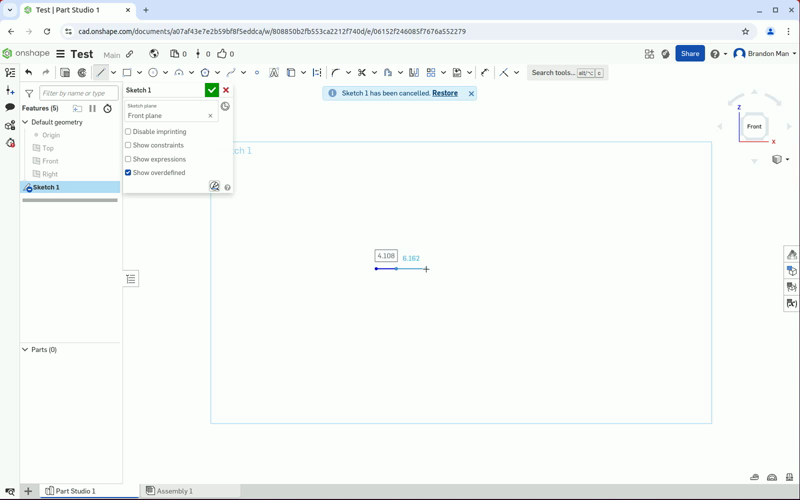
mouse_move(396, 246)
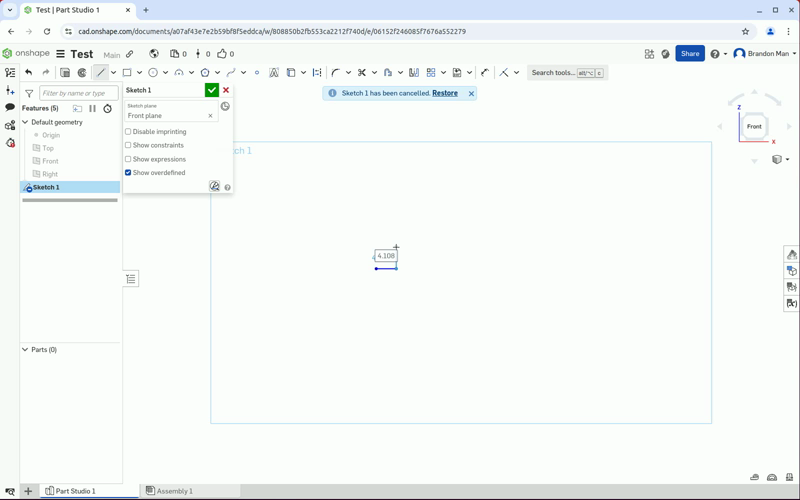
click(396, 246)
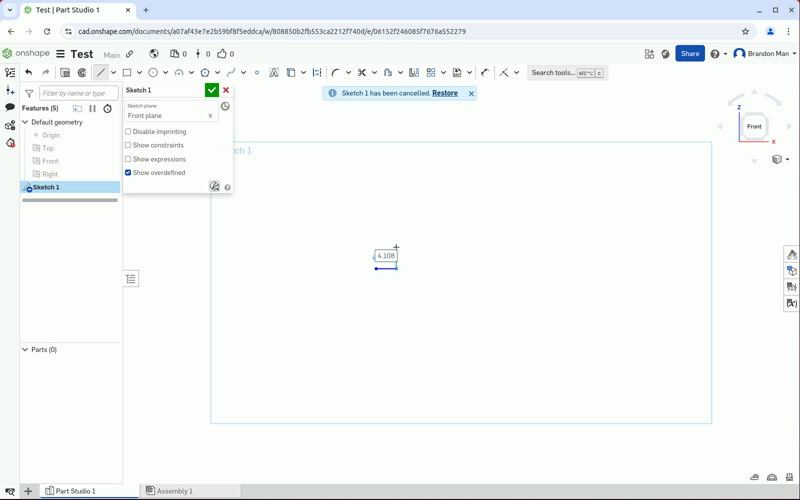
key_up(shift)
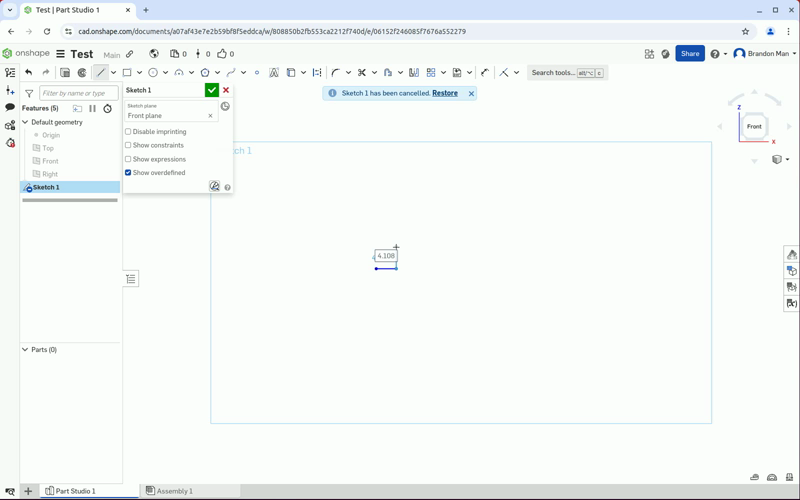
key_down(shift)
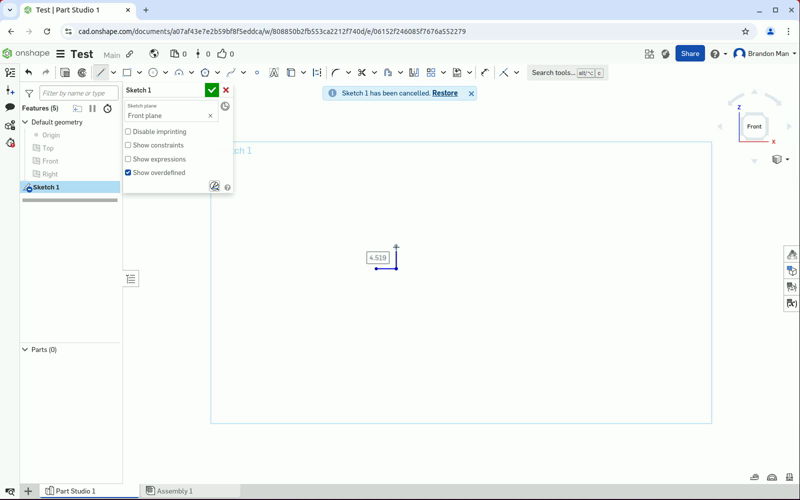
mouse_move(426, 246)
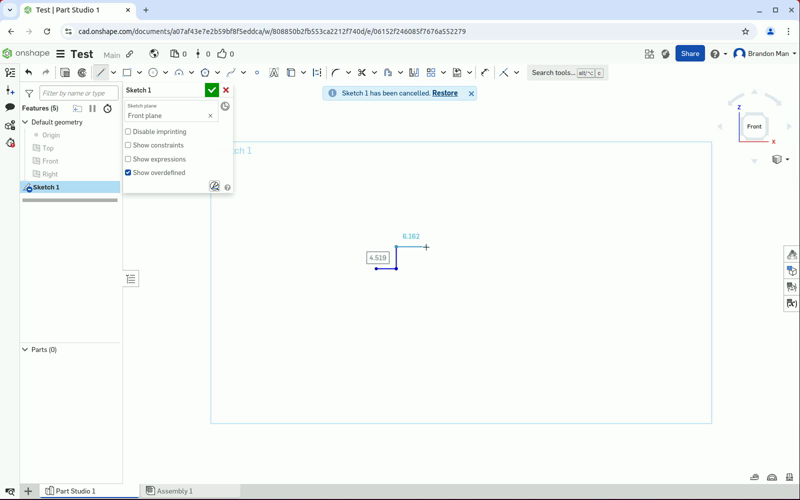
mouse_move(376, 246)
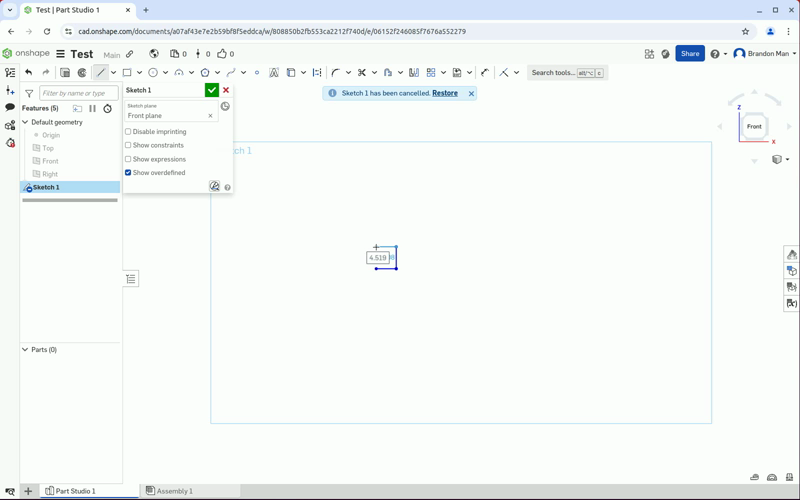
click(376, 246)
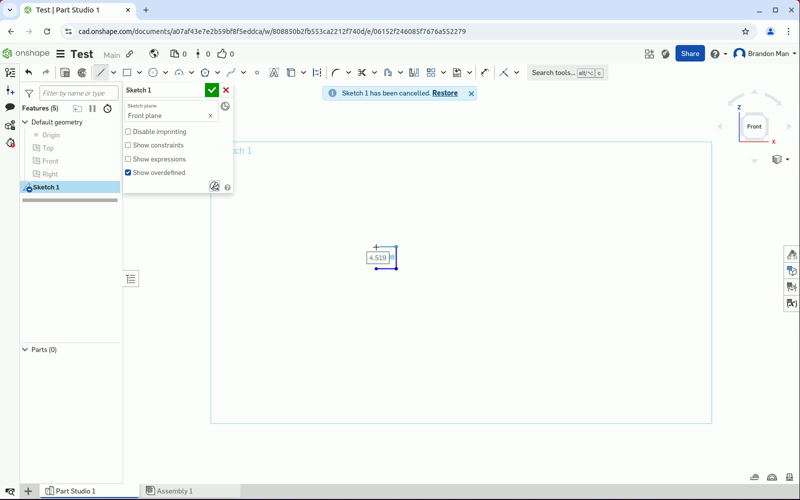
key_up(shift)
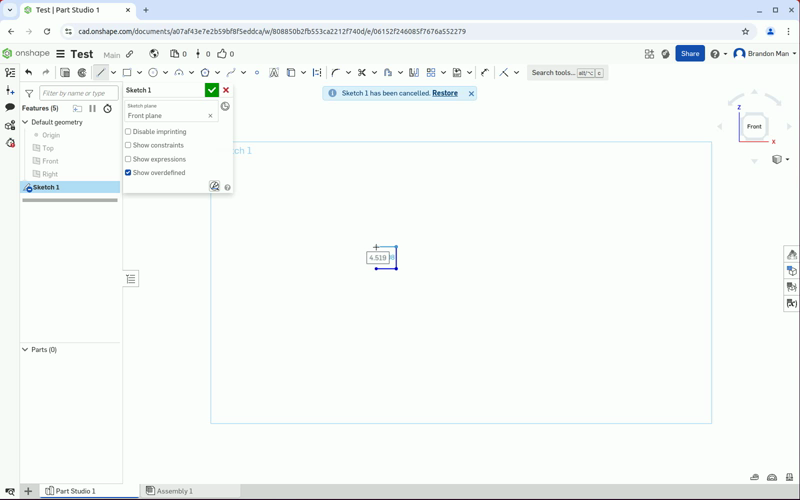
mouse_move(406, 246)
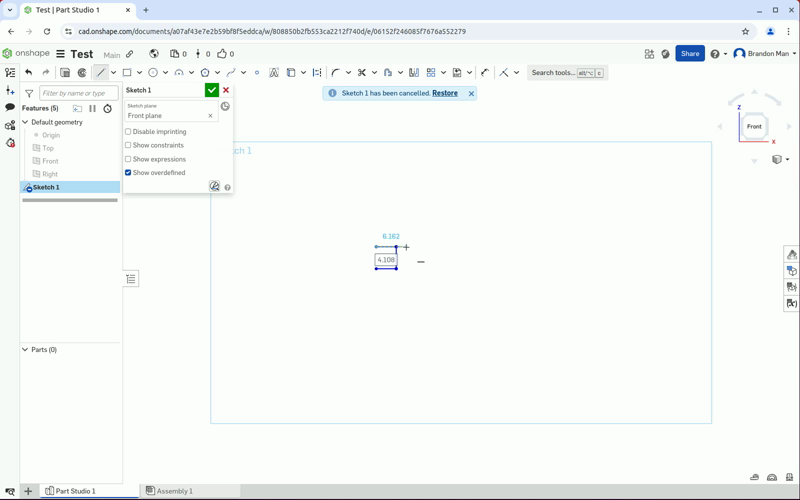
key_down(shift)
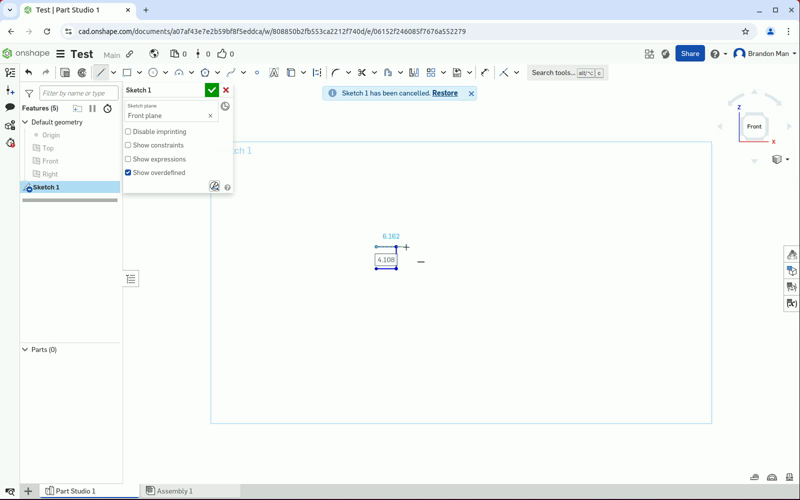
mouse_move(376, 268)
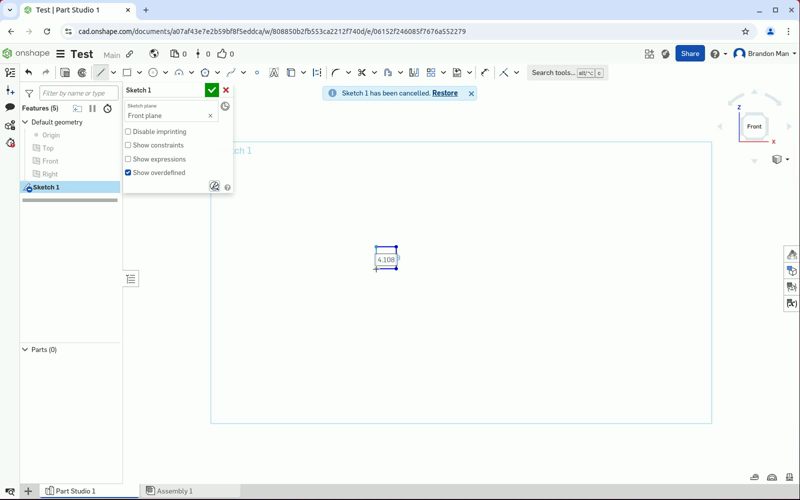
key_up(shift)
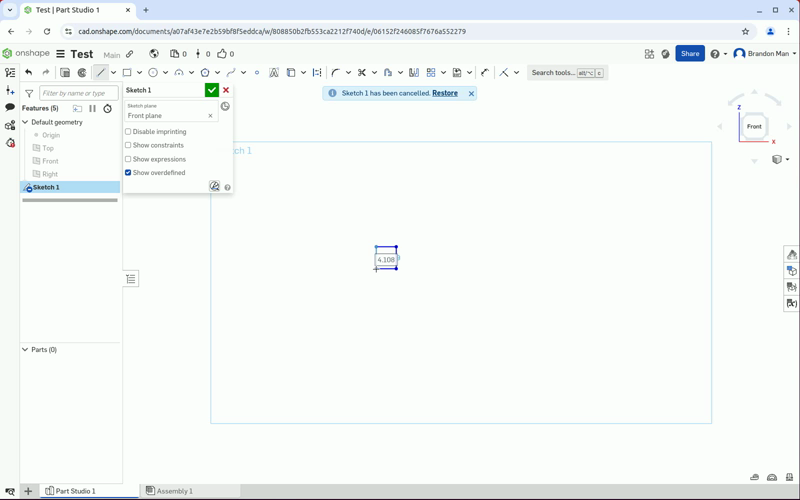
click(376, 268)
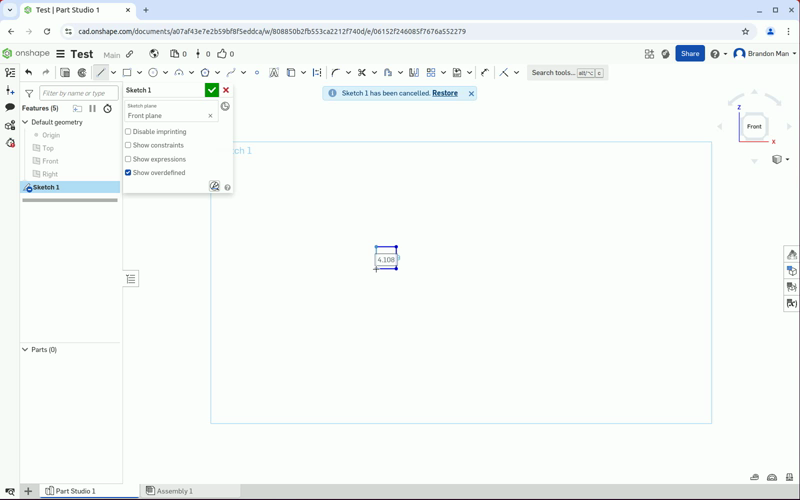
key(esc)
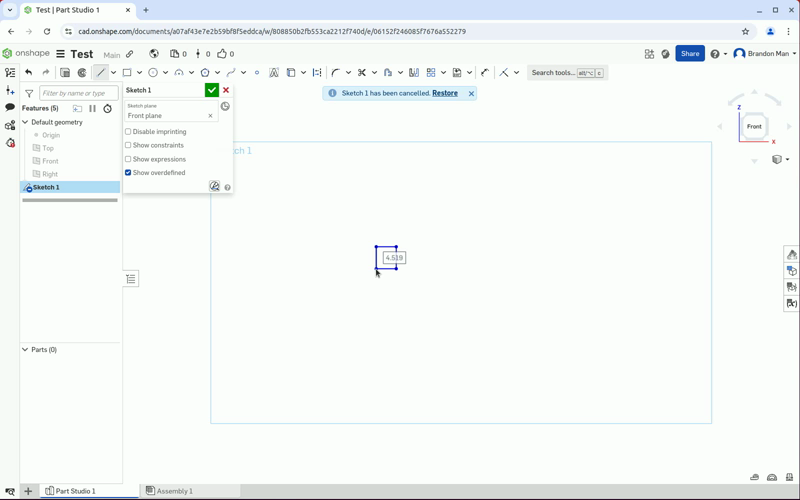
mouse_move(379, 260)
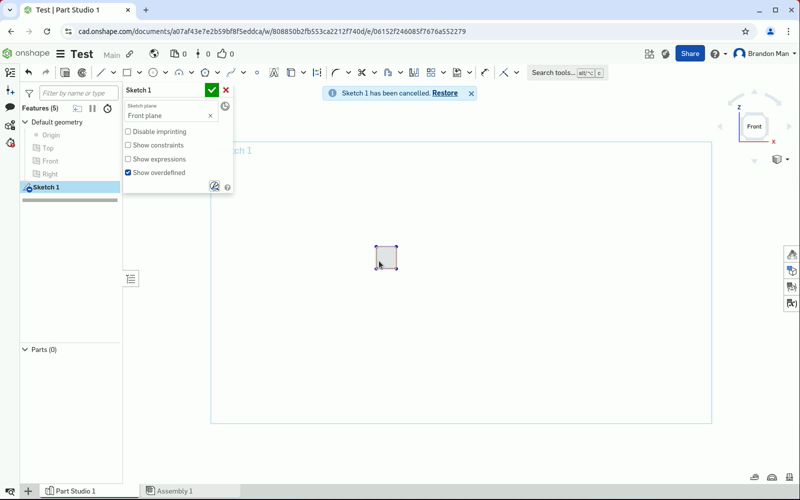
scroll(6)
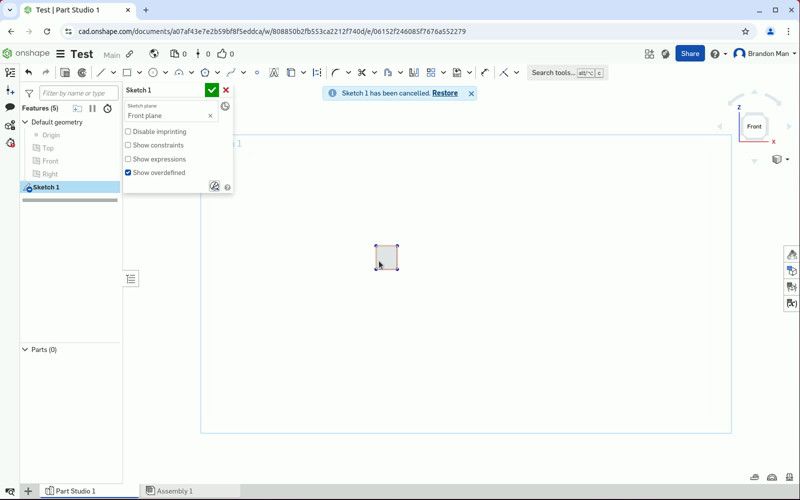
scroll(6)
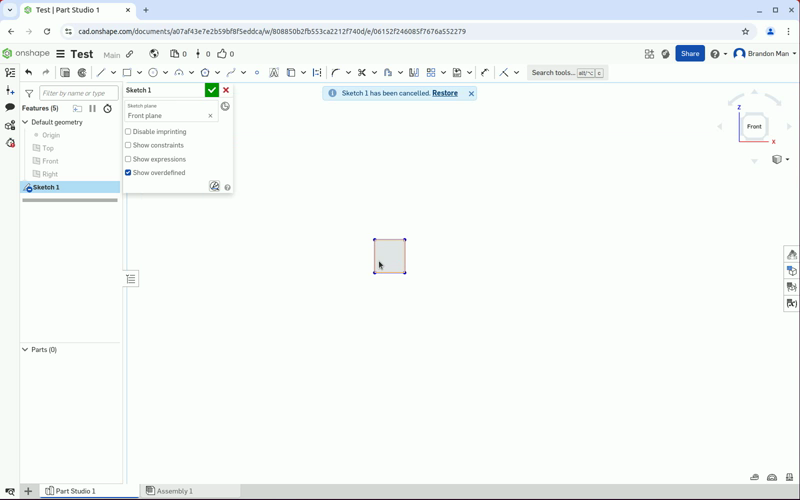
scroll(6)
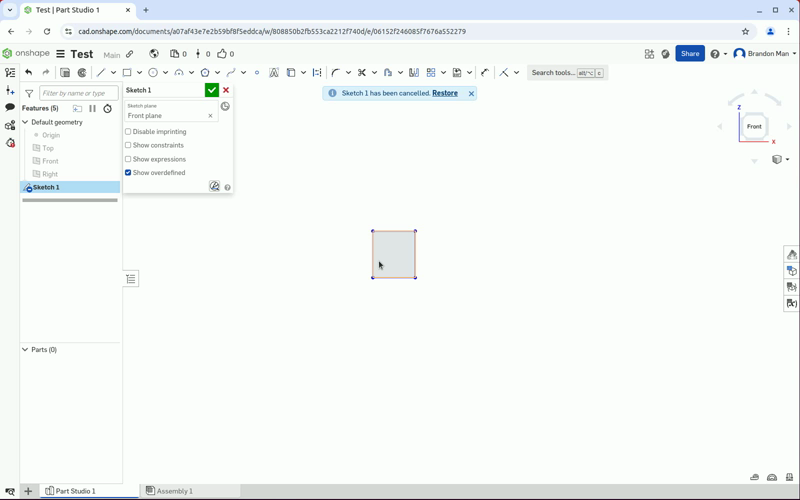
scroll(6)
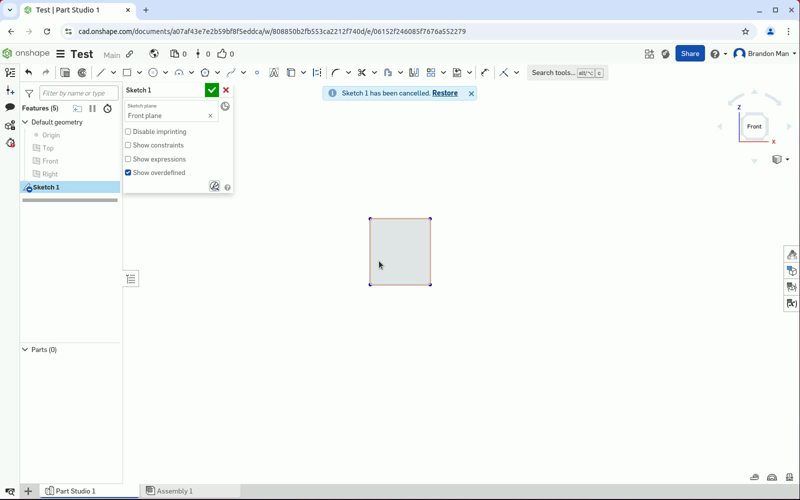
scroll(6)
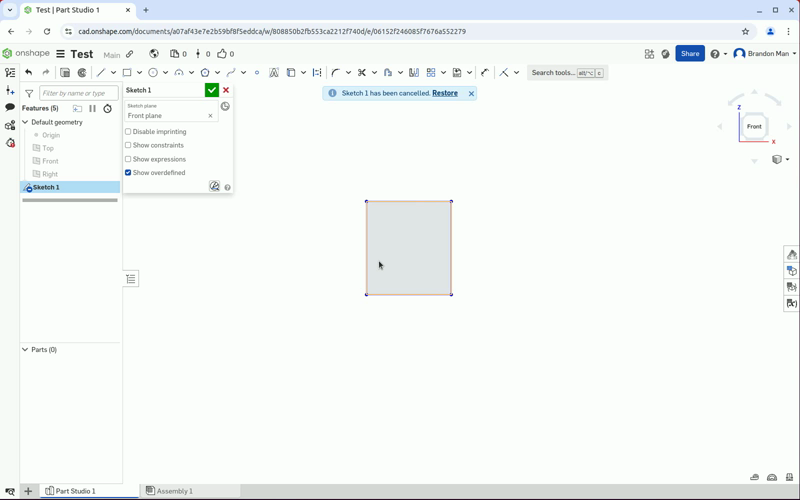
scroll(6)
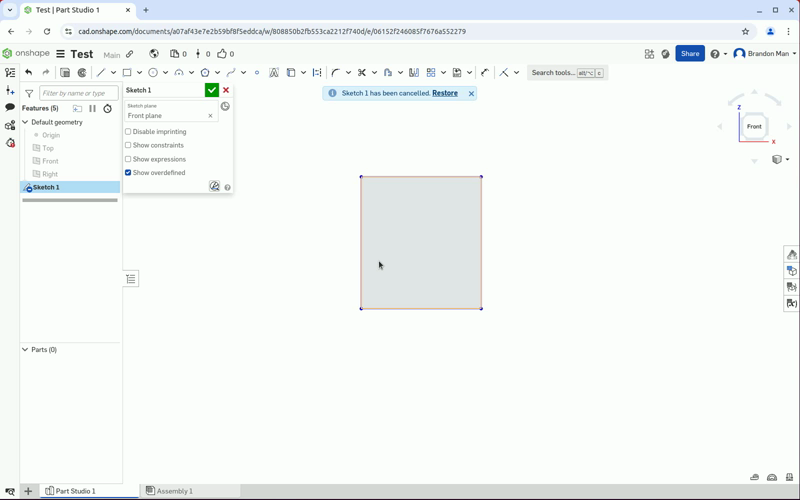
scroll(6)
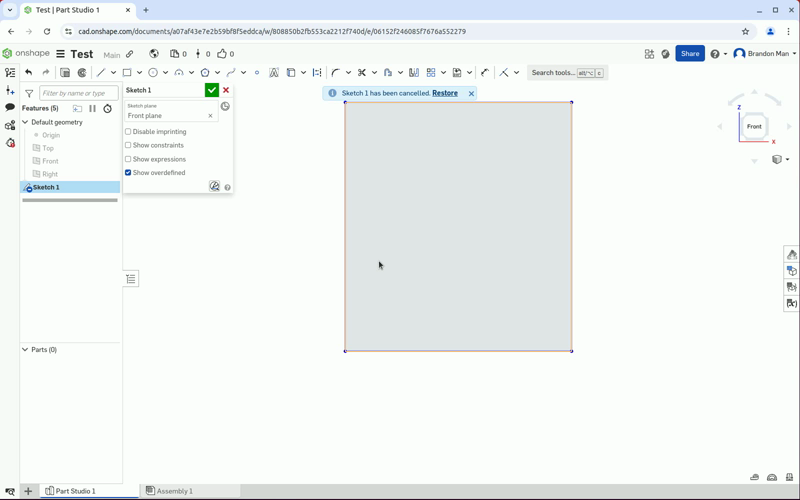
click(379, 260)
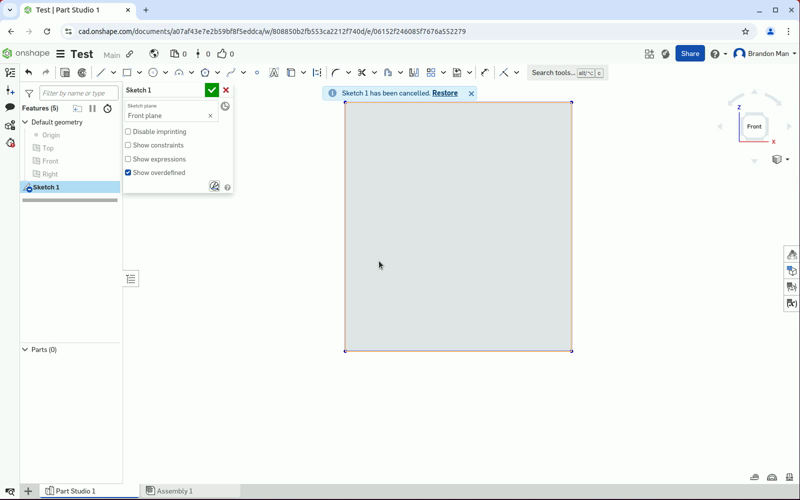
scroll(-6)
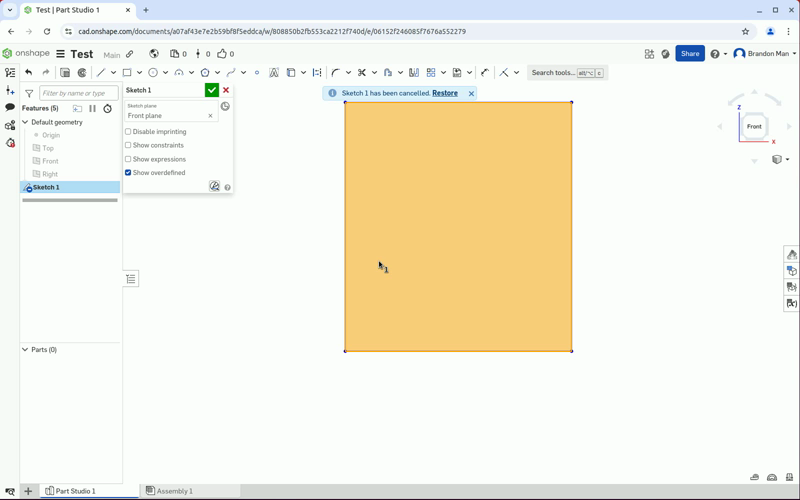
scroll(-6)
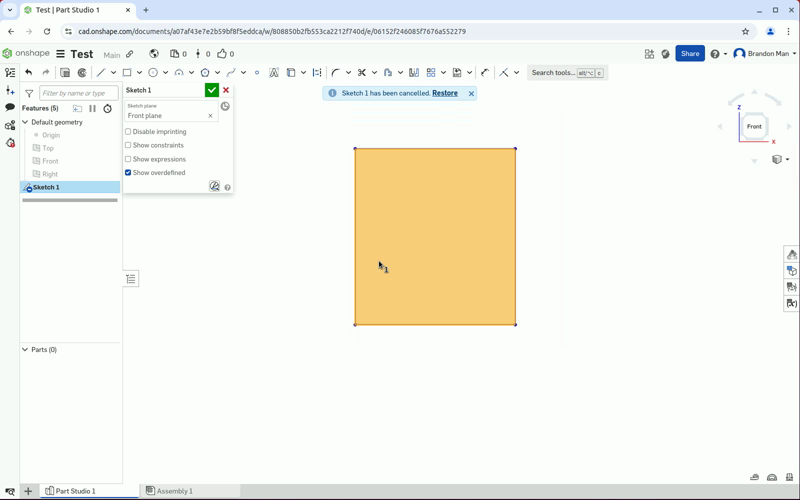
scroll(-6)
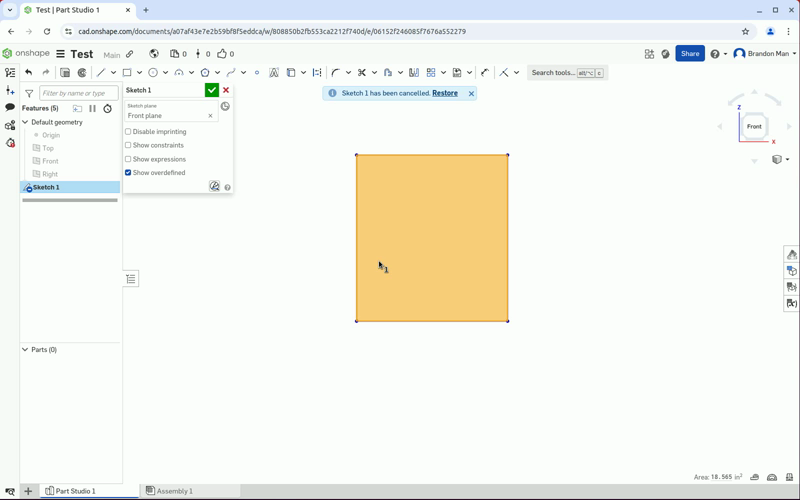
scroll(-6)
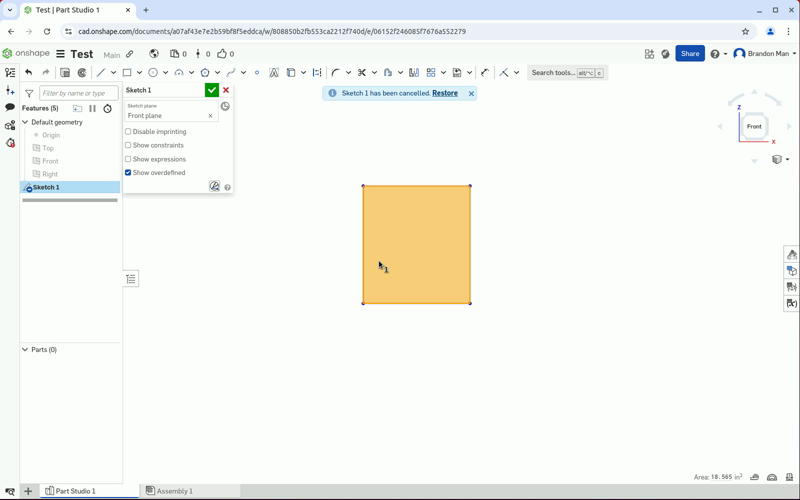
scroll(-6)
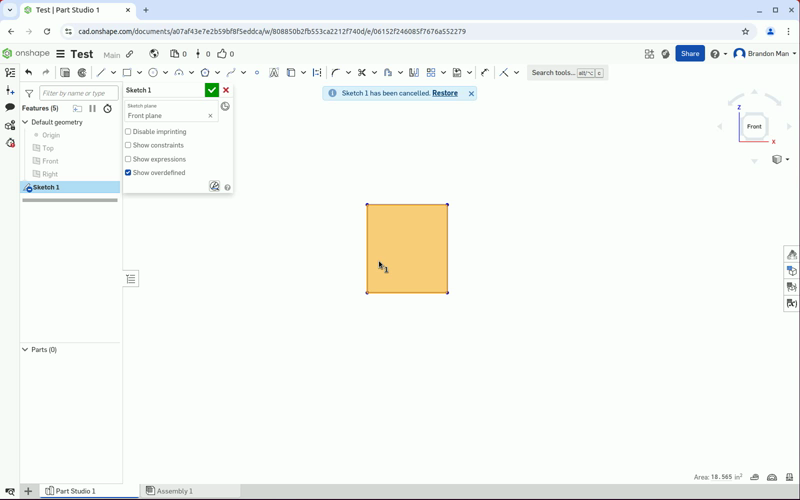
scroll(-6)
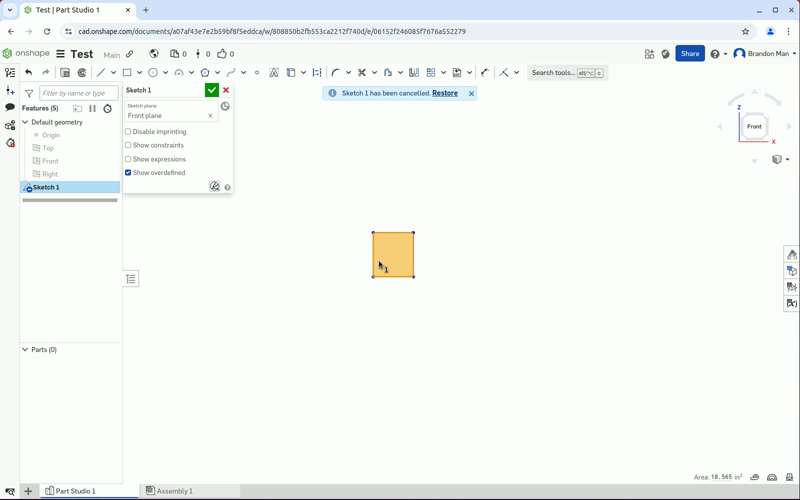
scroll(-6)
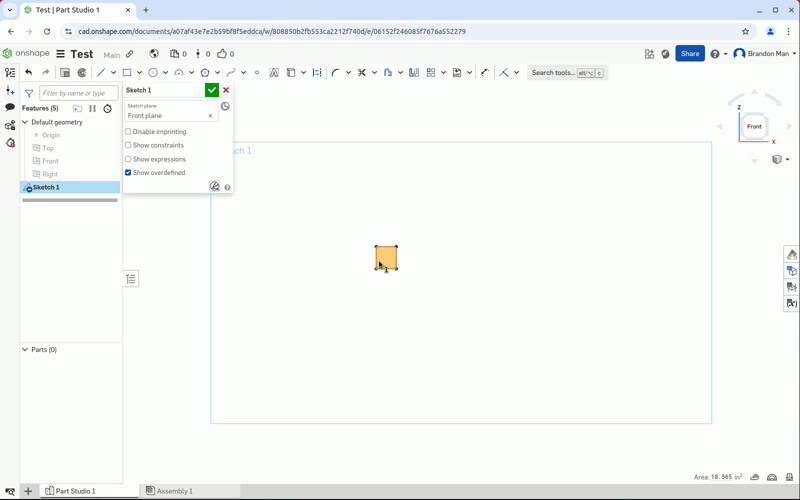
mouse_move(73, 352)
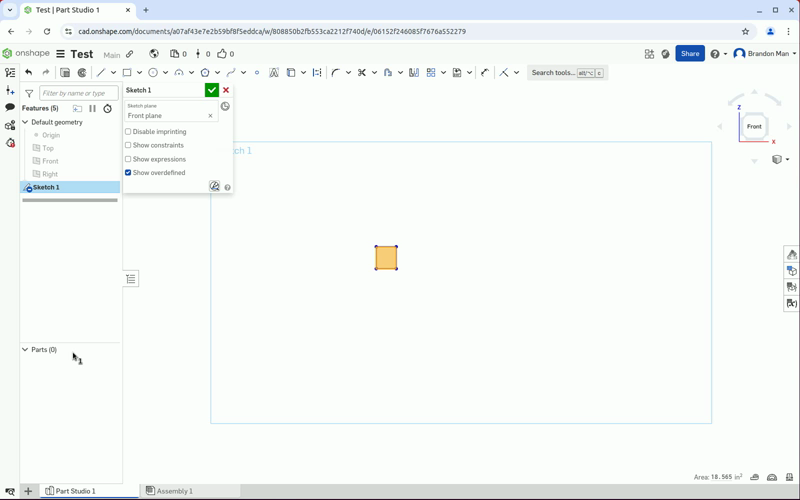
key(shift+y)
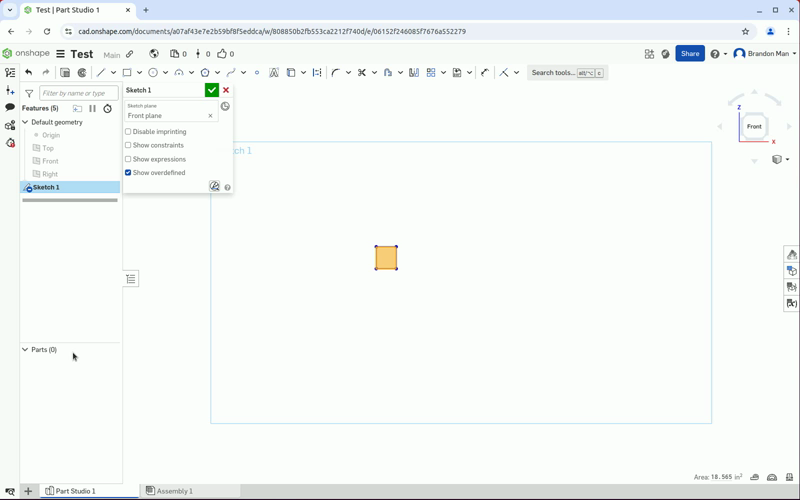
key(shift+e)
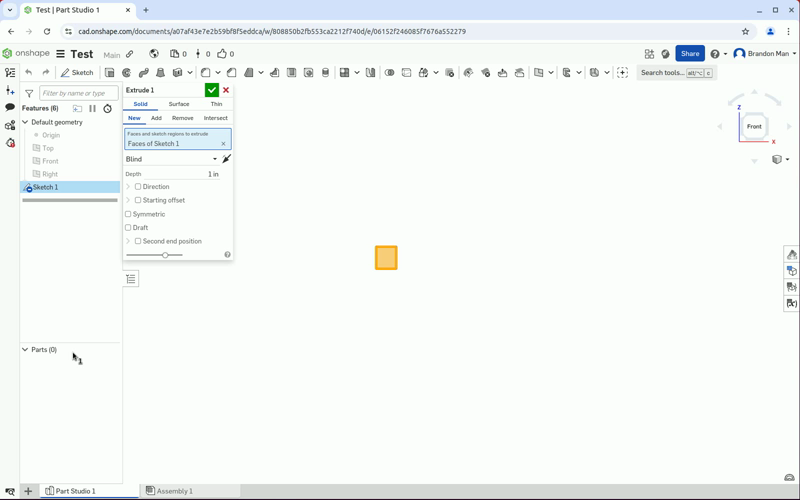
mouse_move(143, 106)
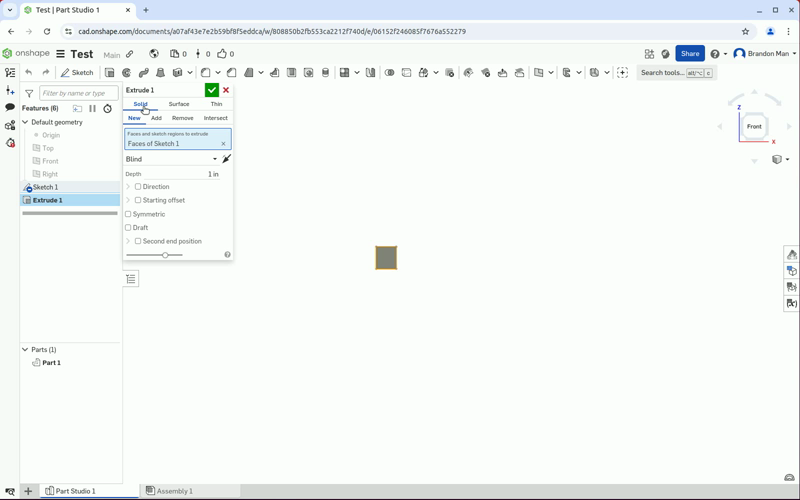
click(143, 106)
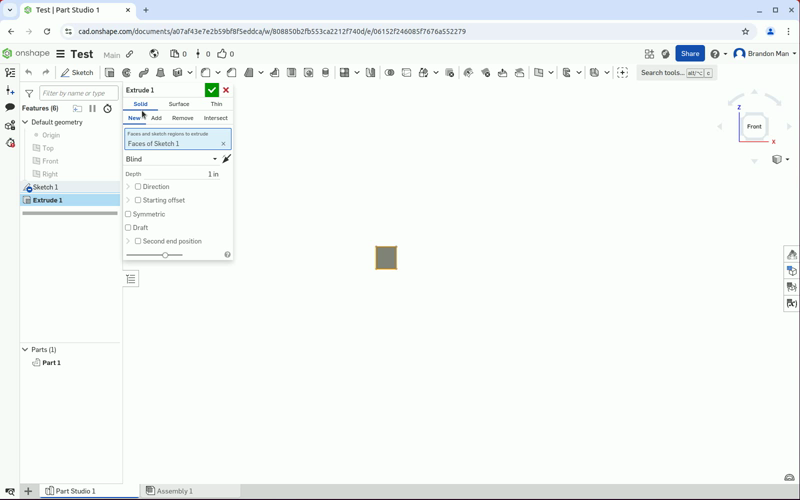
mouse_move(137, 120)
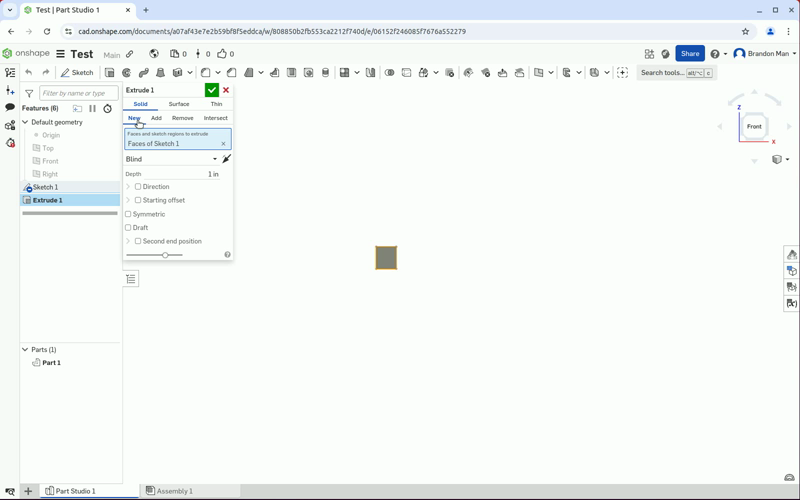
click(137, 120)
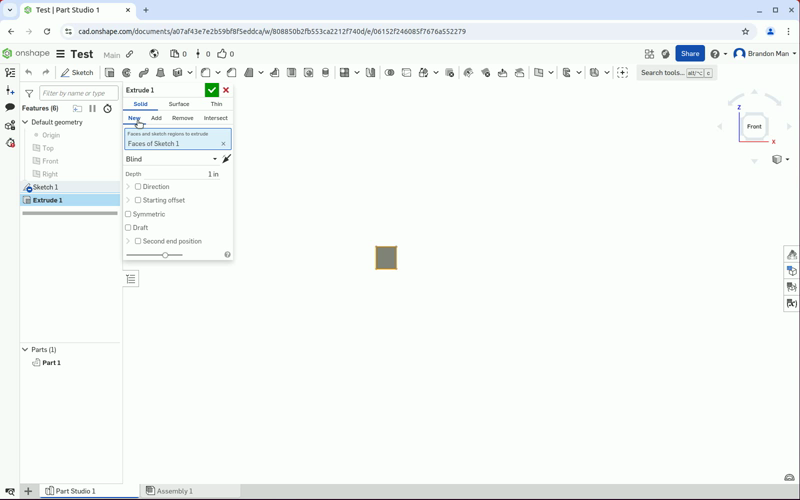
key(tab, 4)
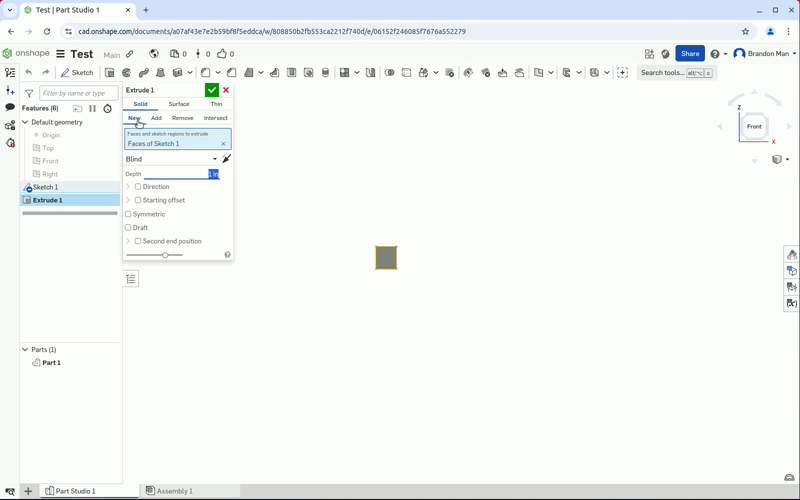
text(4.333)
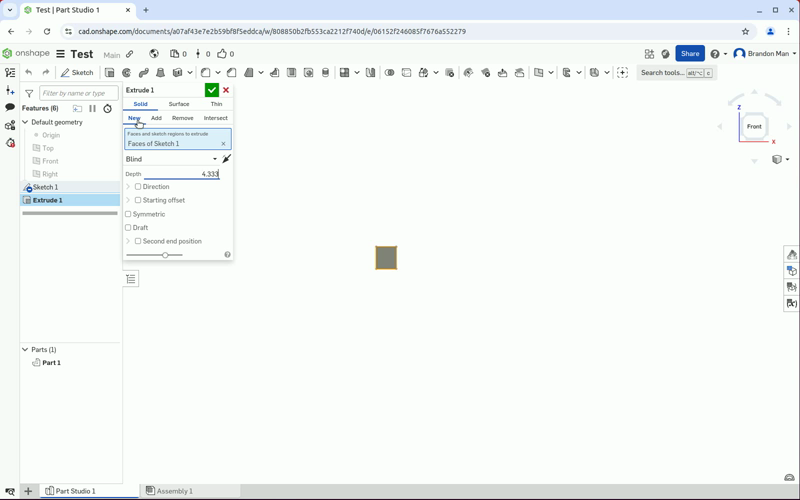
key(enter)
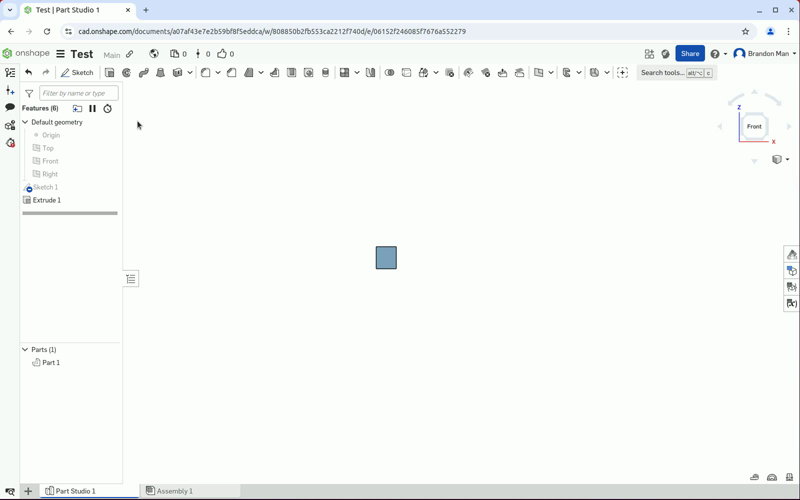
key(shift+h)
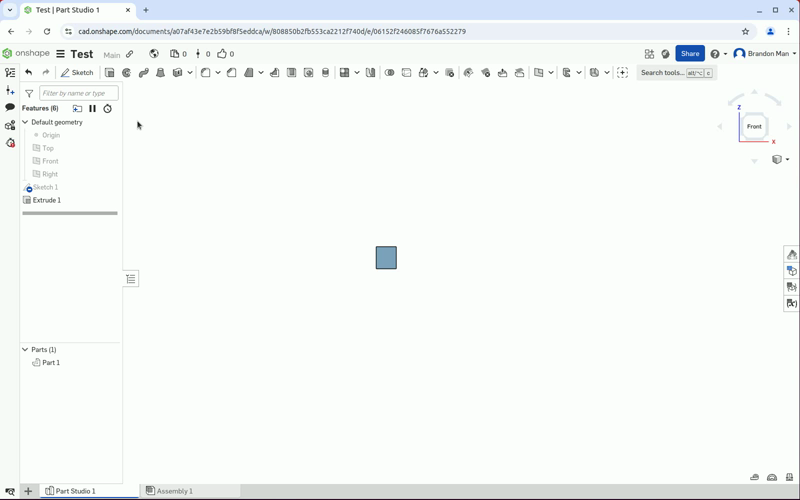
key(shift+h)
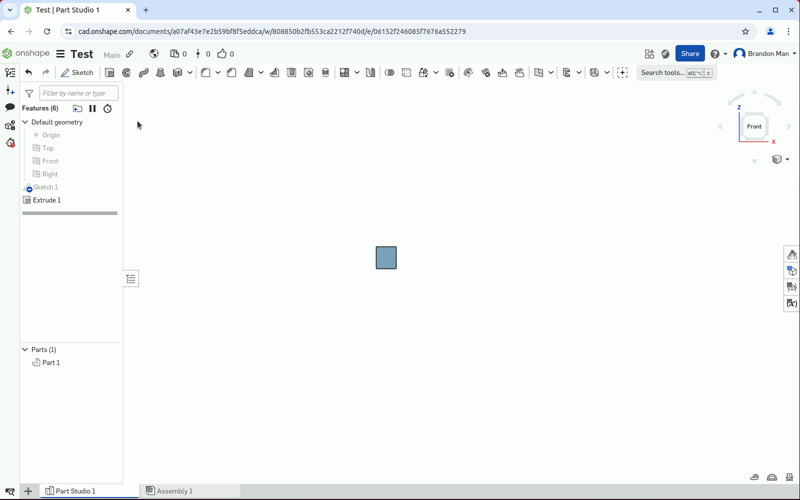
mouse_move(73, 189)
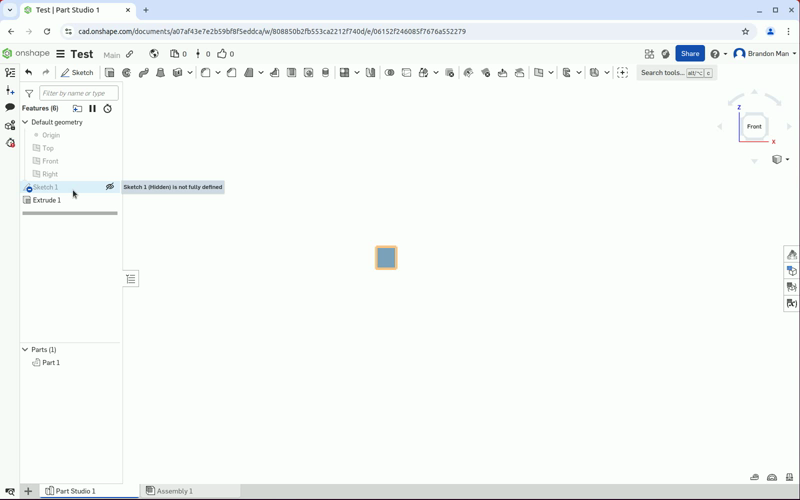
click(73, 189)
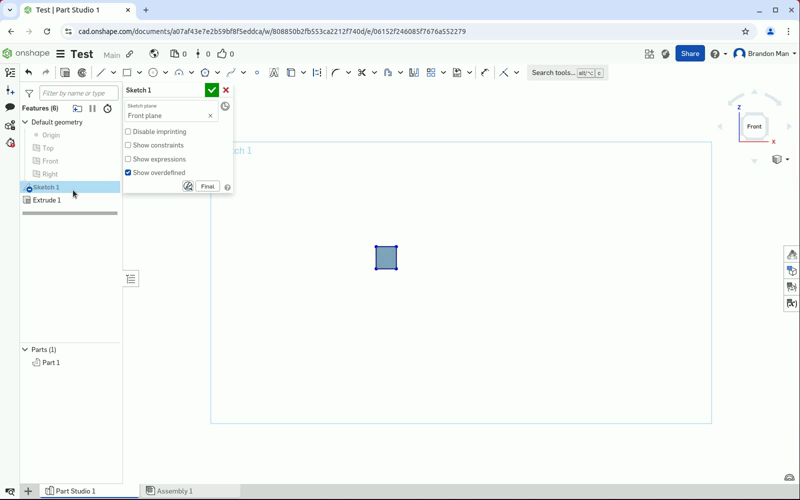
mouse_move(229, 92)
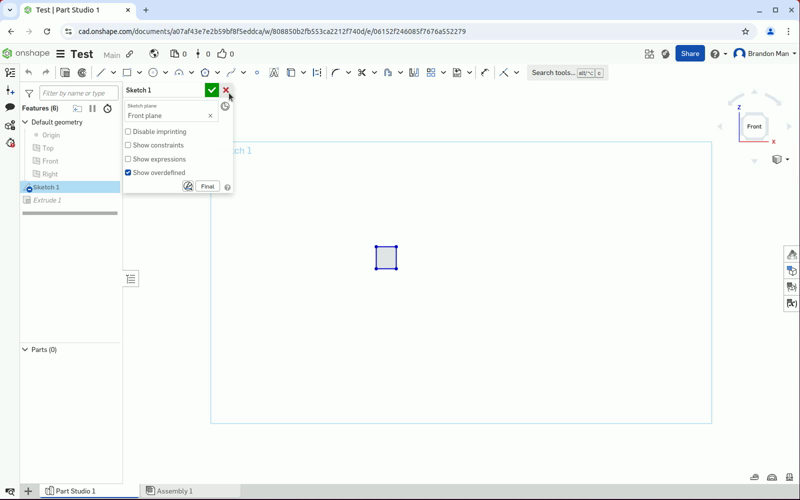
click(229, 92)
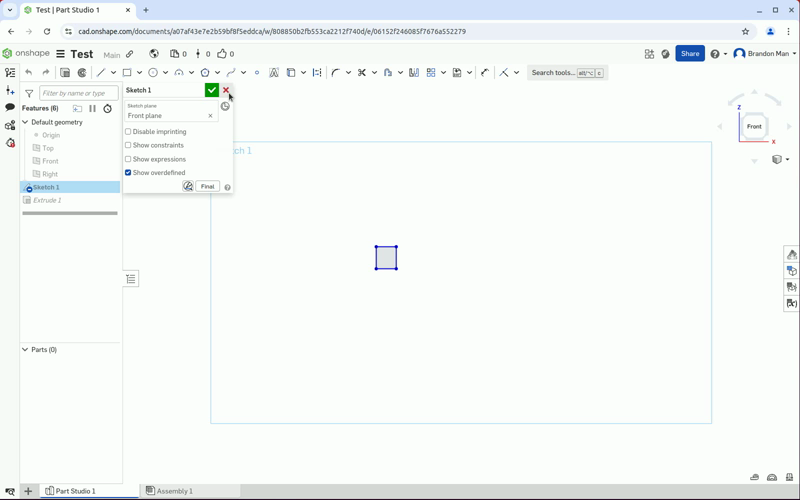
key(shift+s)
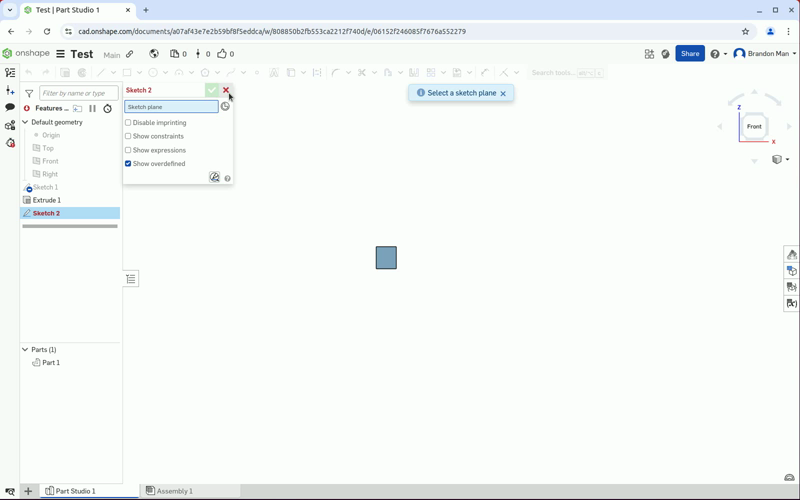
mouse_move(73, 163)
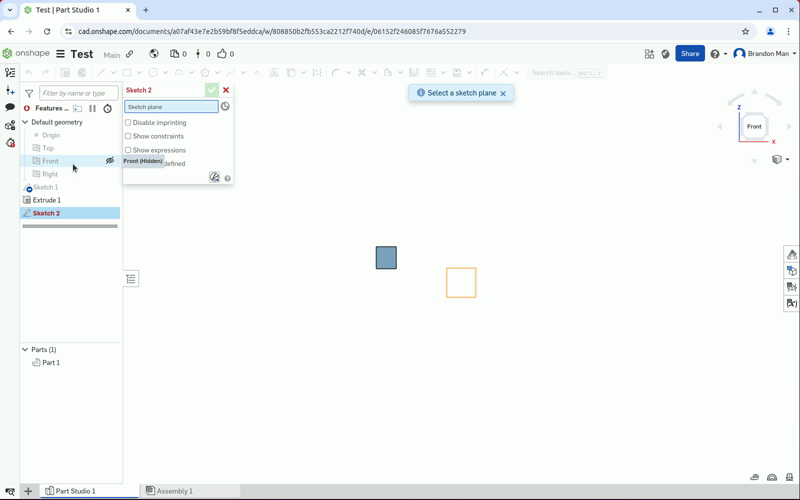
click(73, 163)
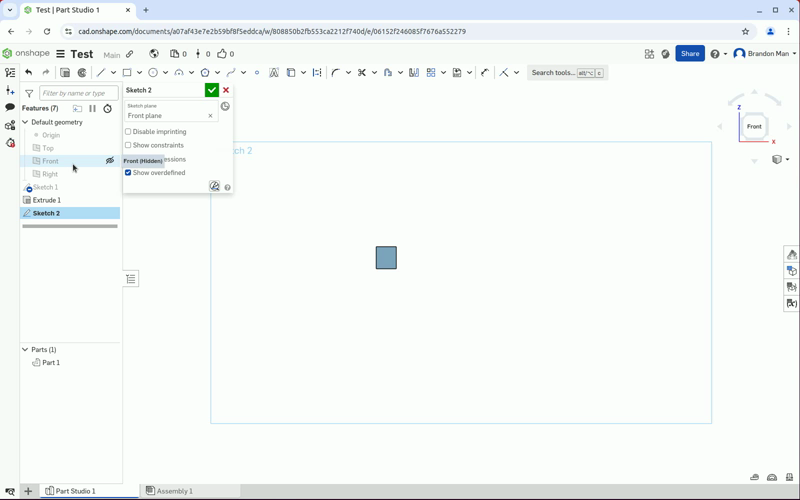
mouse_move(73, 352)
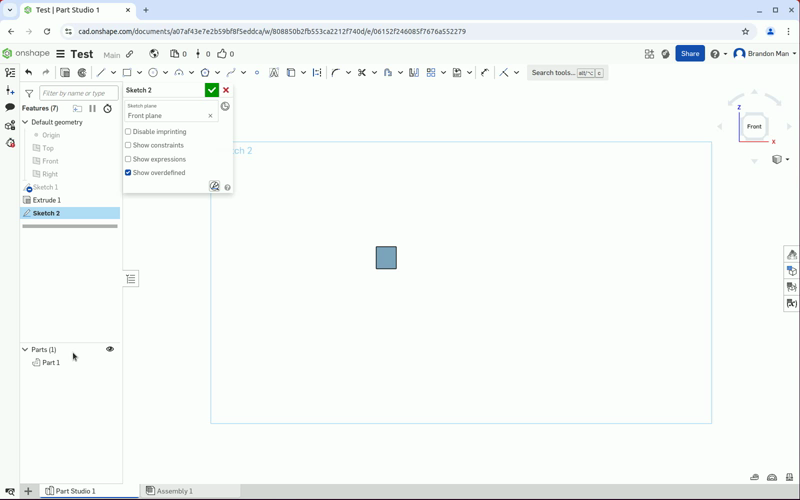
key(y)
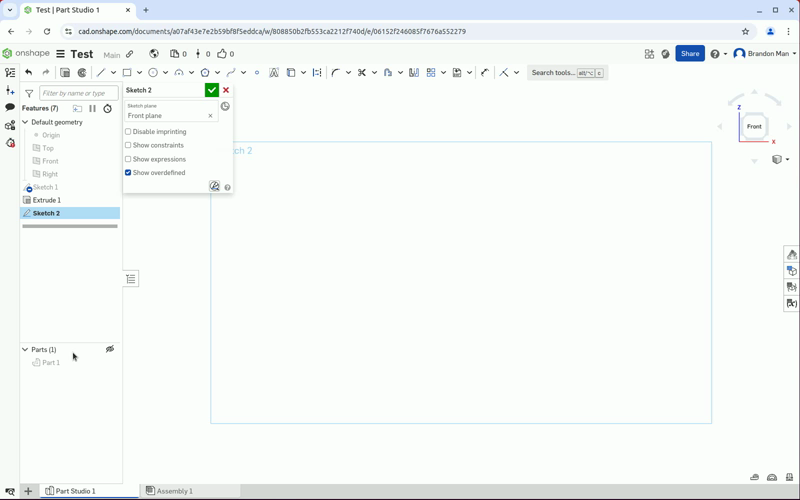
key(l)
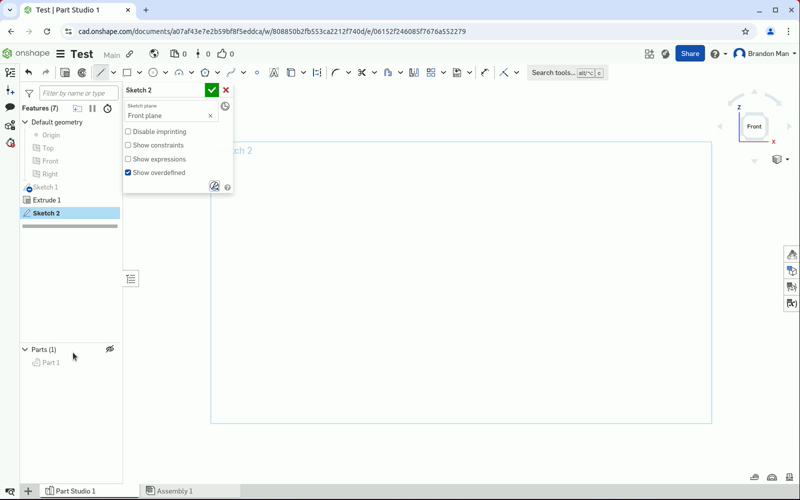
key_down(shift)
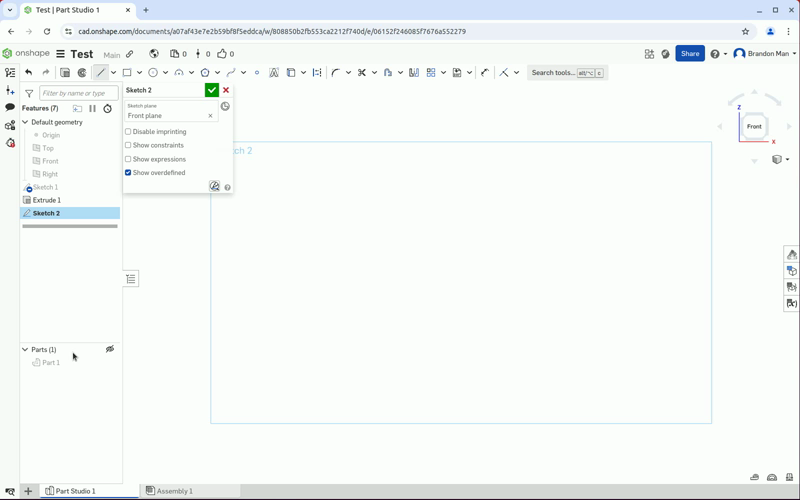
mouse_move(524, 268)
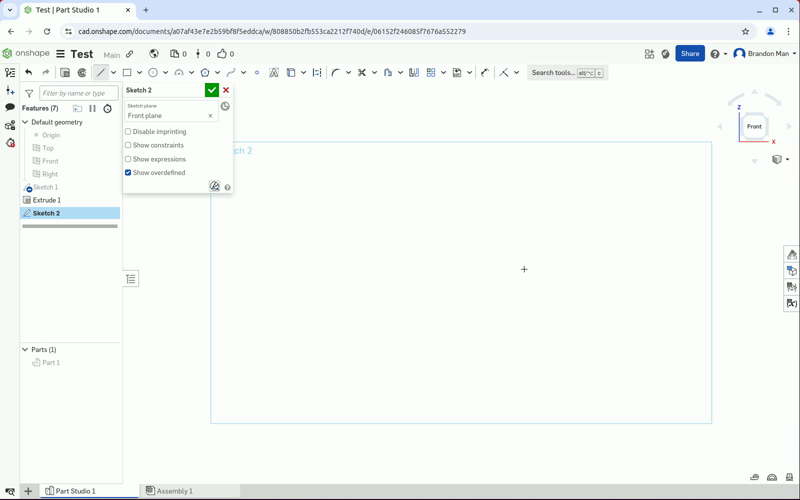
click(524, 268)
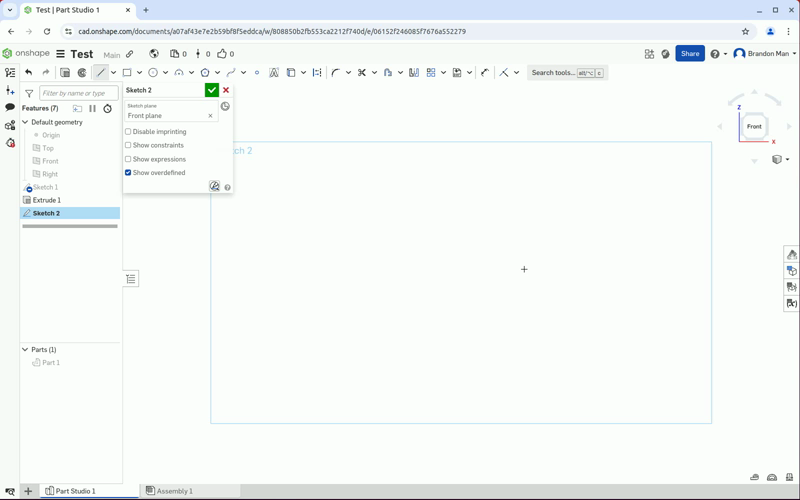
key_up(shift)
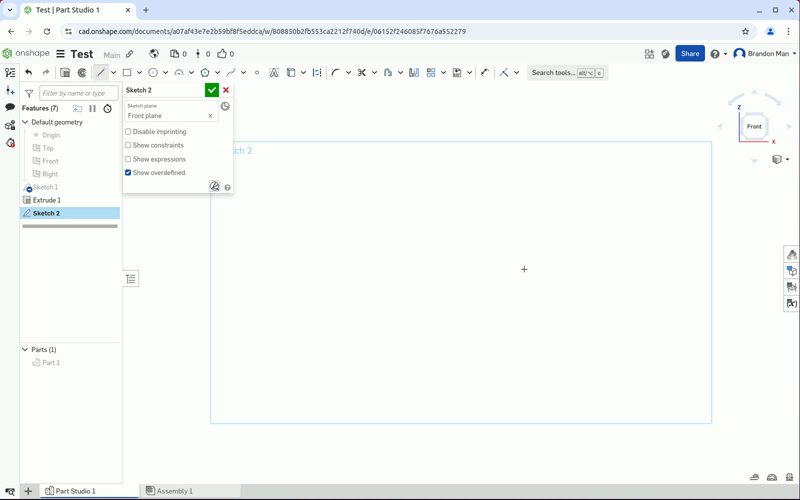
key_down(shift)
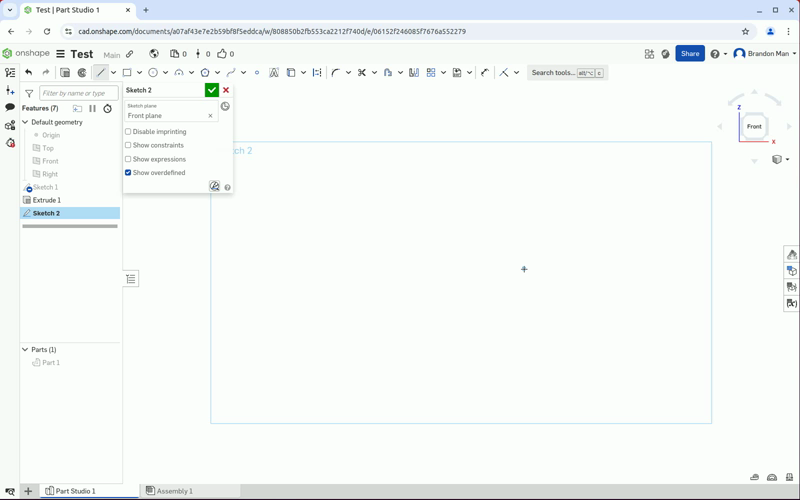
mouse_move(554, 268)
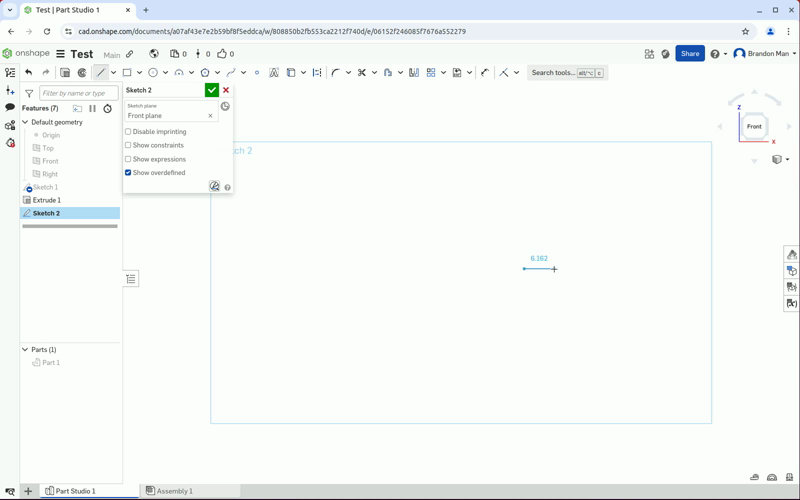
mouse_move(545, 268)
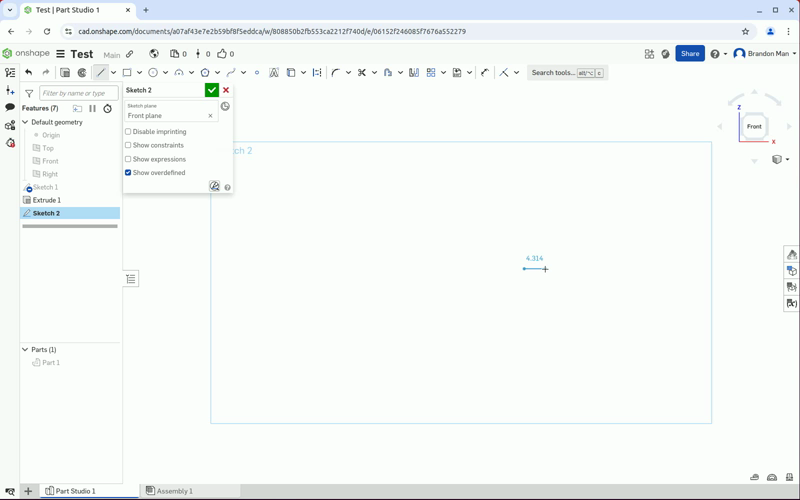
click(545, 268)
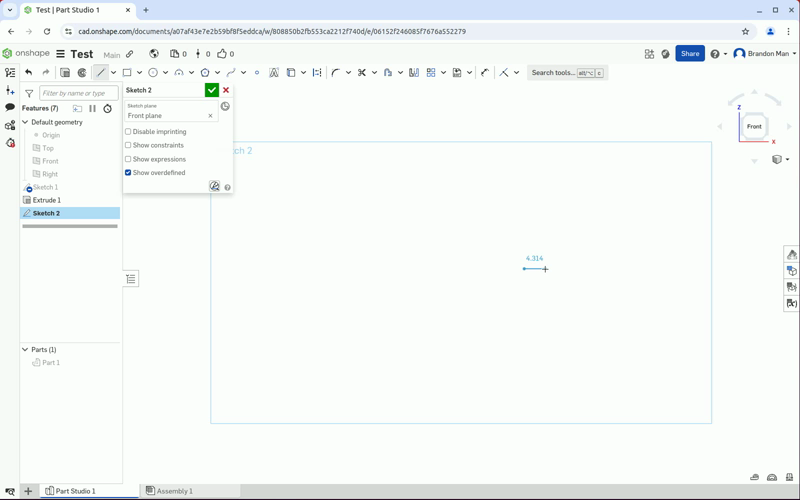
key_up(shift)
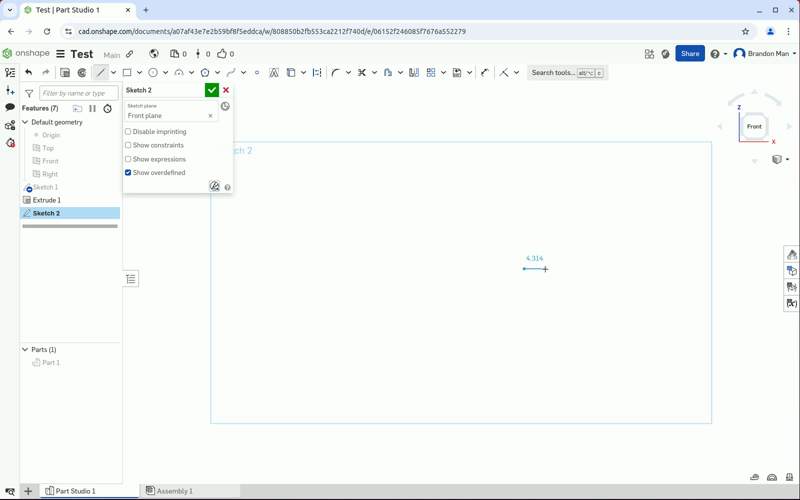
key_down(shift)
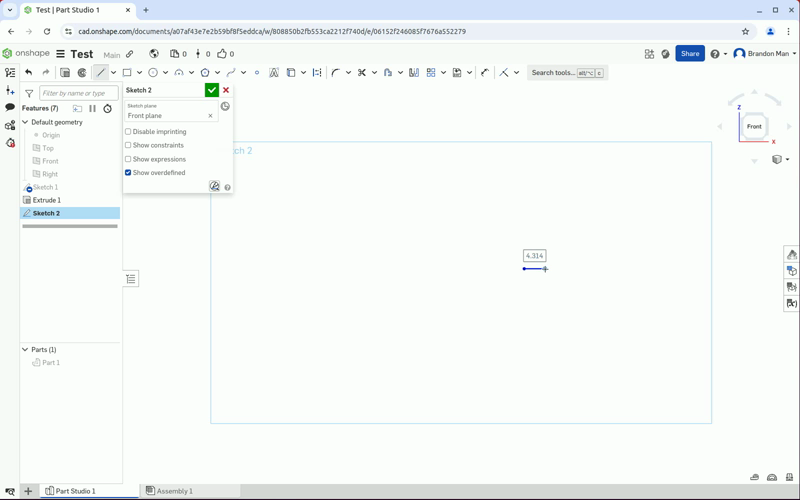
mouse_move(575, 268)
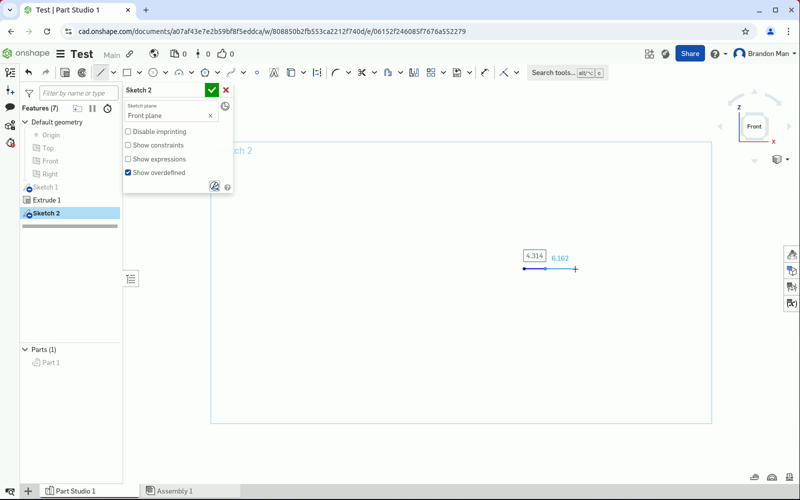
mouse_move(545, 246)
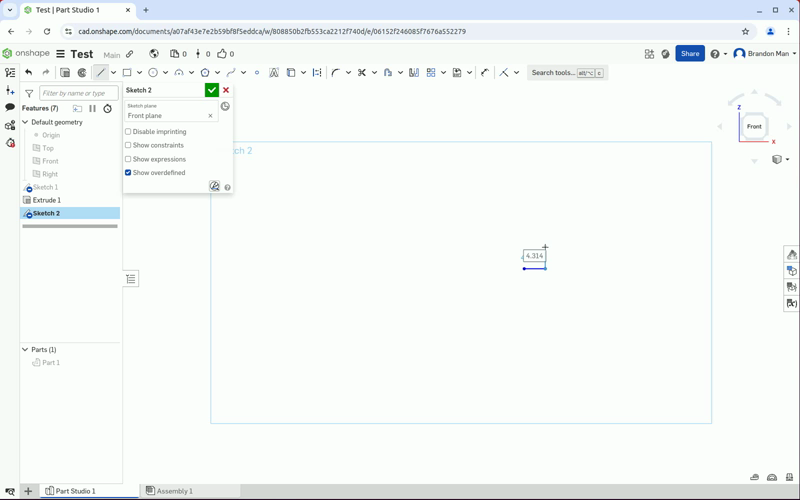
click(545, 246)
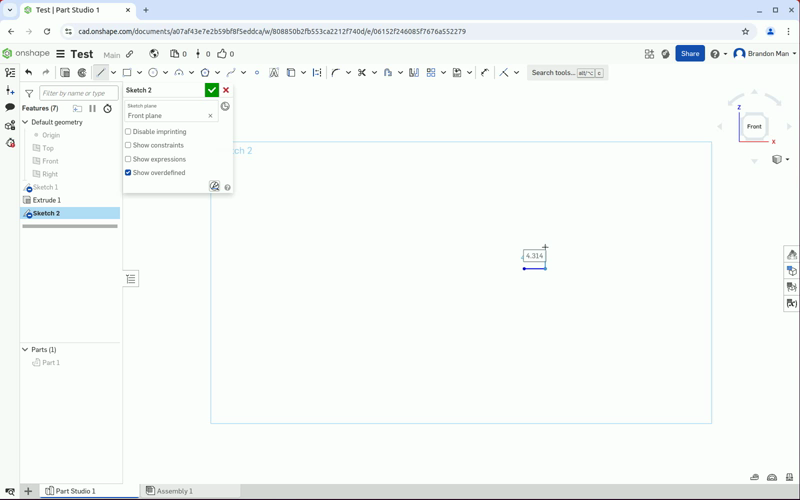
key_up(shift)
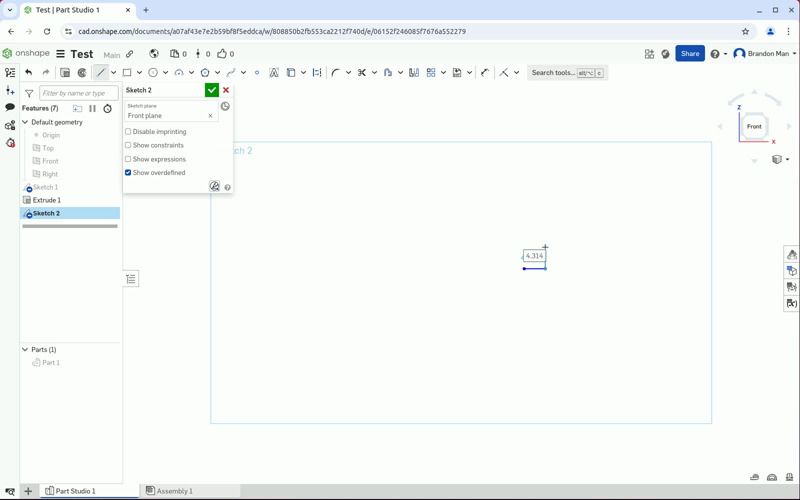
key_down(shift)
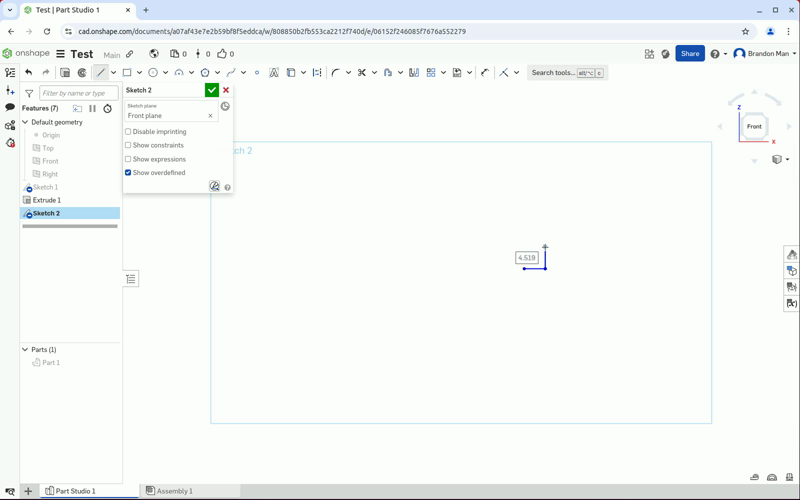
mouse_move(575, 246)
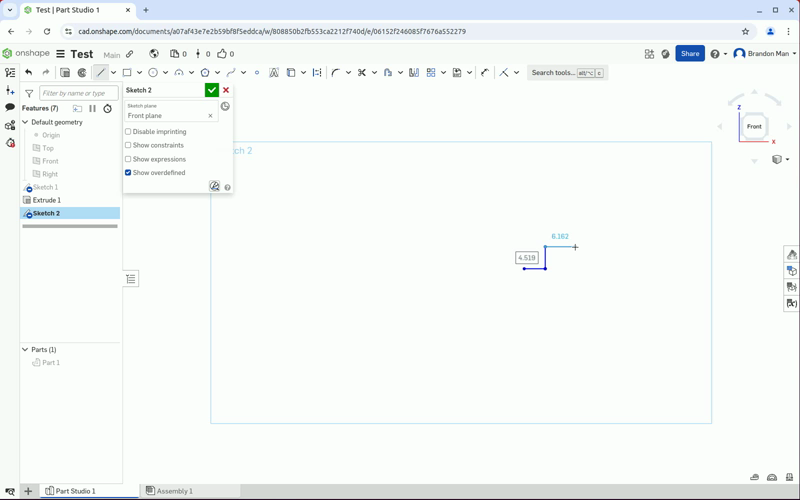
mouse_move(524, 246)
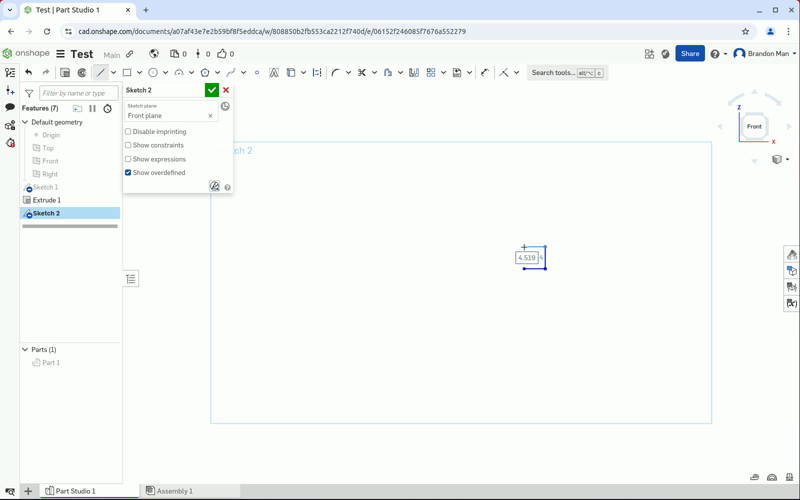
click(524, 246)
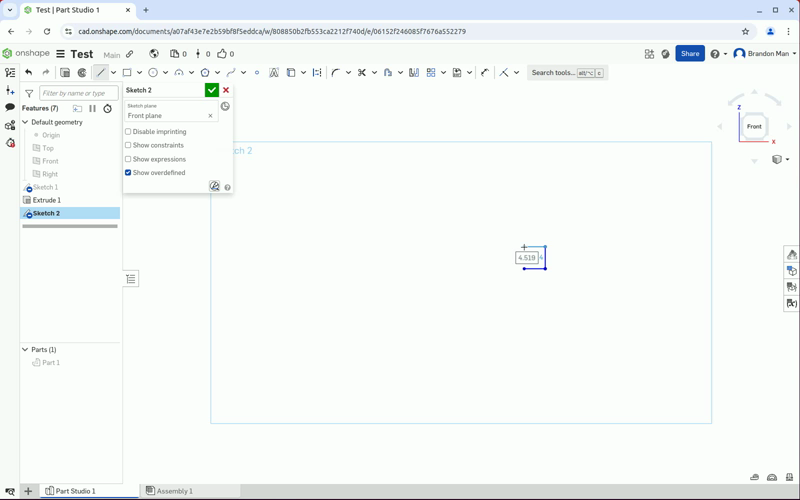
key_up(shift)
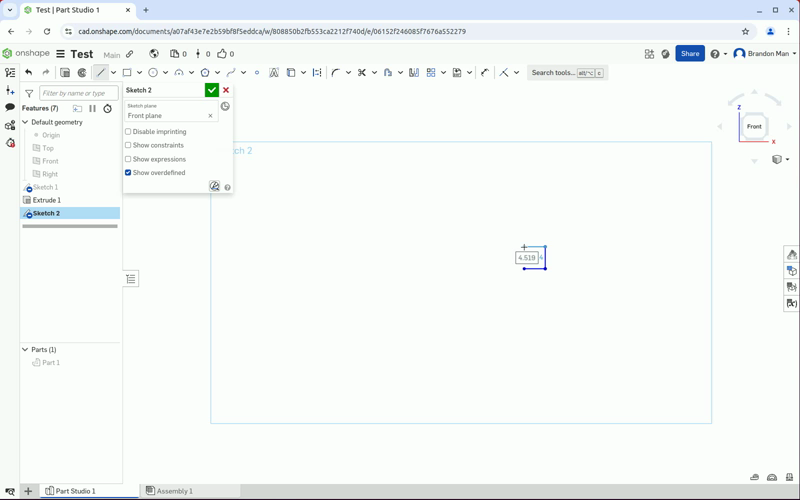
mouse_move(554, 246)
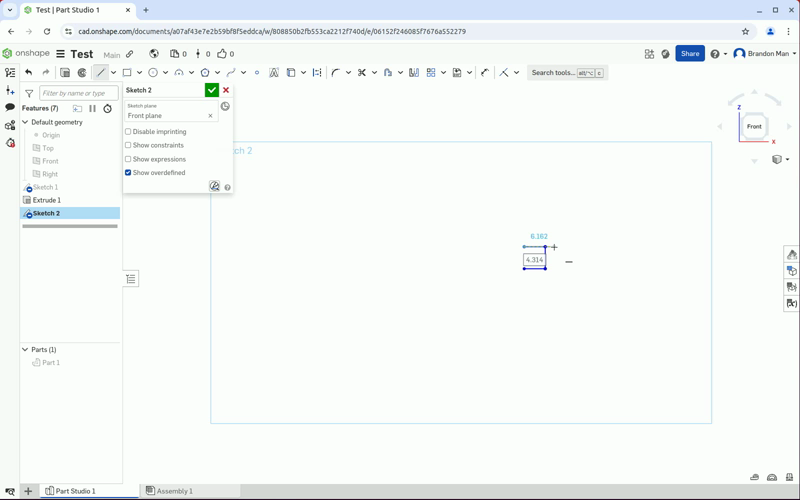
key_down(shift)
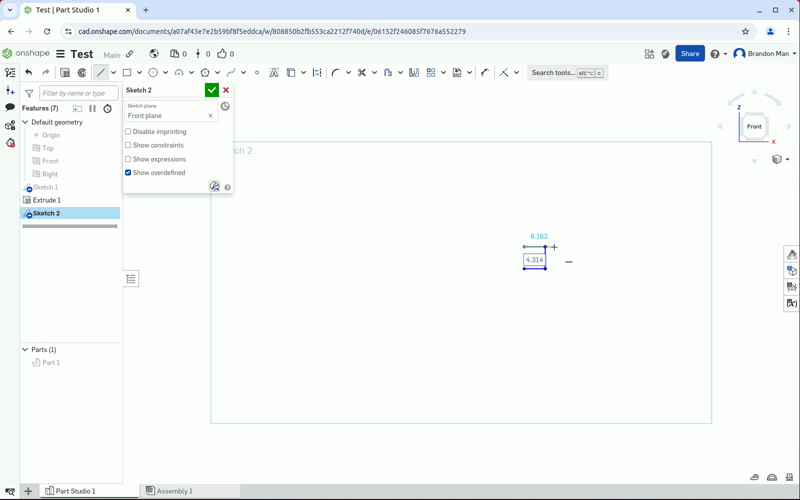
mouse_move(524, 268)
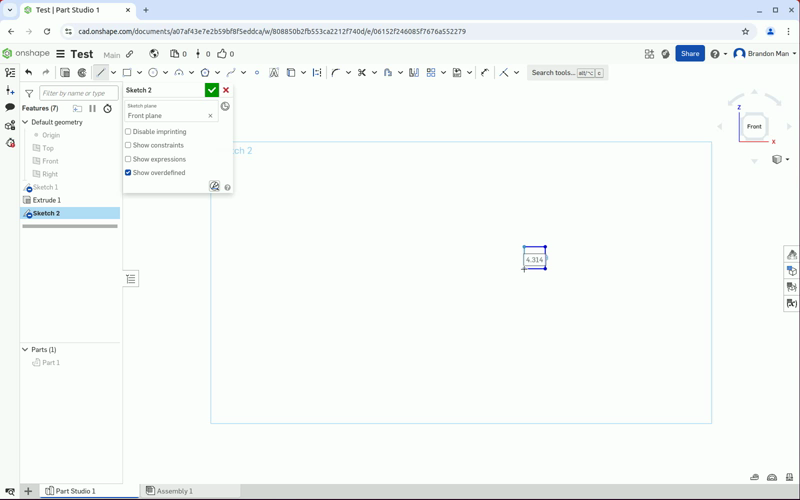
key_up(shift)
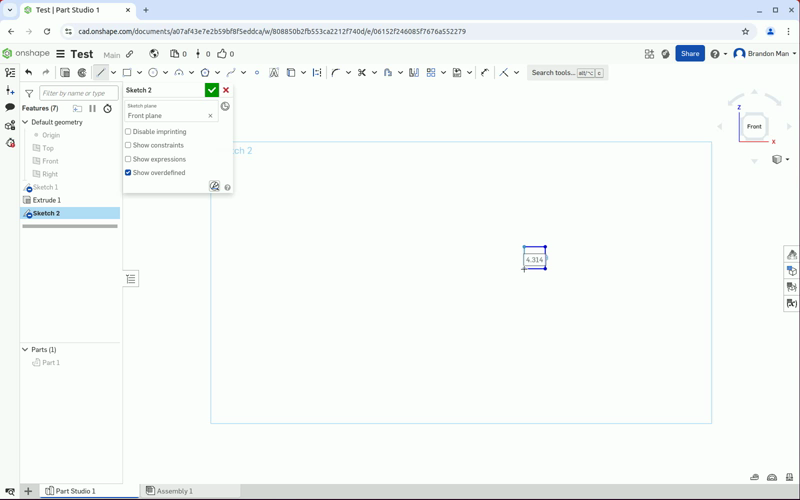
click(524, 268)
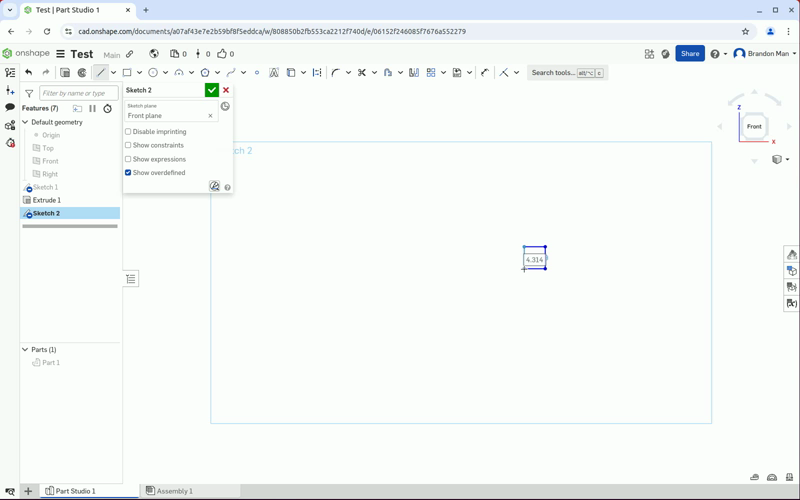
key(esc)
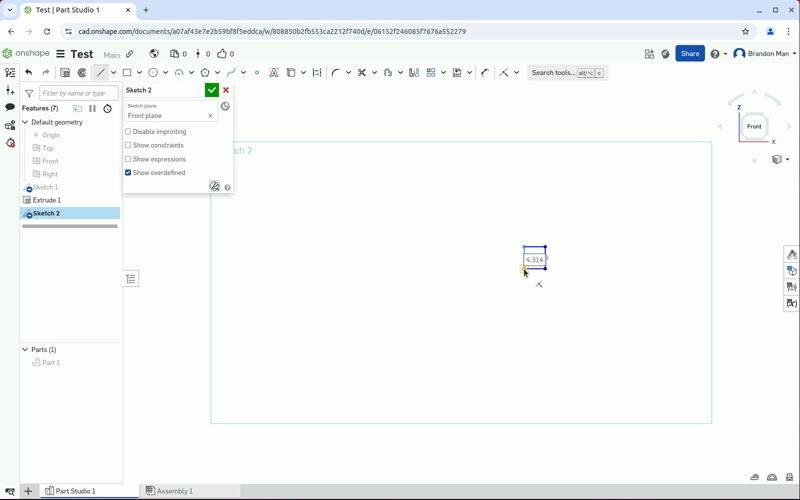
mouse_move(528, 259)
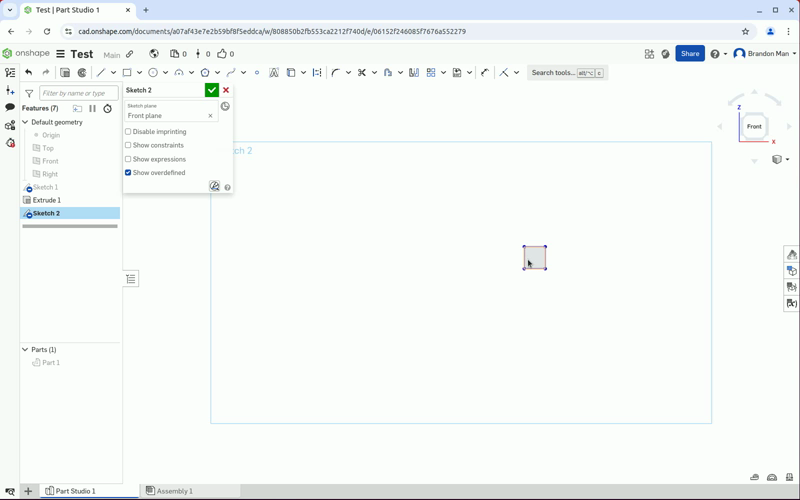
scroll(6)
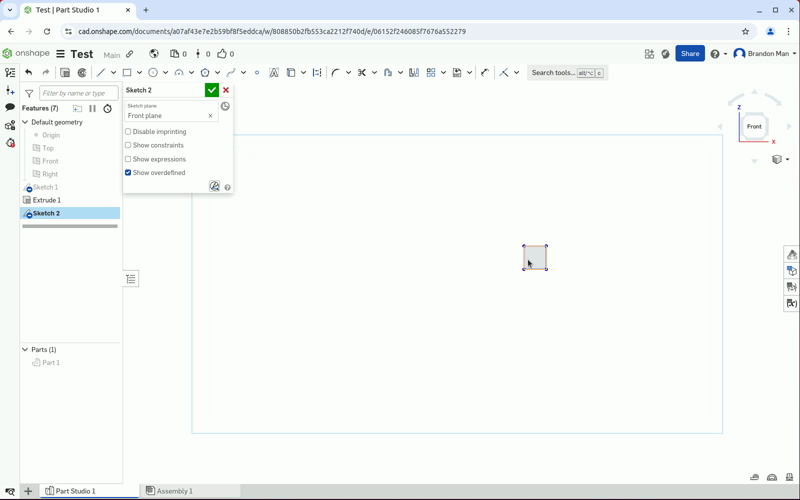
scroll(6)
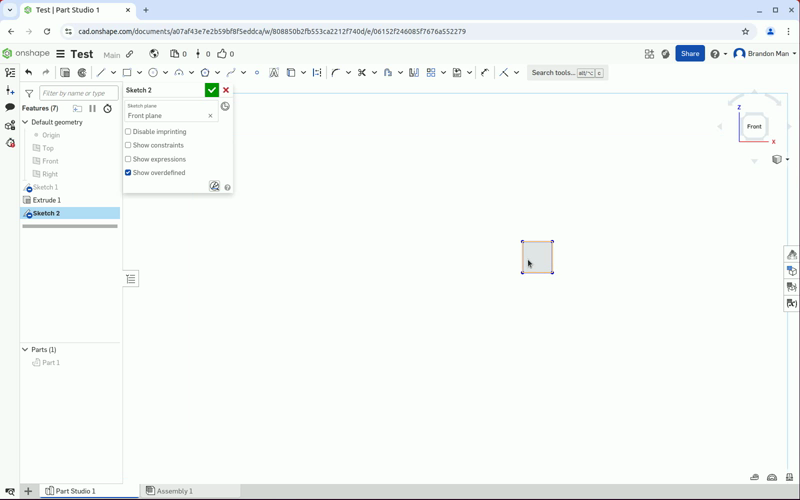
scroll(6)
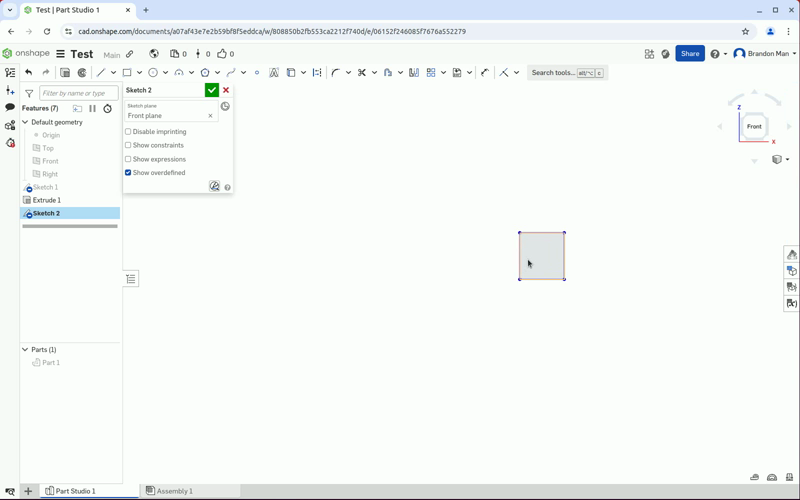
scroll(6)
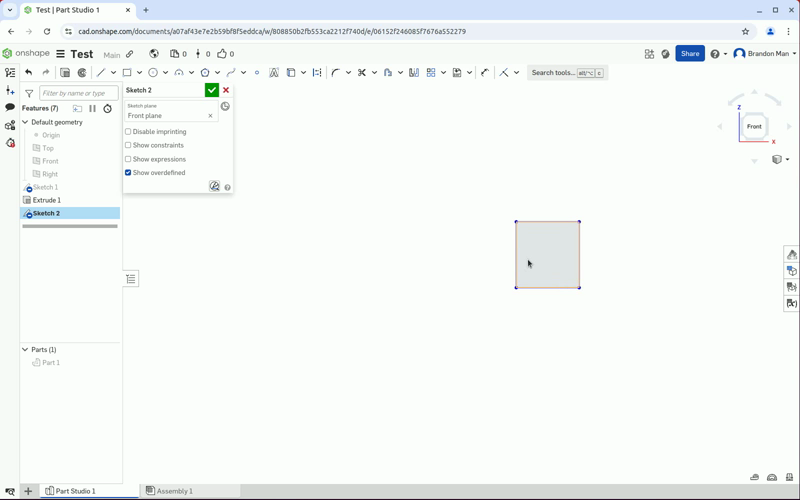
scroll(6)
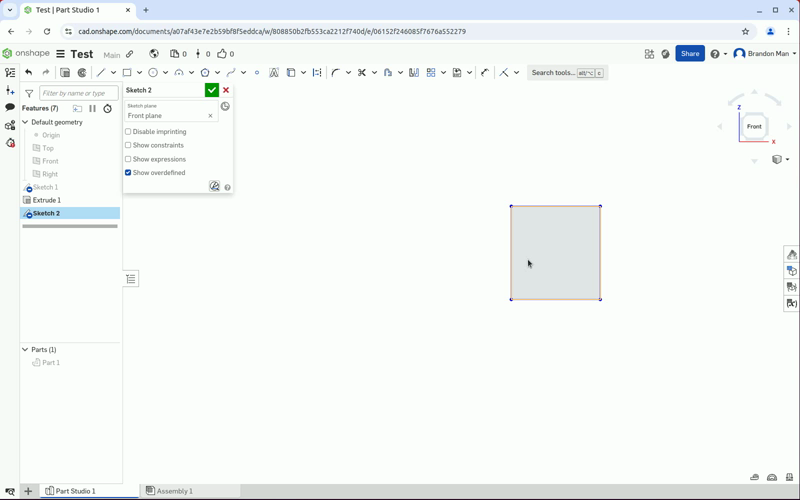
scroll(6)
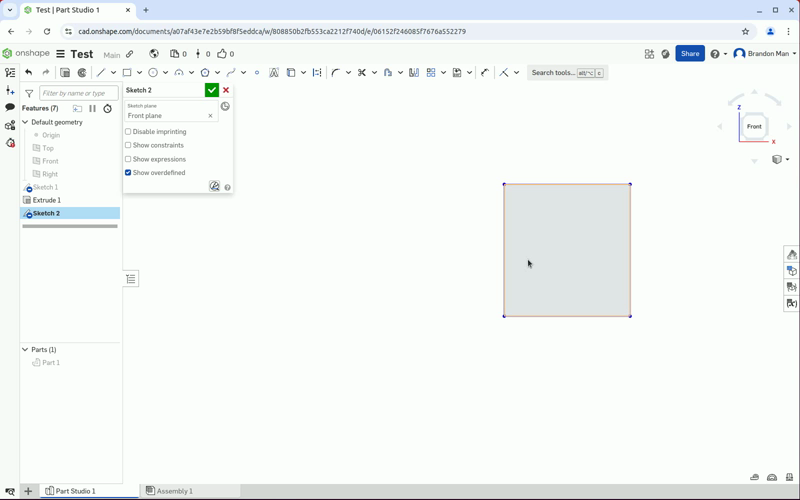
scroll(6)
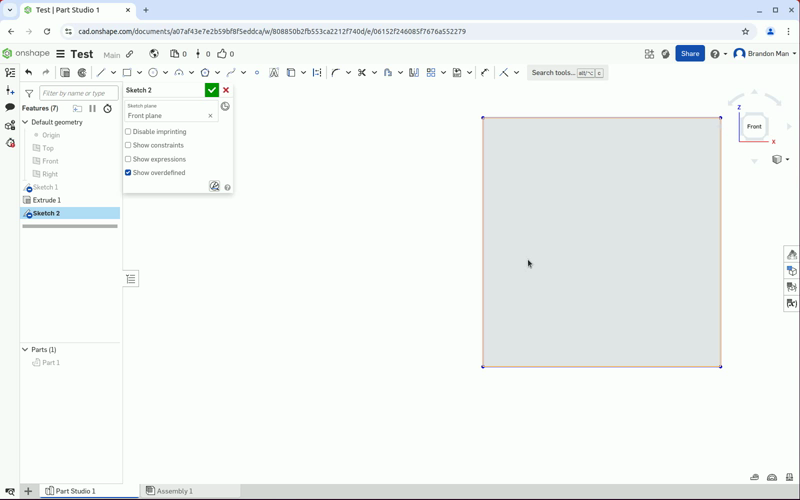
click(528, 259)
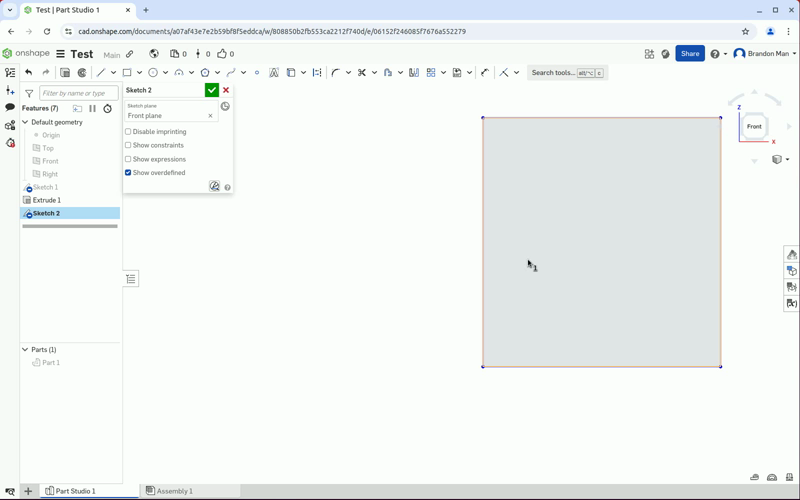
scroll(-6)
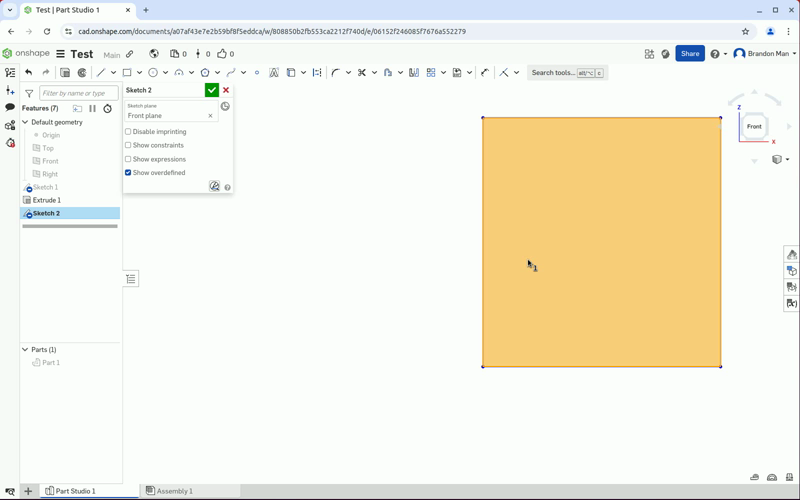
scroll(-6)
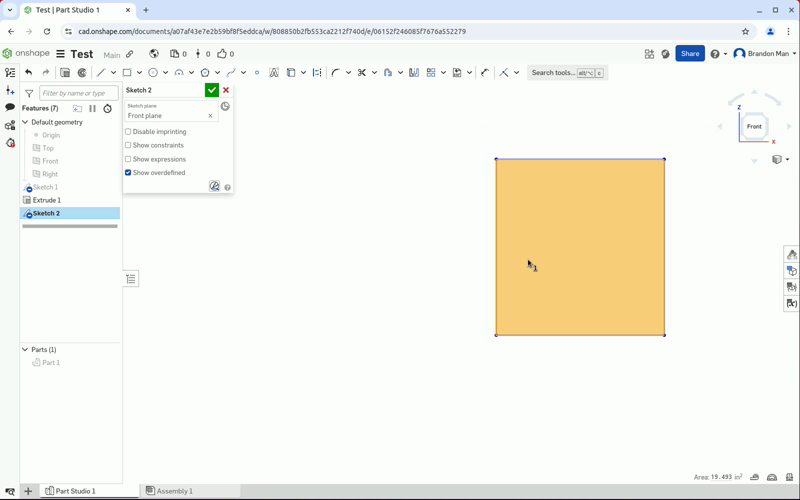
scroll(-6)
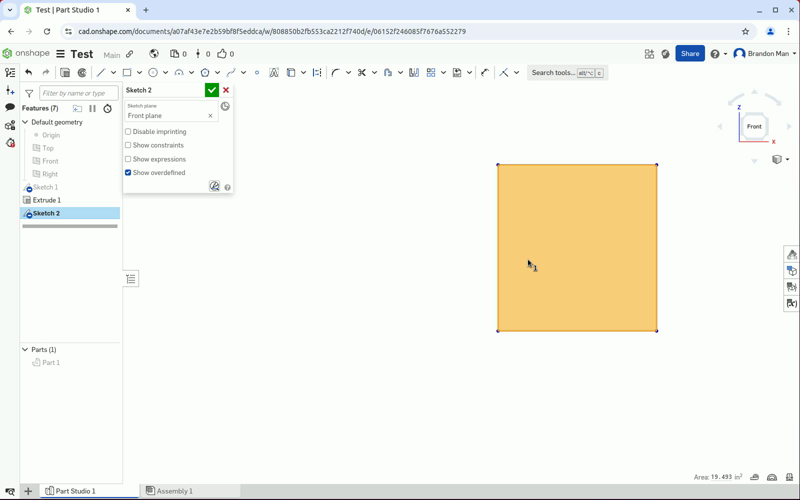
scroll(-6)
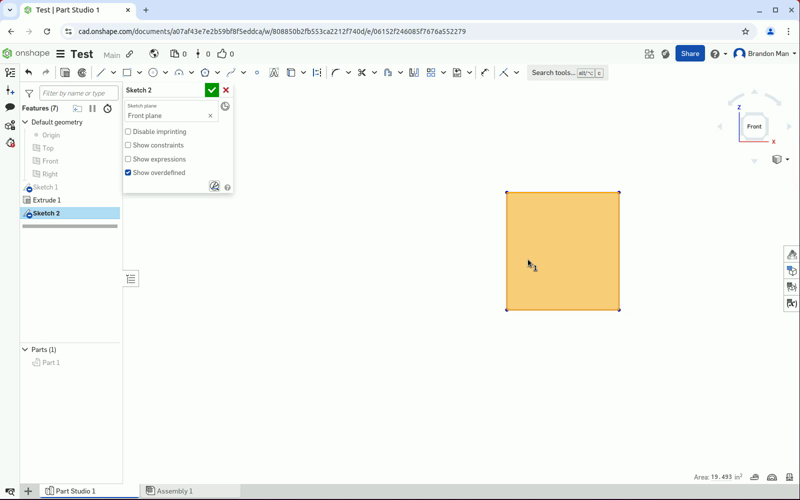
scroll(-6)
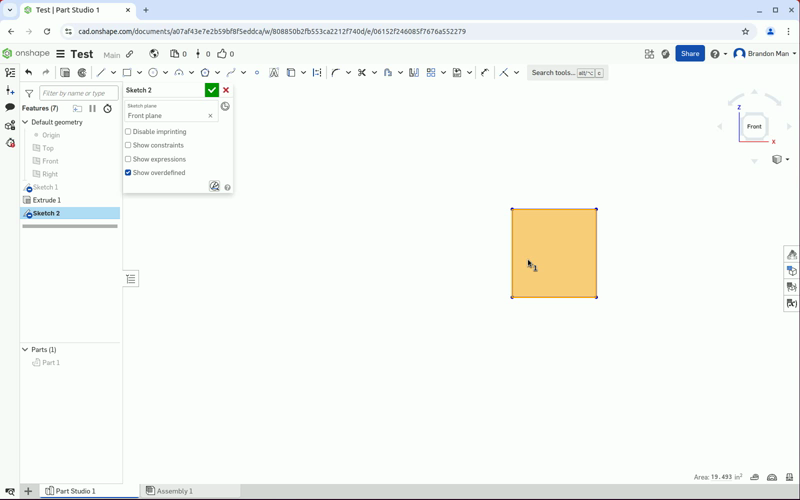
scroll(-6)
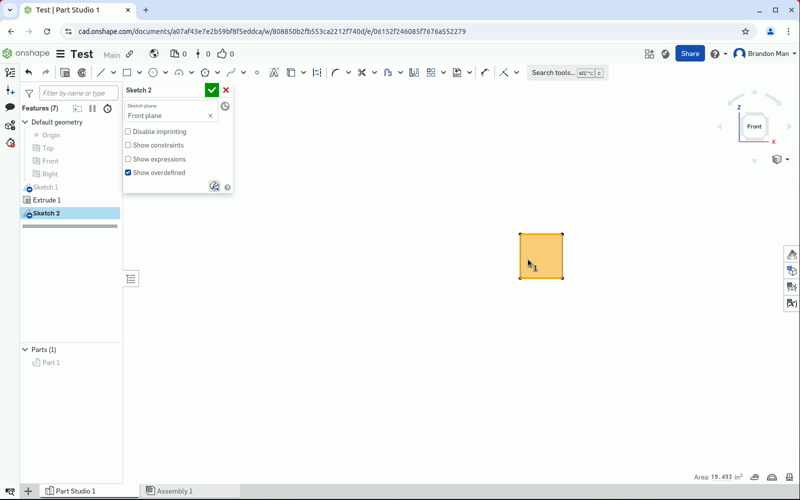
scroll(-6)
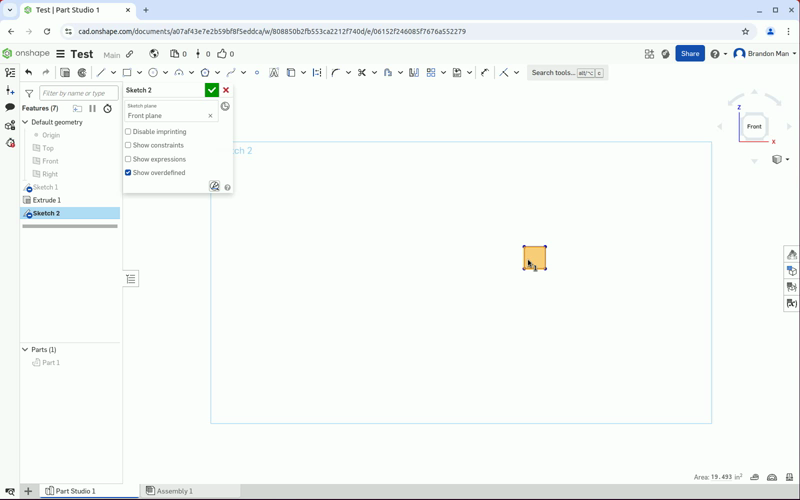
mouse_move(73, 352)
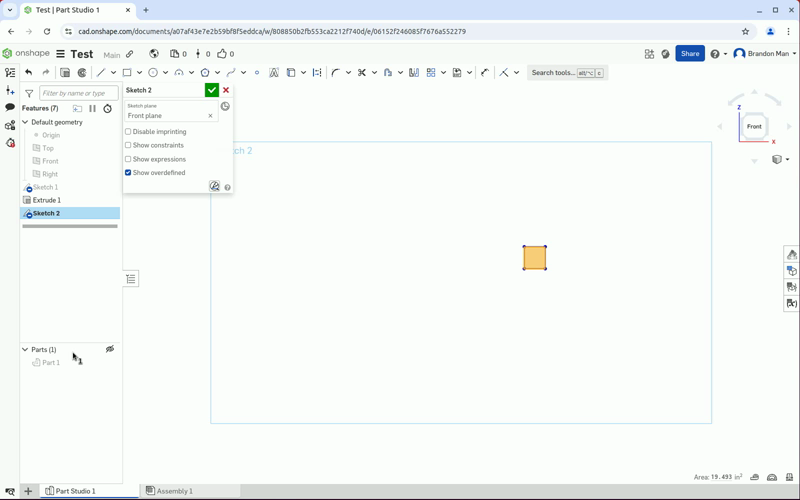
key(shift+y)
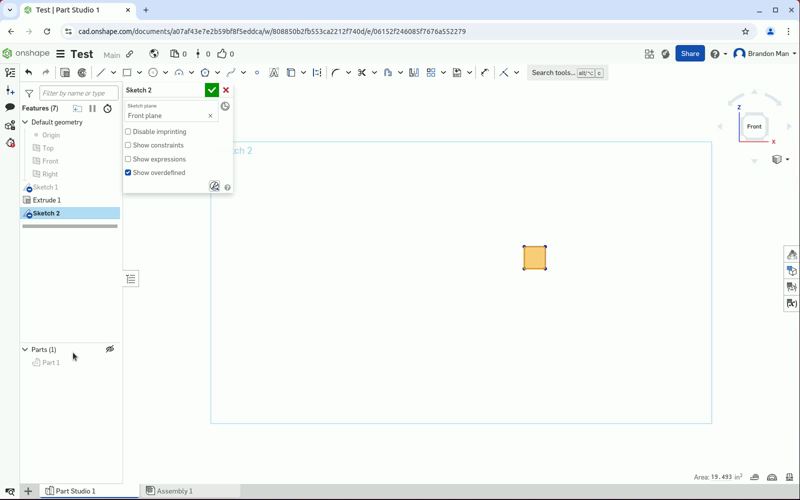
key(shift+e)
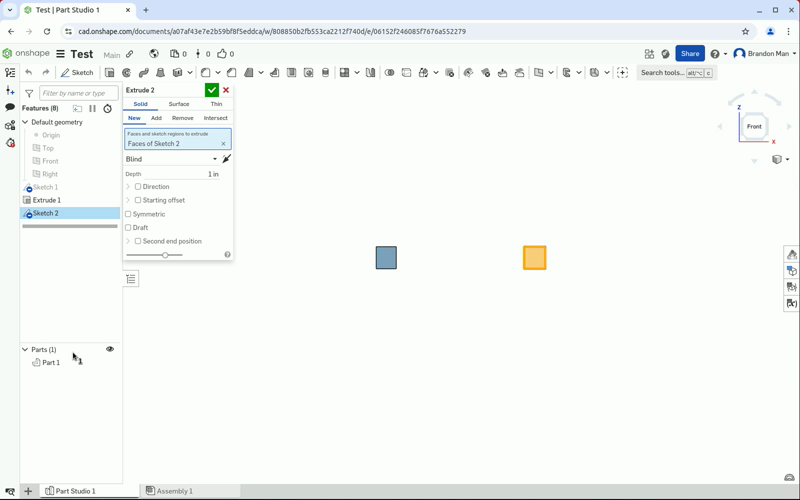
mouse_move(143, 106)
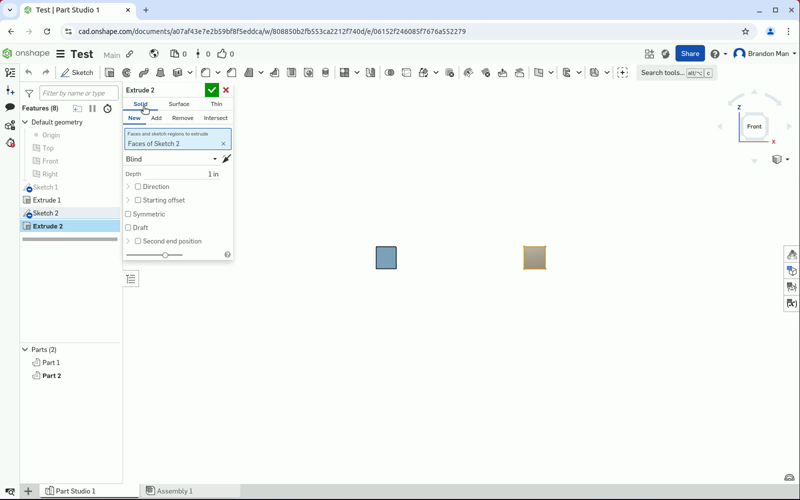
click(143, 106)
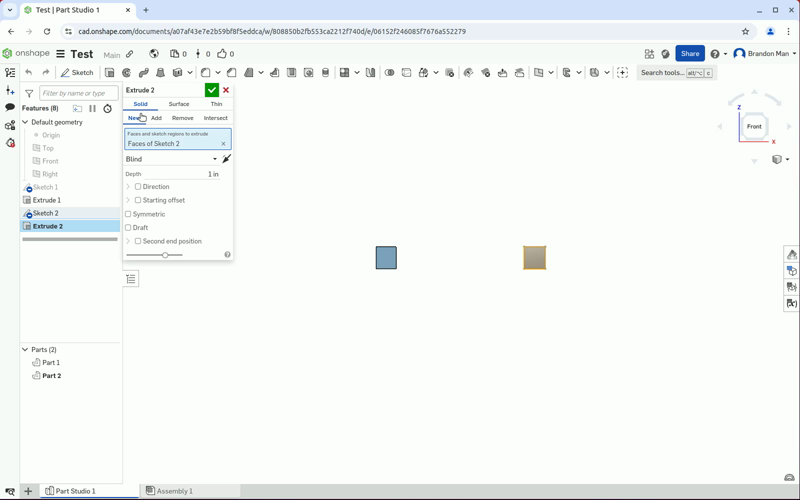
mouse_move(137, 120)
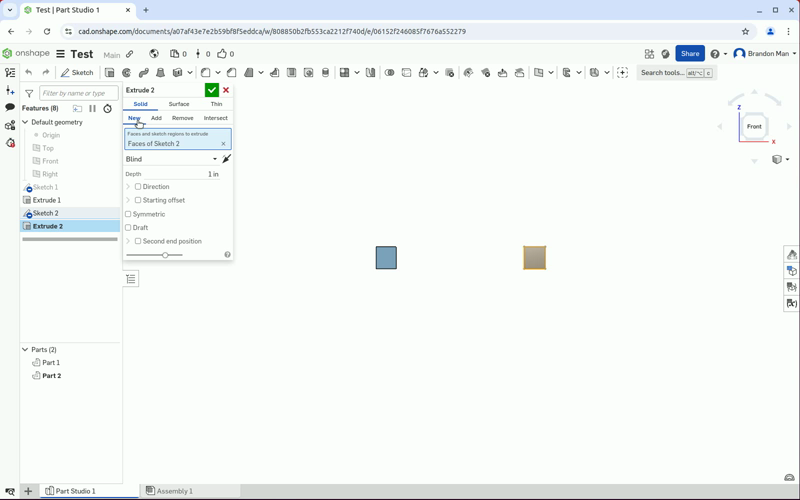
click(137, 120)
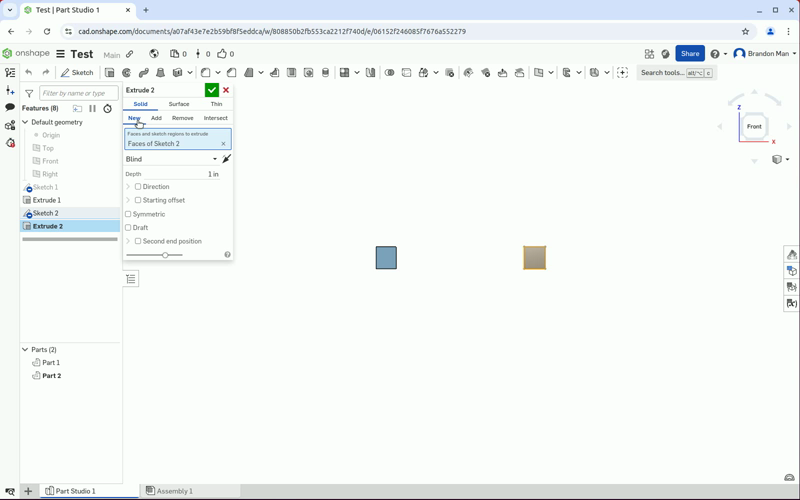
key(tab, 4)
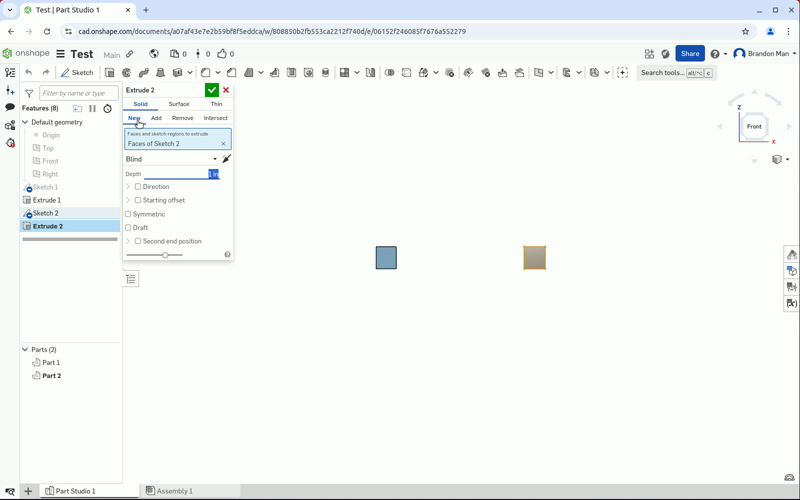
text(4.333)
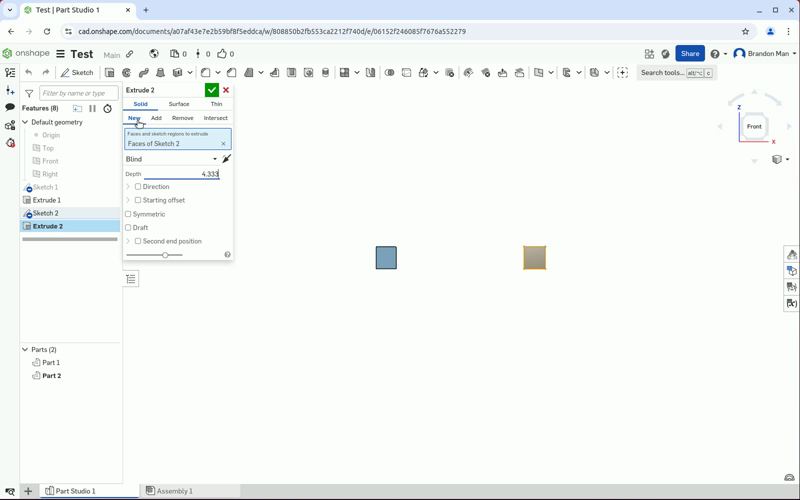
key(enter)
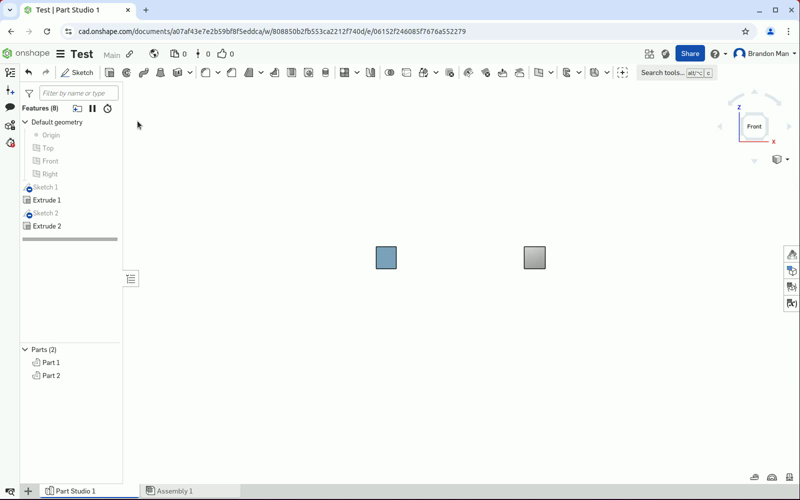
key(shift+h)
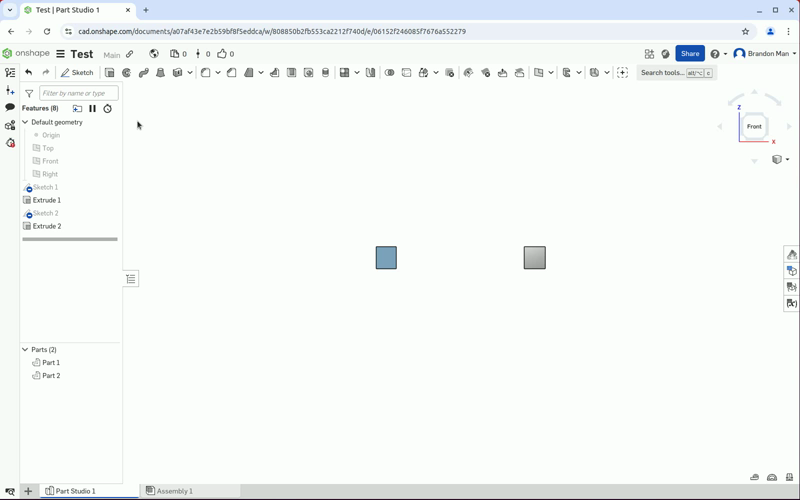
key(shift+h)
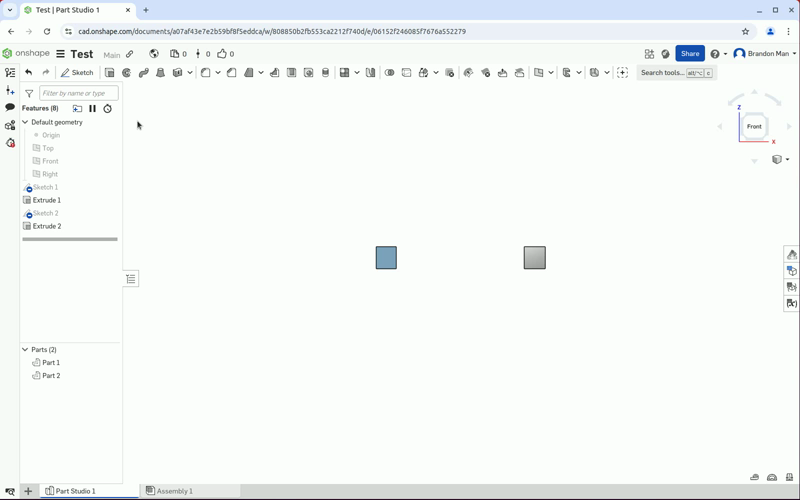
mouse_move(73, 189)
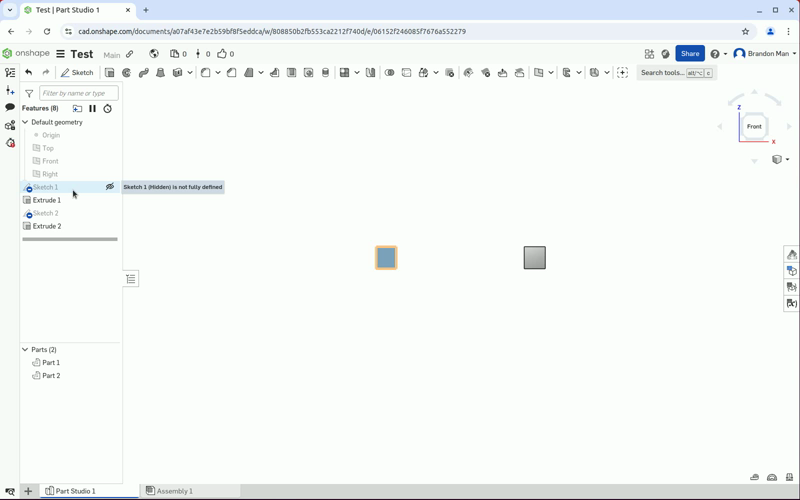
click(73, 189)
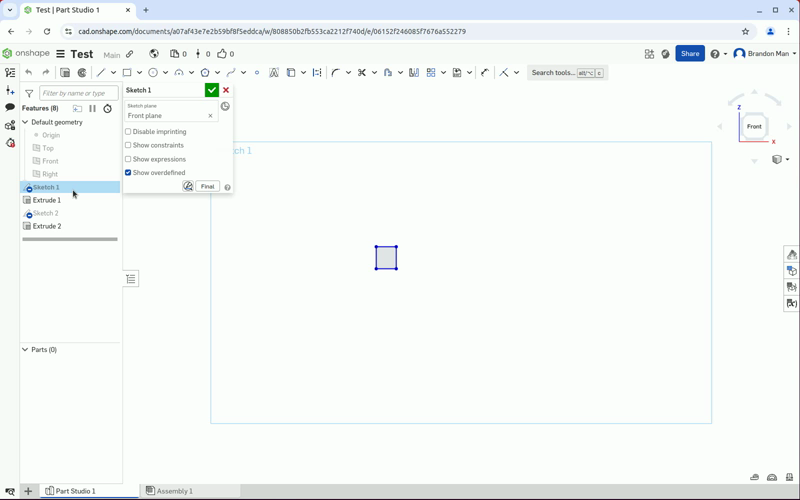
mouse_move(229, 92)
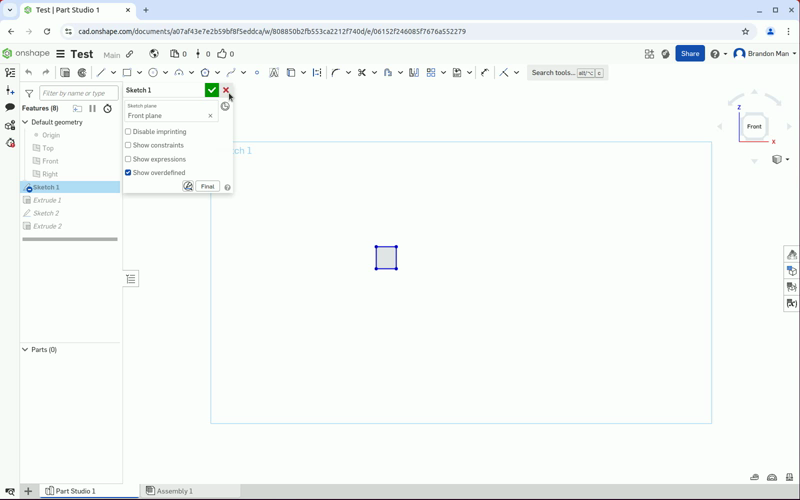
click(229, 92)
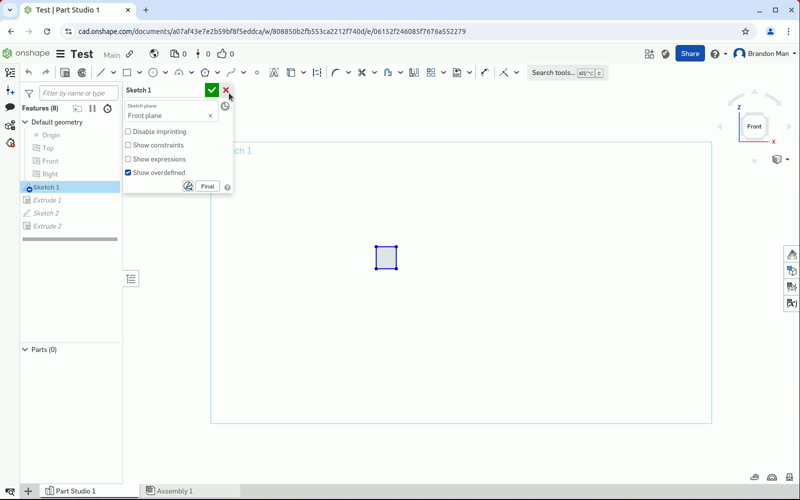
key(shift+s)
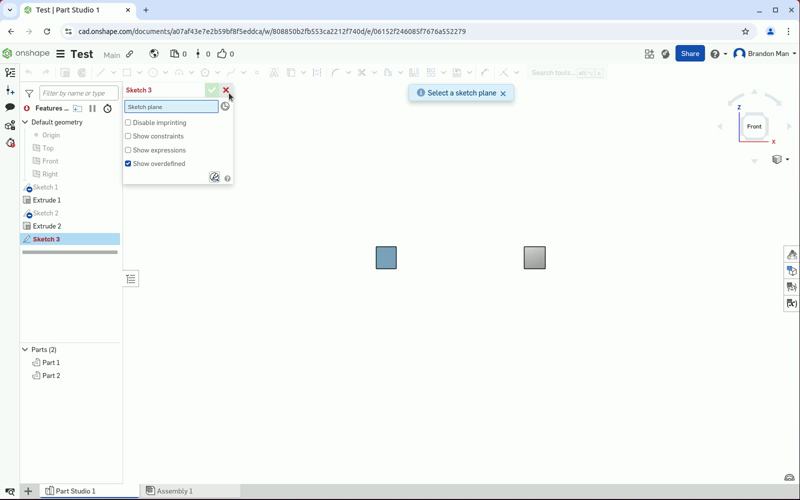
mouse_move(73, 163)
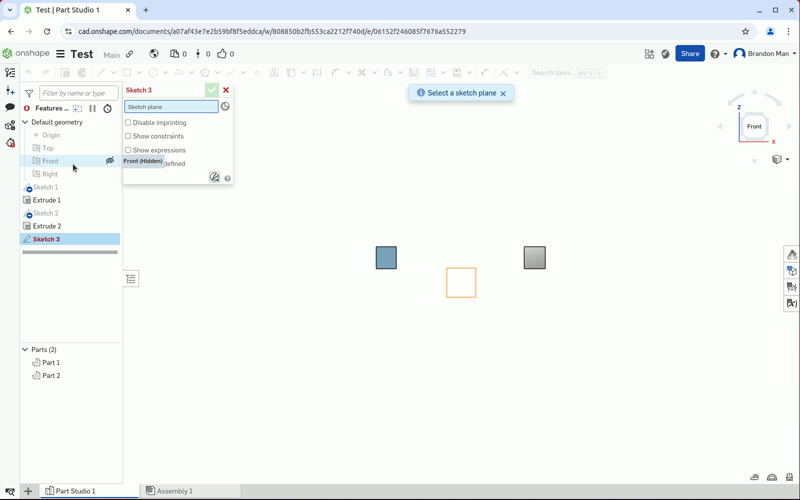
click(73, 163)
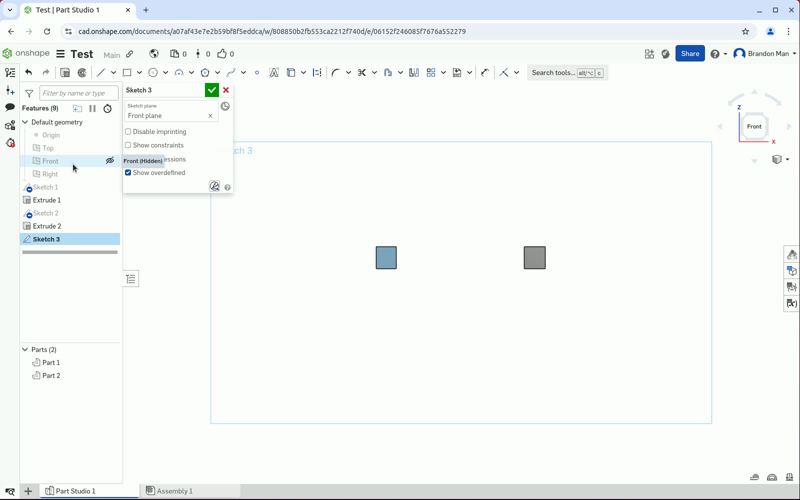
mouse_move(73, 352)
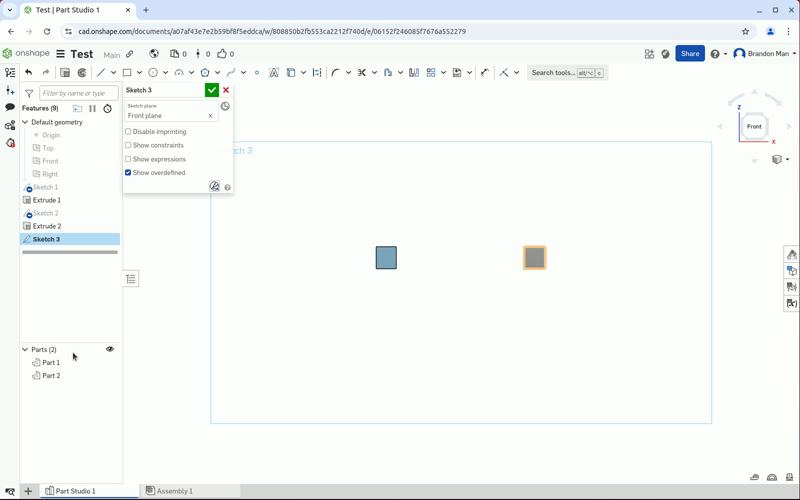
key(y)
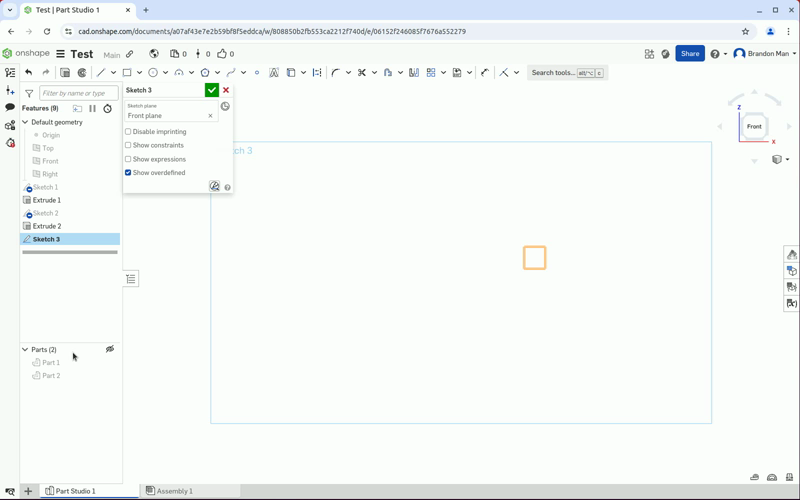
key(l)
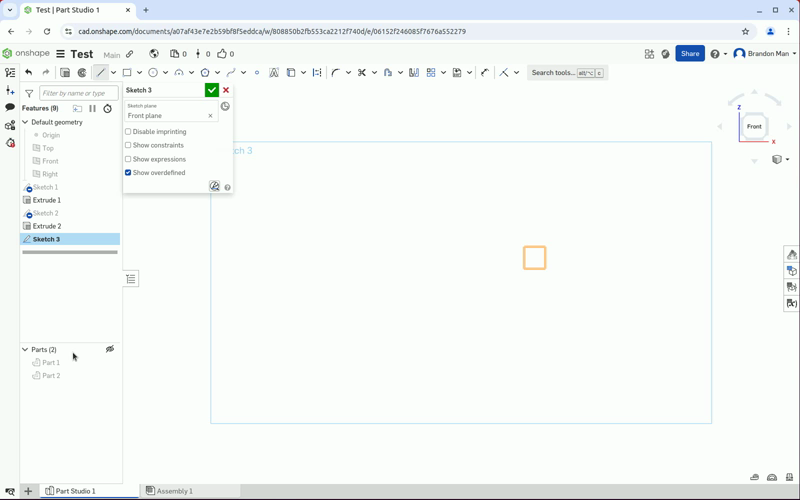
key_down(shift)
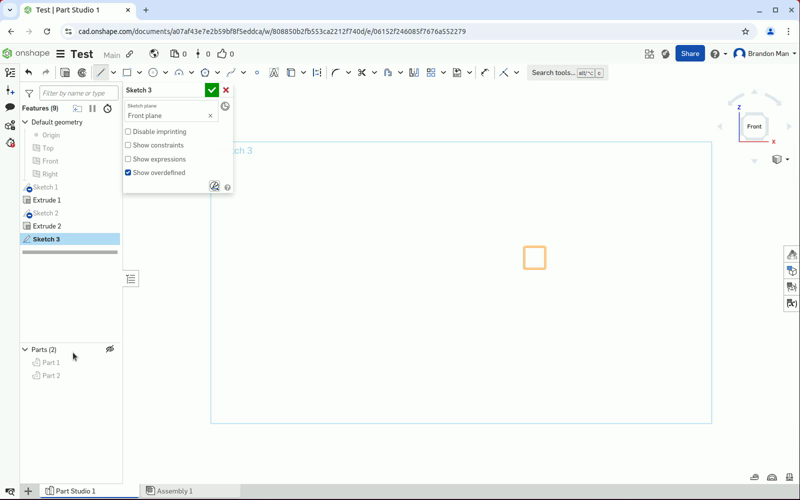
mouse_move(395, 268)
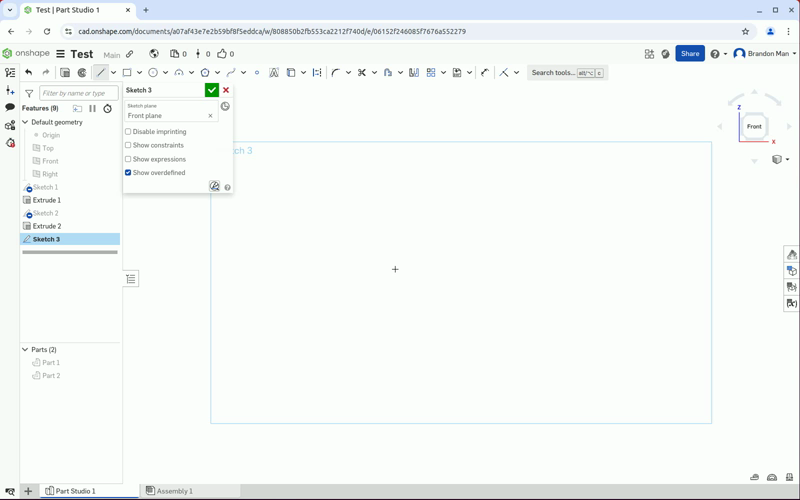
click(395, 268)
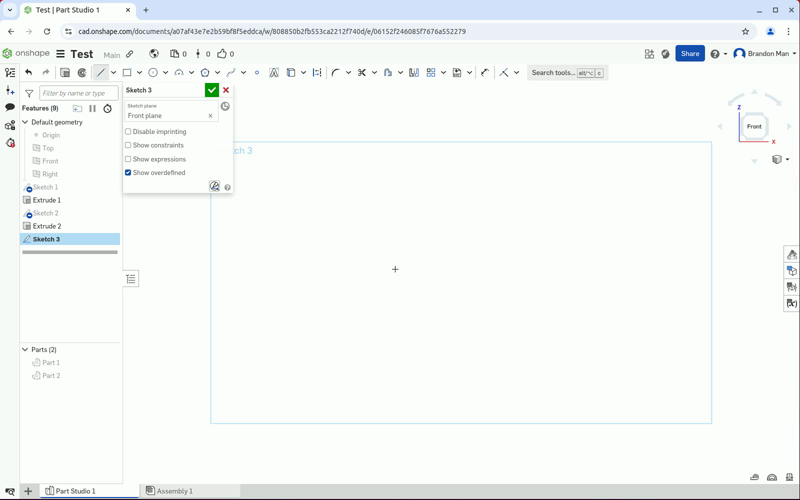
key_up(shift)
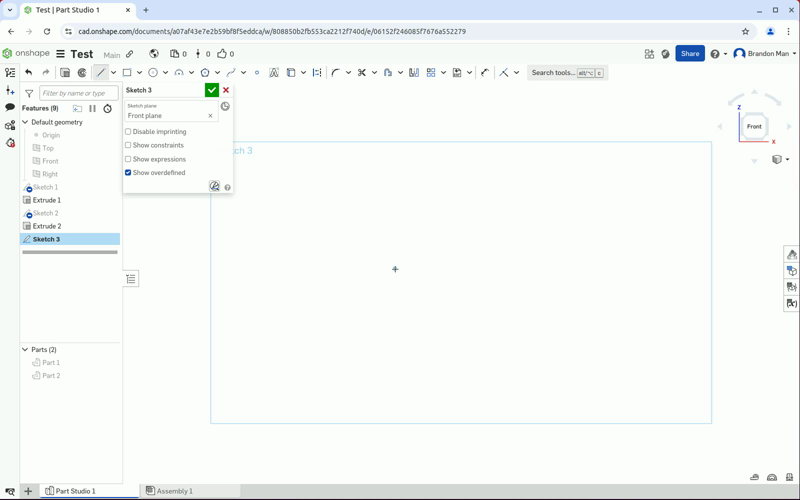
key_down(shift)
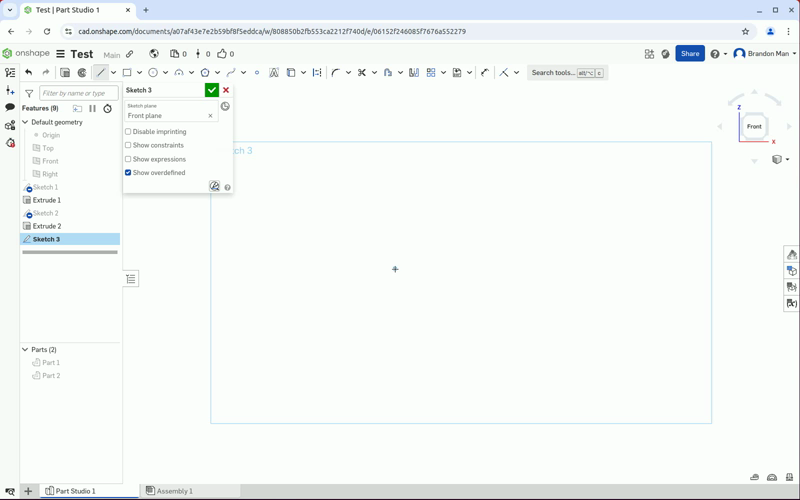
mouse_move(523, 268)
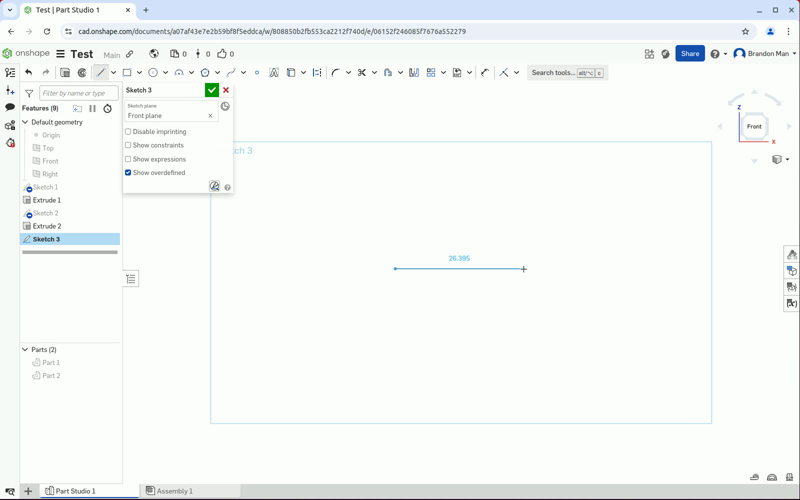
click(523, 268)
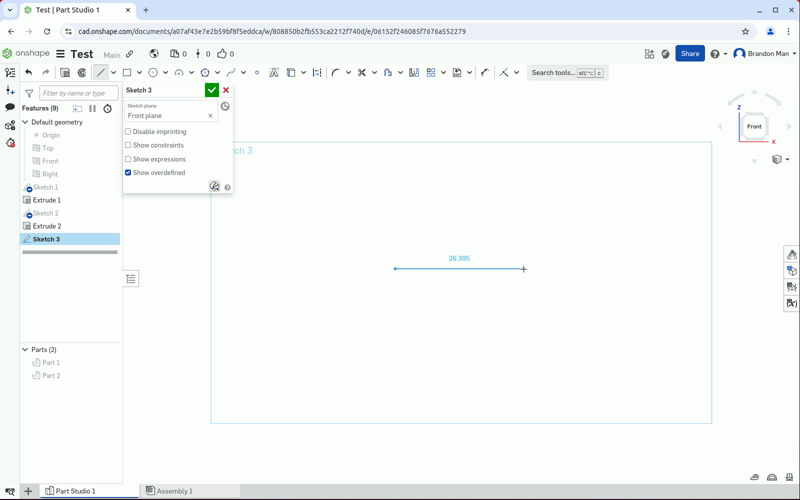
key_up(shift)
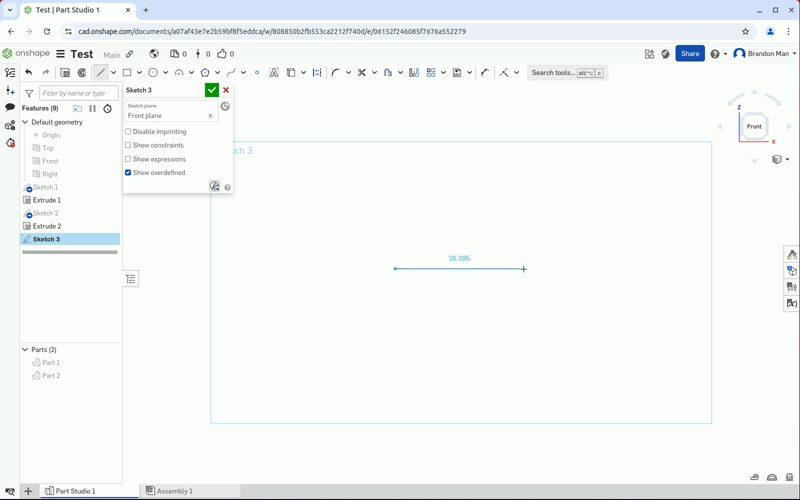
key_down(shift)
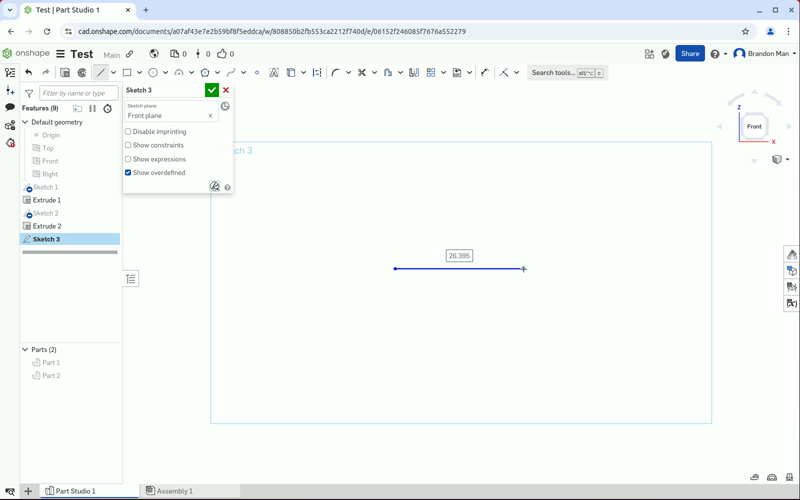
mouse_move(553, 268)
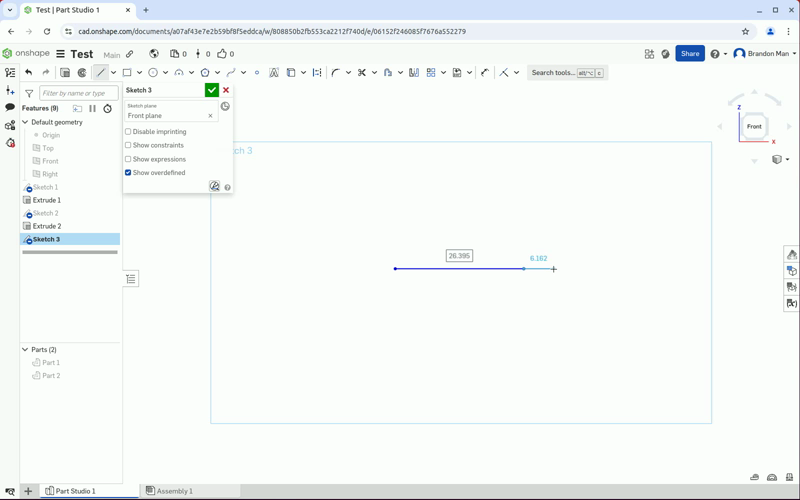
mouse_move(523, 248)
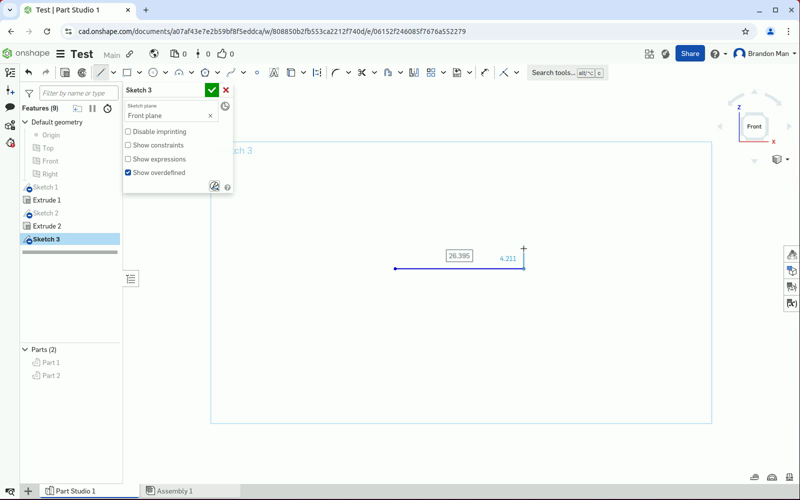
click(523, 248)
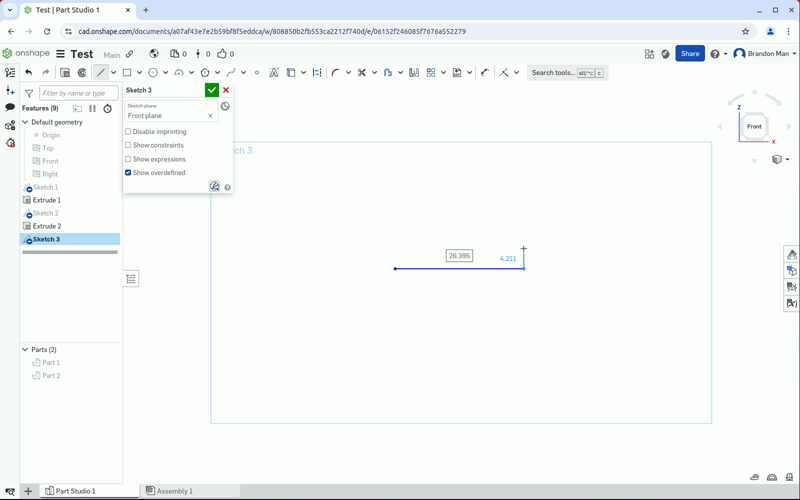
key_up(shift)
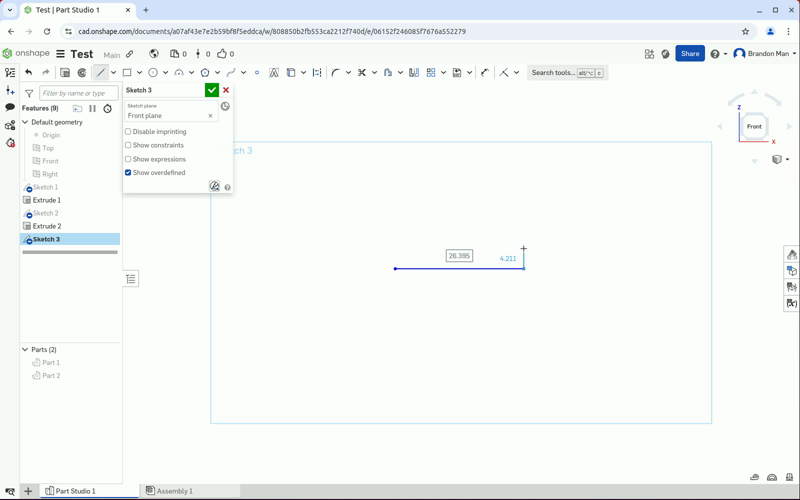
key_down(shift)
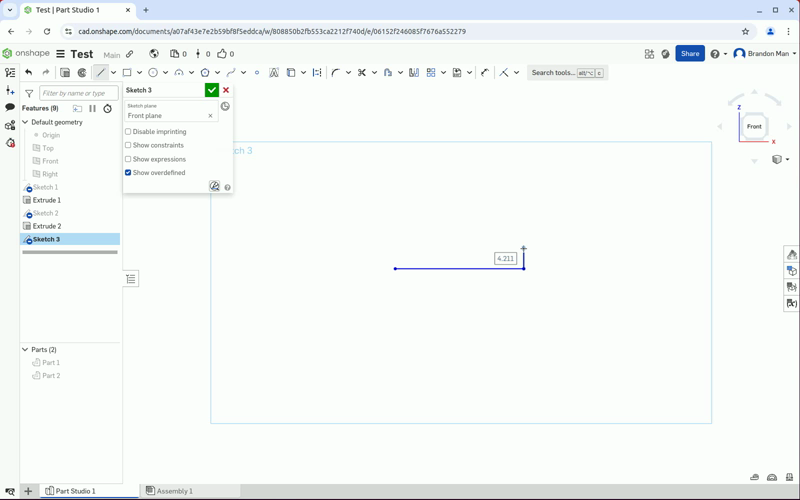
mouse_move(395, 248)
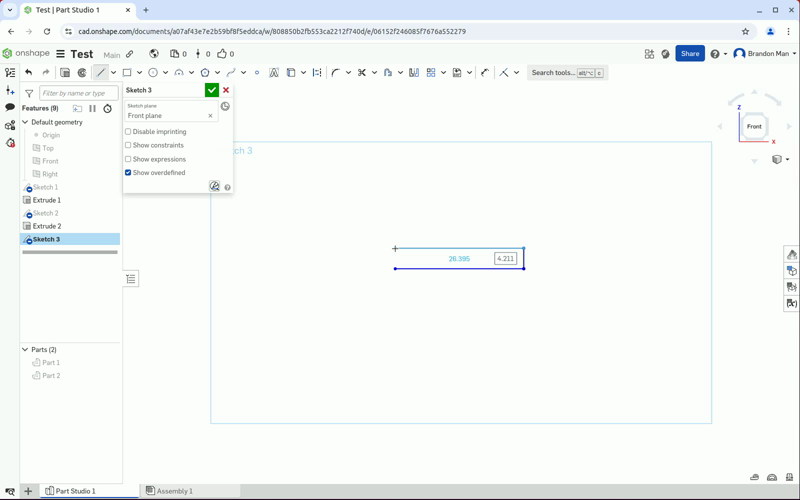
click(395, 248)
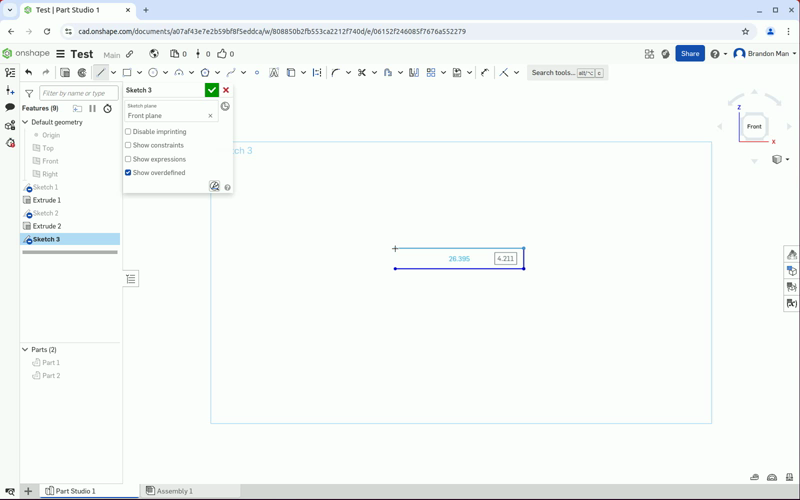
key_up(shift)
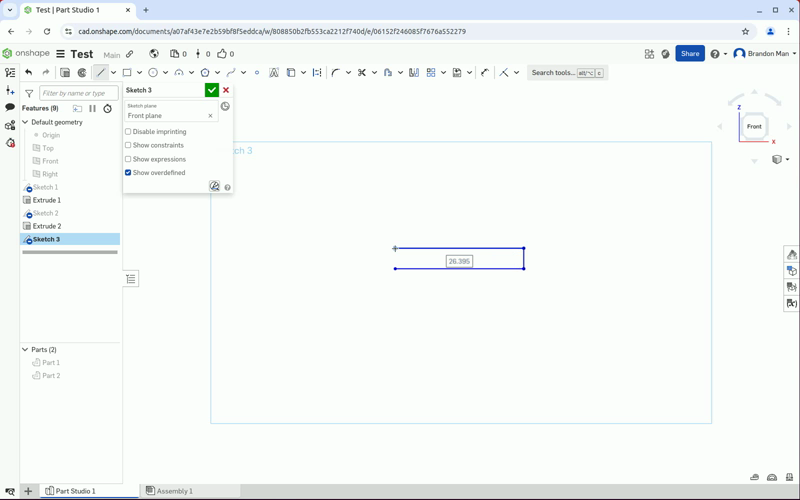
mouse_move(425, 248)
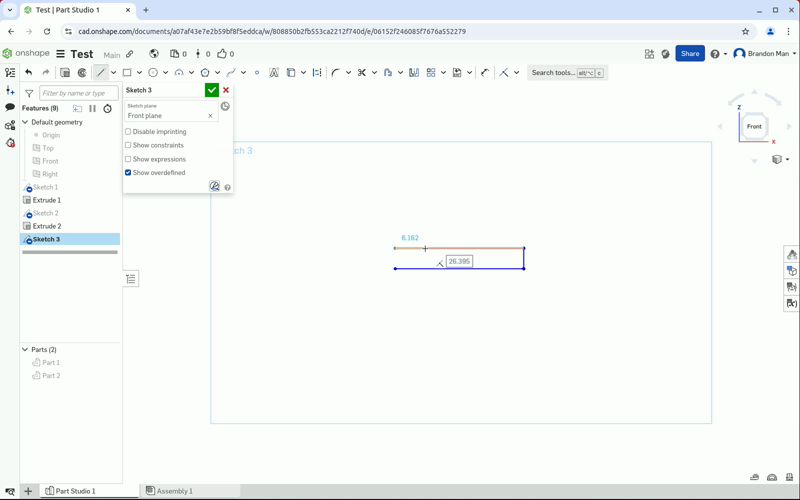
key_down(shift)
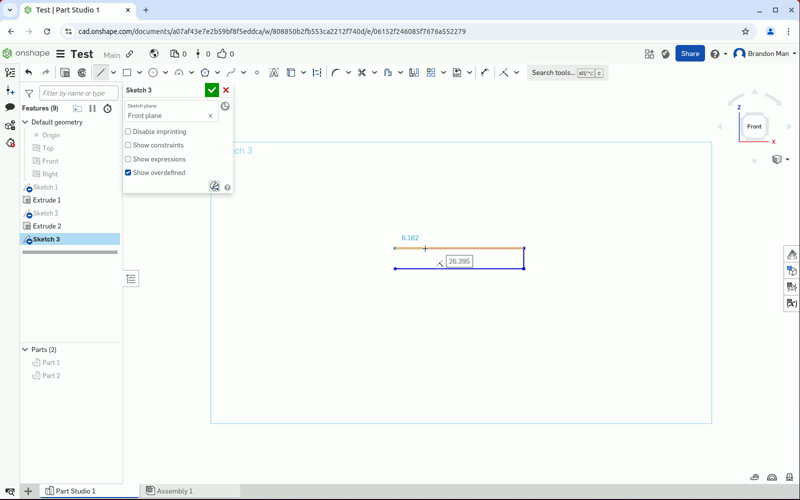
mouse_move(395, 268)
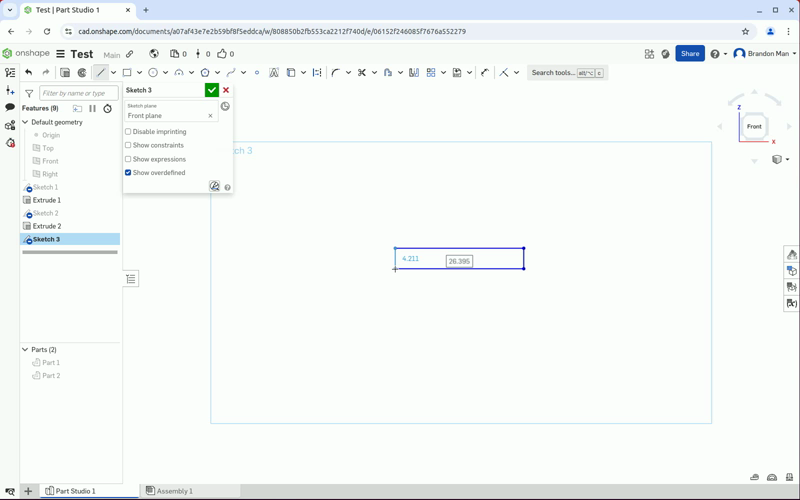
key_up(shift)
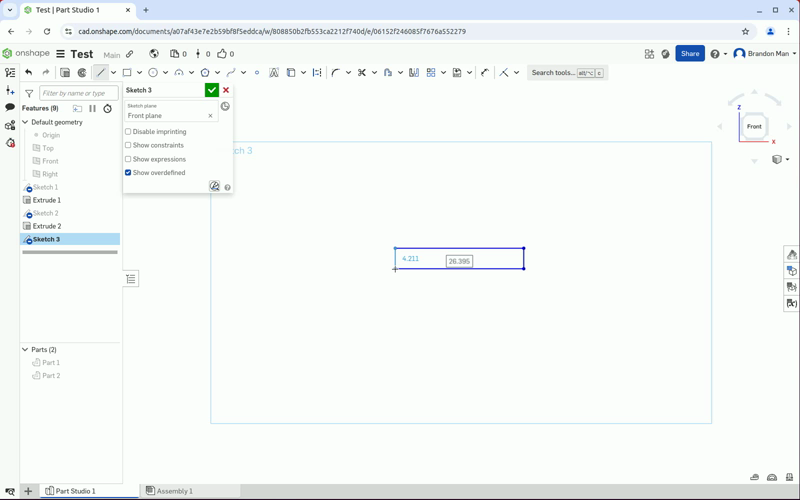
click(395, 268)
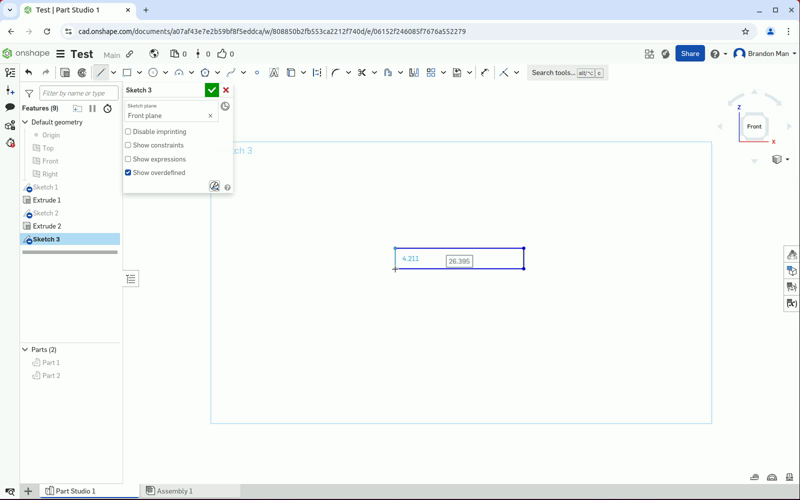
key(esc)
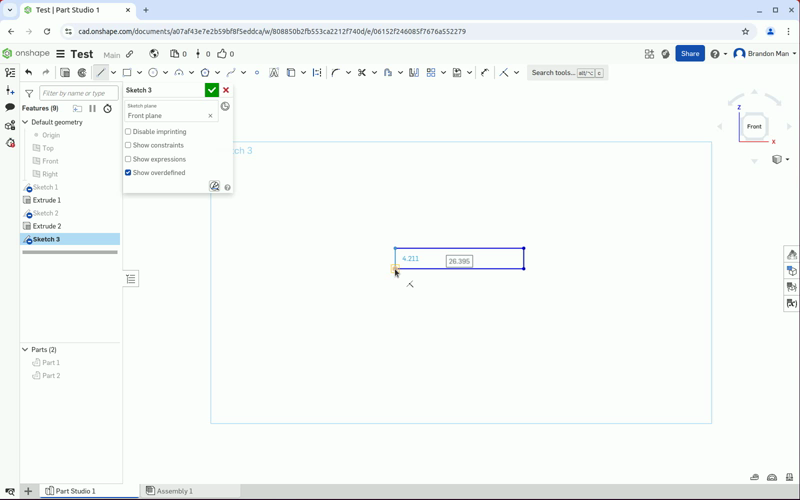
mouse_move(402, 253)
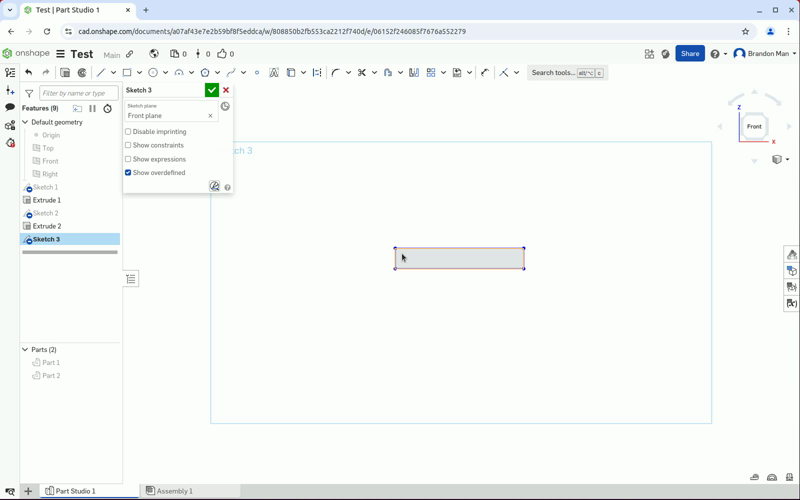
click(402, 253)
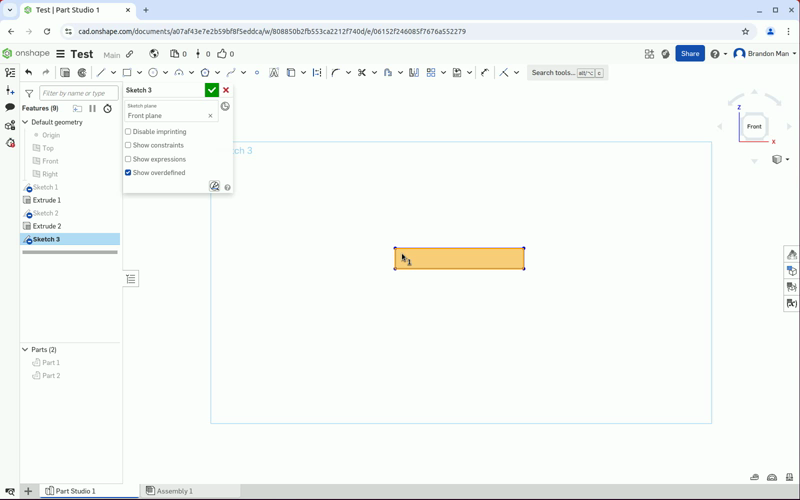
mouse_move(73, 352)
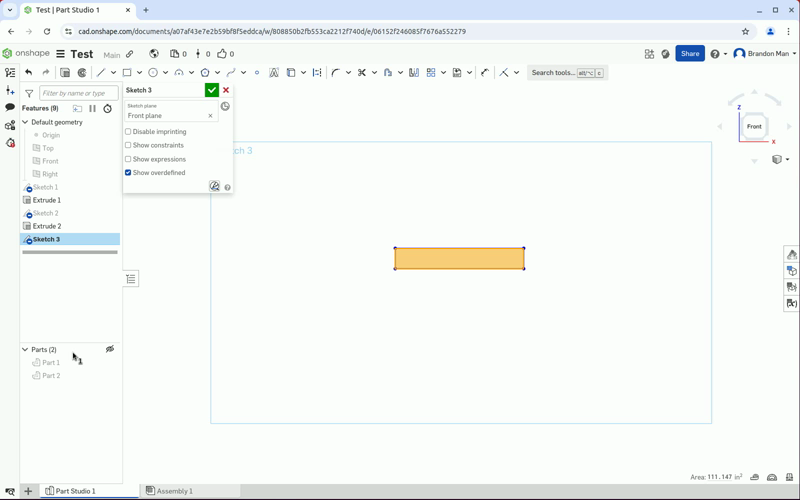
key(shift+y)
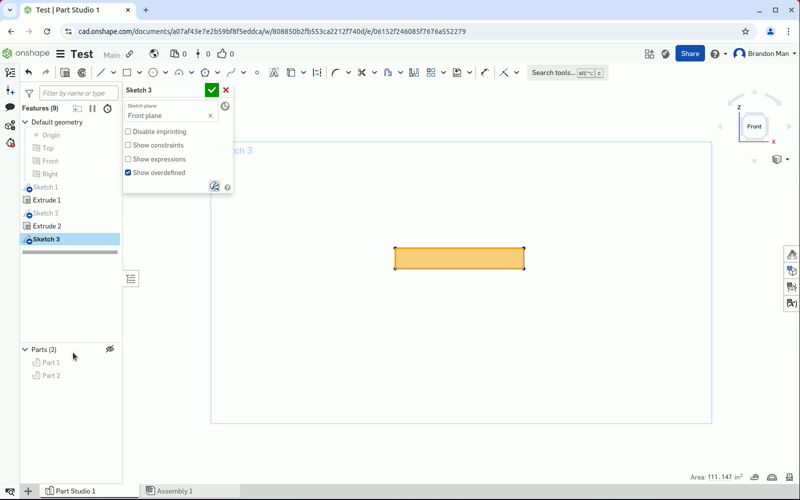
key(shift+e)
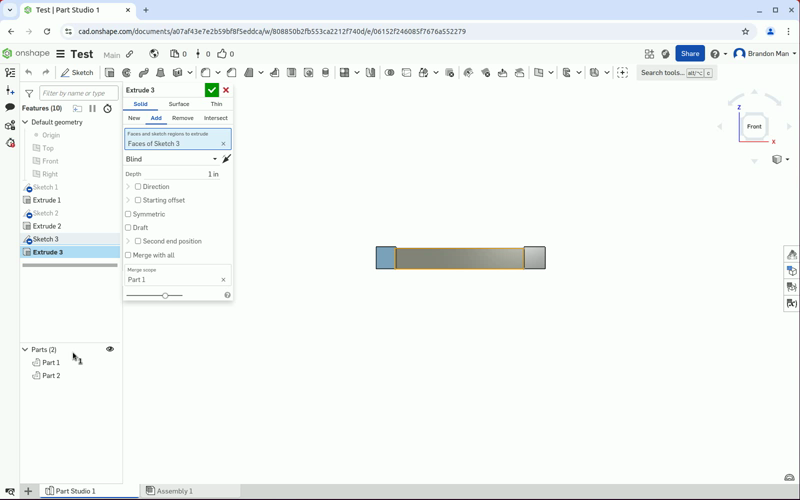
mouse_move(143, 106)
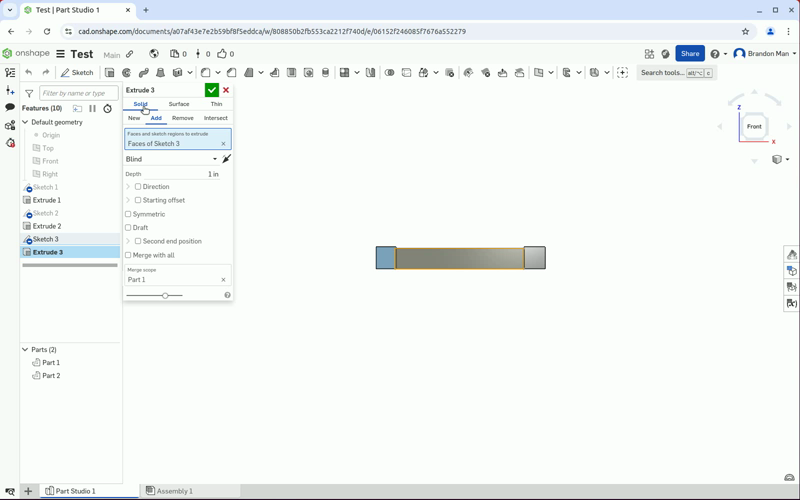
click(143, 106)
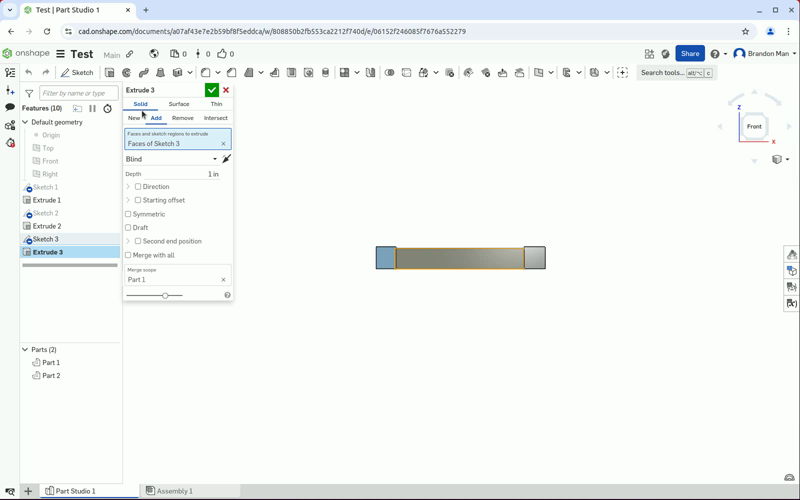
mouse_move(137, 120)
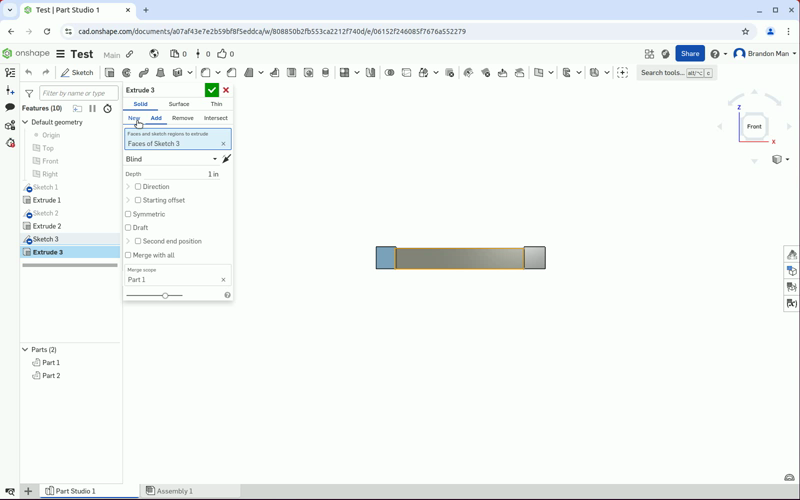
click(137, 120)
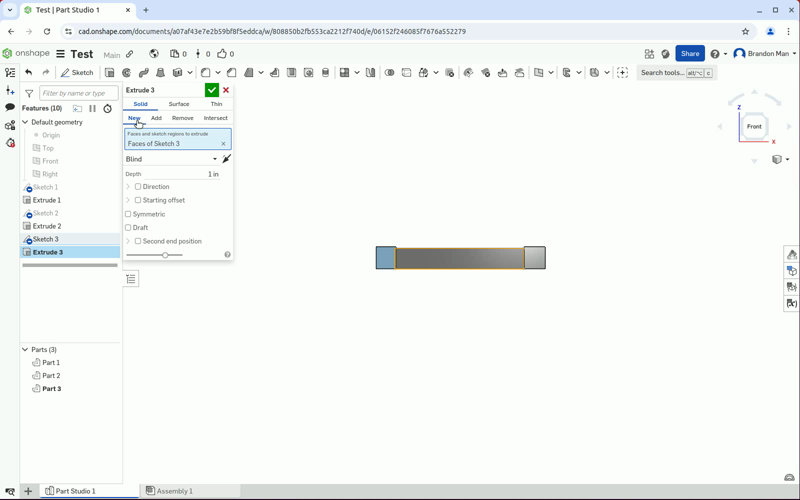
key(tab, 4)
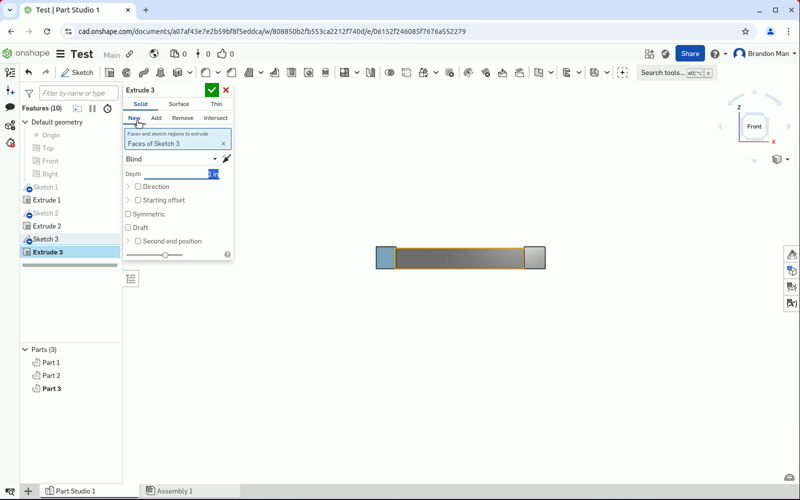
text(4.333)
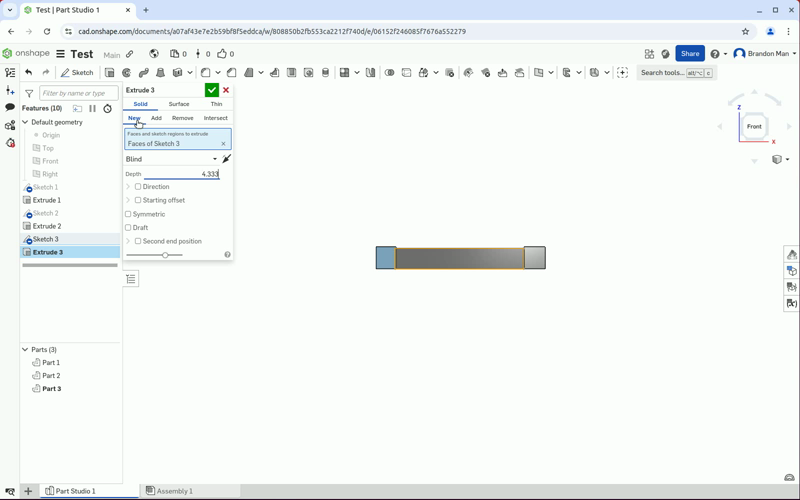
key(enter)
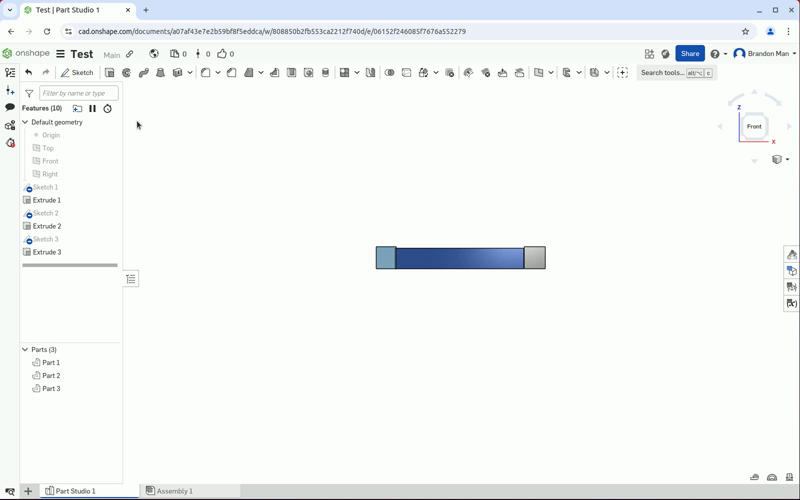
key(shift+h)
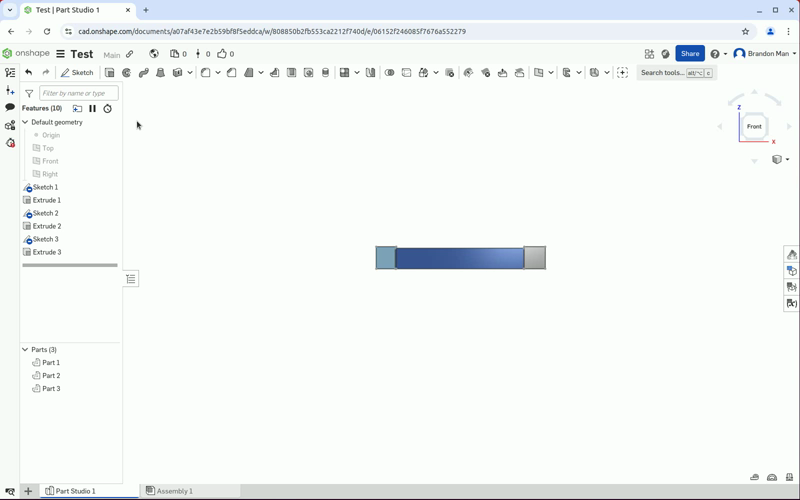
key(shift+h)
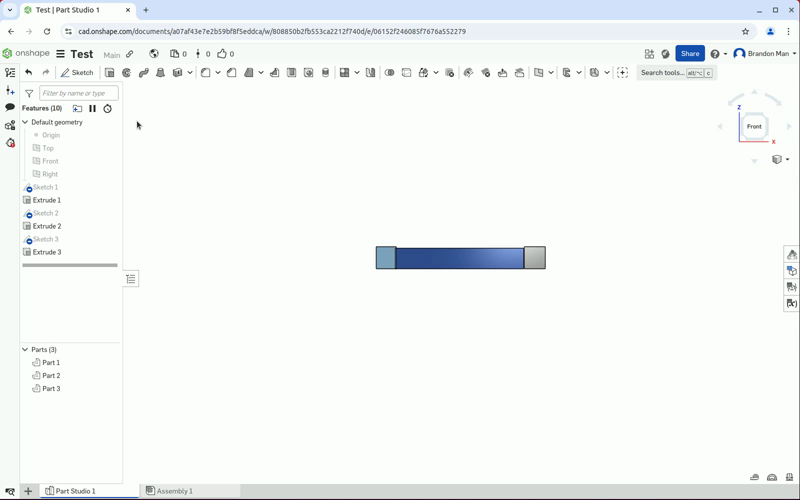
mouse_move(73, 189)
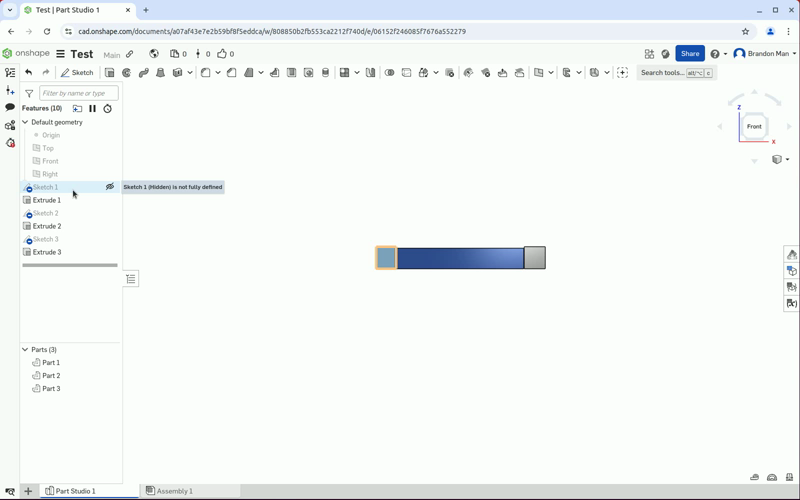
click(73, 189)
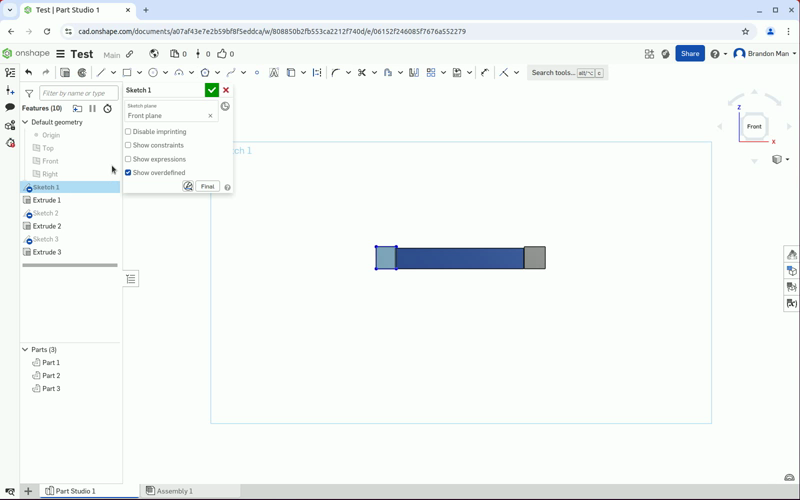
mouse_move(229, 92)
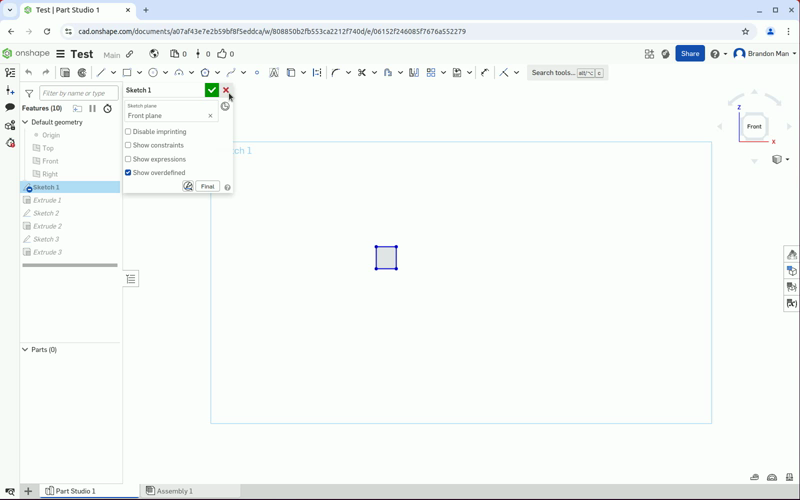
click(229, 92)
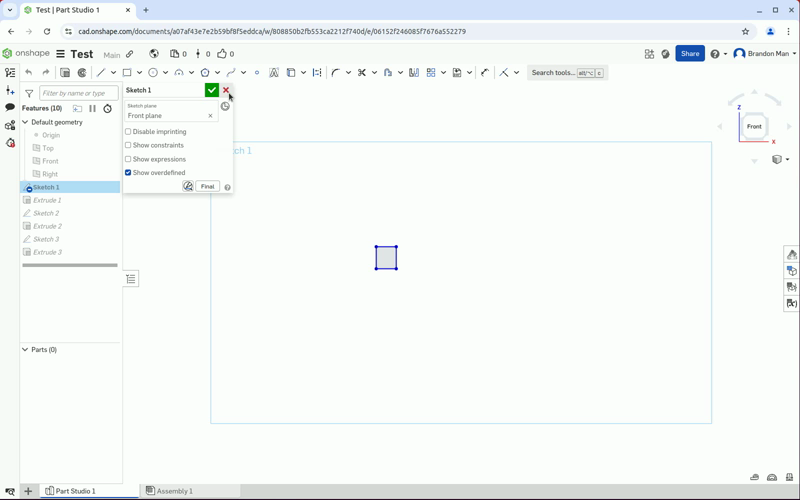
key(shift+s)
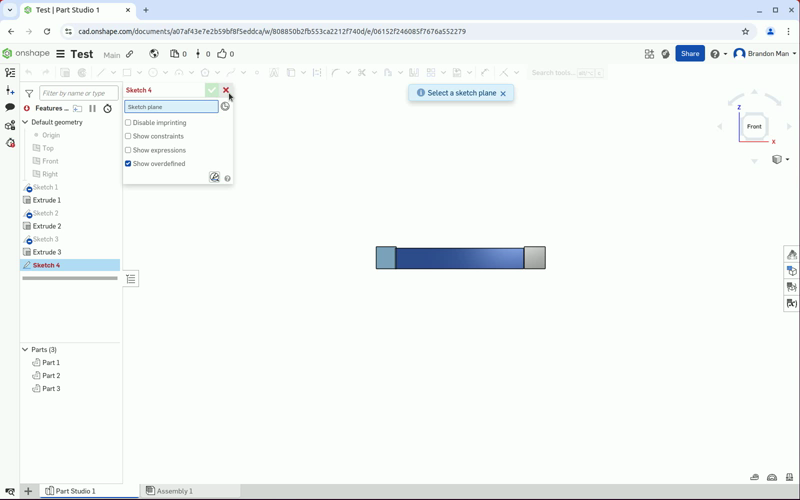
mouse_move(73, 163)
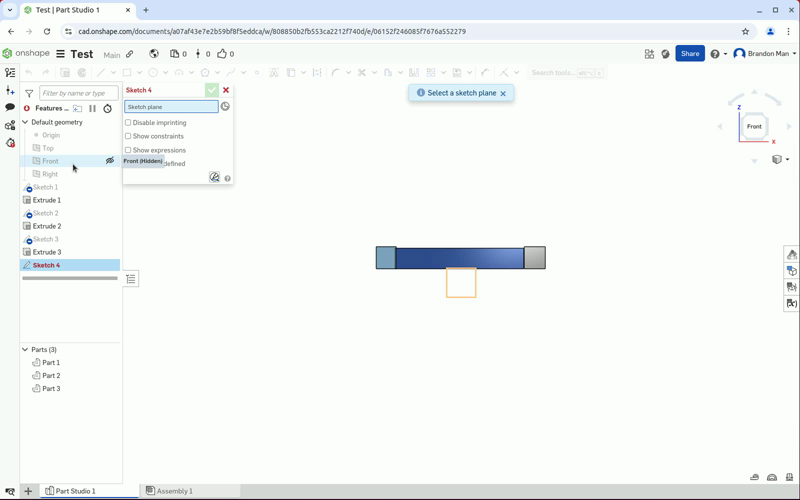
click(73, 163)
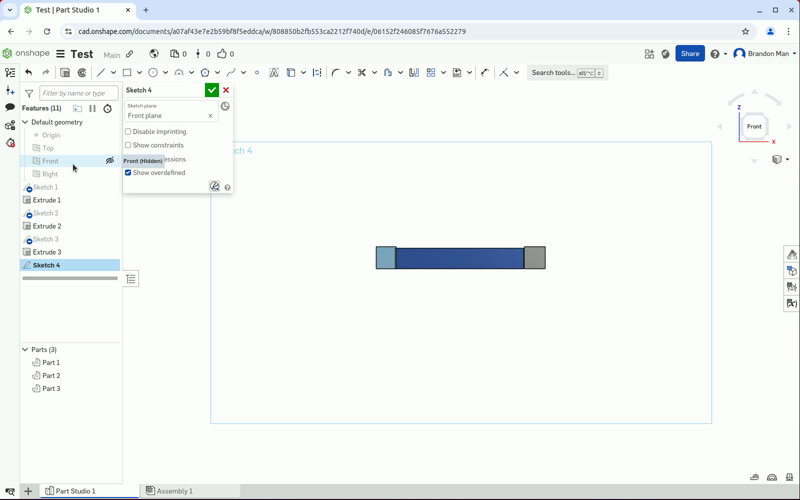
mouse_move(73, 352)
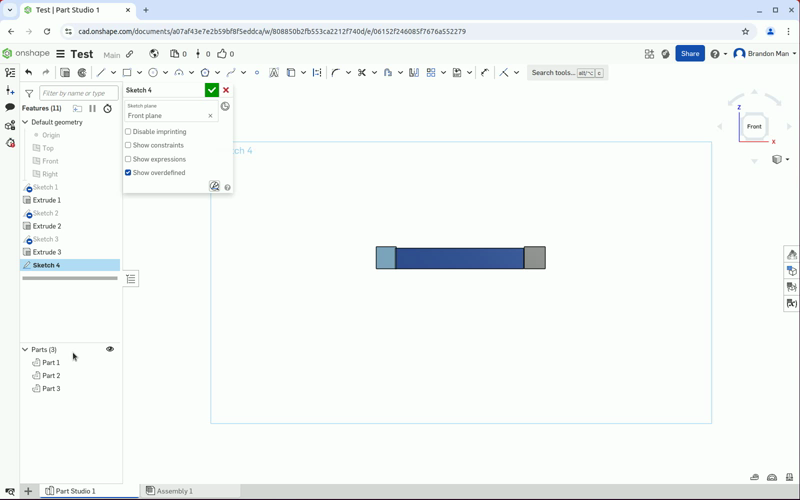
key(y)
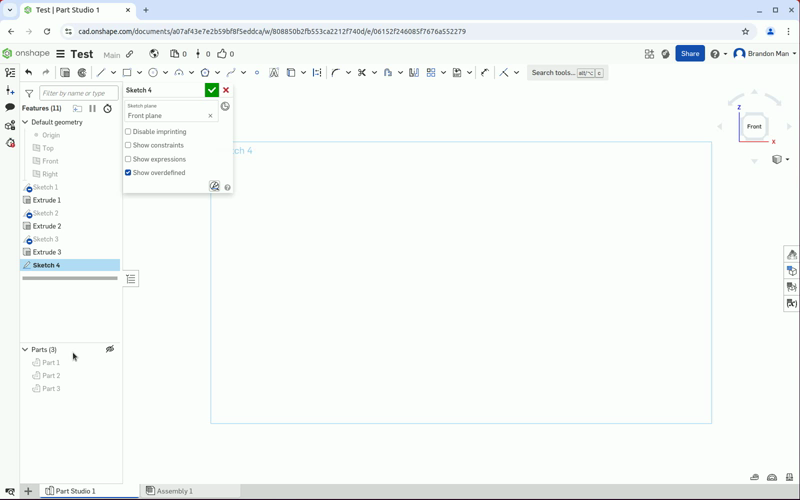
key(l)
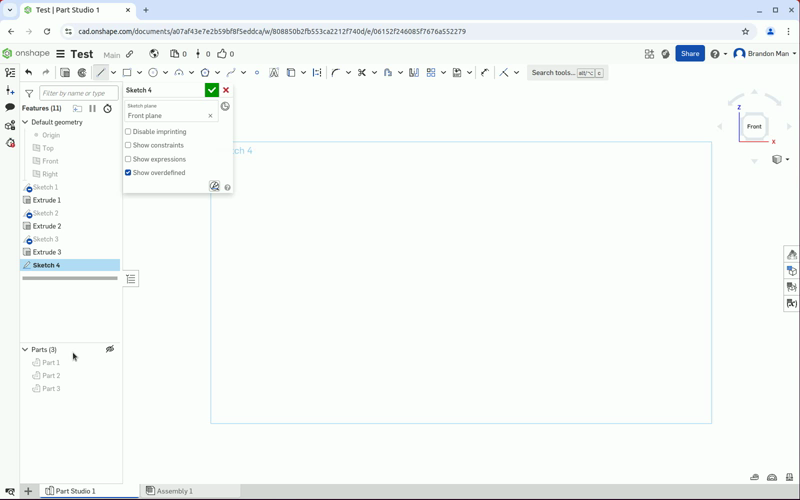
key_down(shift)
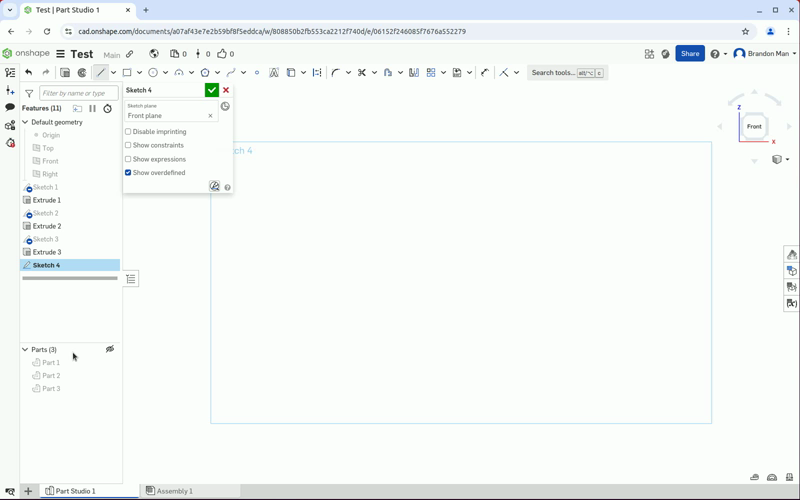
mouse_move(348, 312)
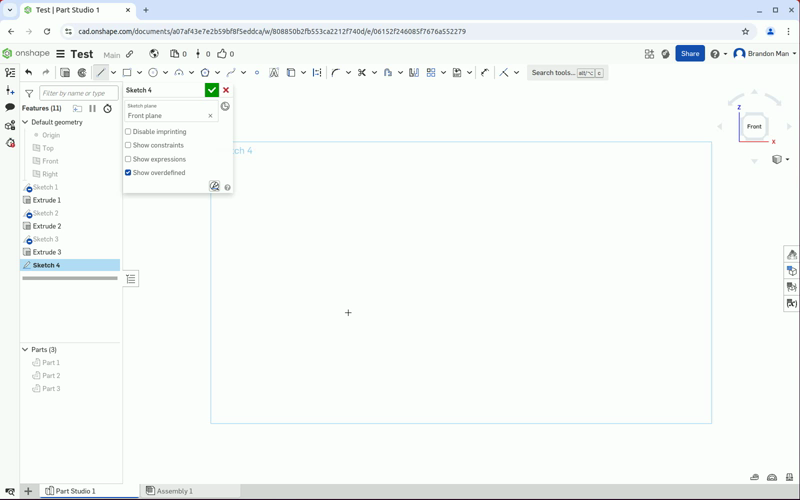
click(348, 312)
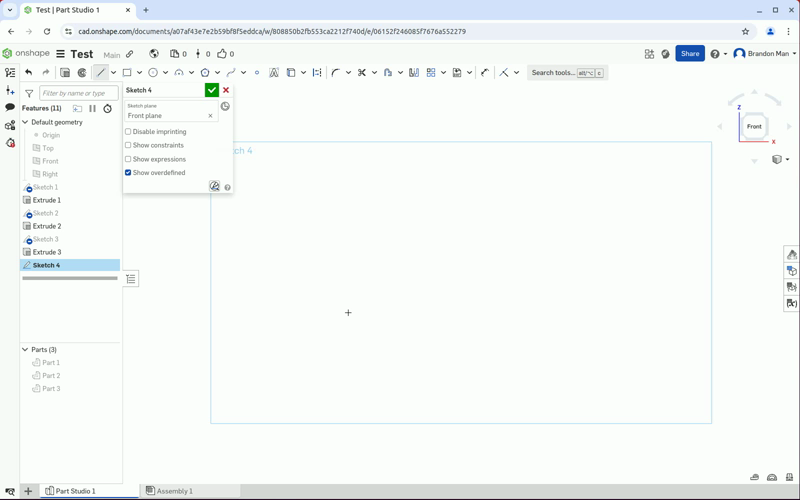
key_up(shift)
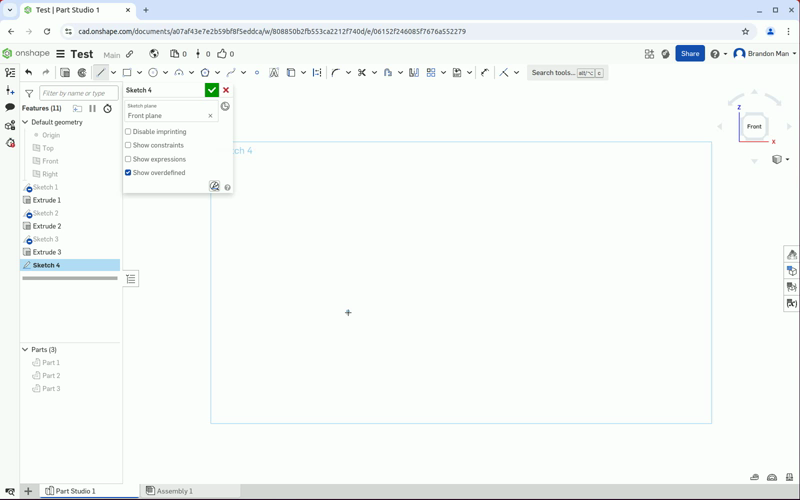
key_down(shift)
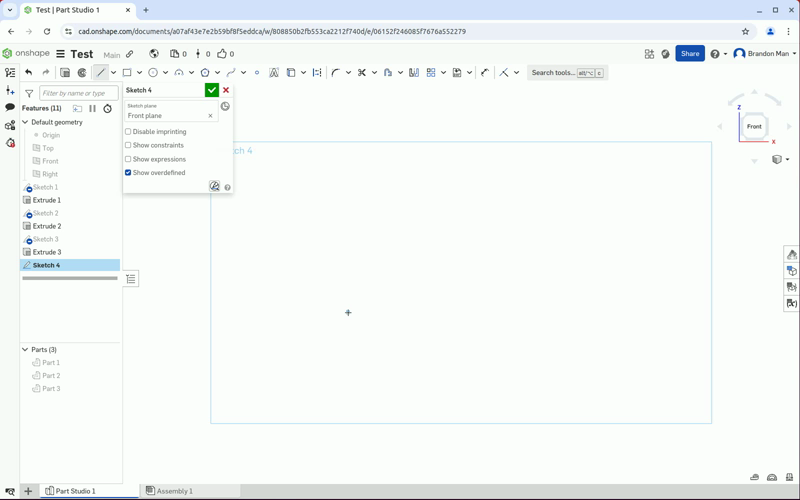
mouse_move(378, 312)
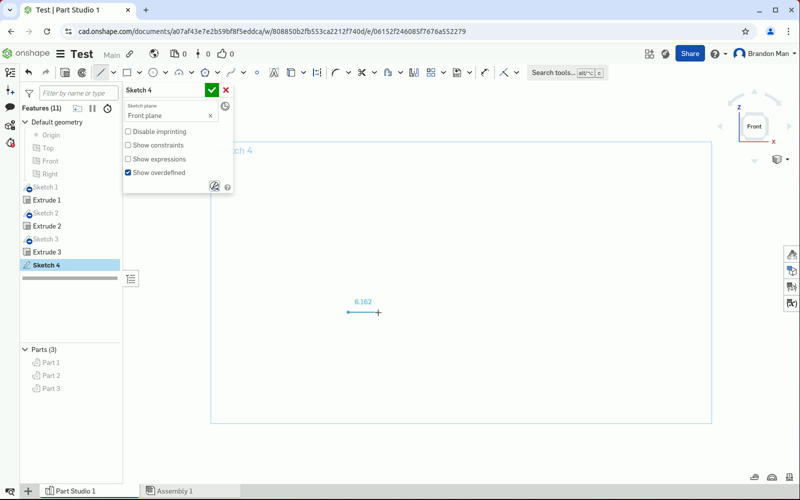
mouse_move(362, 312)
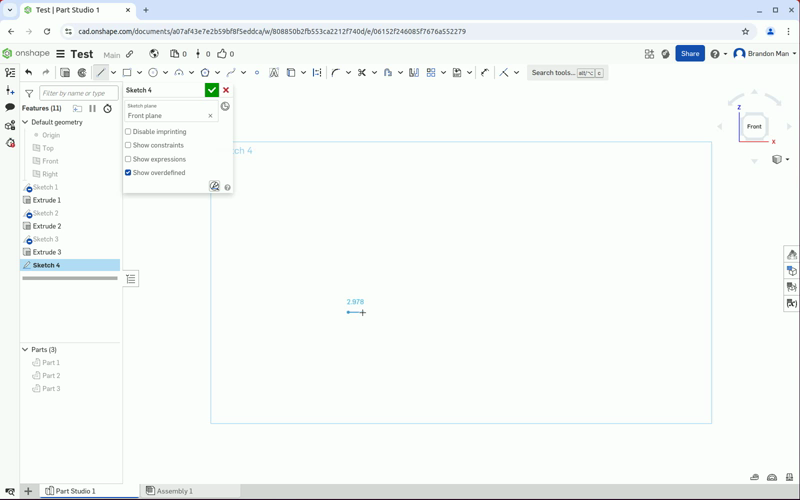
click(362, 312)
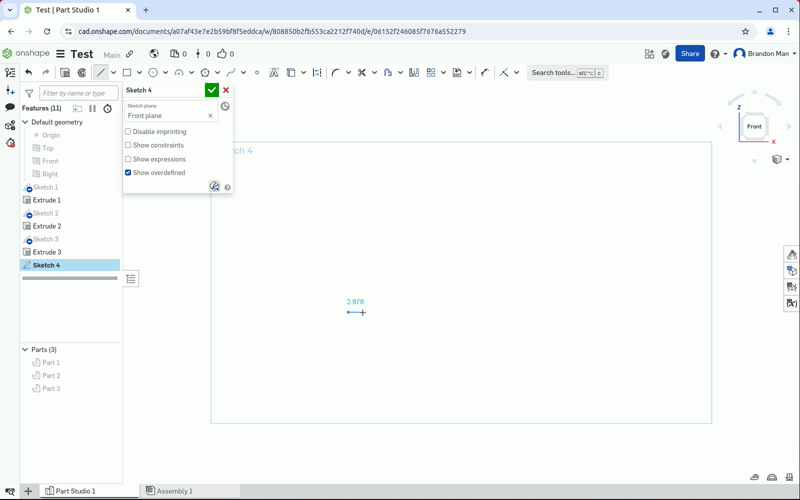
key_up(shift)
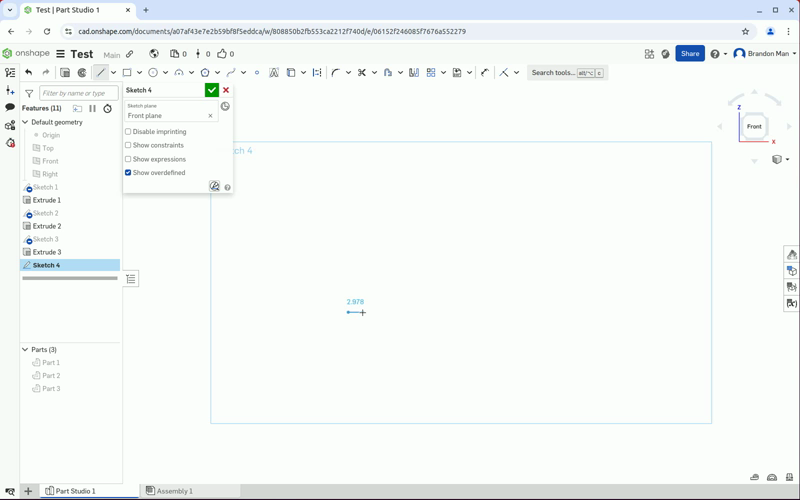
key_down(shift)
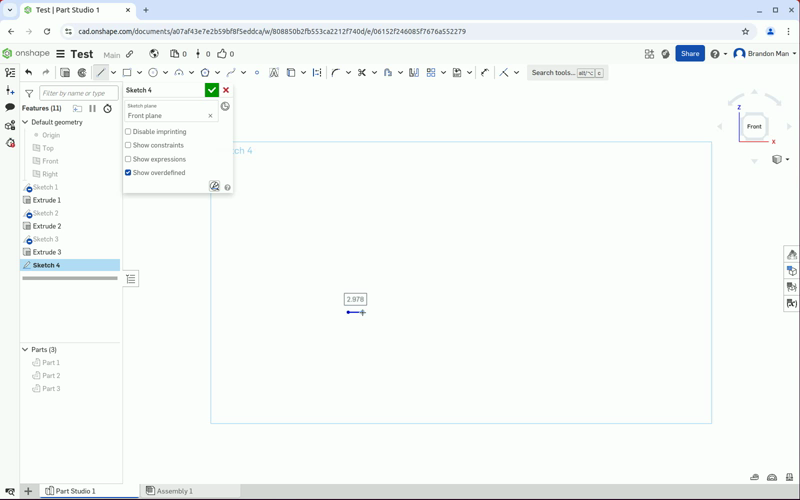
mouse_move(392, 312)
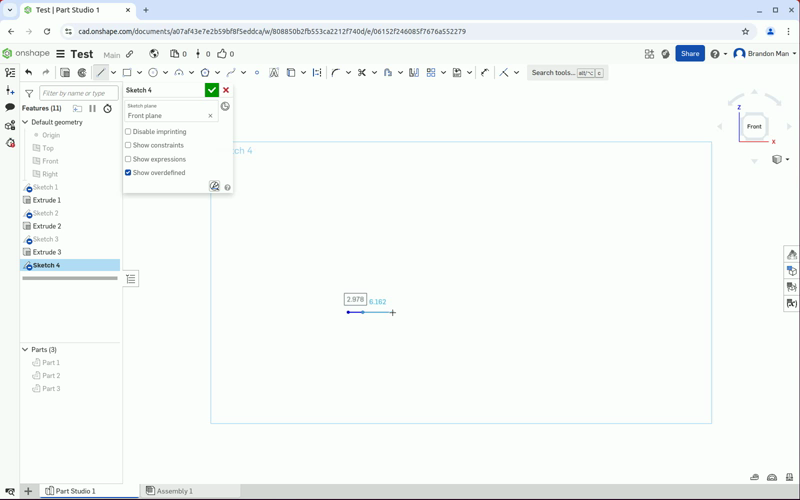
mouse_move(362, 290)
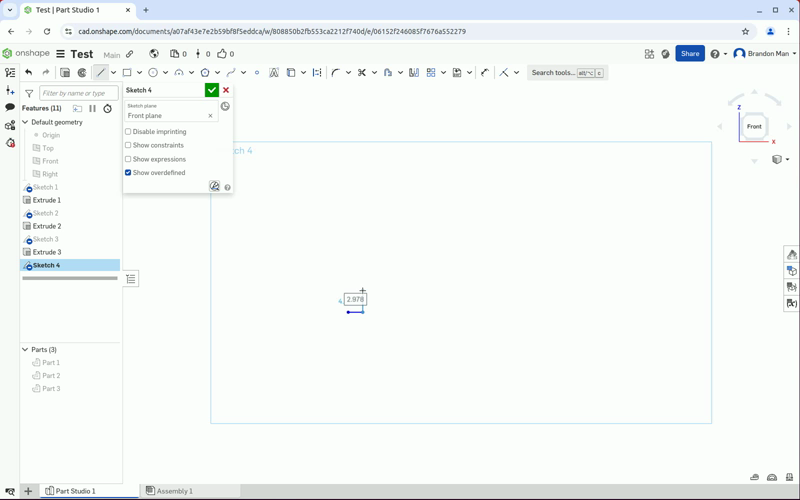
click(362, 290)
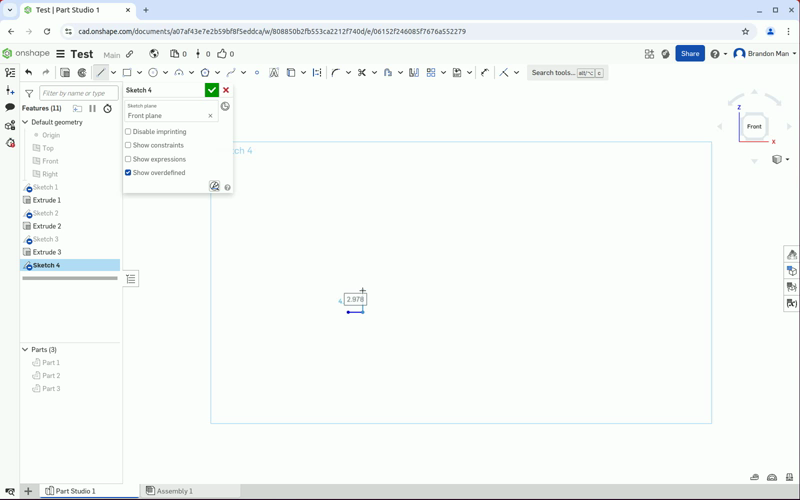
key_up(shift)
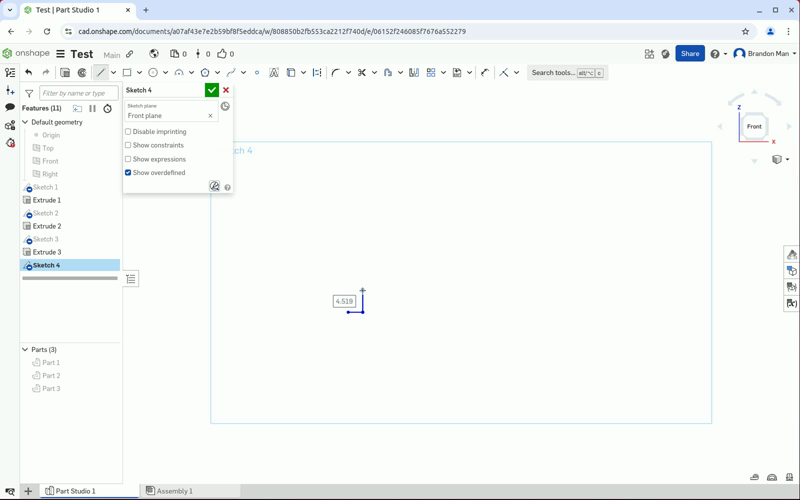
key_down(shift)
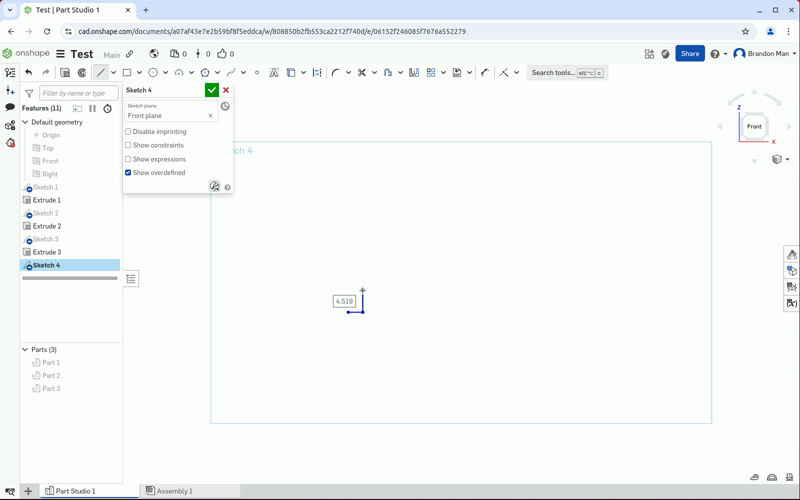
mouse_move(392, 290)
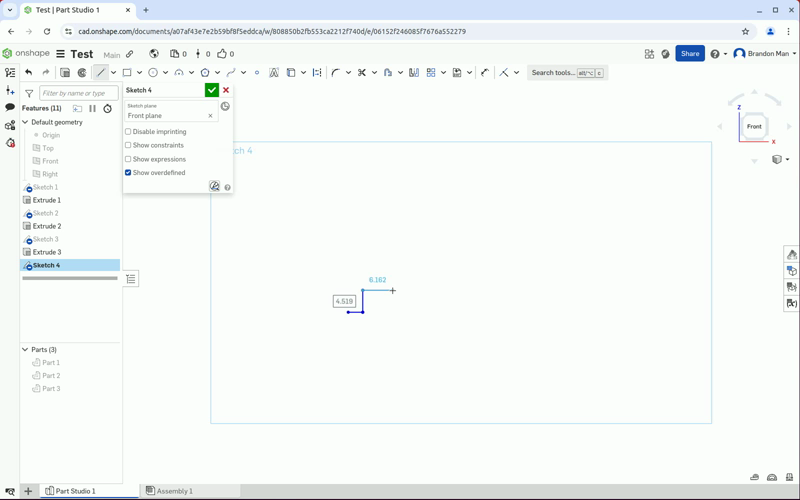
mouse_move(348, 290)
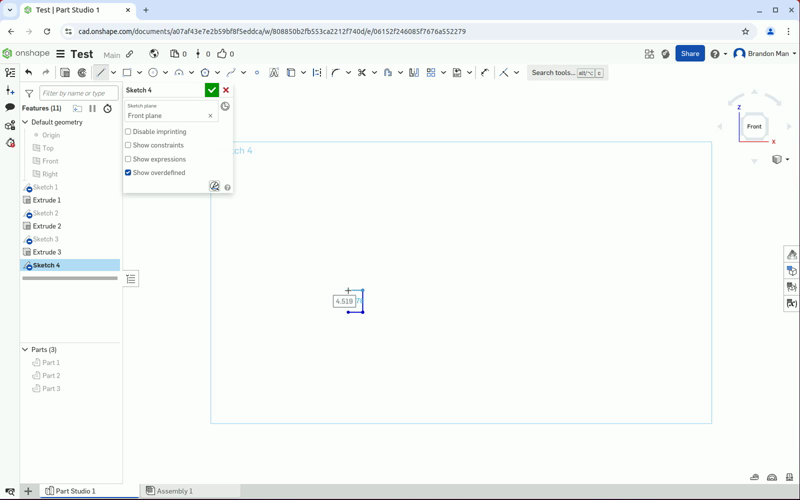
click(348, 290)
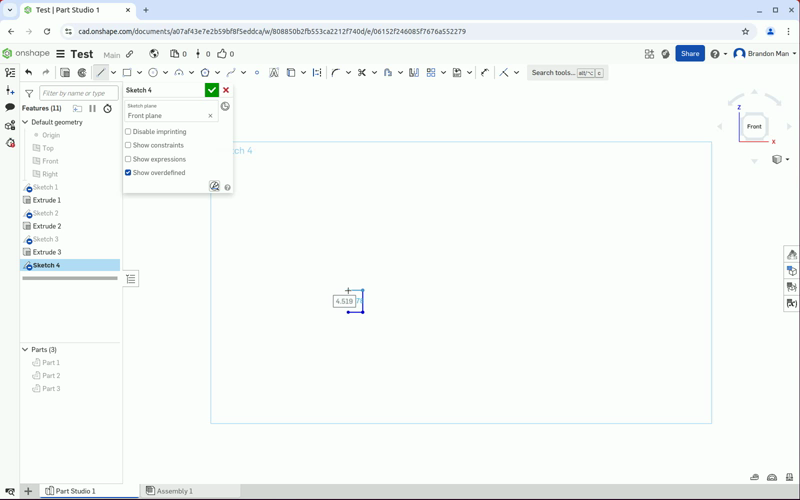
key_up(shift)
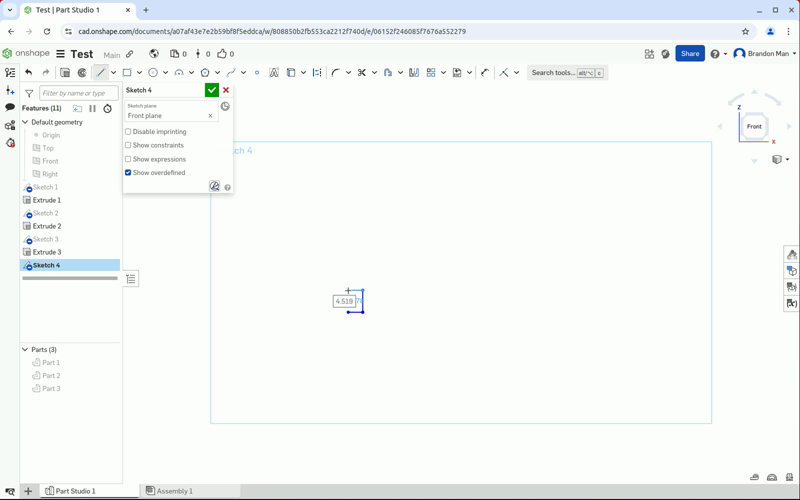
mouse_move(378, 290)
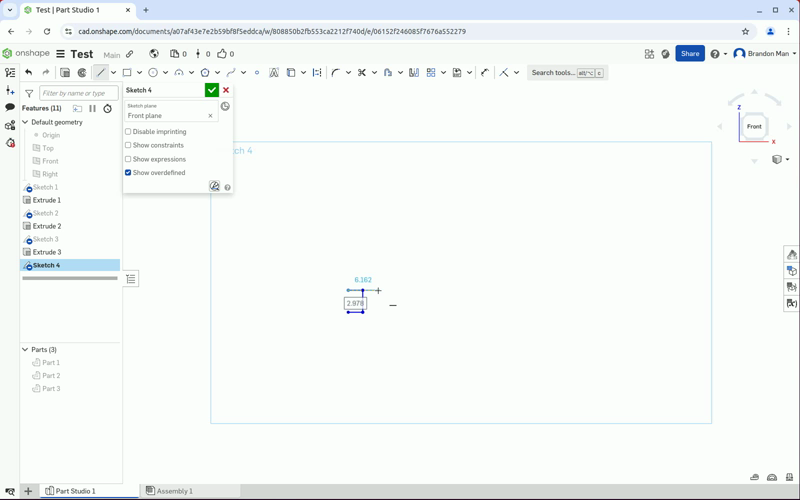
key_down(shift)
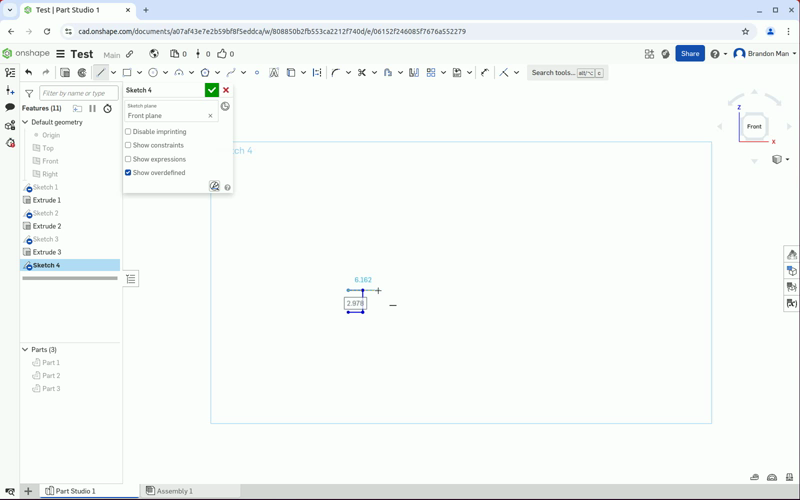
mouse_move(348, 312)
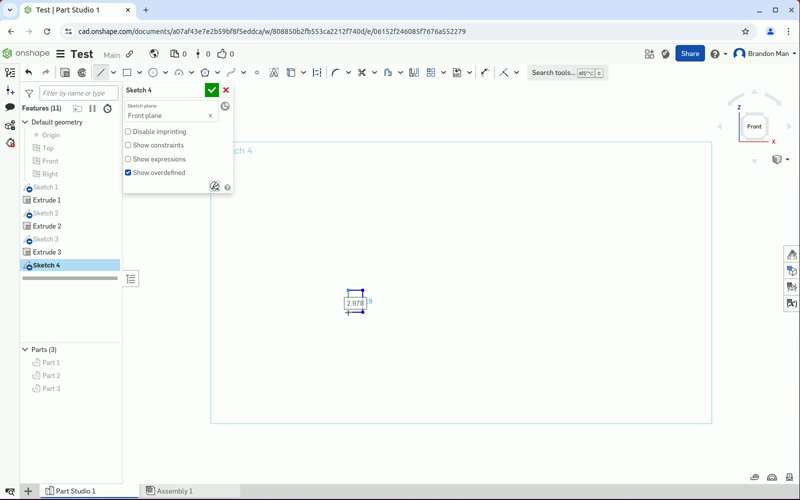
key_up(shift)
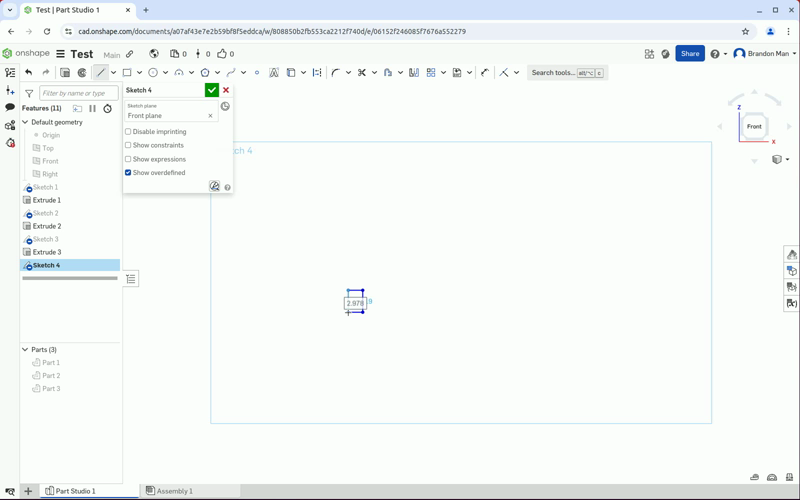
click(348, 312)
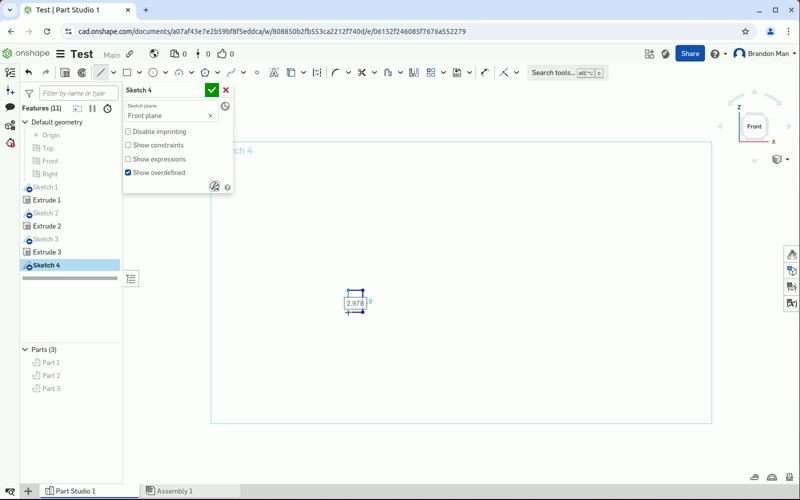
key(esc)
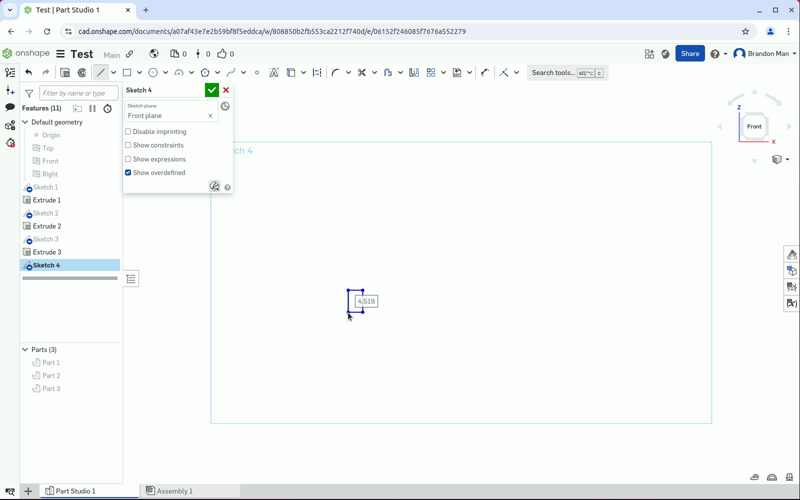
mouse_move(360, 298)
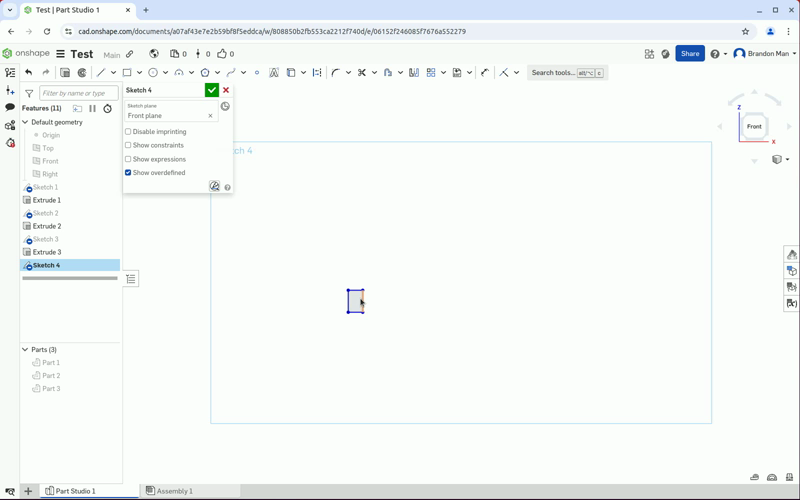
scroll(6)
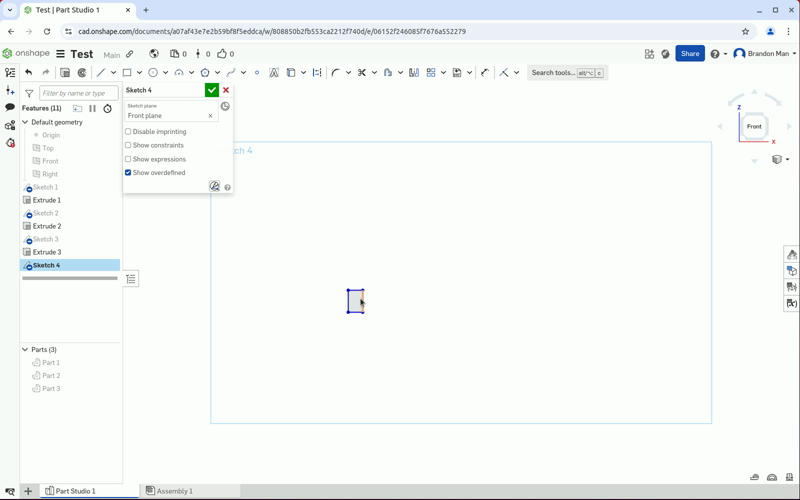
scroll(6)
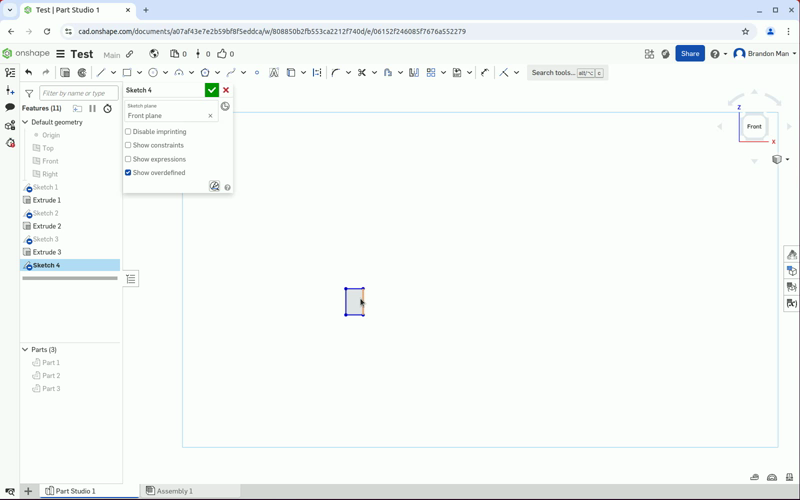
scroll(6)
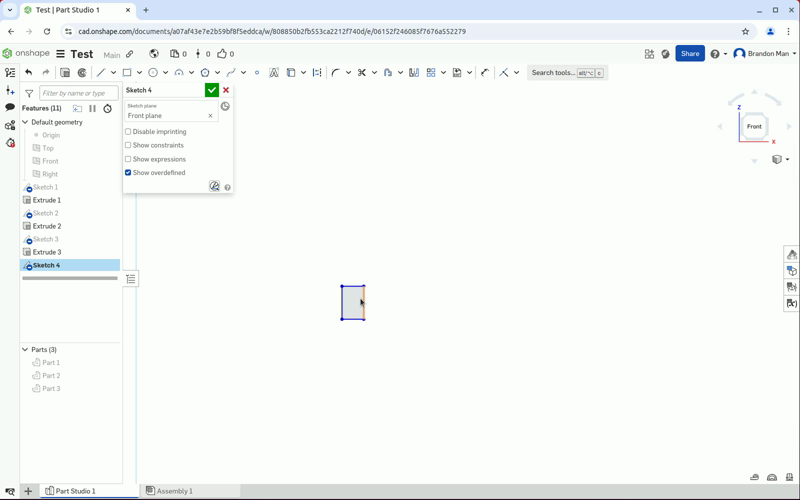
scroll(6)
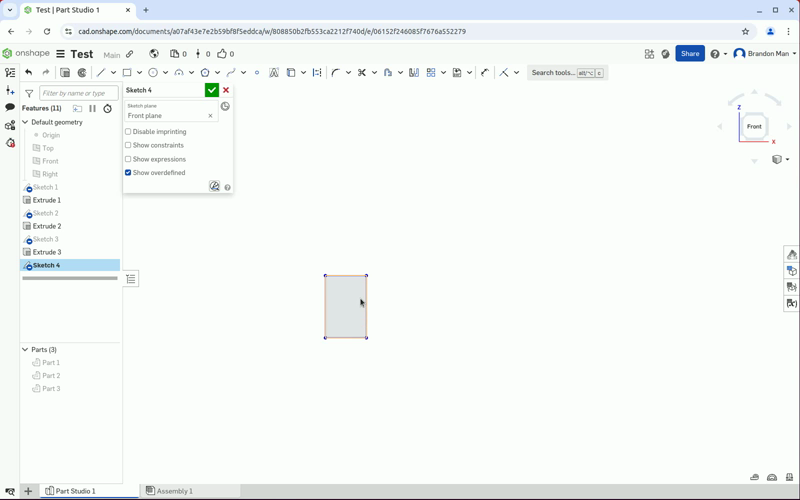
scroll(6)
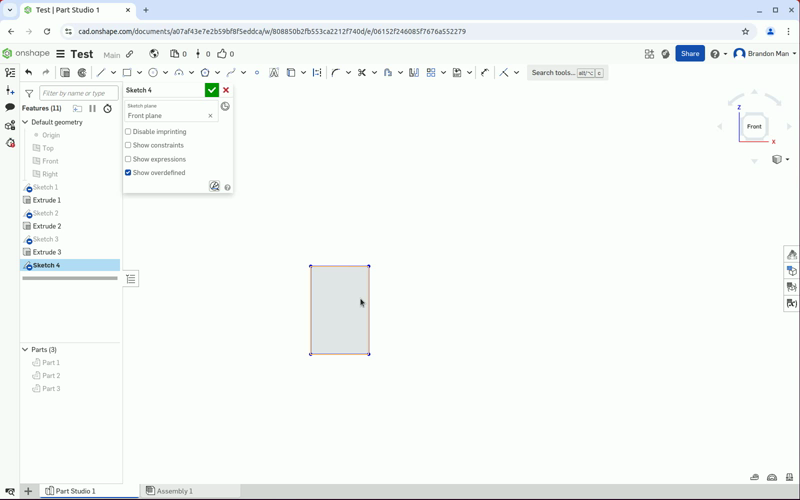
scroll(6)
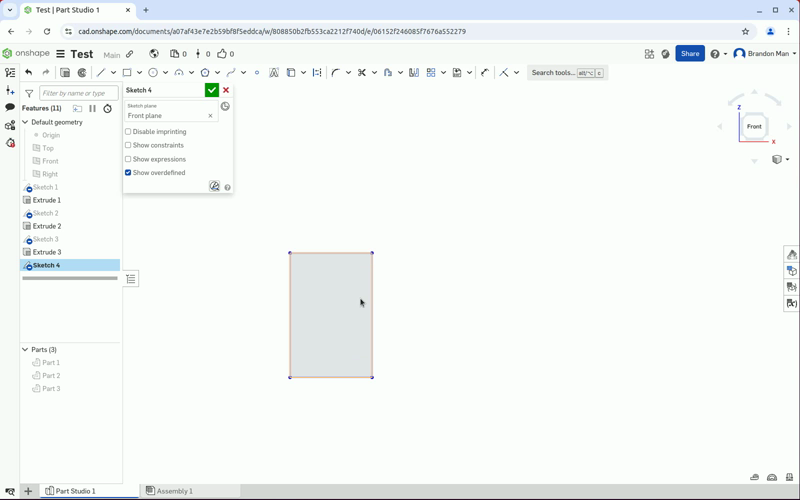
scroll(6)
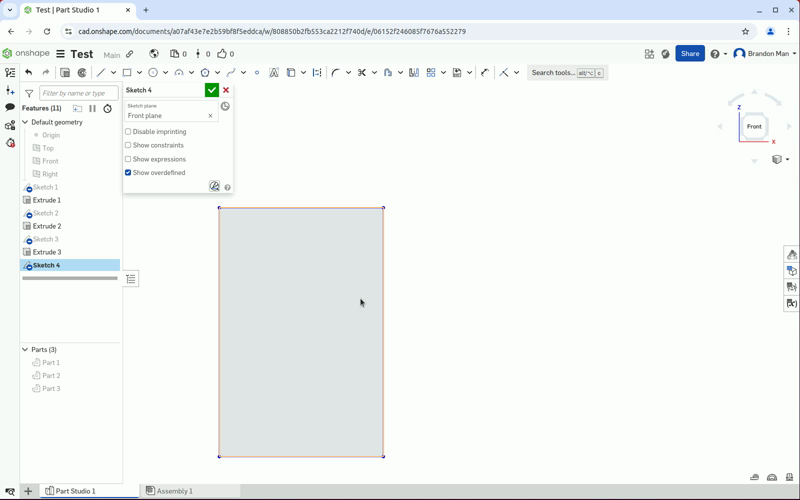
click(360, 298)
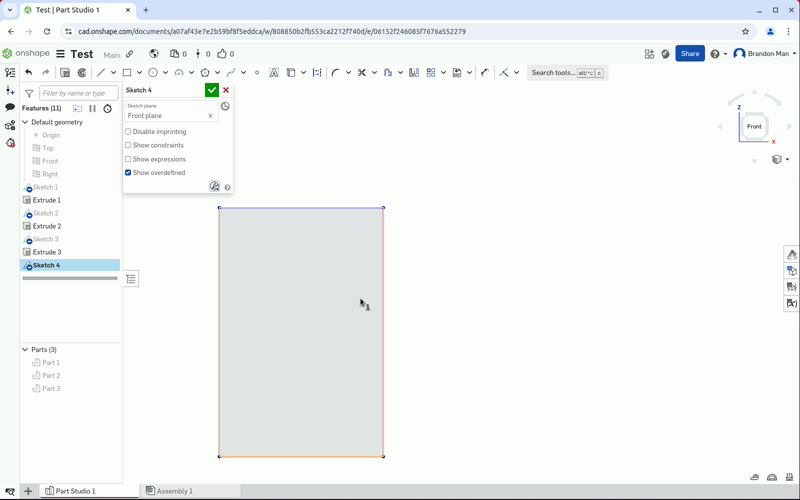
scroll(-6)
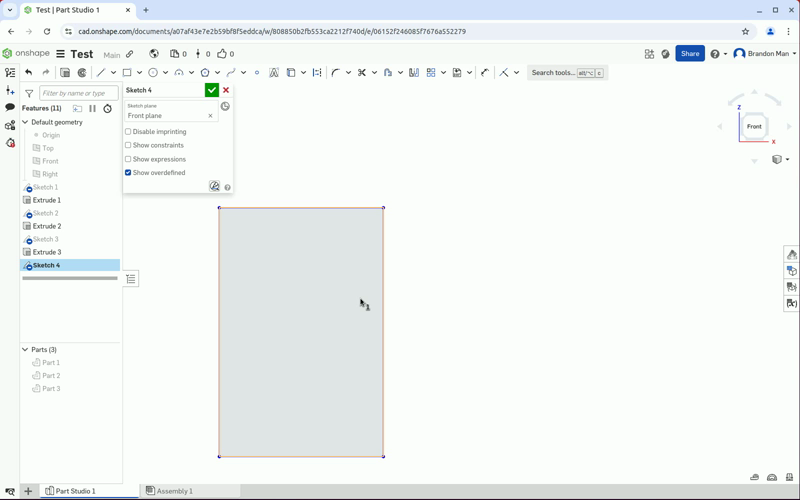
scroll(-6)
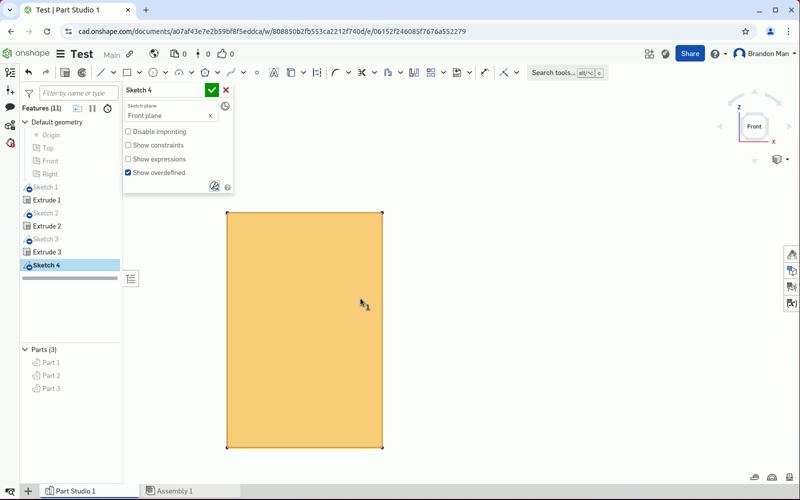
scroll(-6)
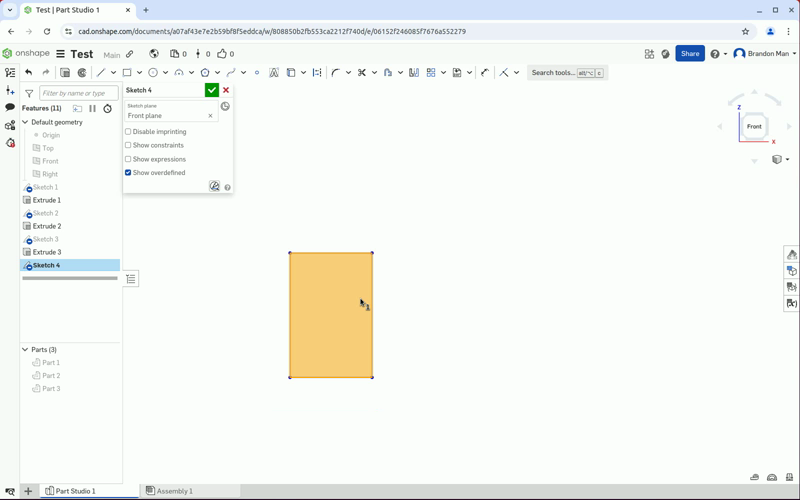
scroll(-6)
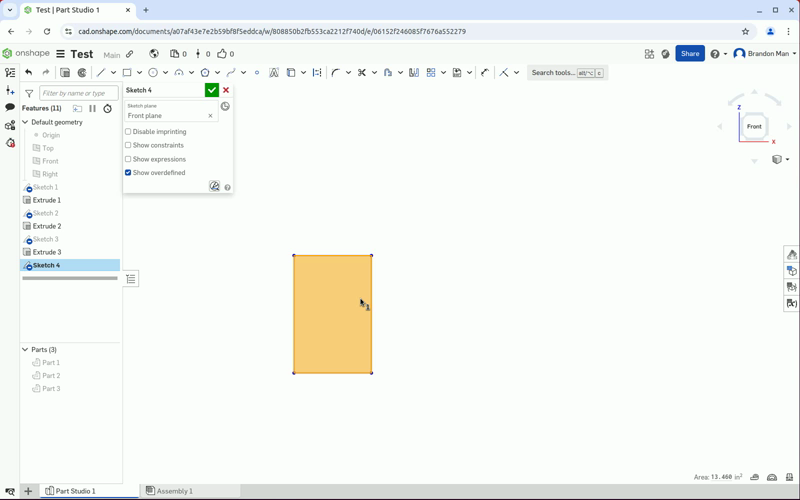
scroll(-6)
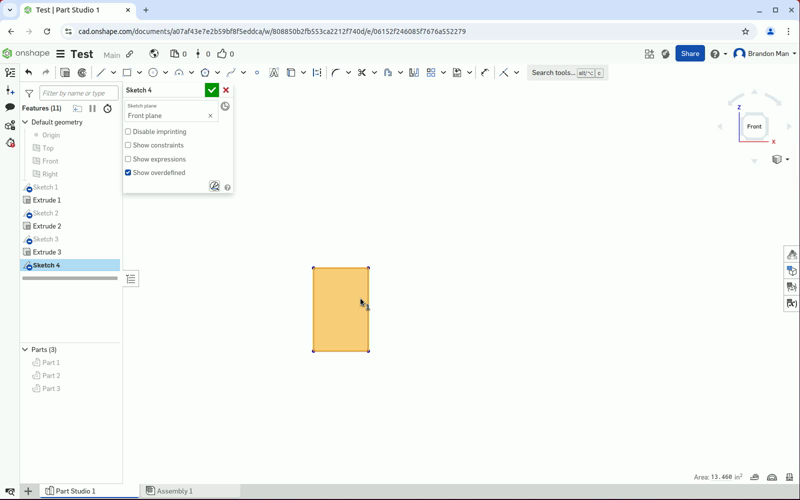
scroll(-6)
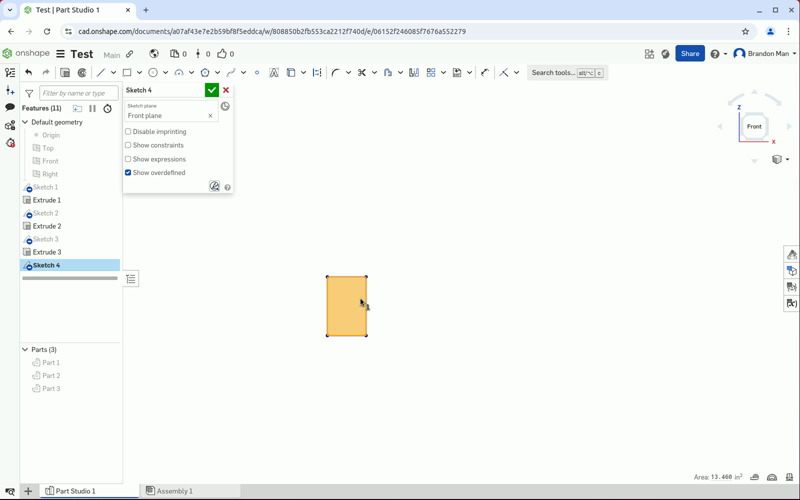
scroll(-6)
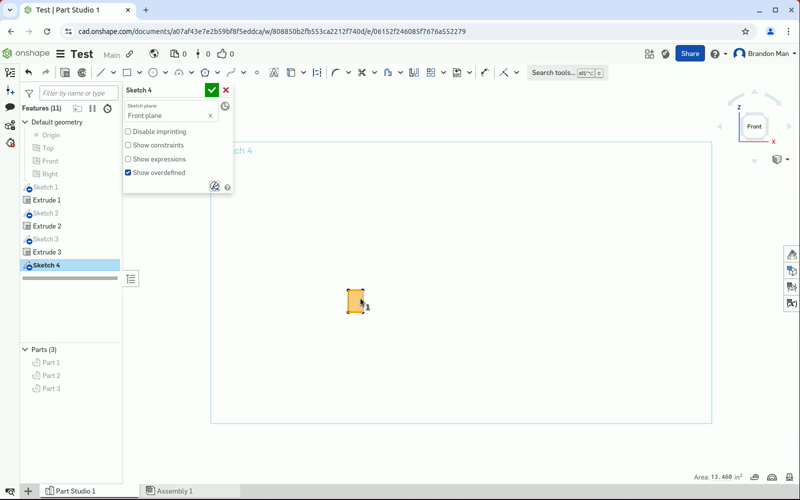
mouse_move(73, 352)
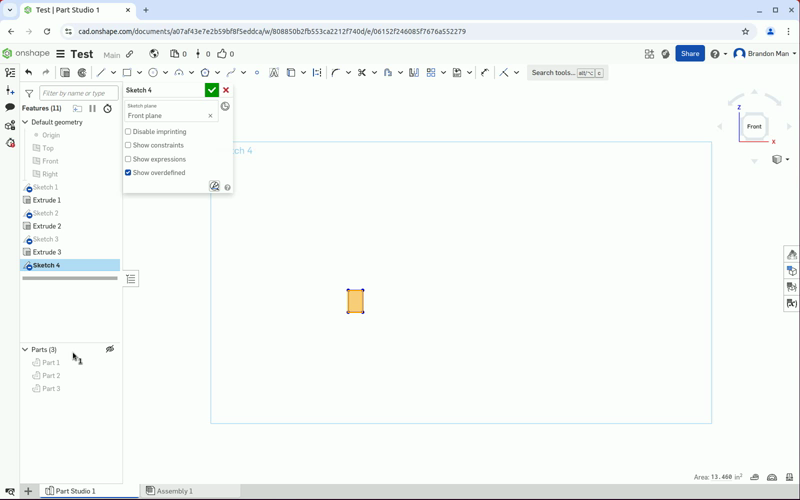
key(shift+y)
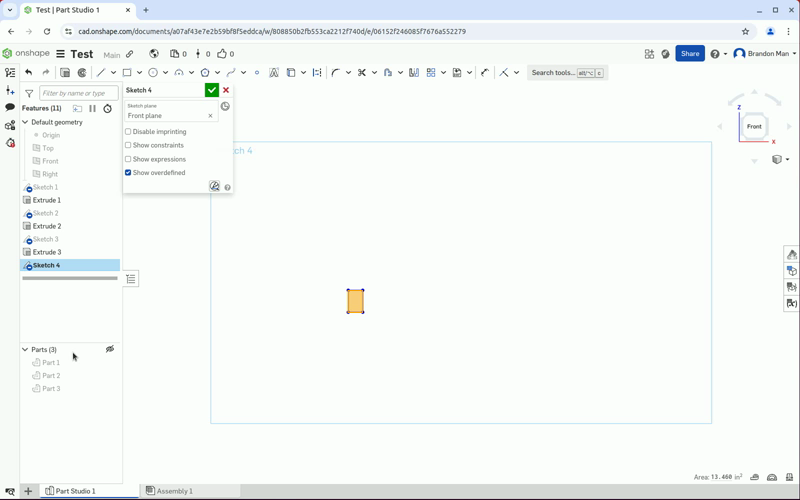
key(shift+e)
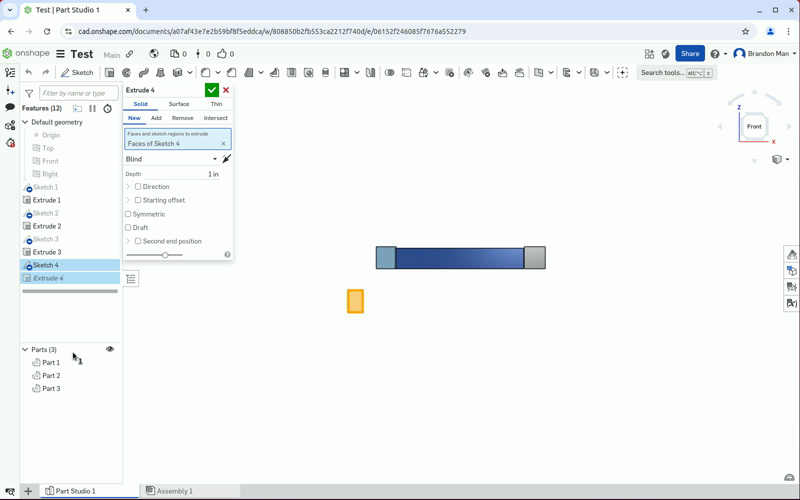
mouse_move(143, 106)
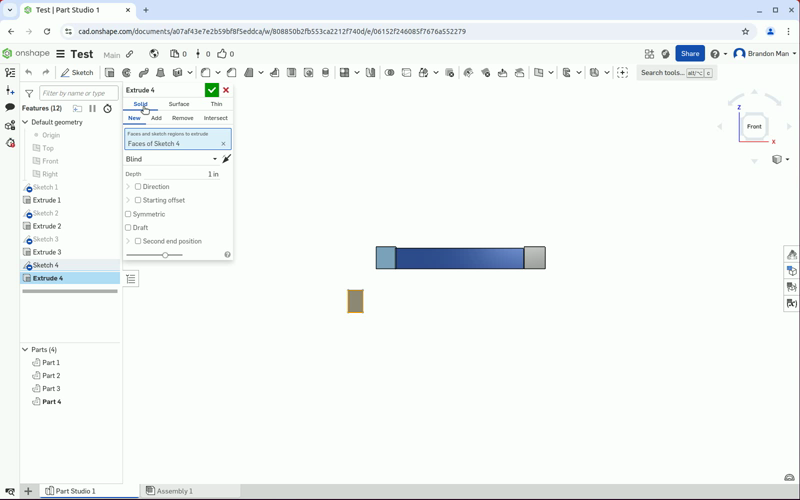
click(143, 106)
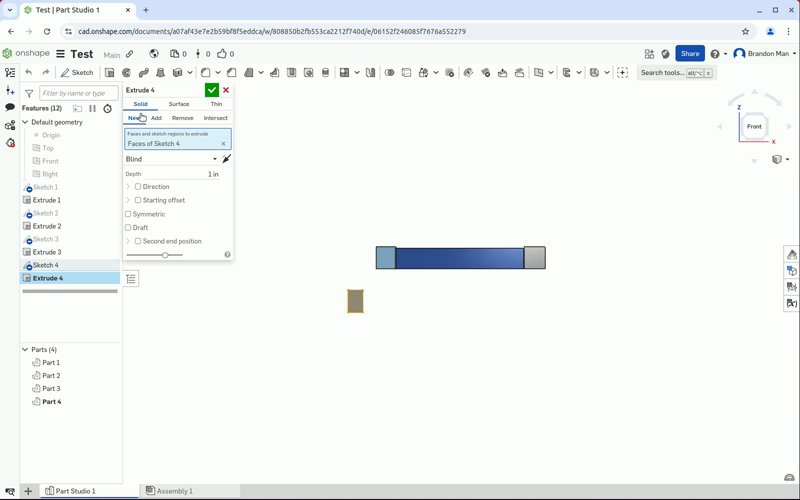
mouse_move(137, 120)
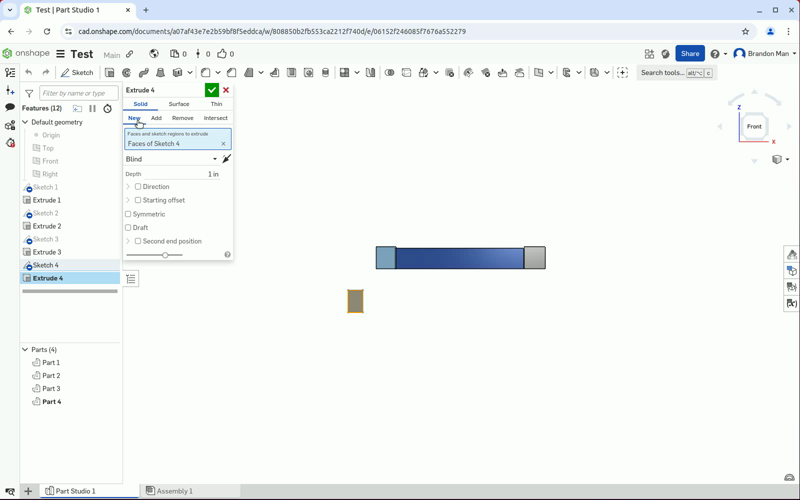
click(137, 120)
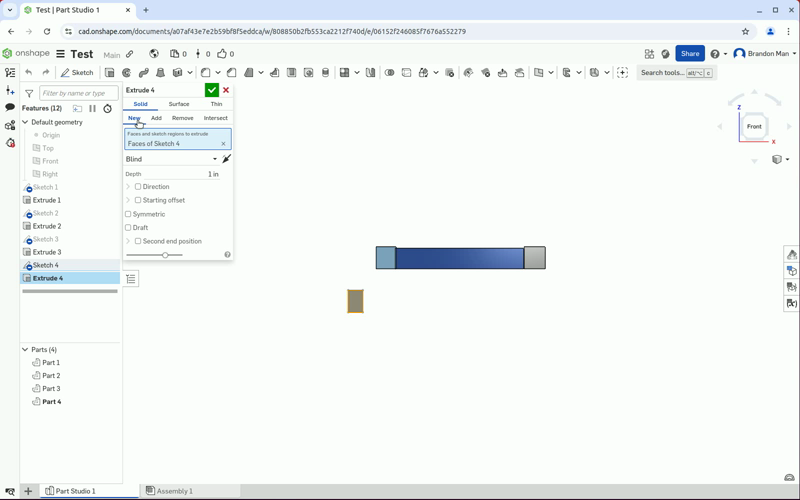
key(tab, 4)
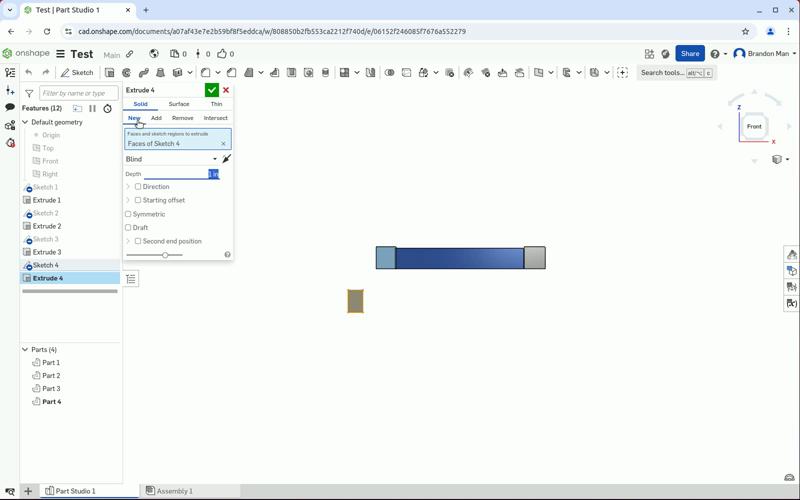
text(4.333)
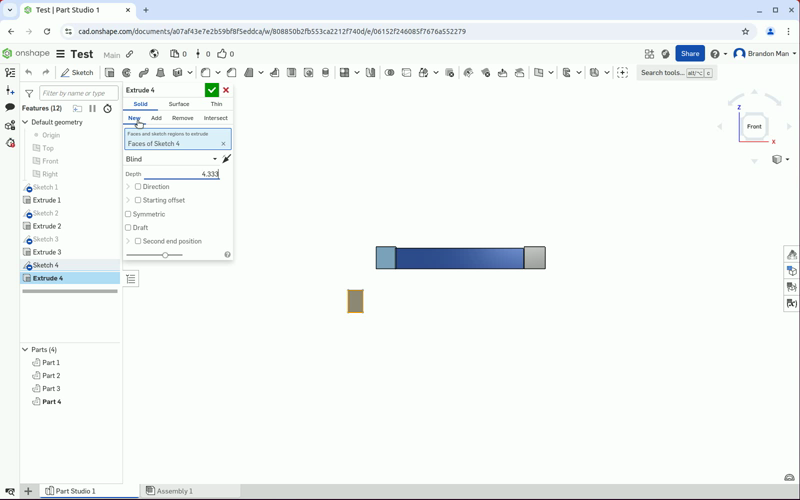
key(enter)
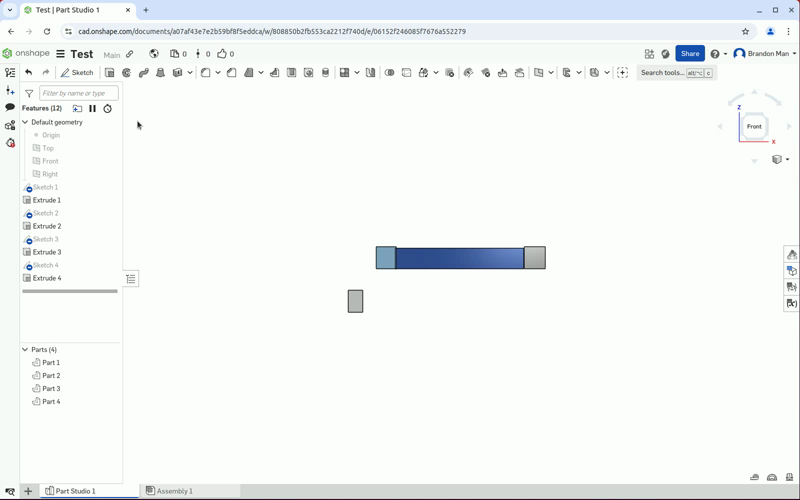
key(shift+h)
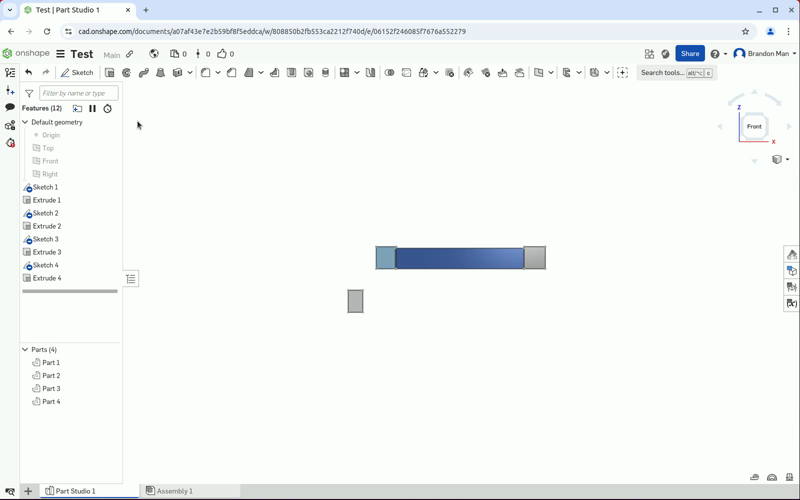
key(shift+h)
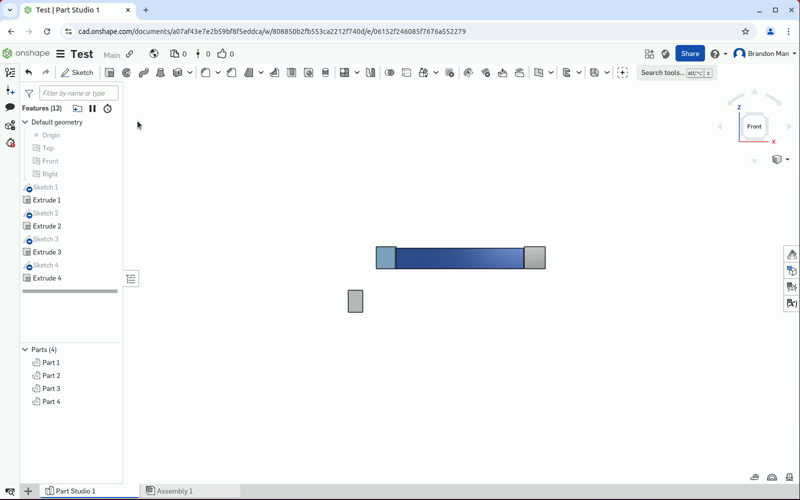
mouse_move(73, 189)
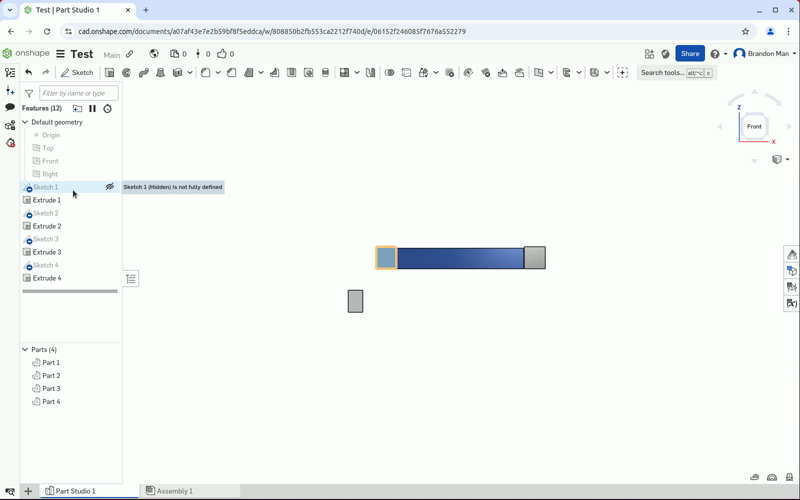
click(73, 189)
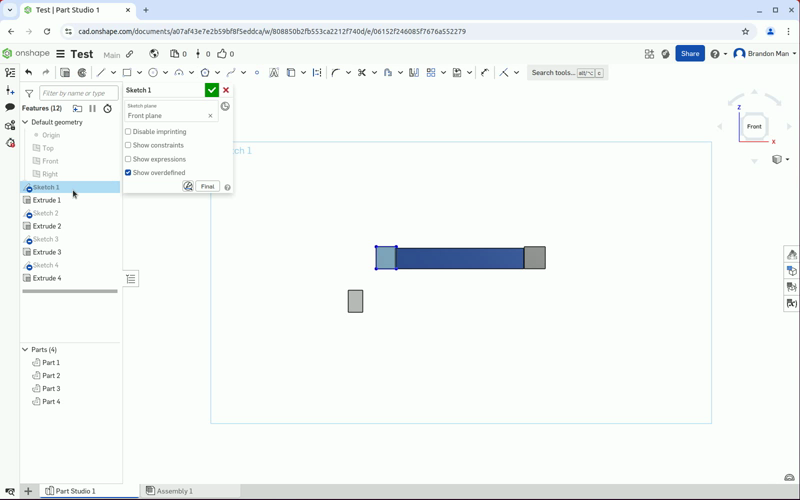
mouse_move(229, 92)
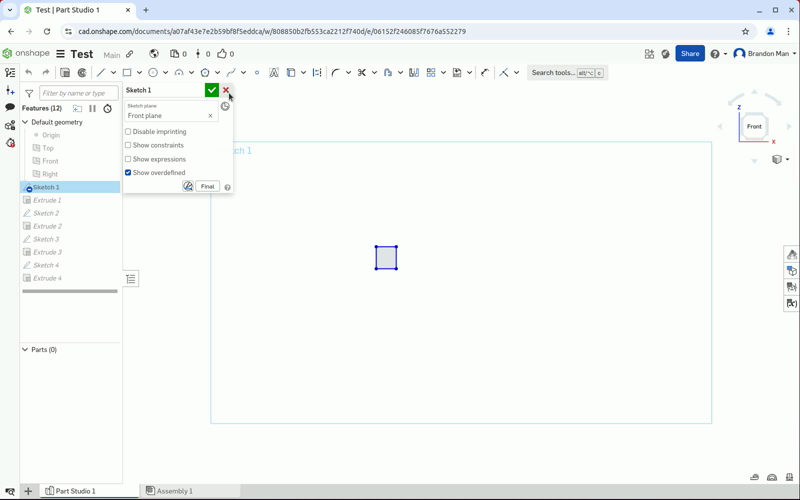
click(229, 92)
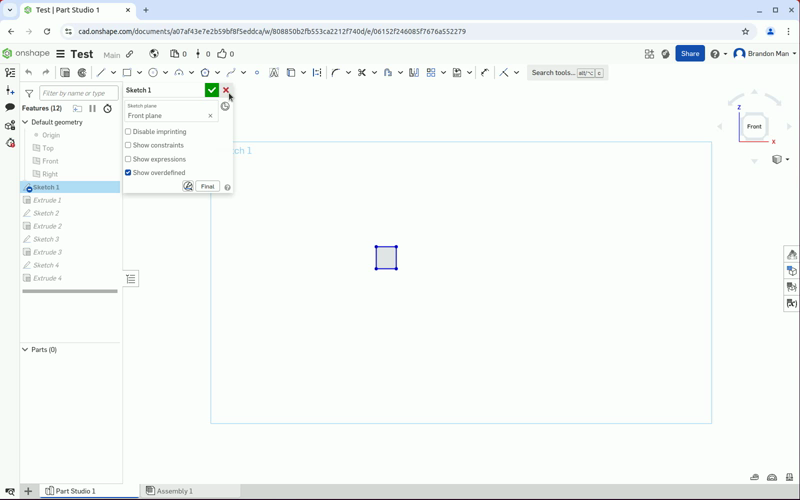
key(shift+s)
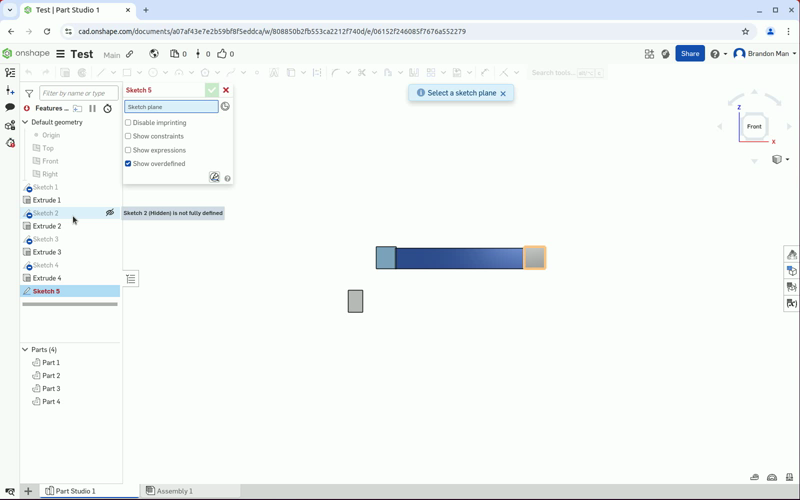
scroll(3)
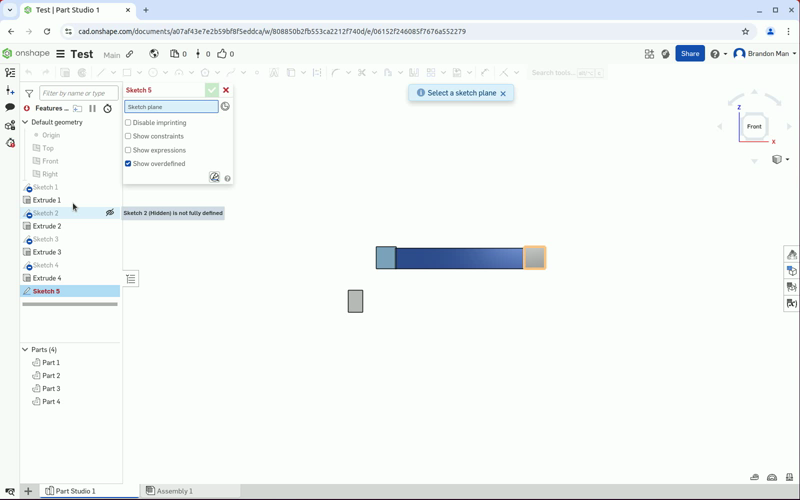
mouse_move(73, 163)
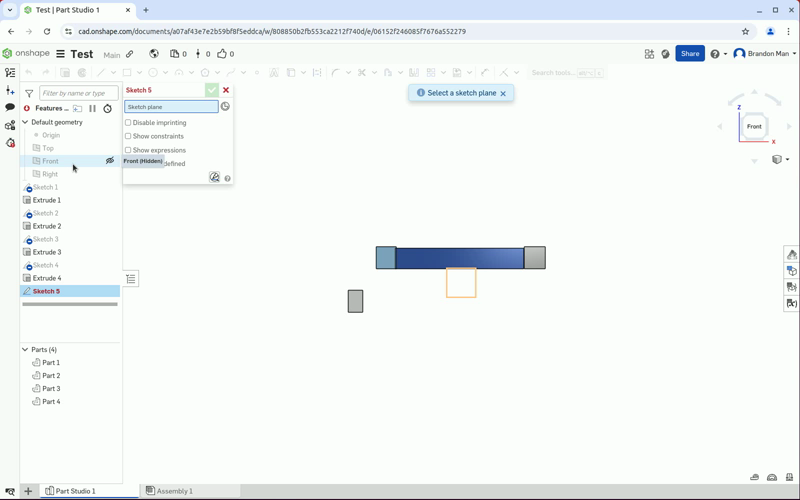
click(73, 163)
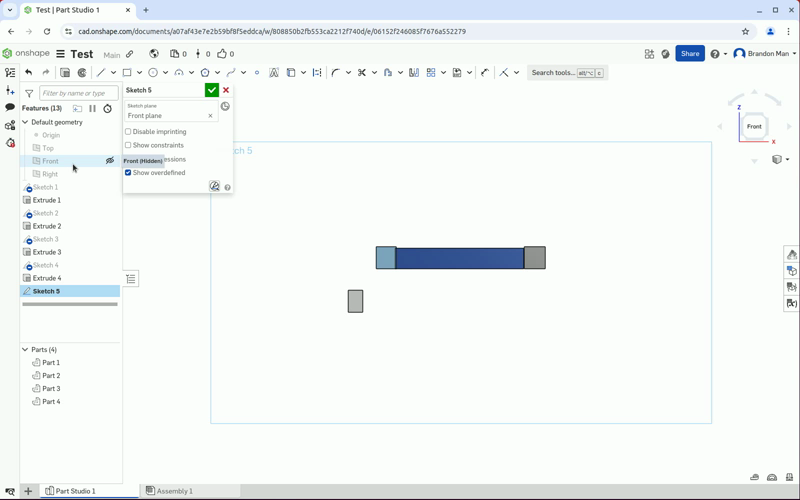
mouse_move(73, 352)
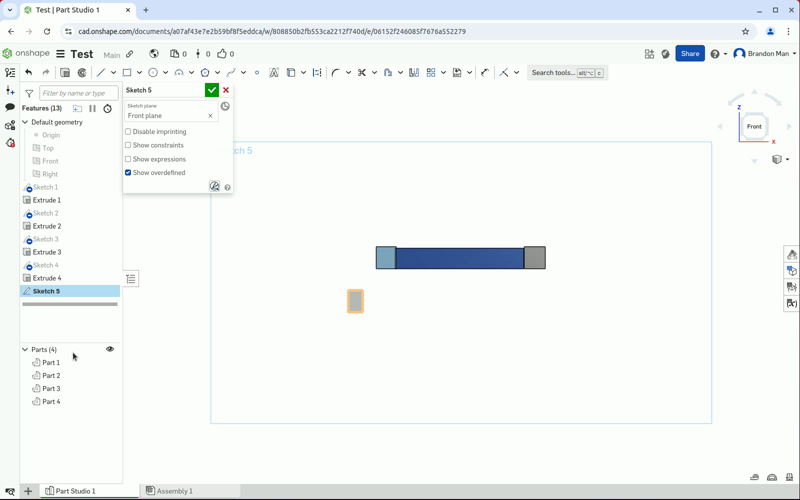
key(y)
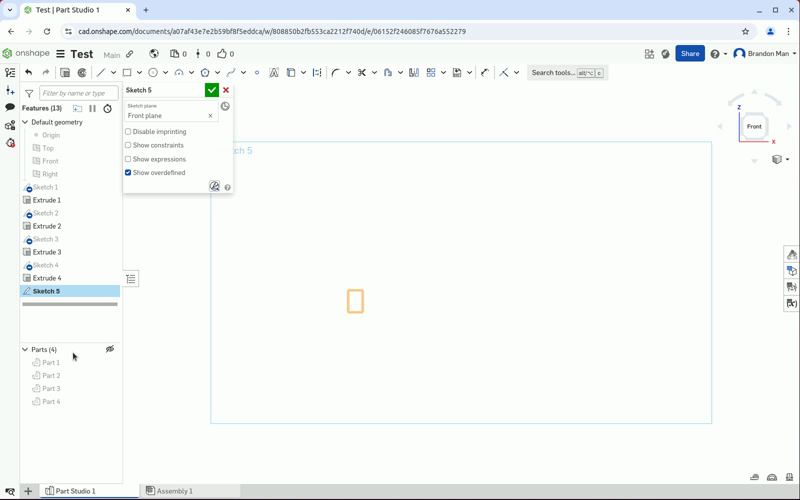
key(l)
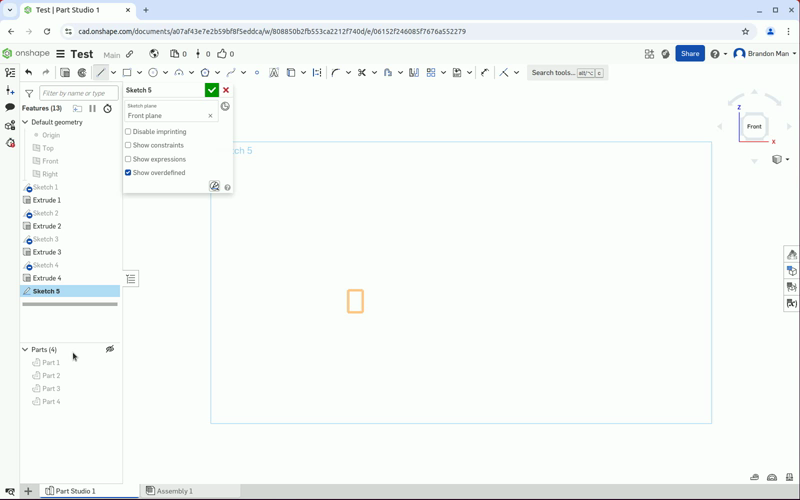
key_down(shift)
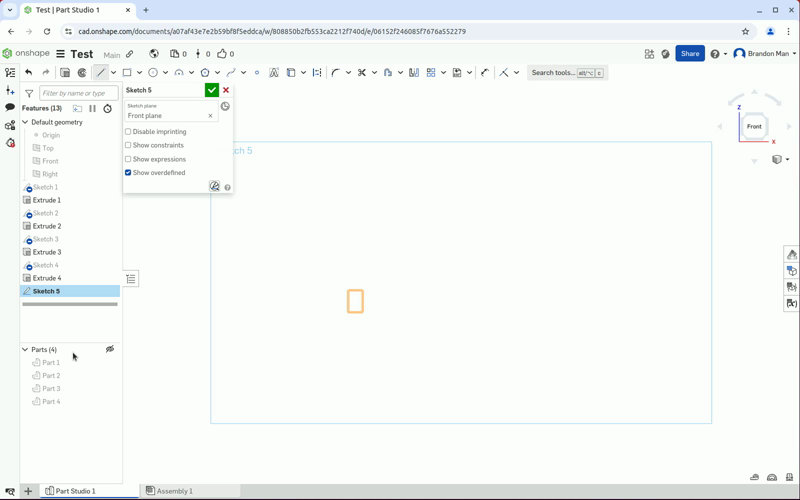
mouse_move(362, 312)
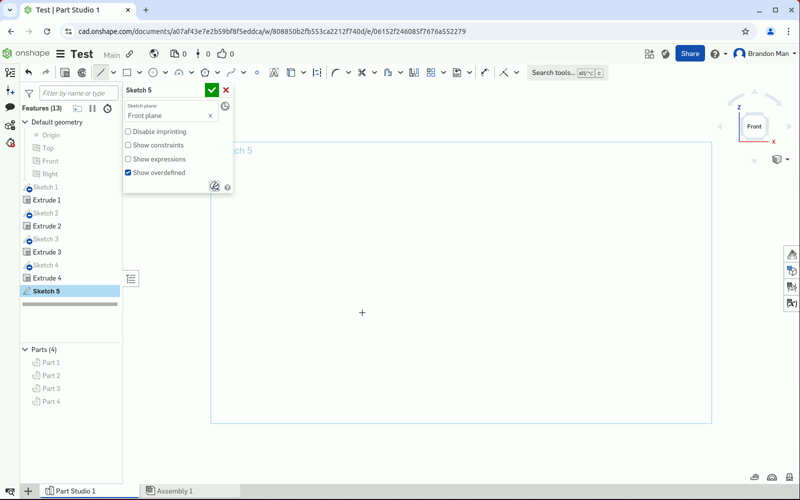
click(362, 312)
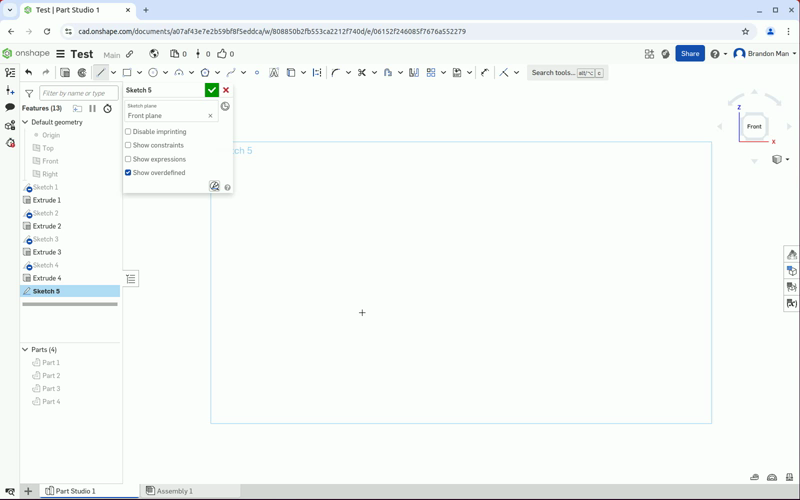
key_up(shift)
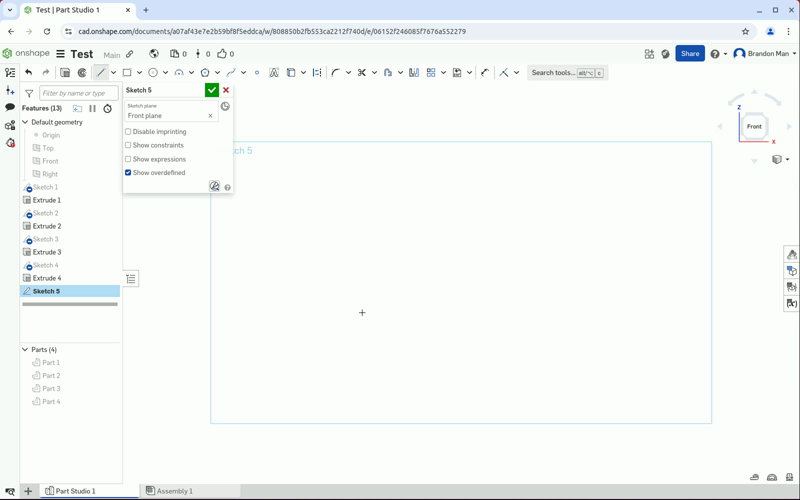
key_down(shift)
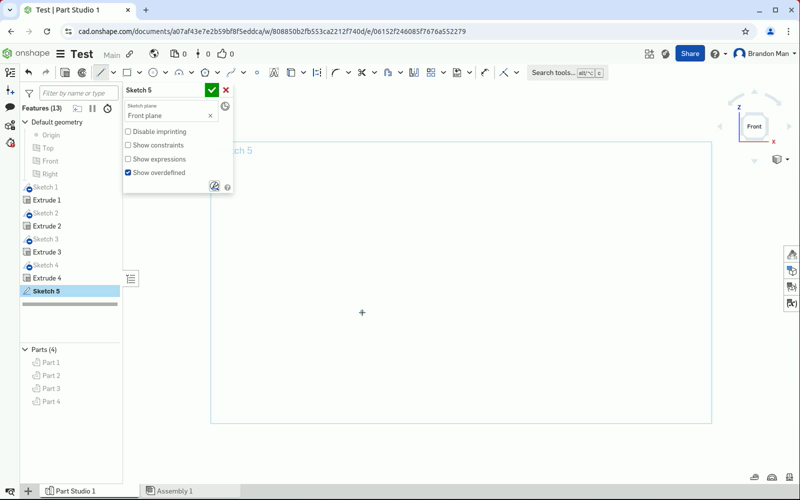
mouse_move(436, 312)
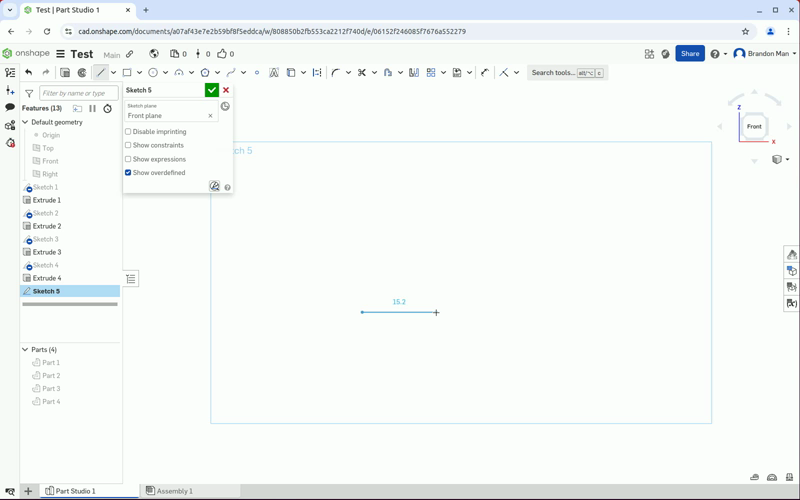
click(436, 312)
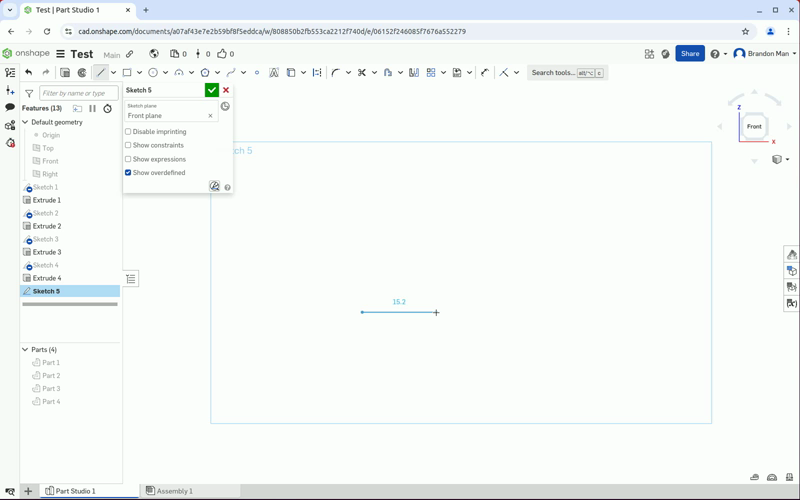
key_up(shift)
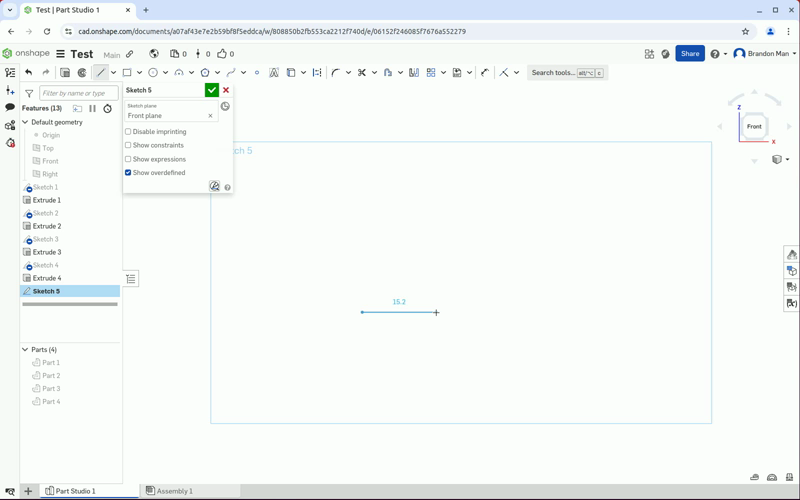
key_down(shift)
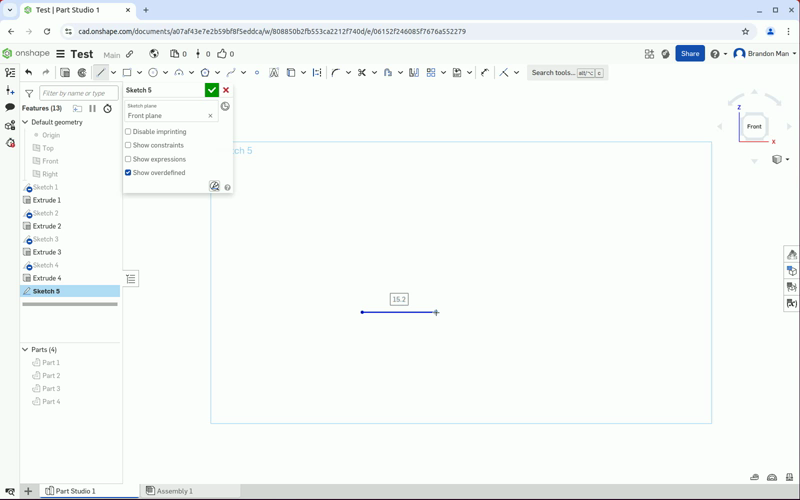
mouse_move(466, 312)
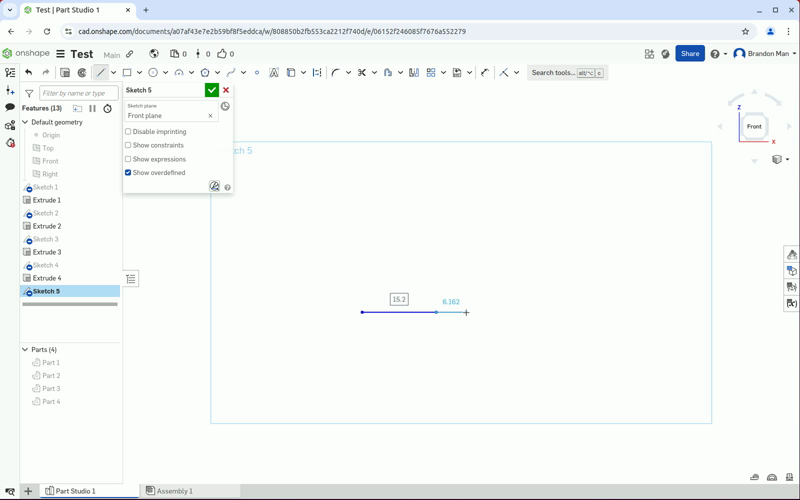
mouse_move(460, 306)
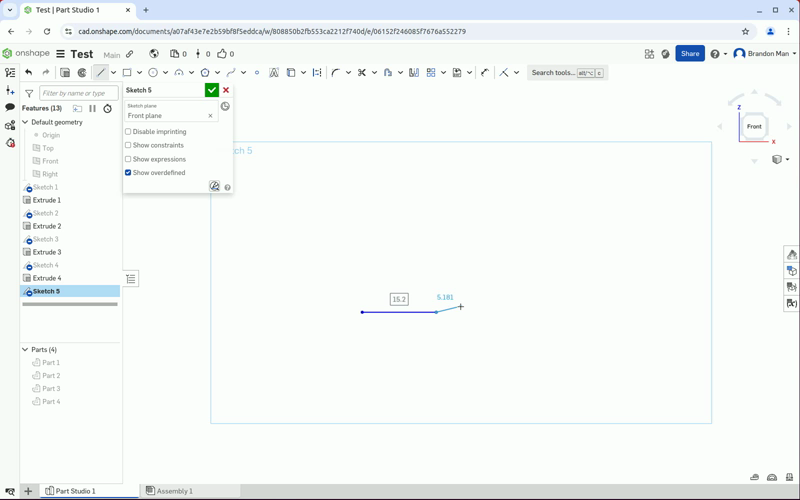
click(460, 306)
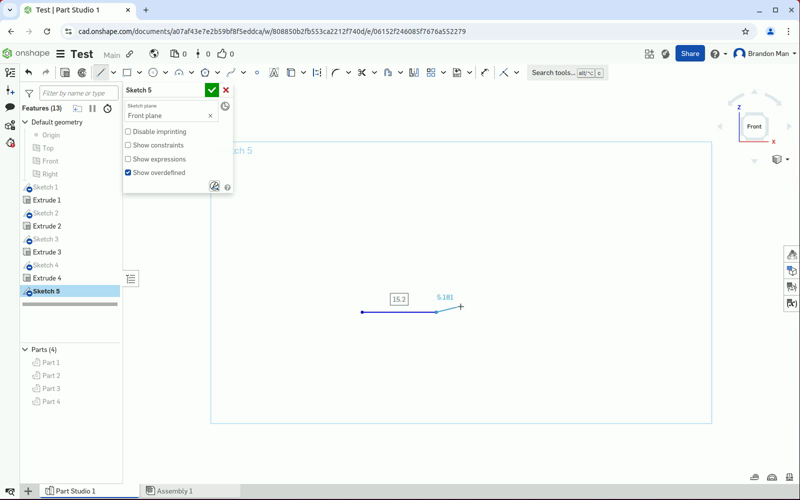
key_up(shift)
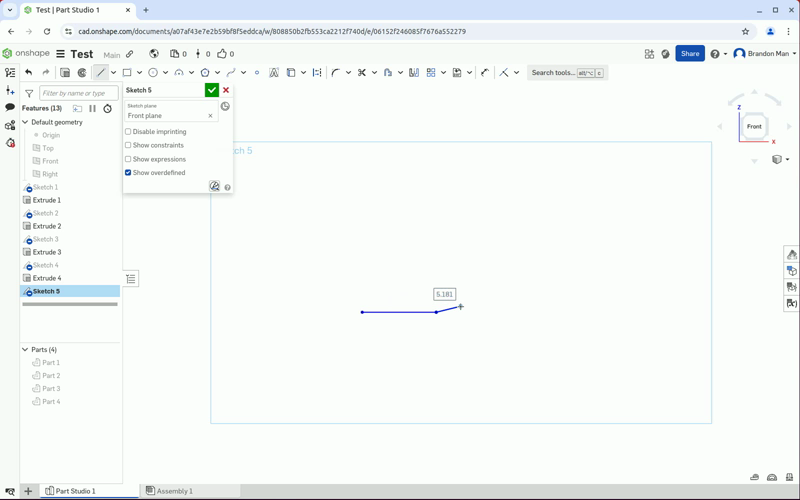
key_down(shift)
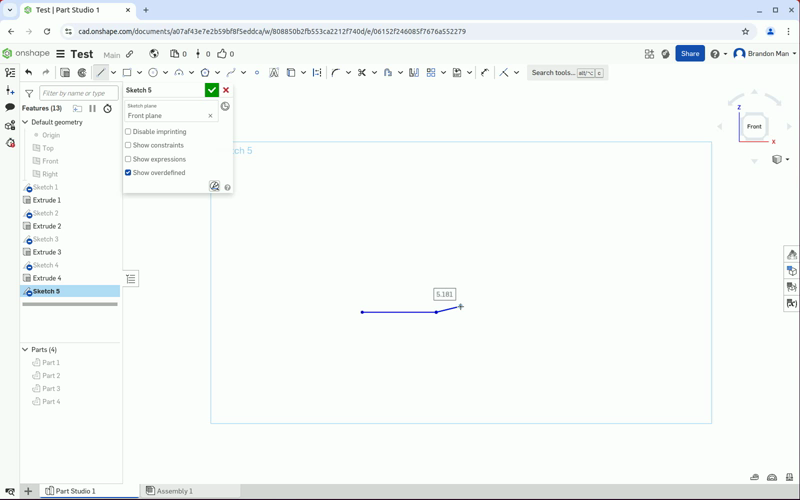
mouse_move(490, 306)
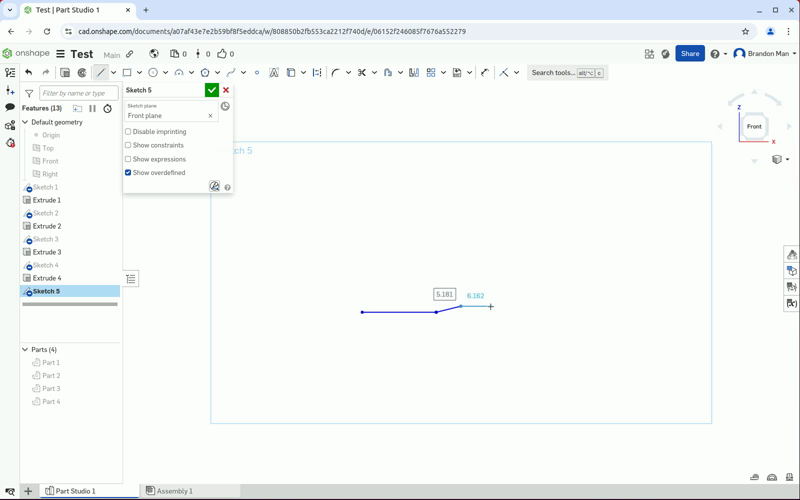
mouse_move(485, 312)
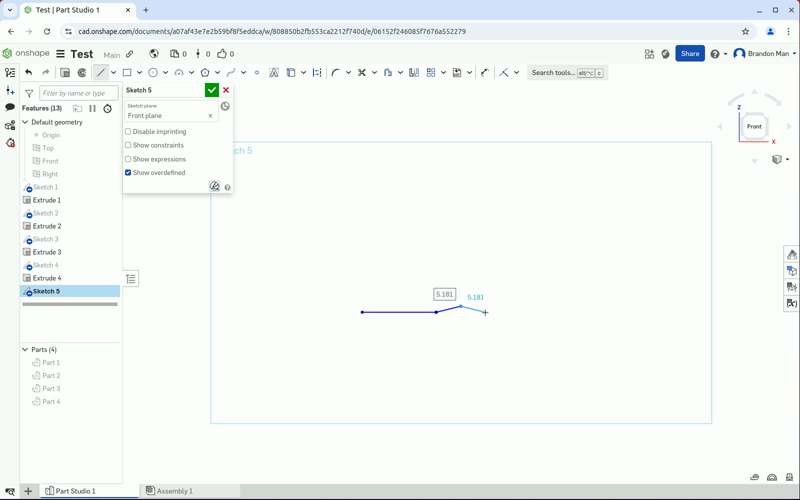
click(485, 312)
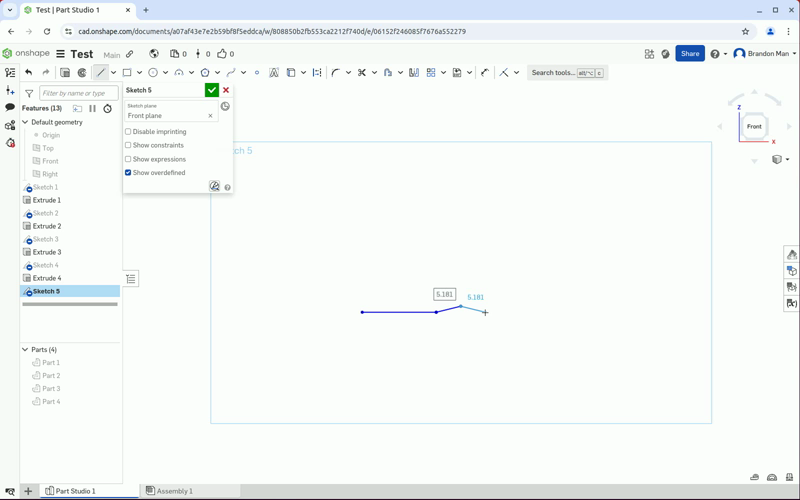
key_up(shift)
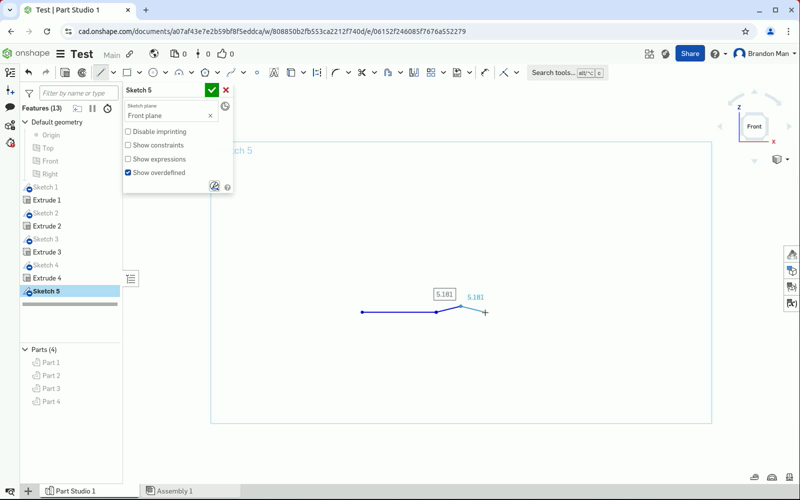
key_down(shift)
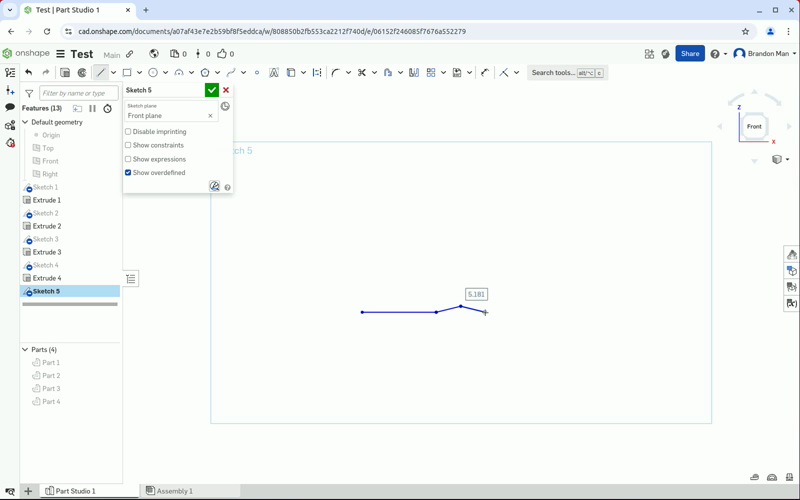
mouse_move(557, 312)
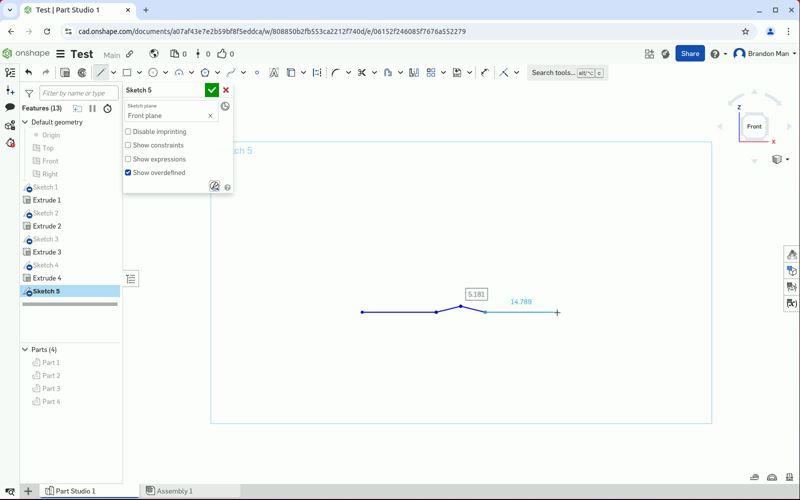
click(557, 312)
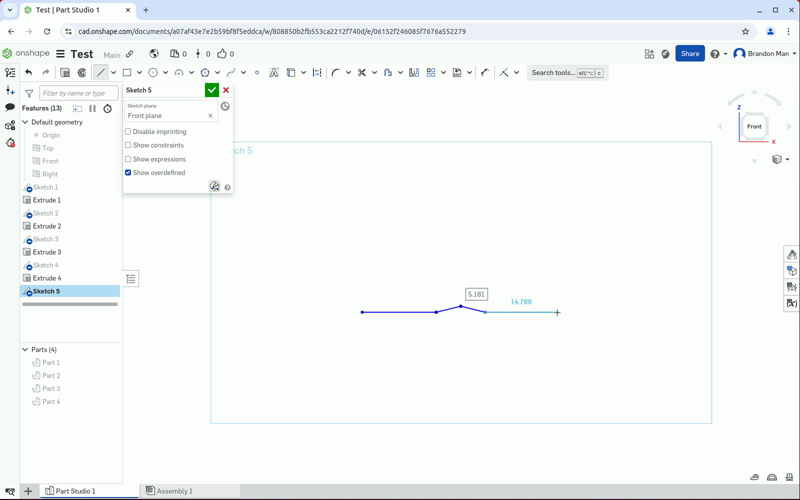
key_up(shift)
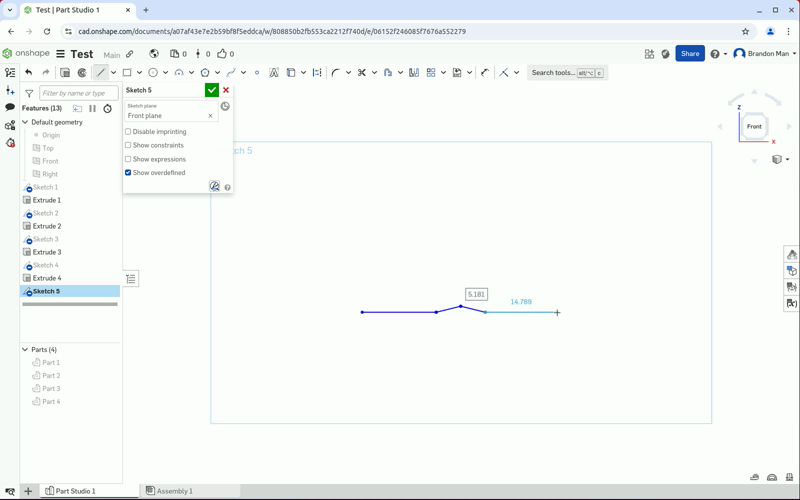
key_down(shift)
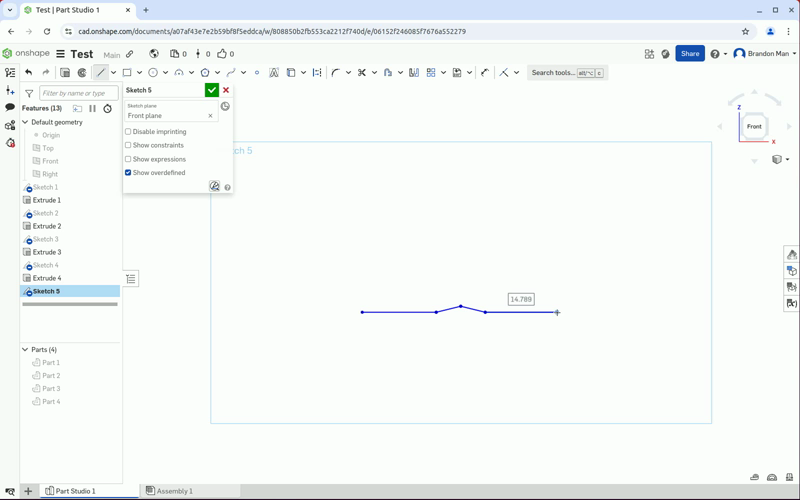
mouse_move(587, 312)
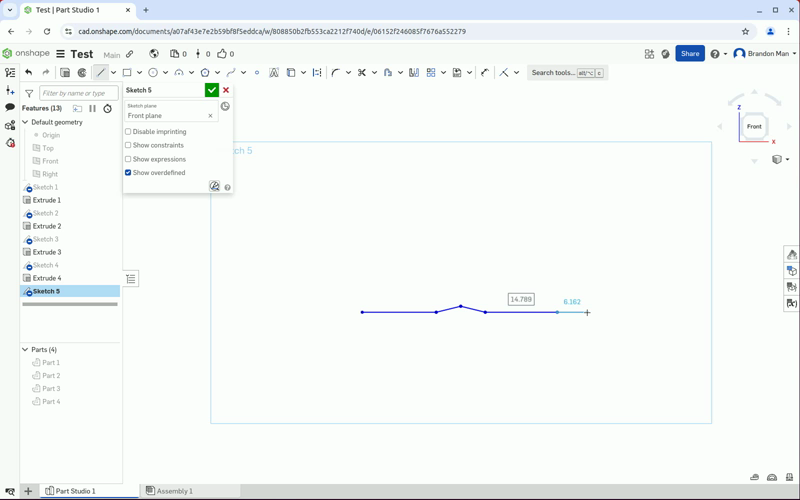
mouse_move(557, 291)
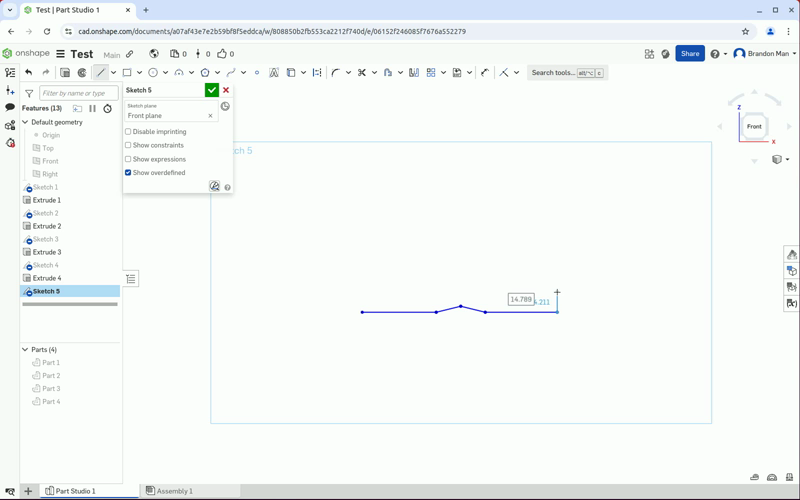
click(557, 291)
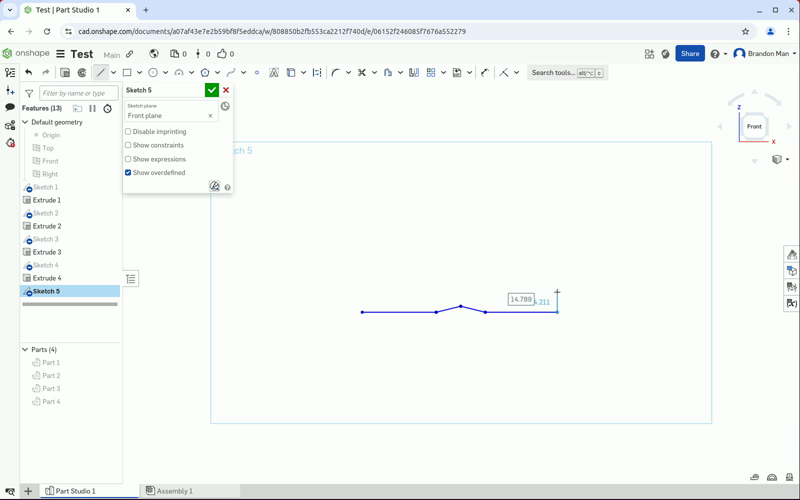
key_up(shift)
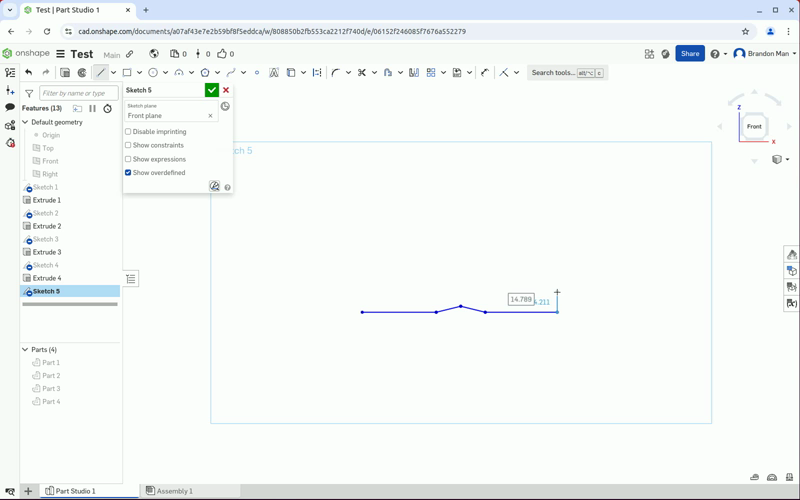
key_down(shift)
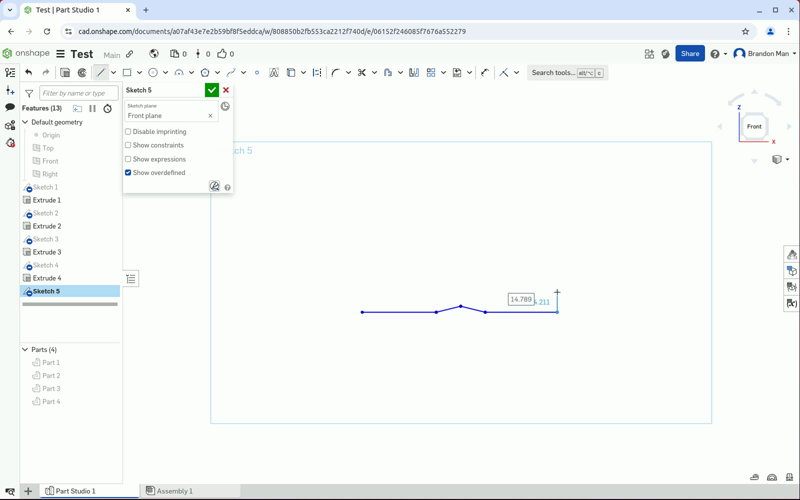
mouse_move(485, 291)
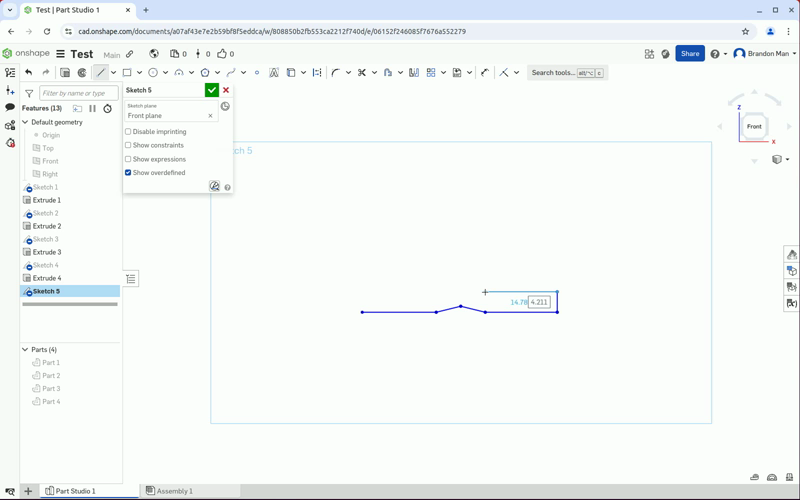
click(485, 291)
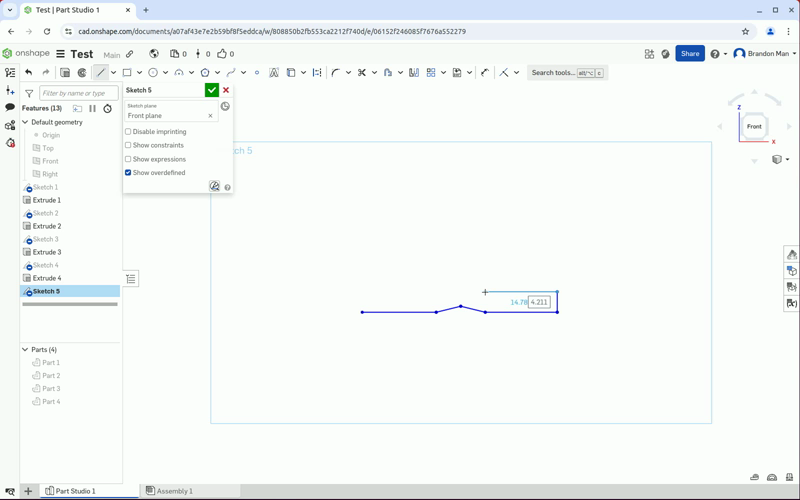
key_up(shift)
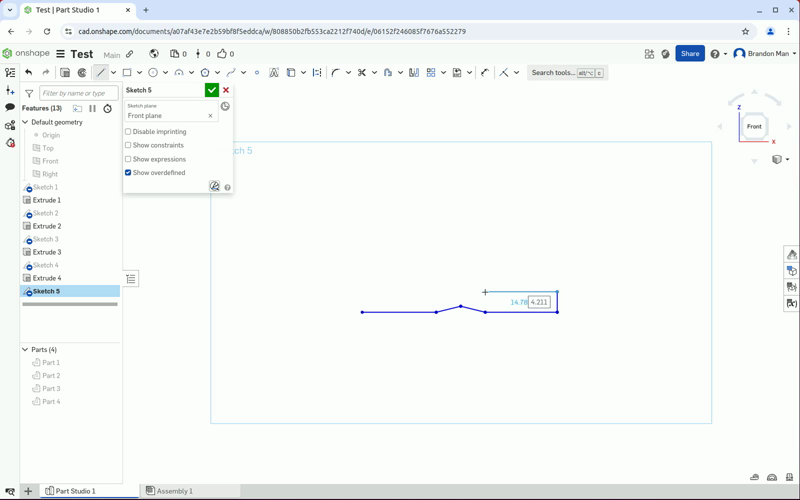
key_down(shift)
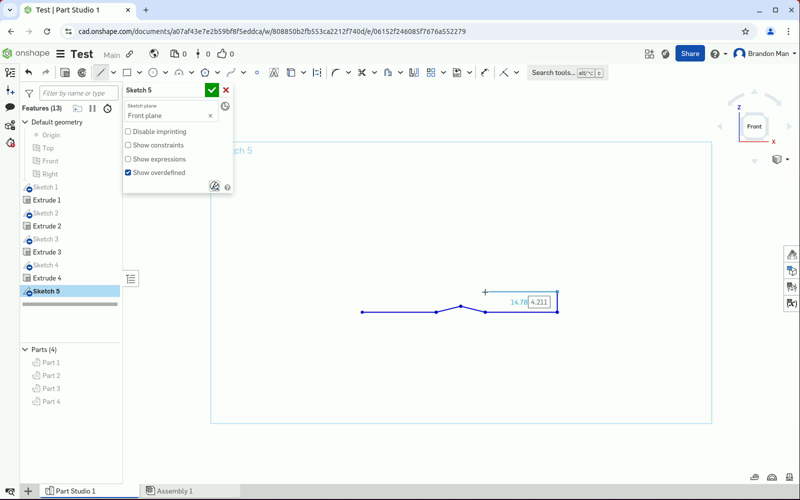
mouse_move(515, 291)
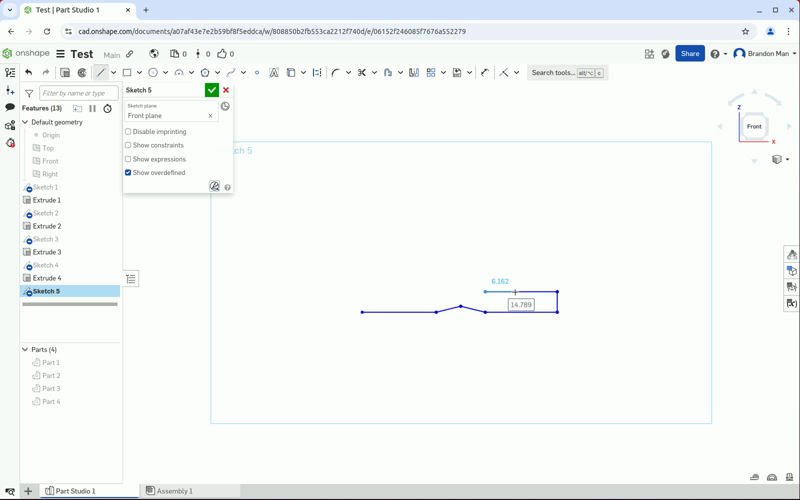
mouse_move(460, 297)
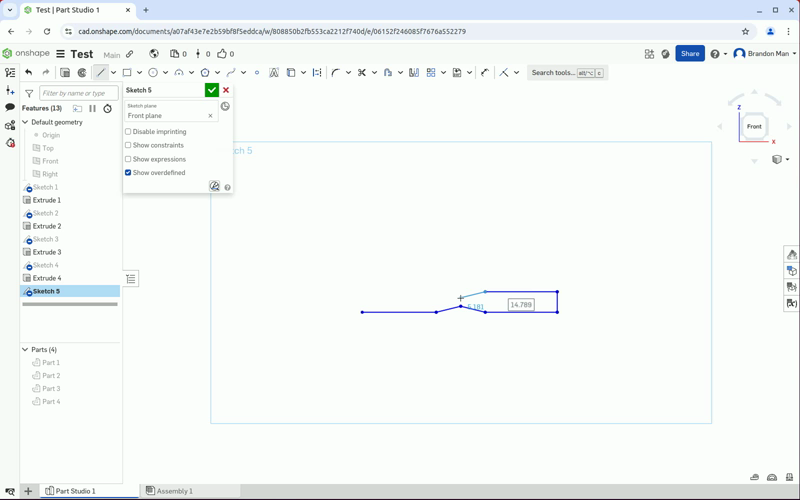
click(460, 297)
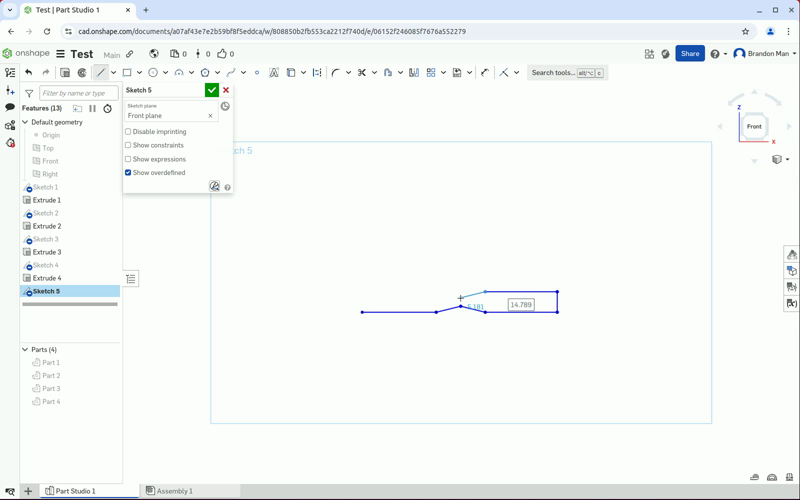
key_up(shift)
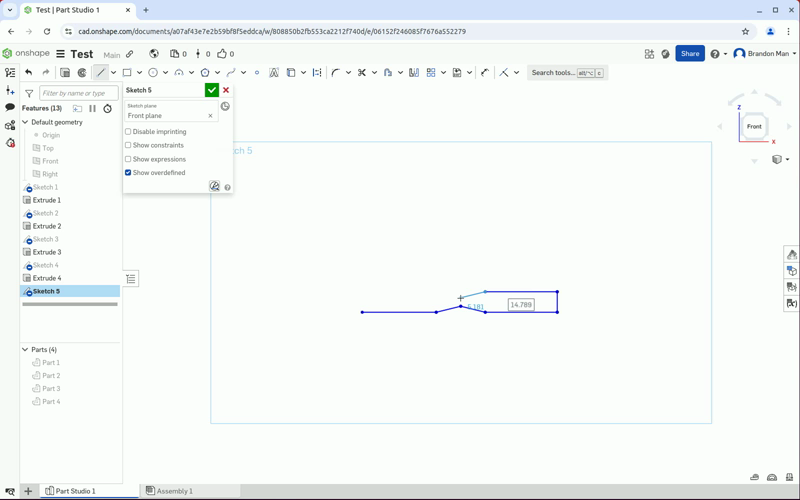
key_down(shift)
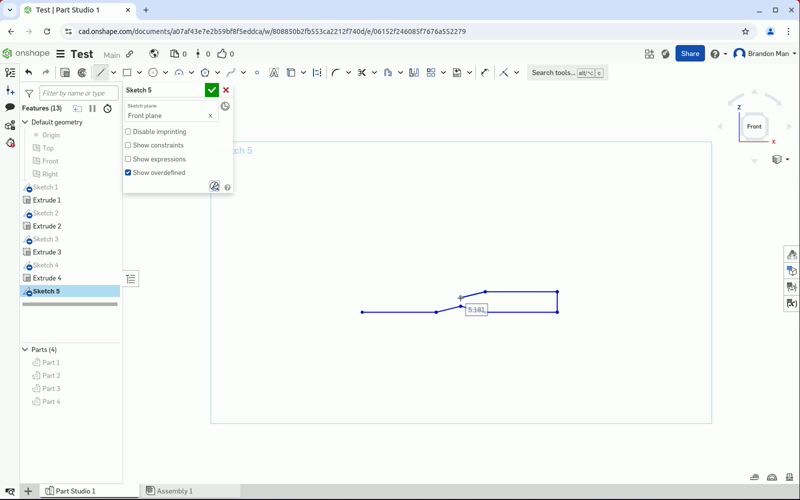
mouse_move(490, 297)
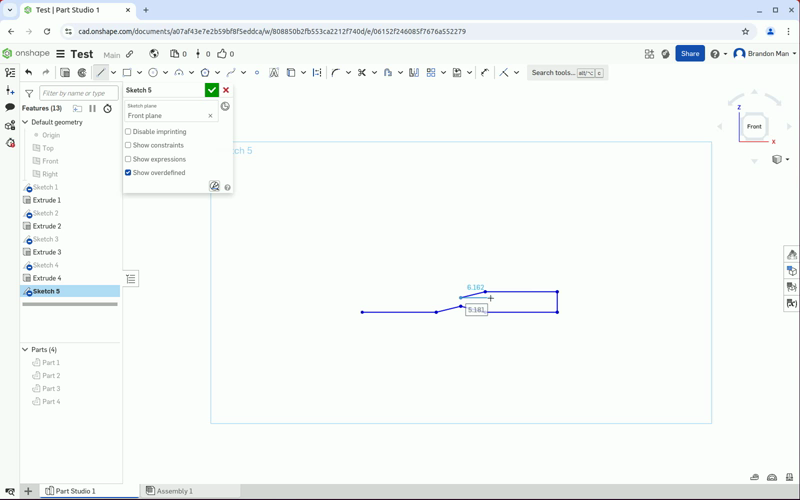
mouse_move(436, 291)
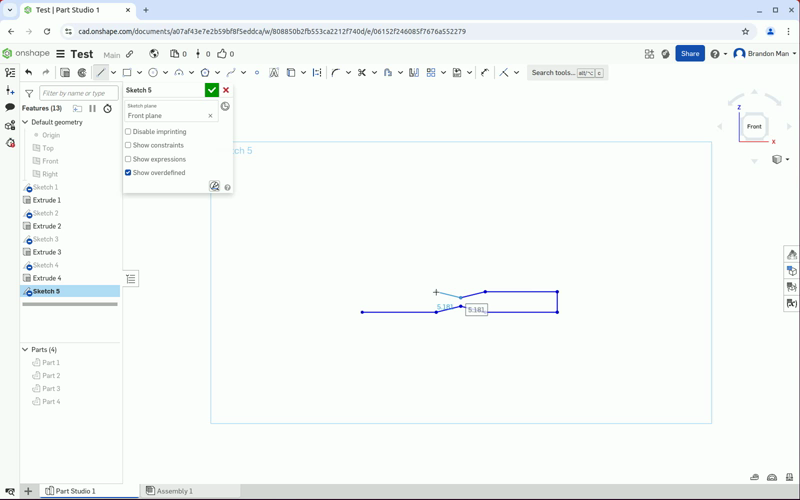
click(436, 291)
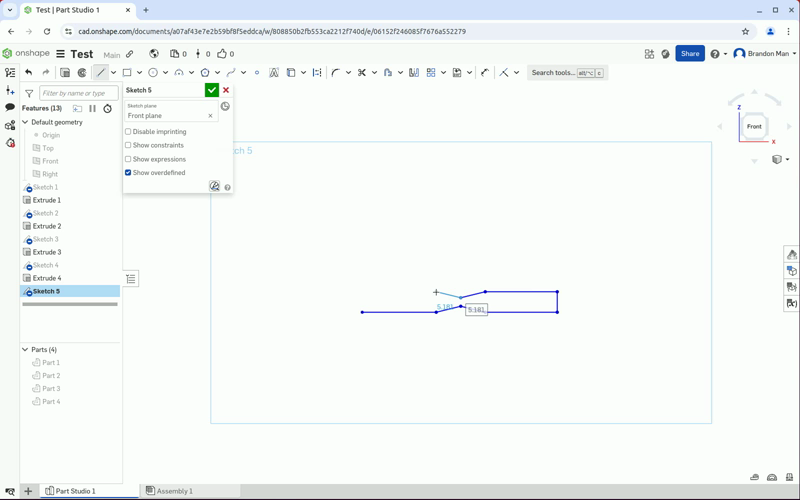
key_up(shift)
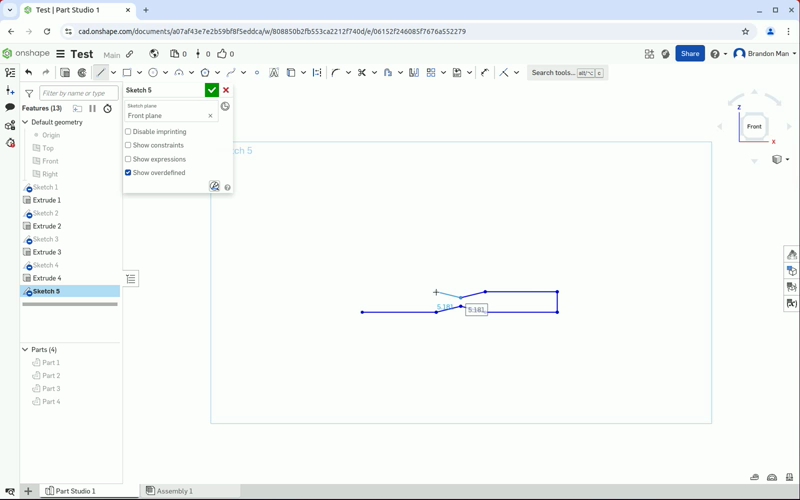
key_down(shift)
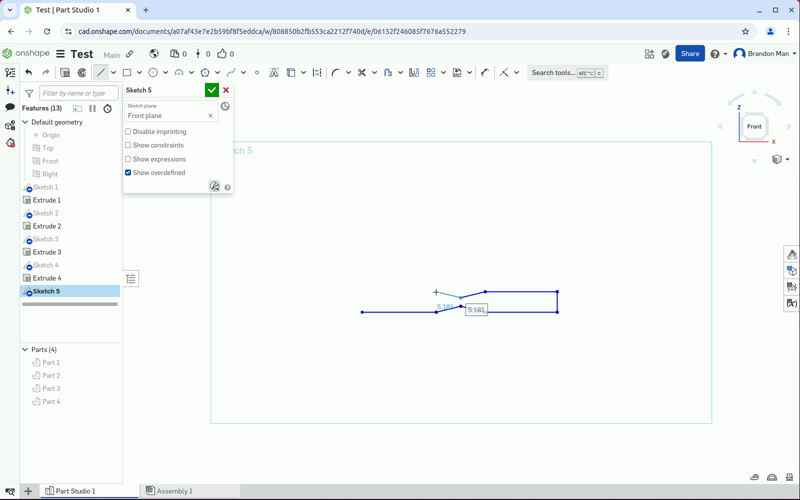
mouse_move(362, 291)
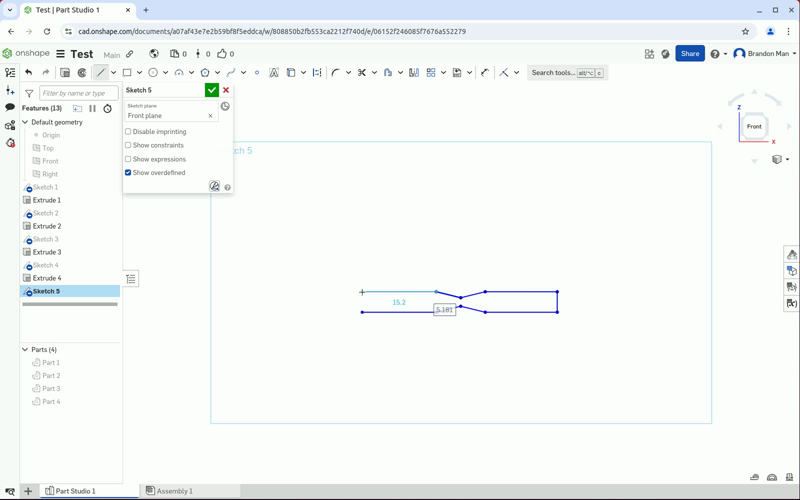
click(362, 291)
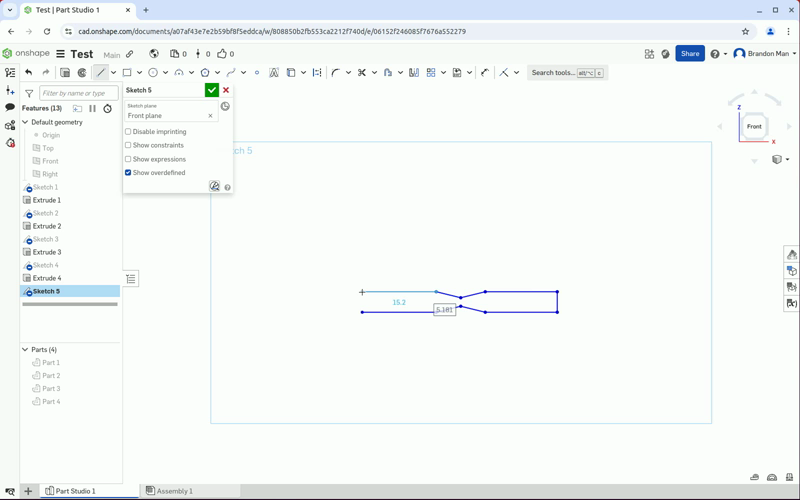
key_up(shift)
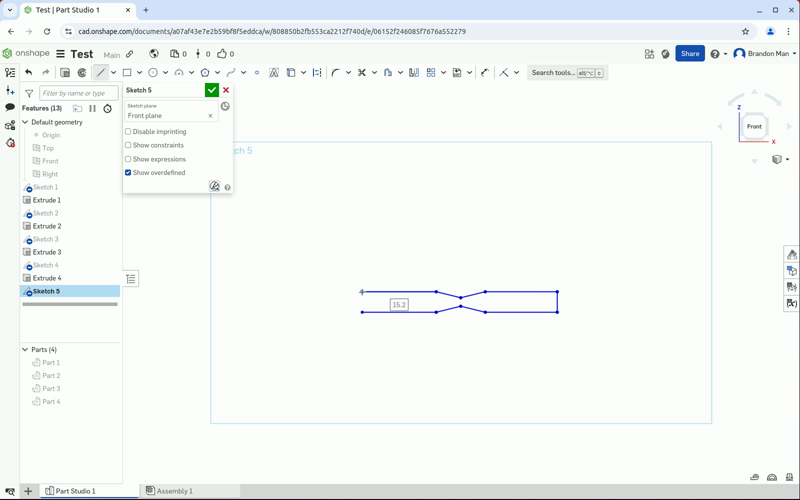
mouse_move(392, 291)
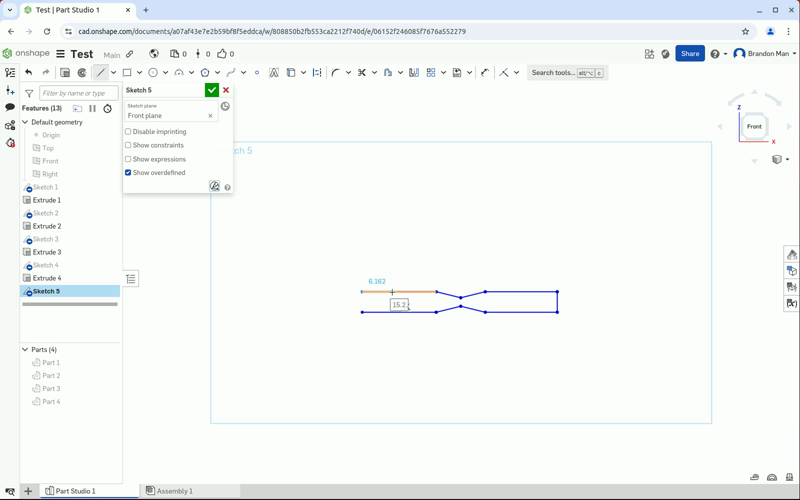
key_down(shift)
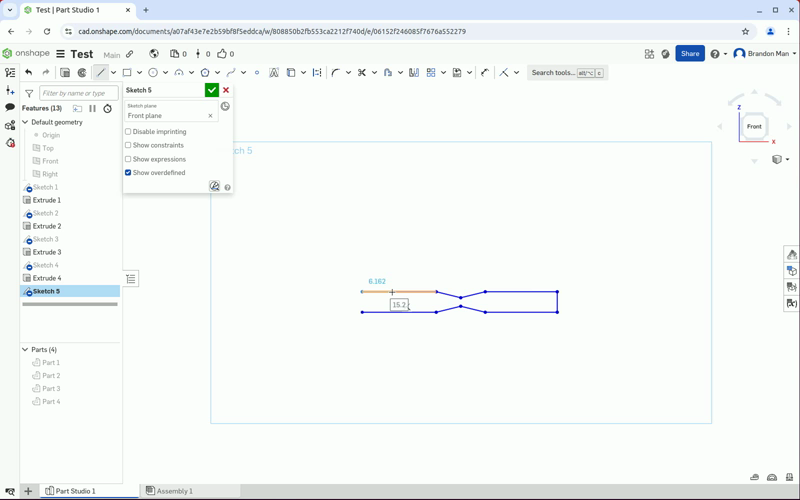
mouse_move(362, 312)
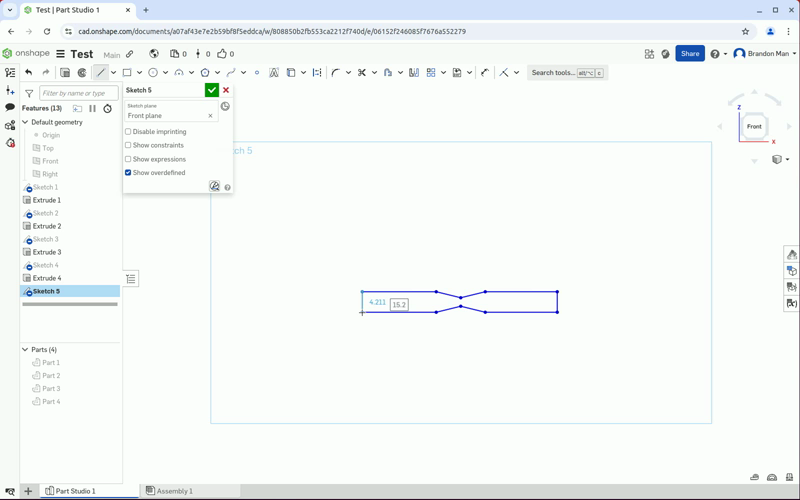
key_up(shift)
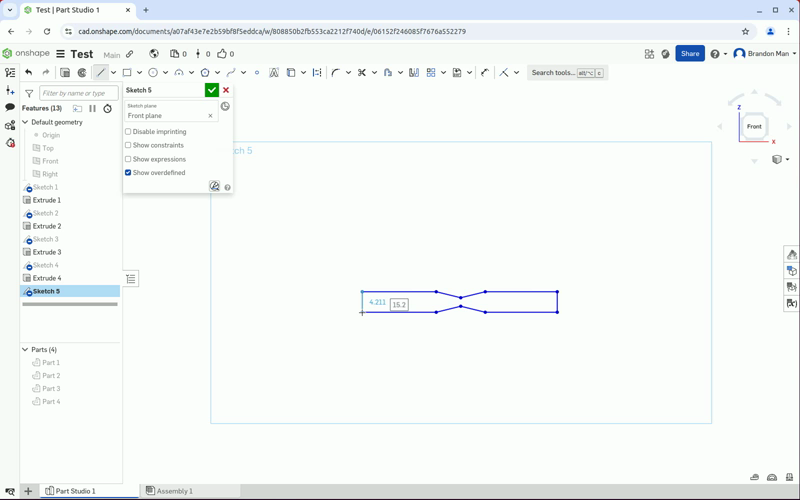
click(362, 312)
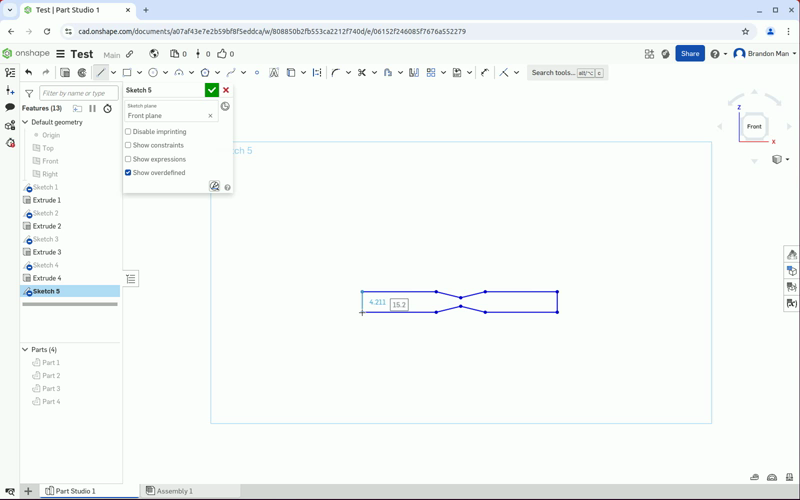
key(esc)
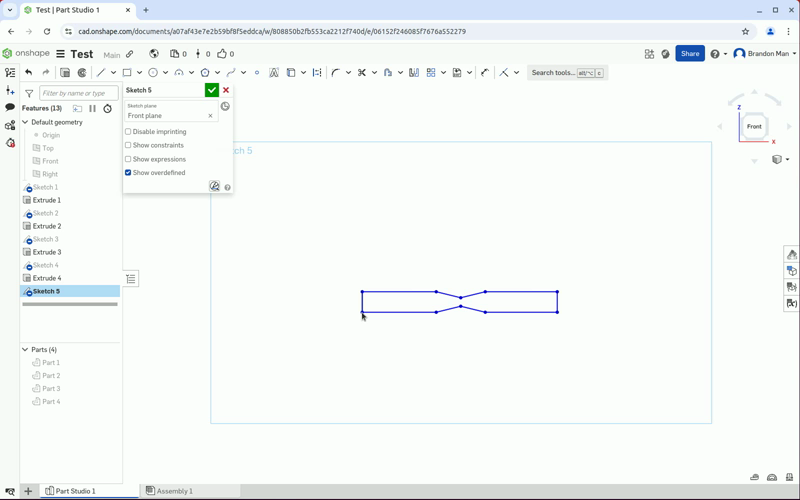
mouse_move(524, 302)
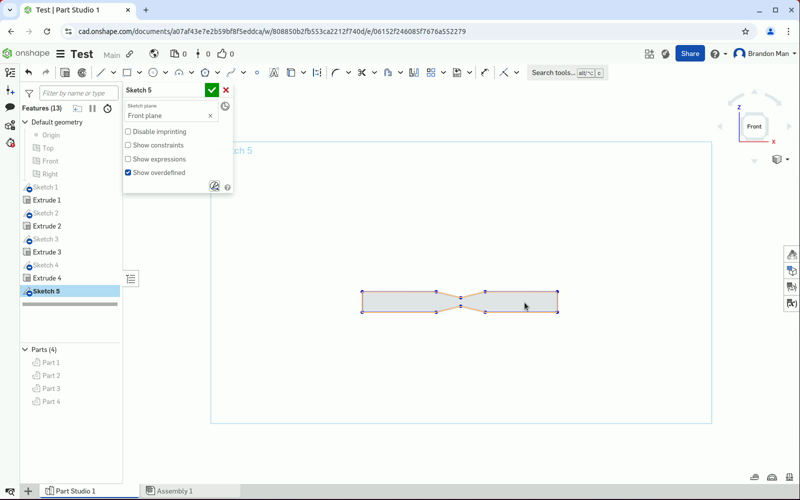
click(524, 302)
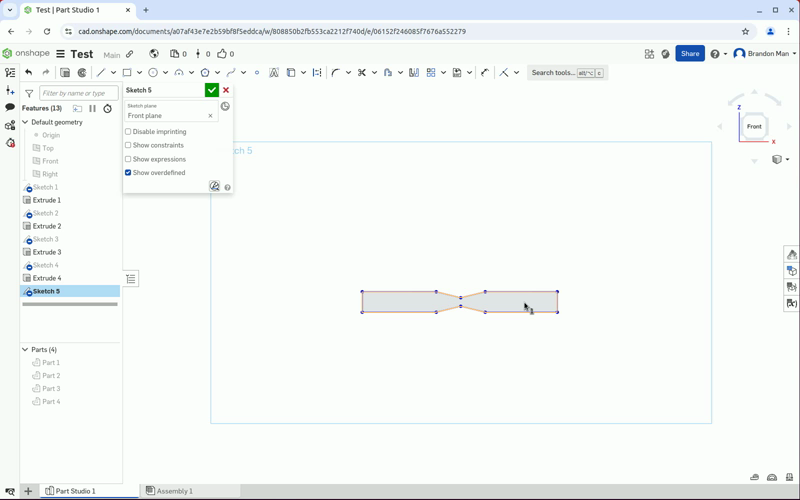
mouse_move(73, 352)
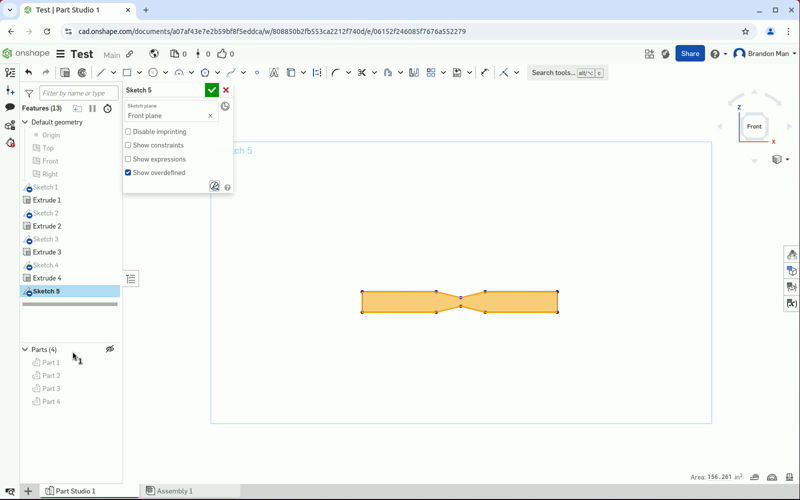
key(shift+y)
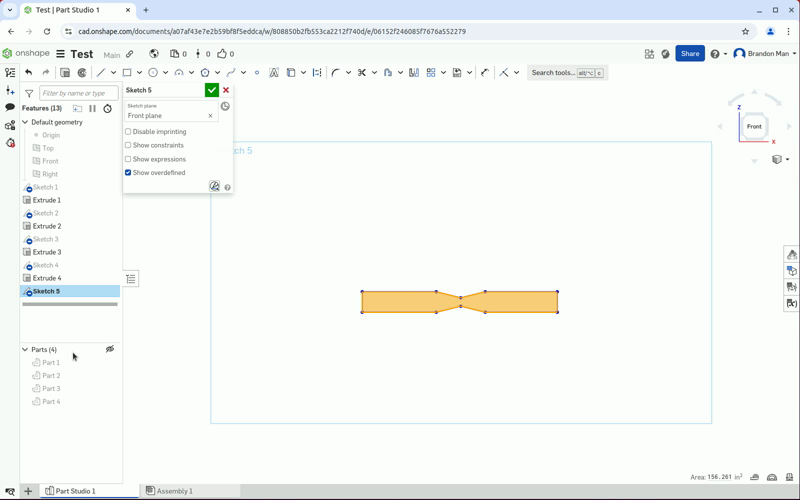
key(shift+e)
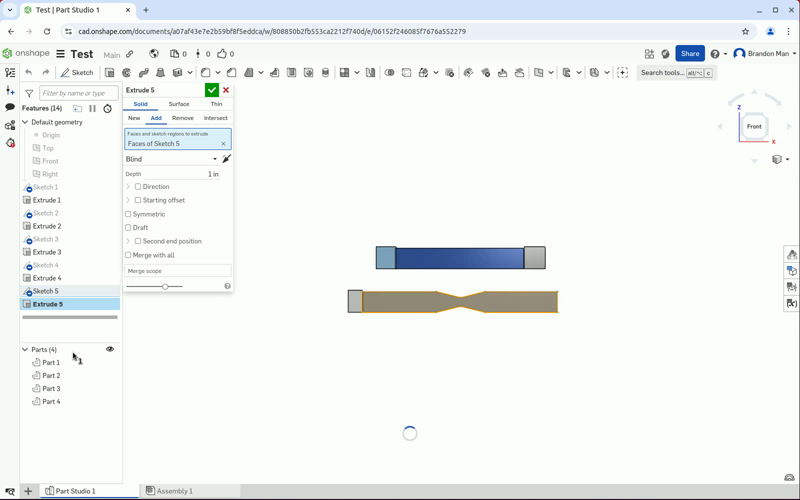
mouse_move(143, 106)
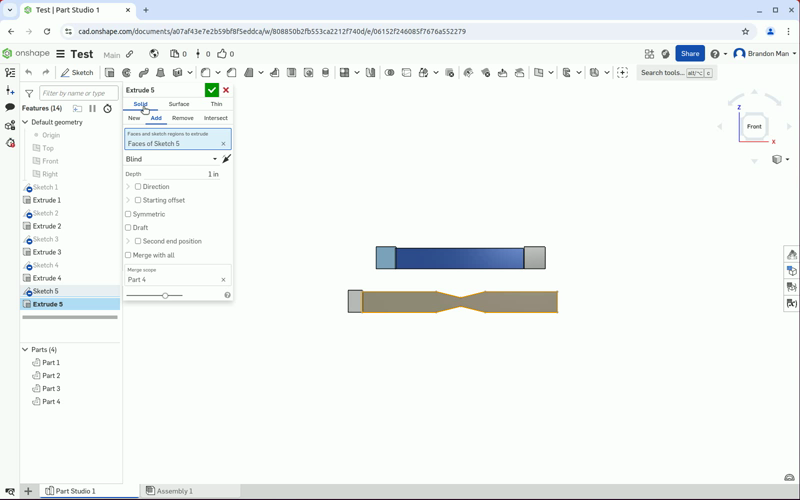
click(143, 106)
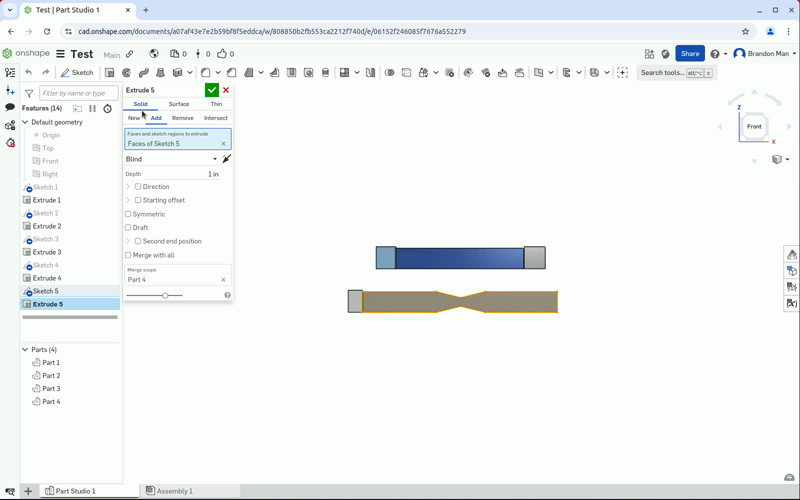
mouse_move(137, 120)
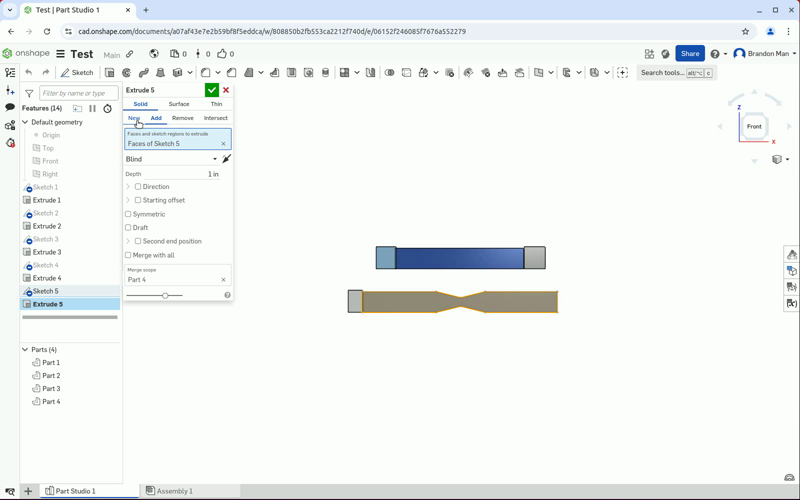
click(137, 120)
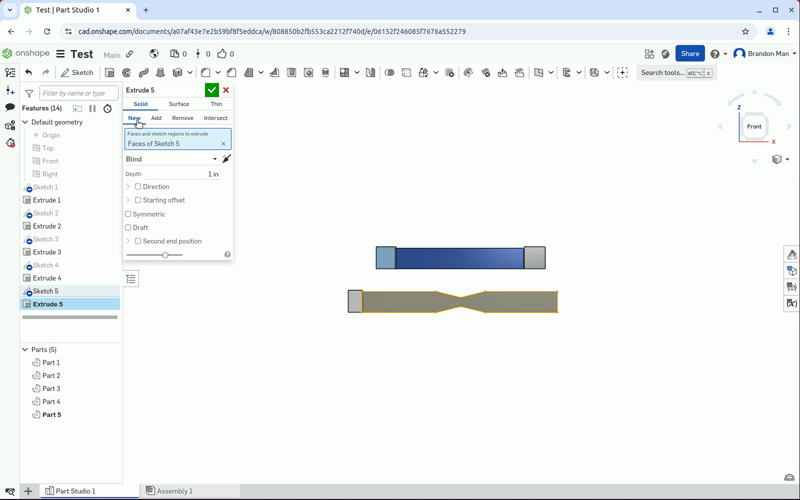
key(tab, 4)
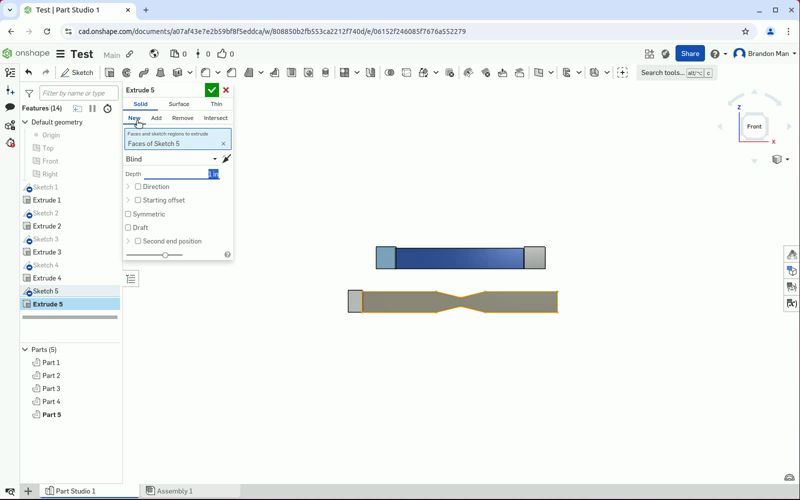
text(4.333)
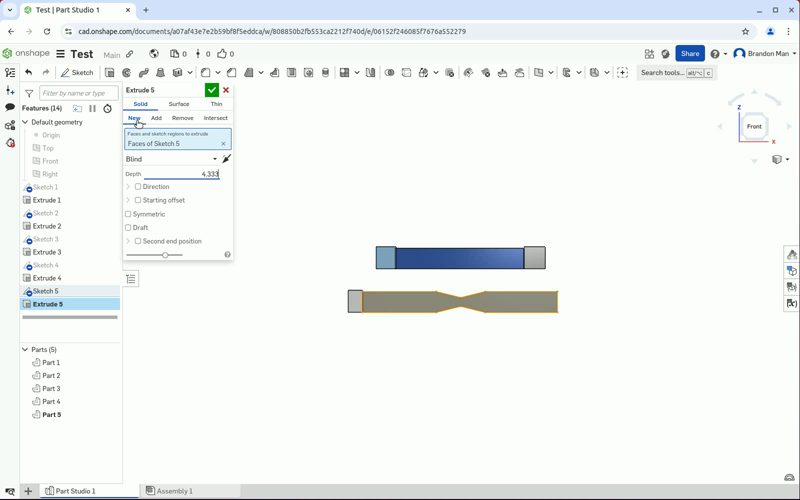
key(enter)
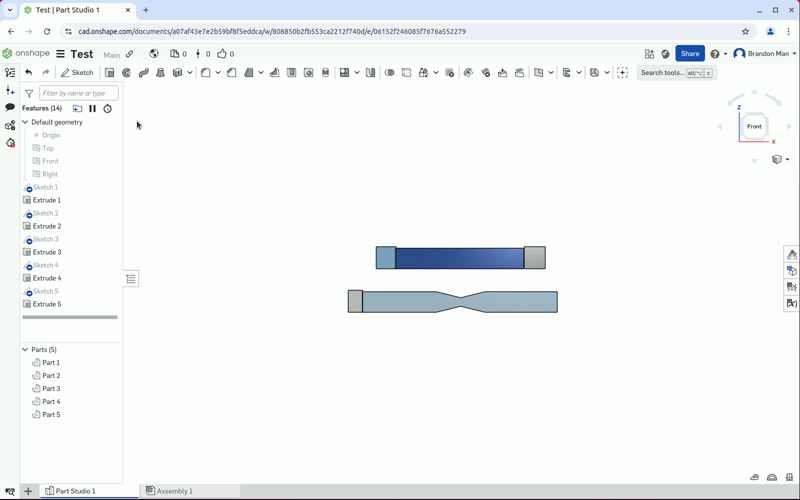
key(shift+h)
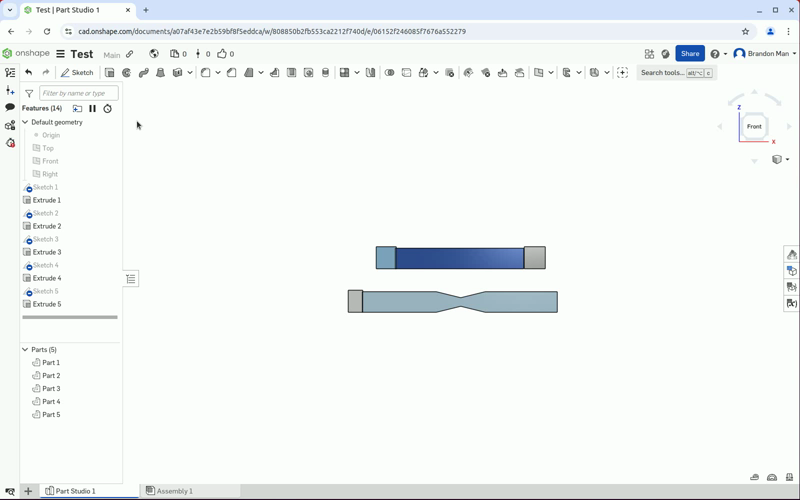
key(shift+h)
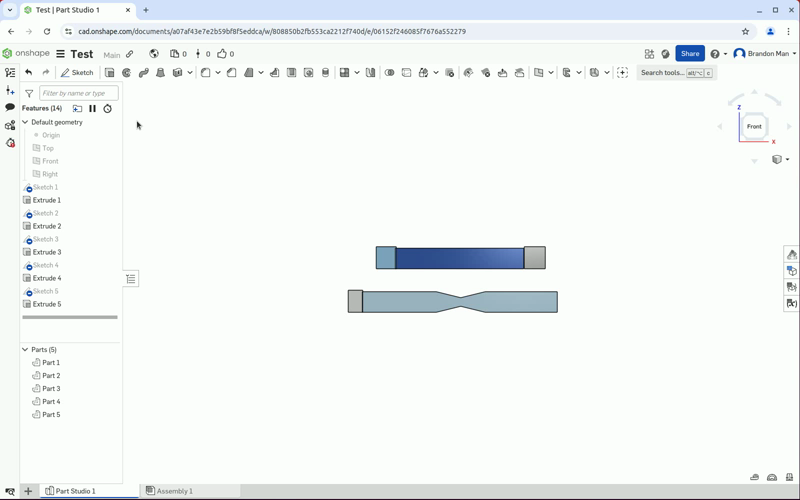
mouse_move(73, 189)
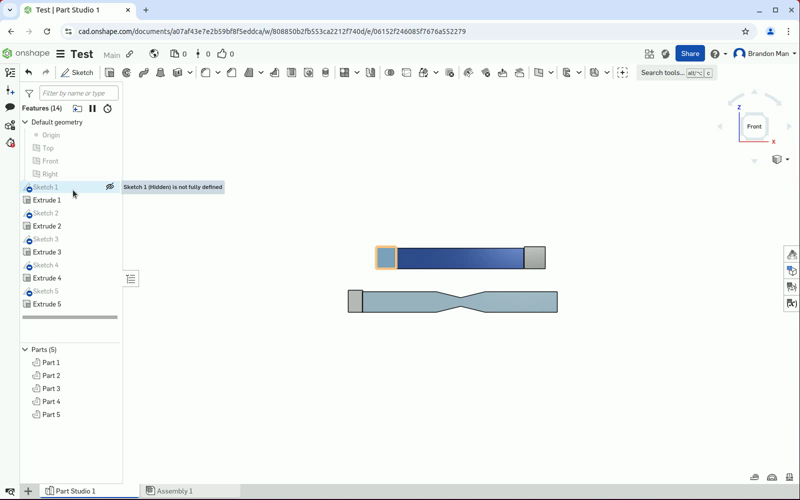
click(73, 189)
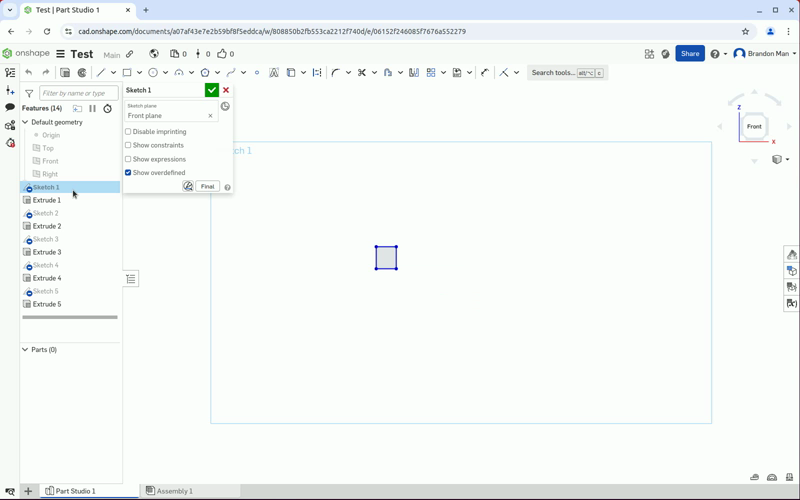
mouse_move(229, 92)
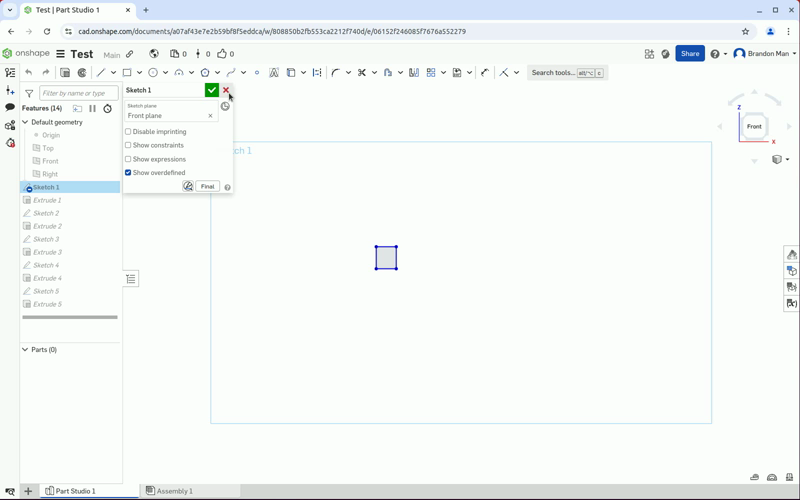
click(229, 92)
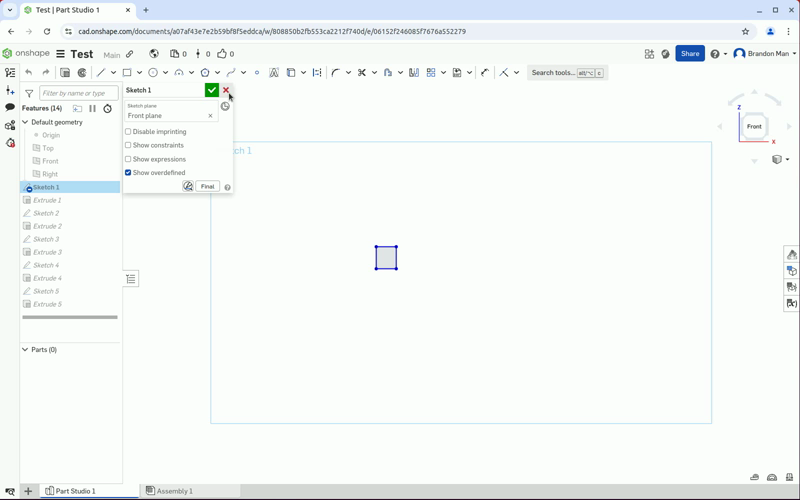
key(shift+s)
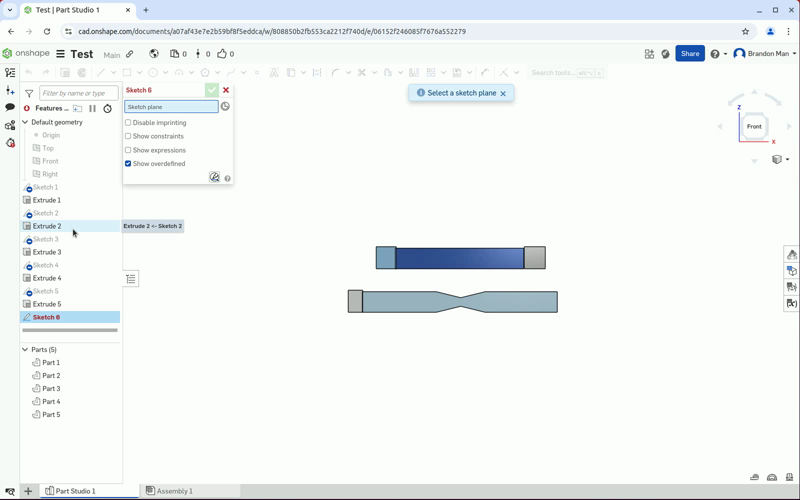
scroll(3)
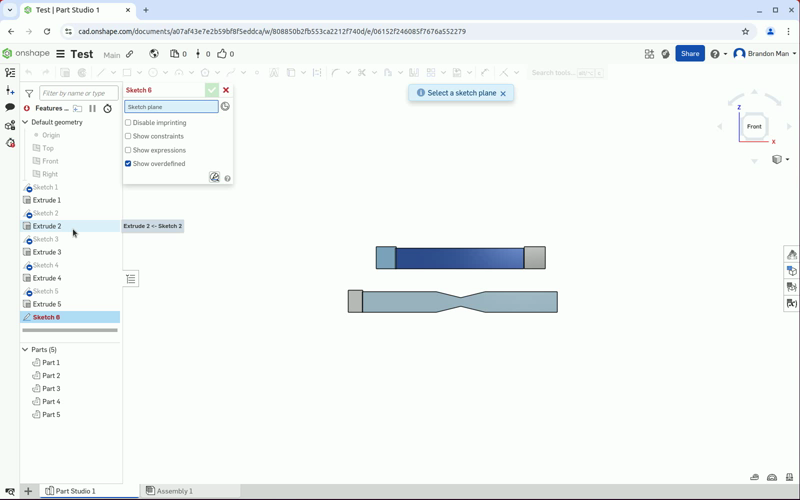
mouse_move(73, 163)
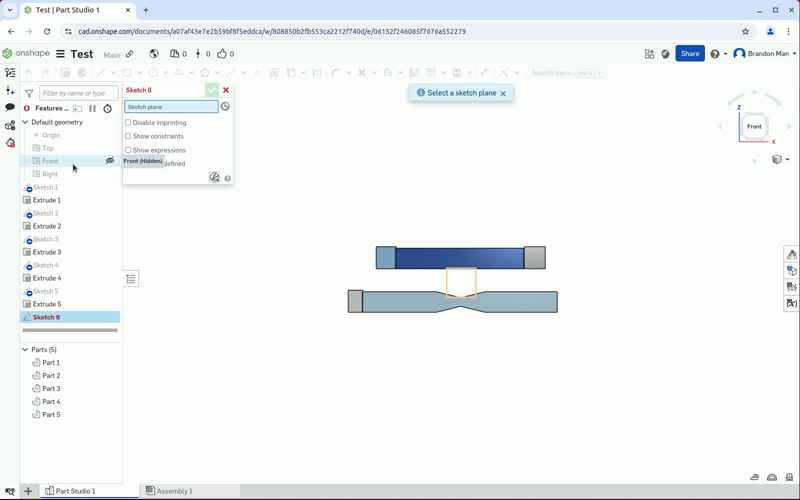
click(73, 163)
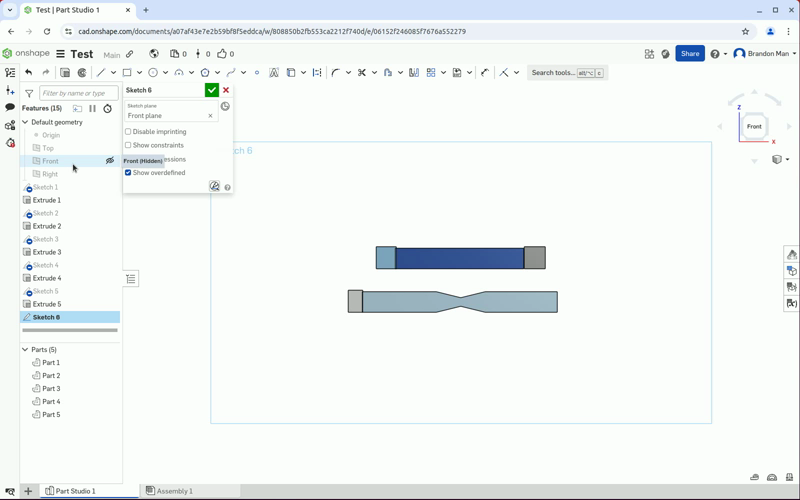
mouse_move(73, 352)
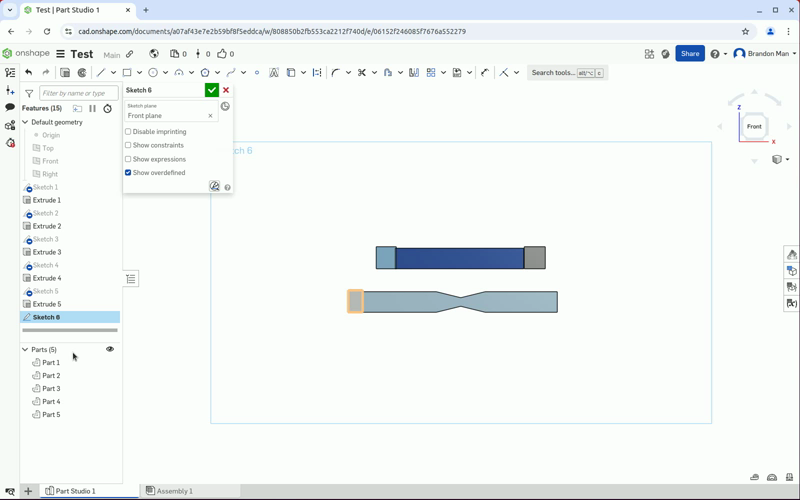
key(y)
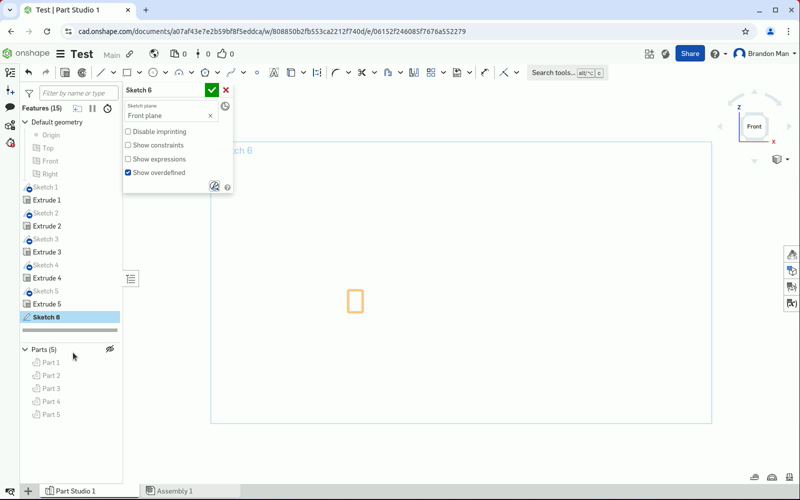
key(l)
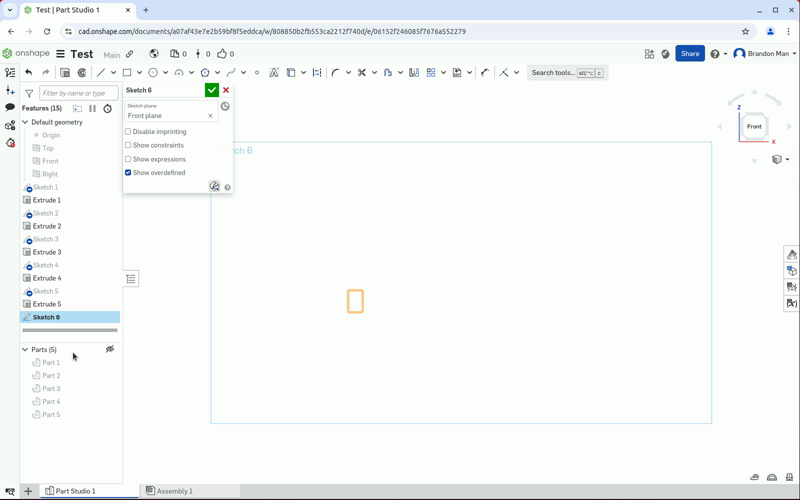
key_down(shift)
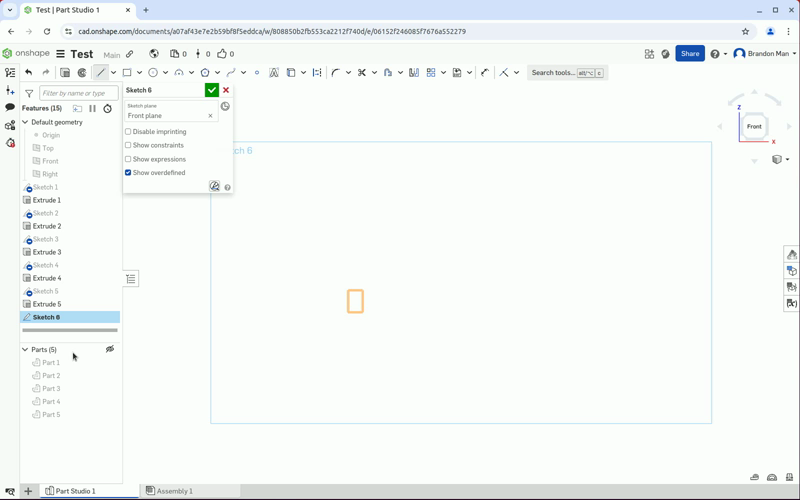
mouse_move(558, 312)
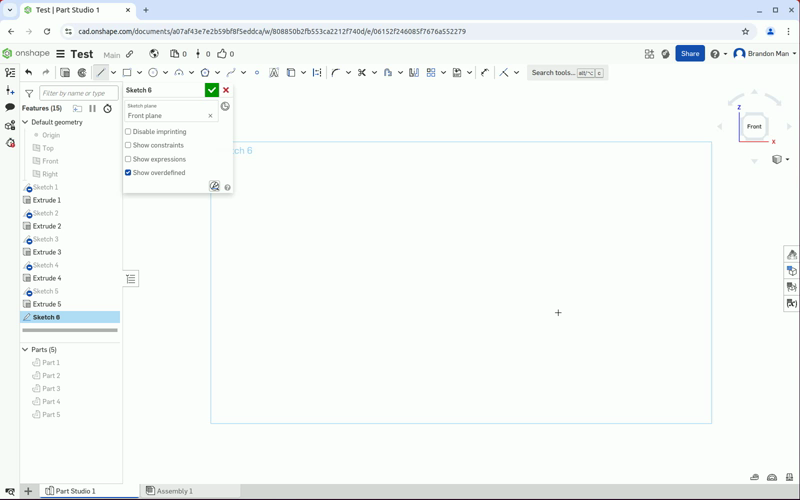
click(558, 312)
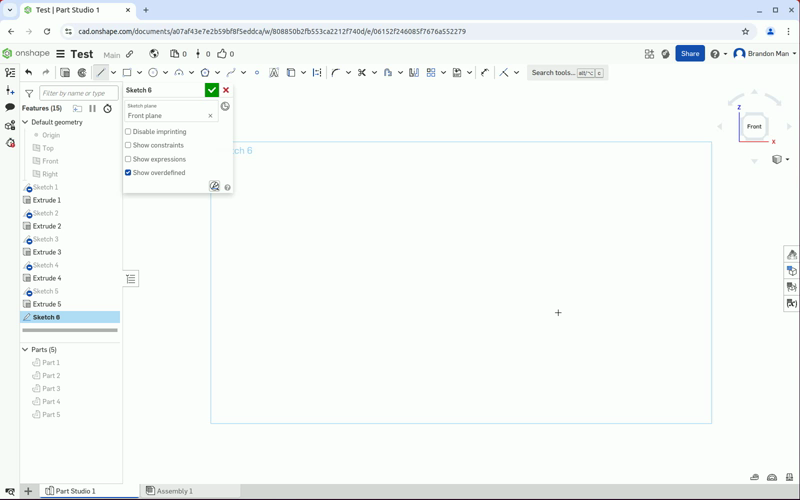
key_up(shift)
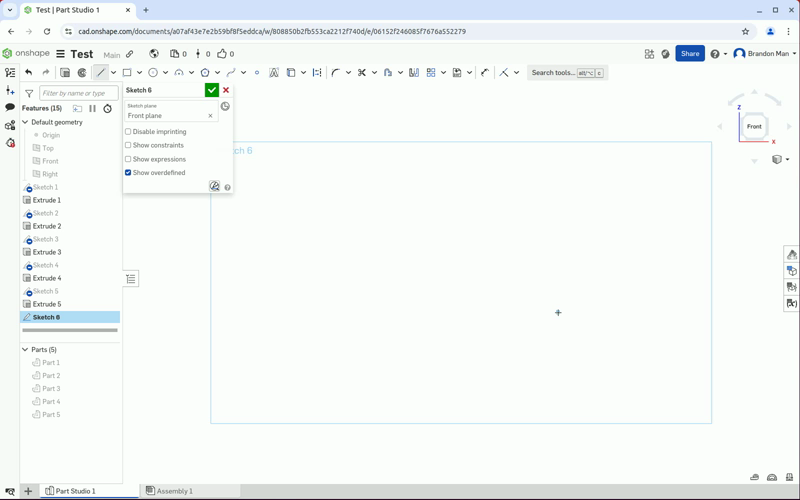
key_down(shift)
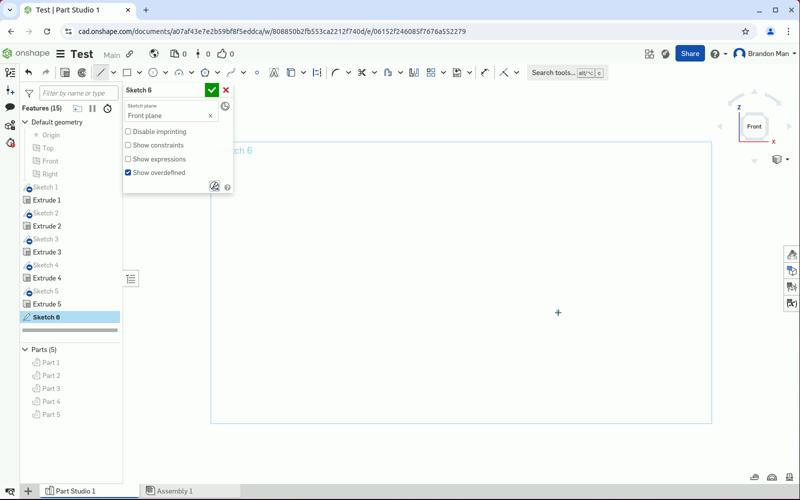
mouse_move(588, 312)
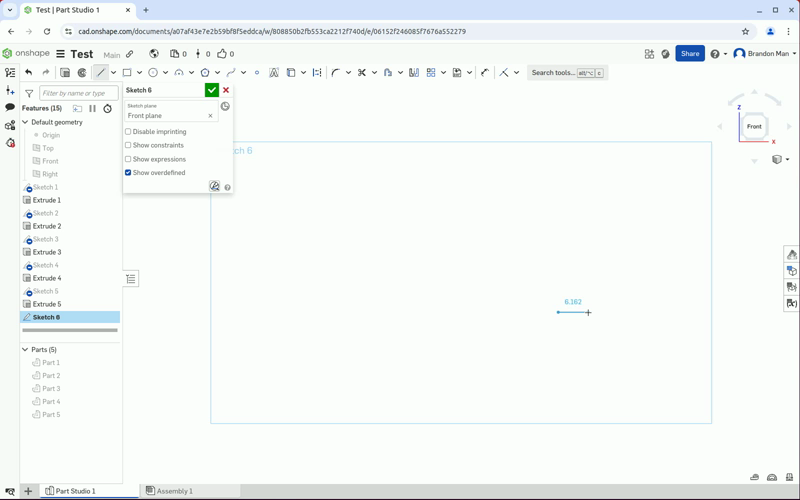
mouse_move(573, 312)
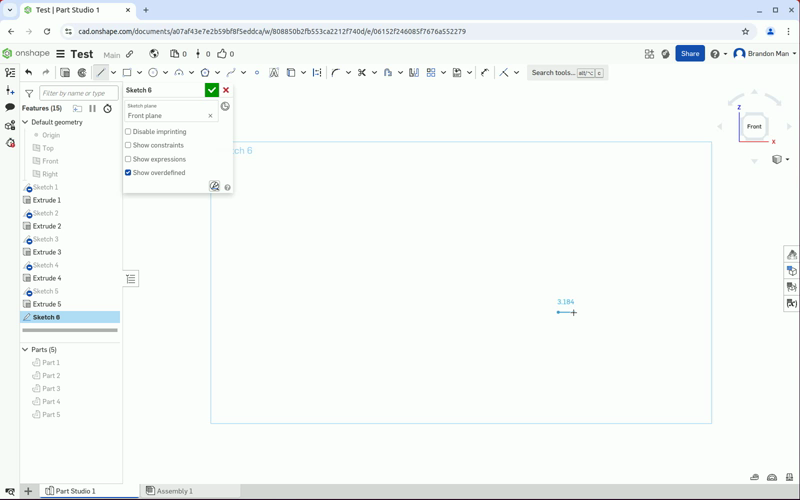
click(573, 312)
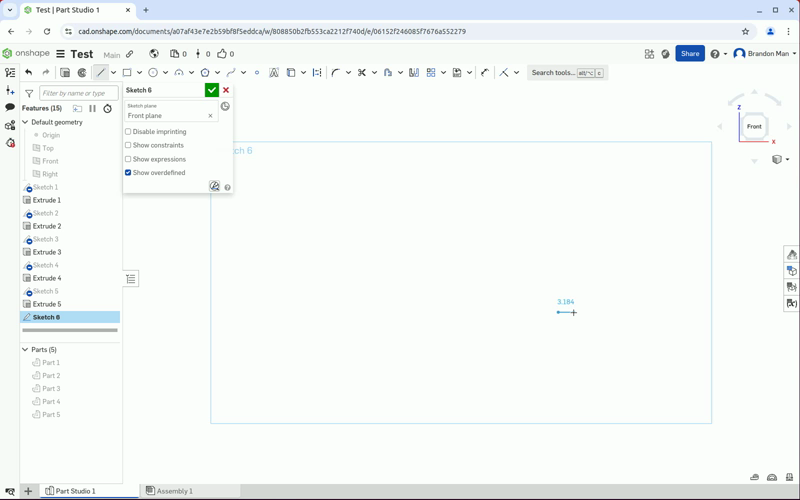
key_up(shift)
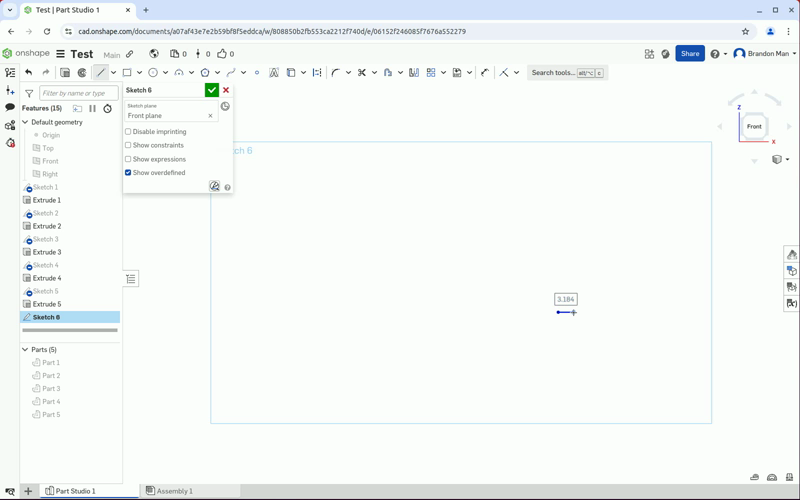
key_down(shift)
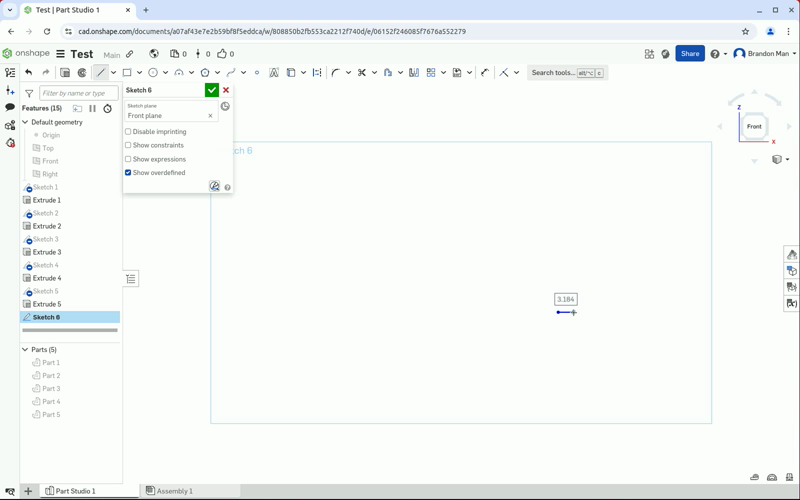
mouse_move(589, 312)
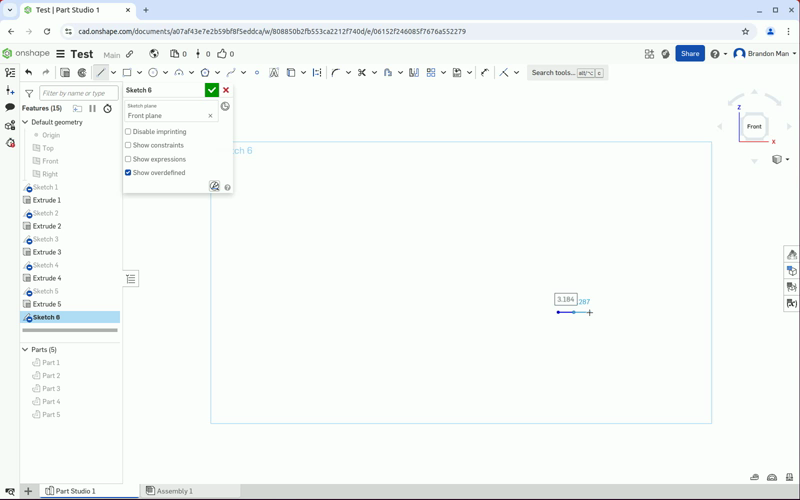
mouse_move(573, 290)
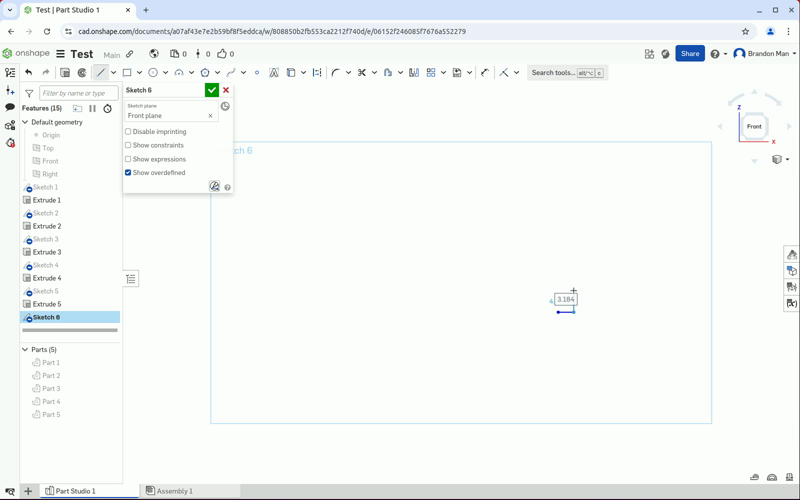
click(573, 290)
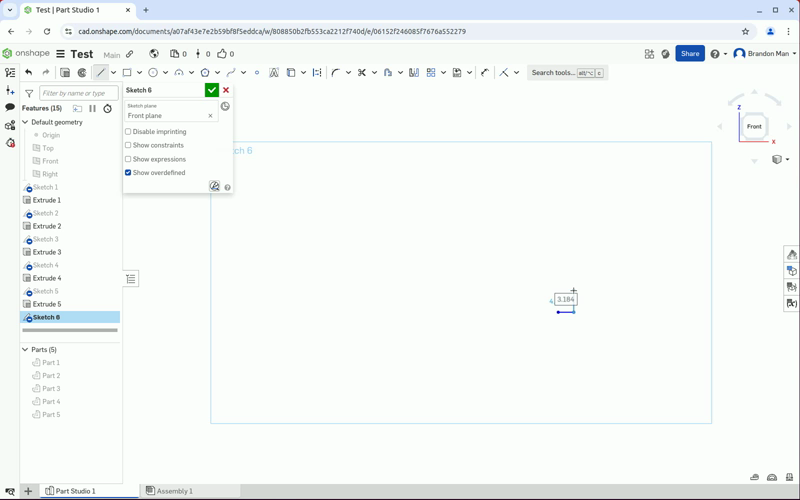
key_up(shift)
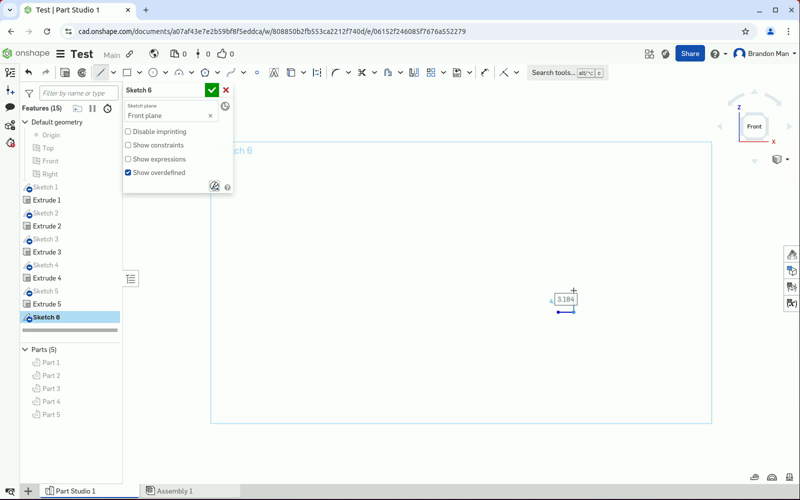
key_down(shift)
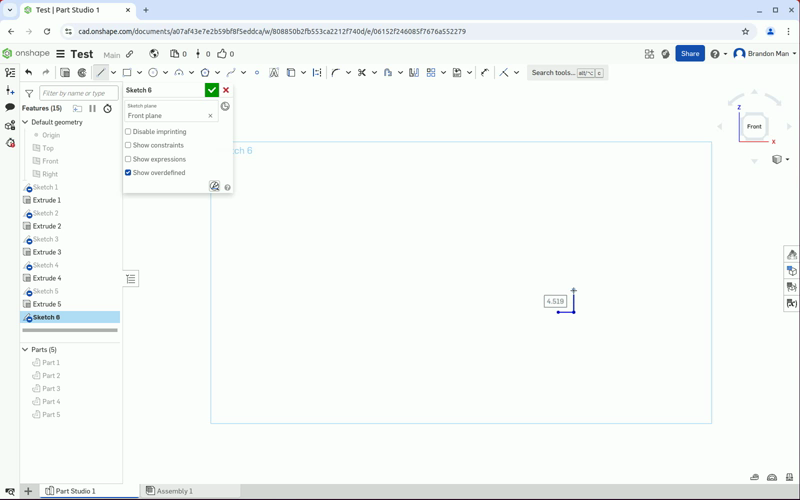
mouse_move(589, 290)
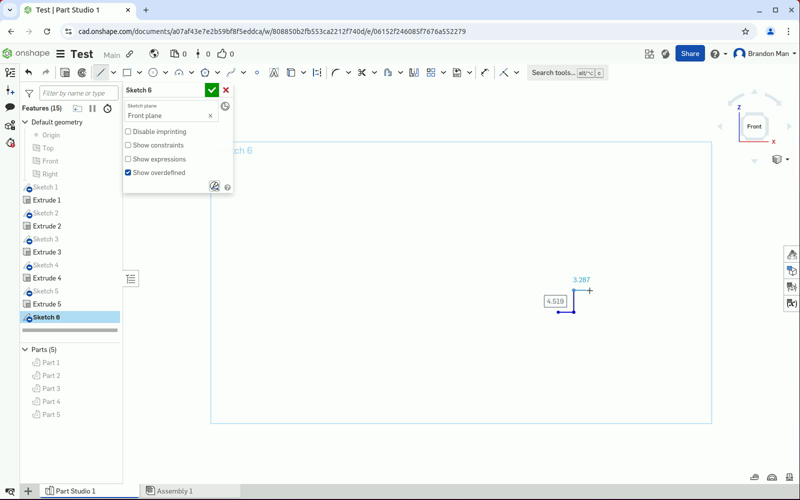
mouse_move(558, 290)
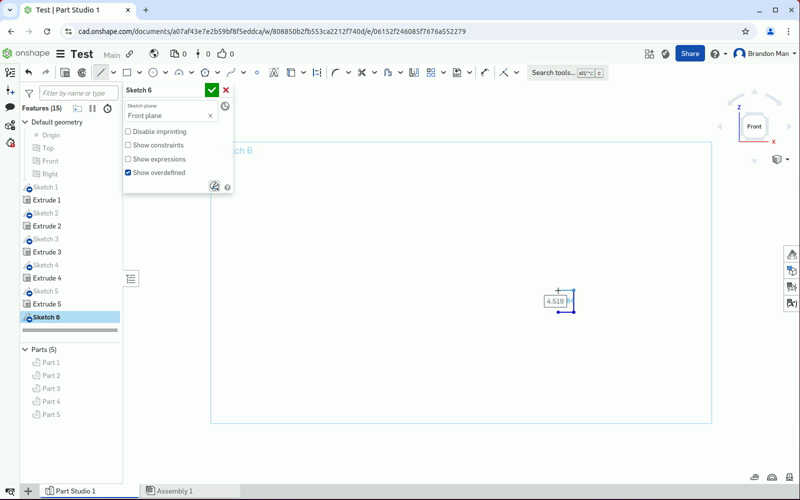
click(558, 290)
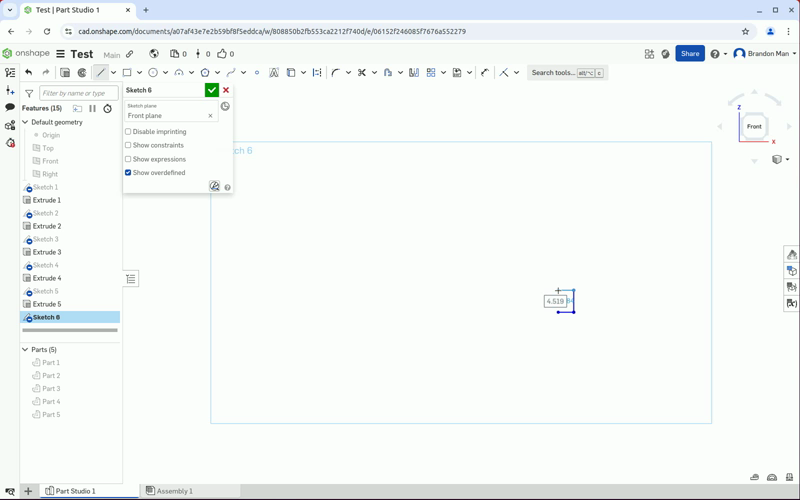
key_up(shift)
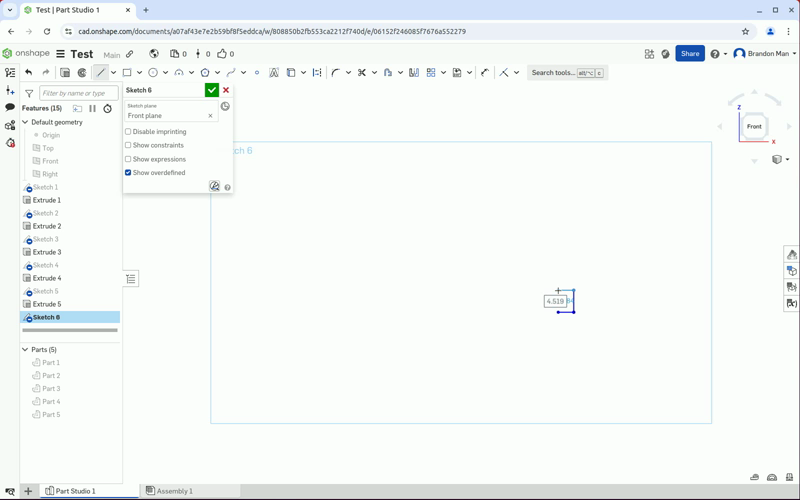
mouse_move(588, 290)
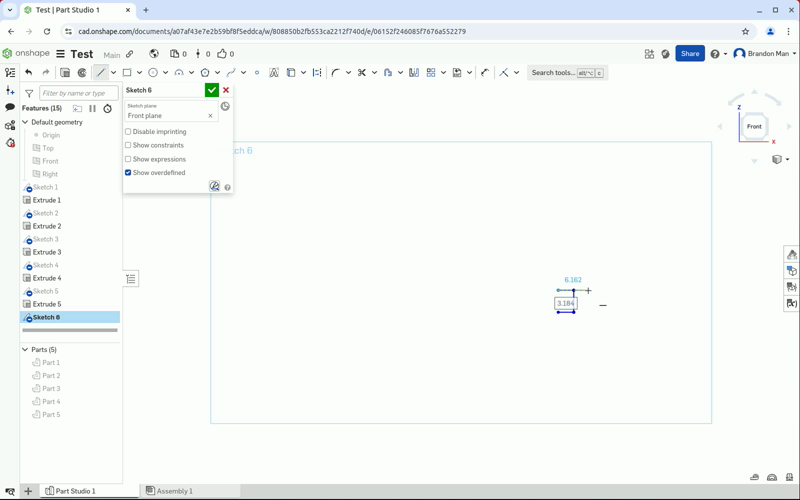
key_down(shift)
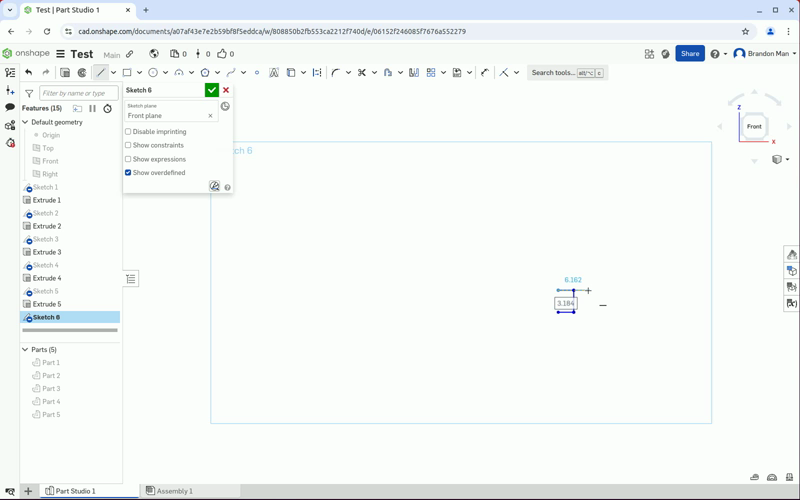
mouse_move(558, 312)
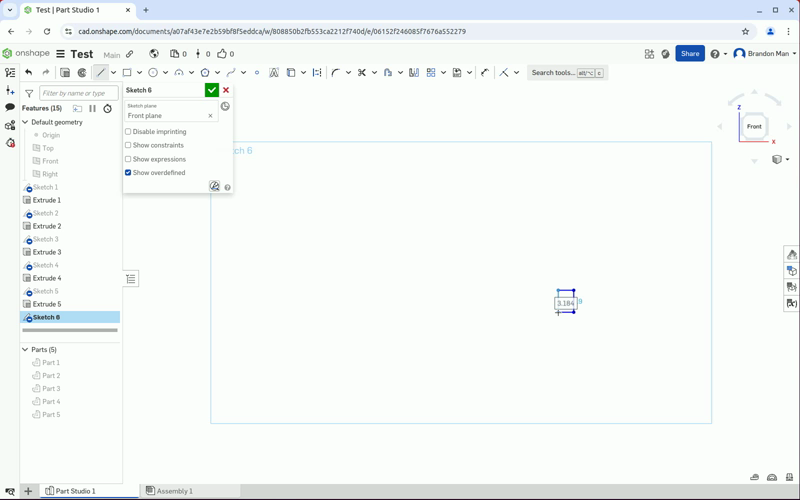
key_up(shift)
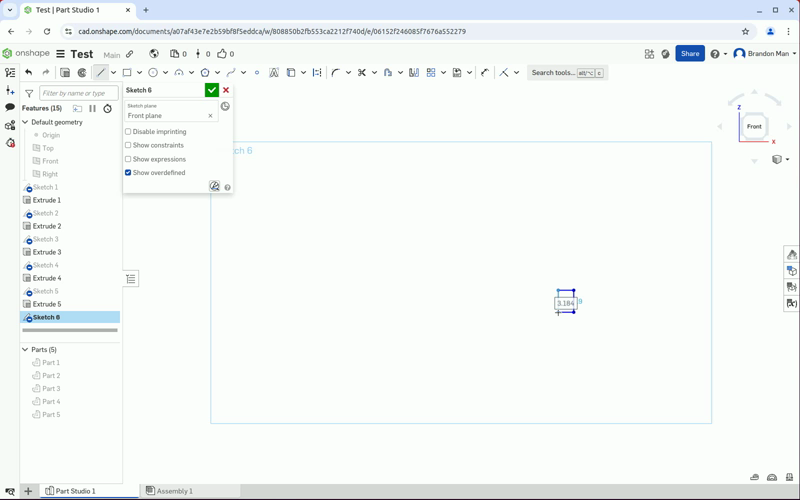
click(558, 312)
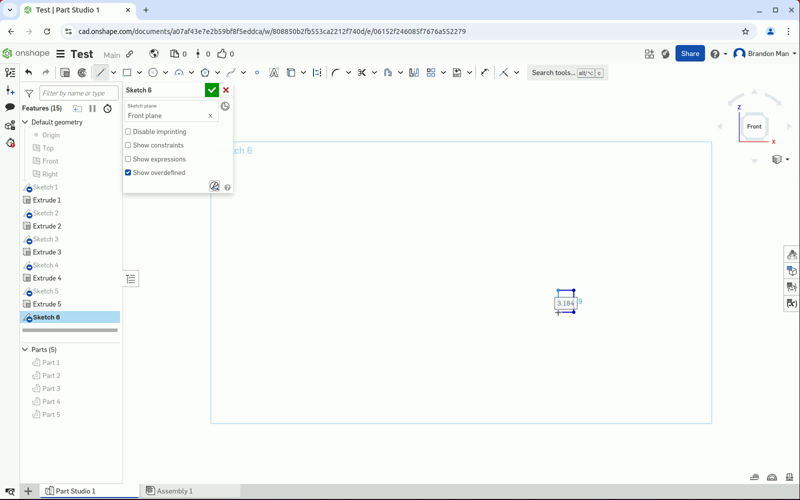
key(esc)
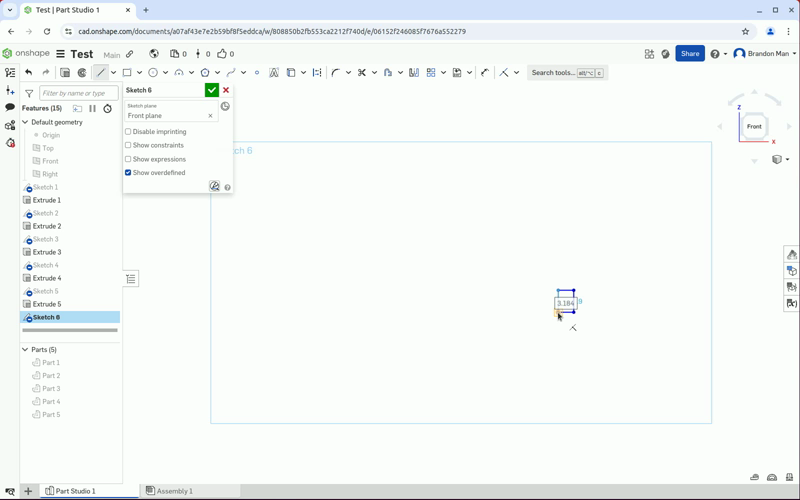
mouse_move(563, 302)
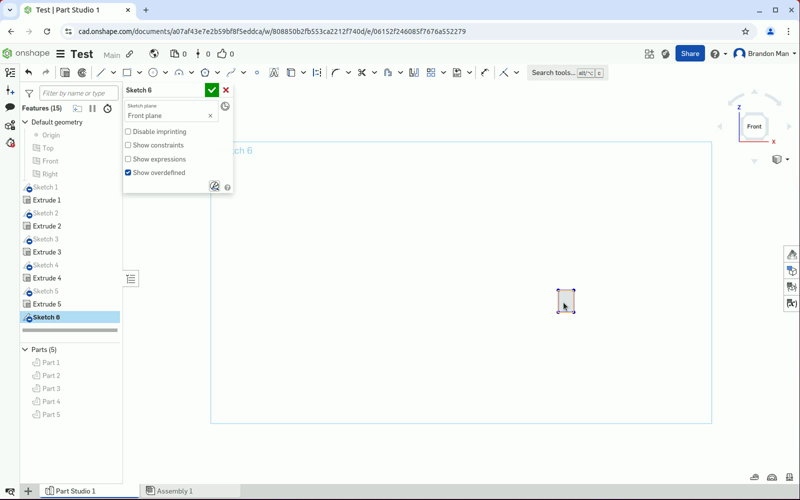
scroll(6)
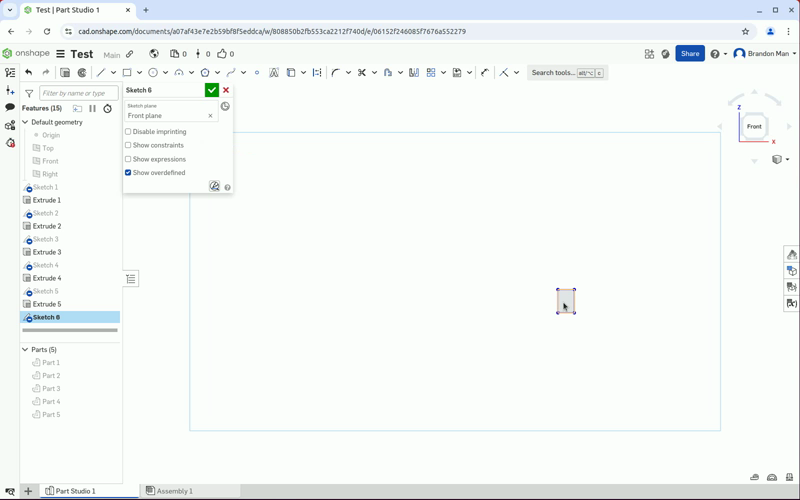
scroll(6)
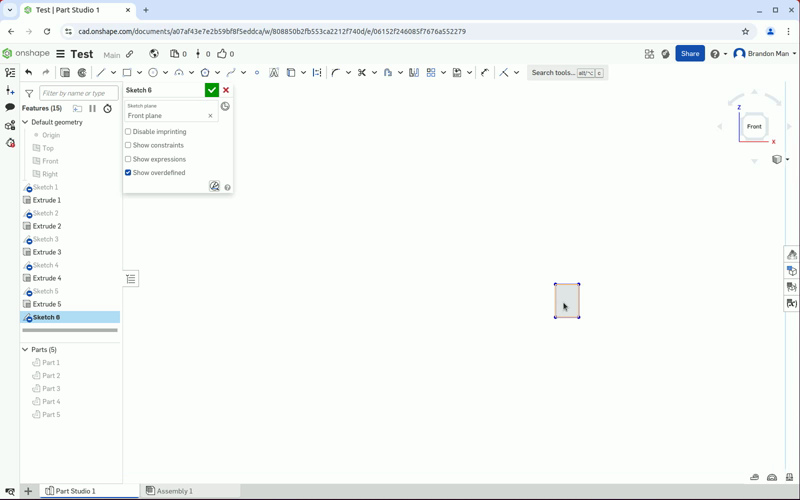
scroll(6)
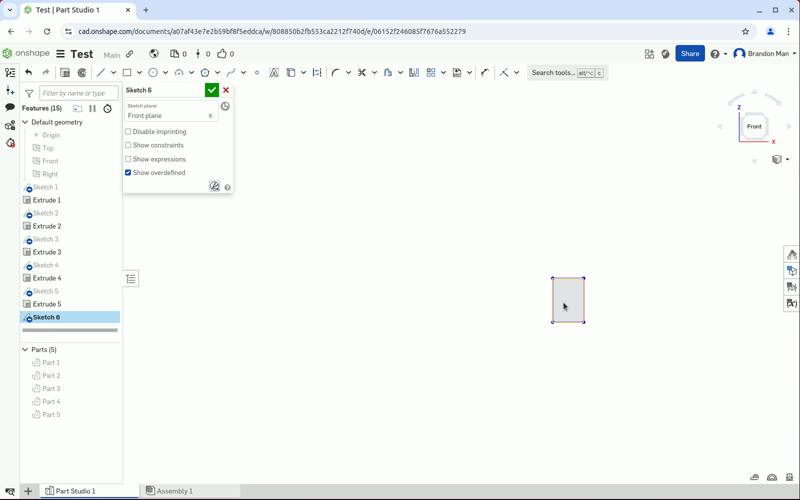
scroll(6)
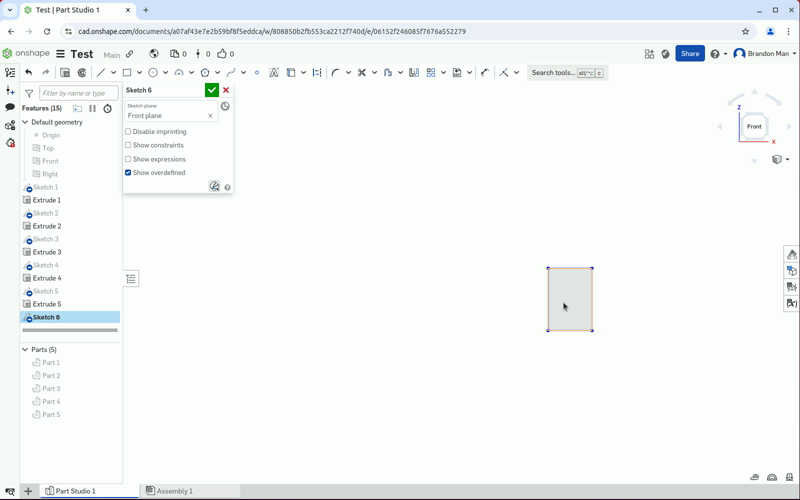
scroll(6)
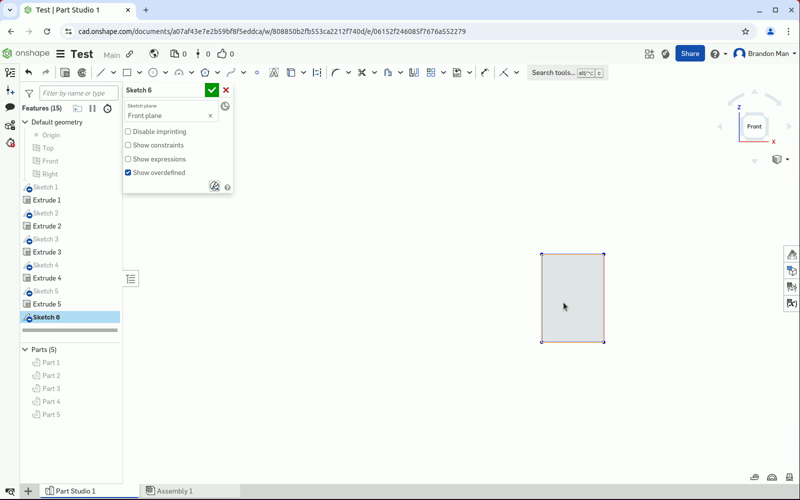
scroll(6)
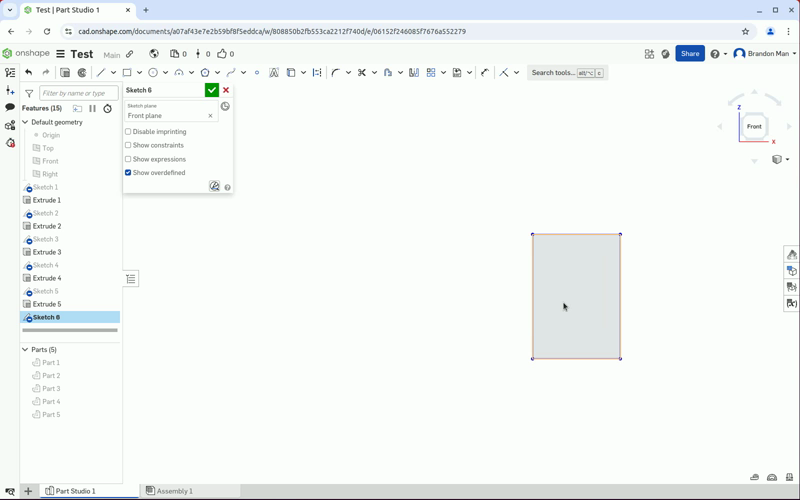
scroll(6)
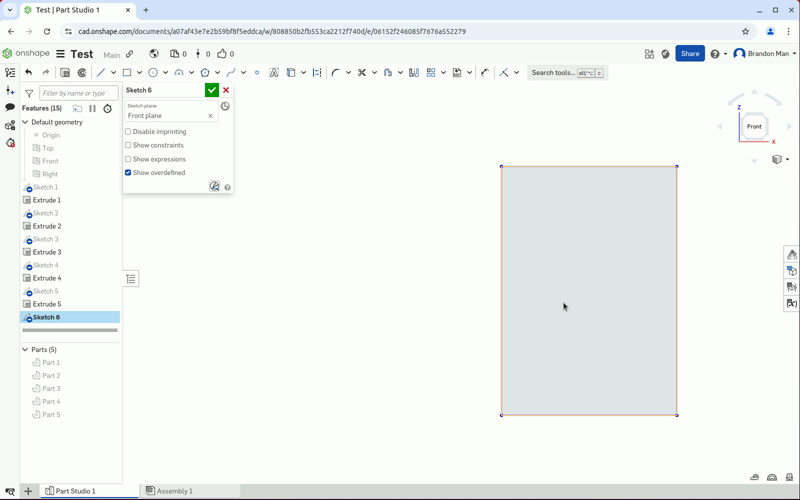
click(563, 302)
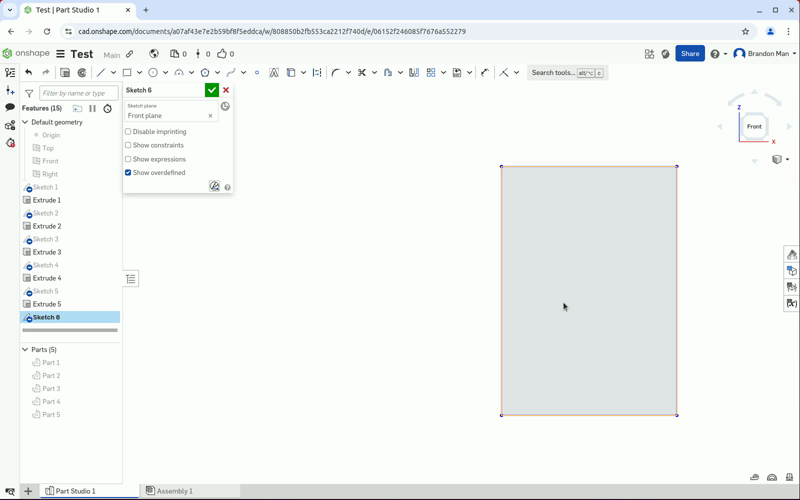
scroll(-6)
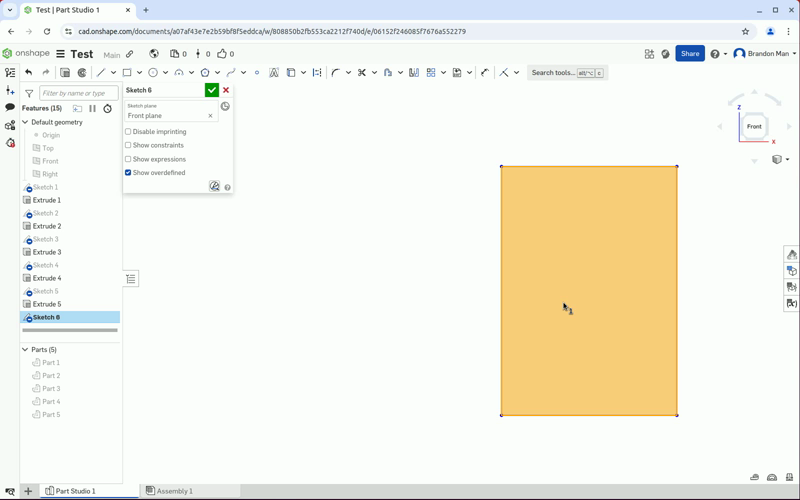
scroll(-6)
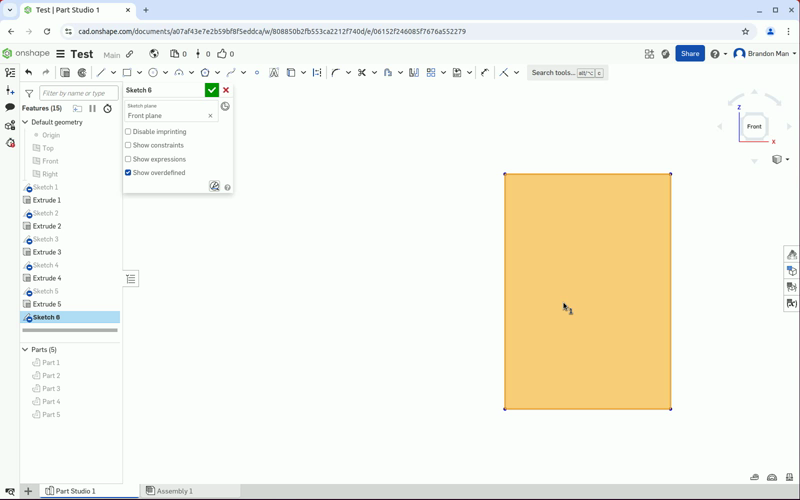
scroll(-6)
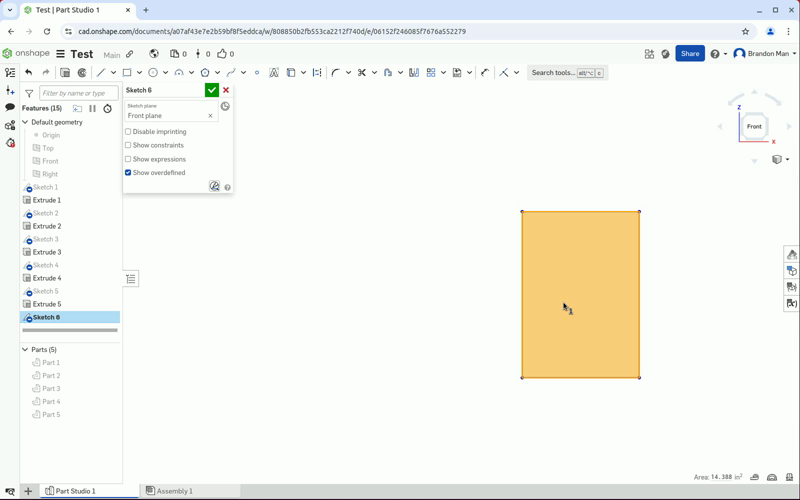
scroll(-6)
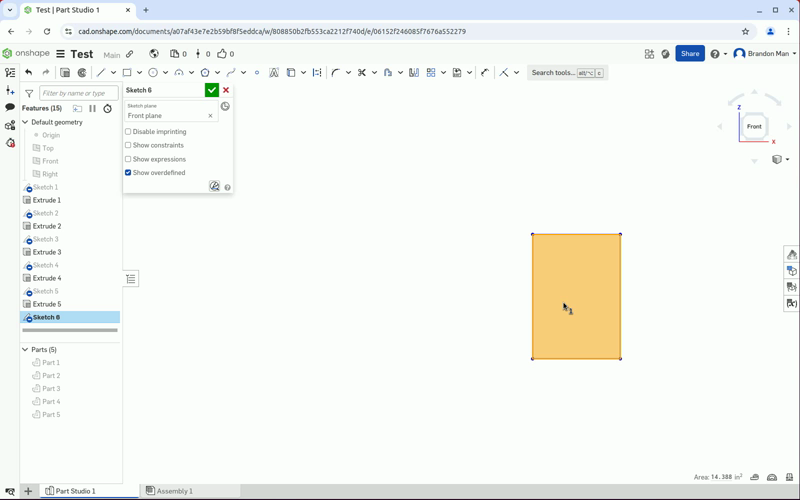
scroll(-6)
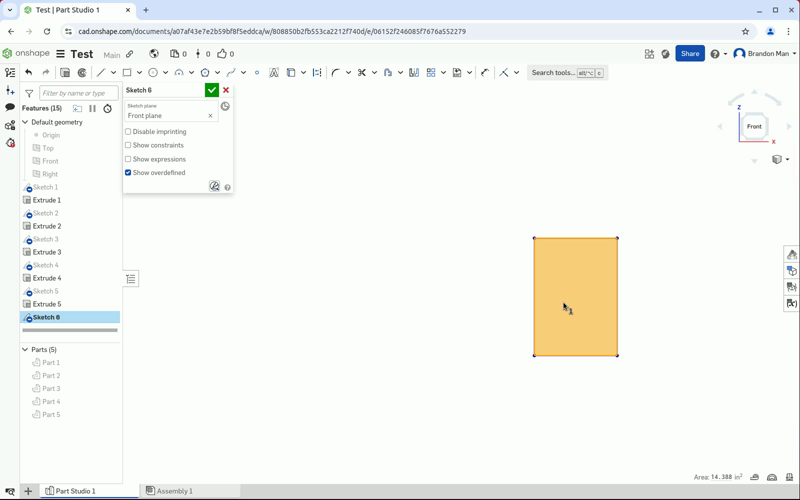
scroll(-6)
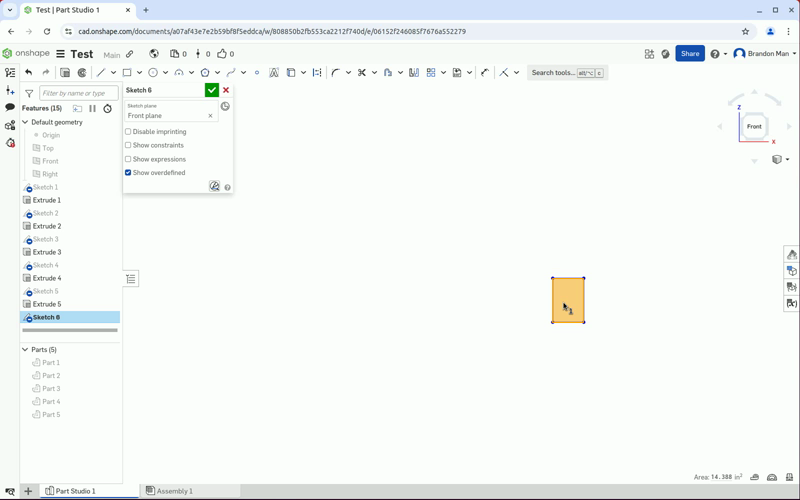
scroll(-6)
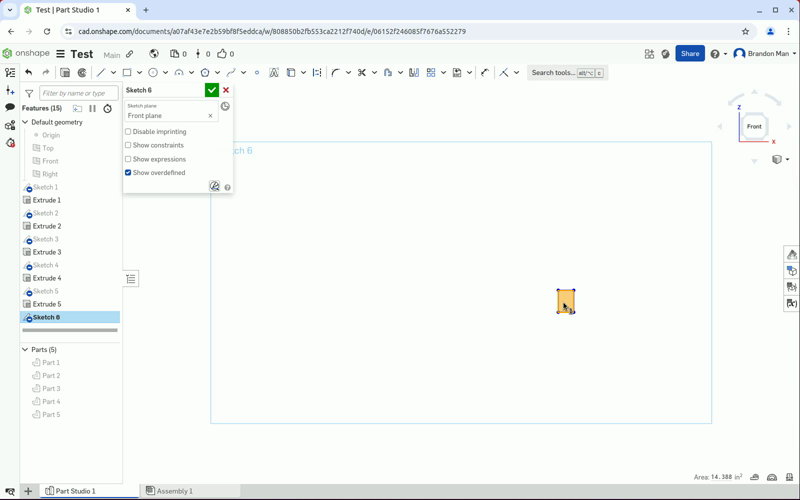
mouse_move(73, 352)
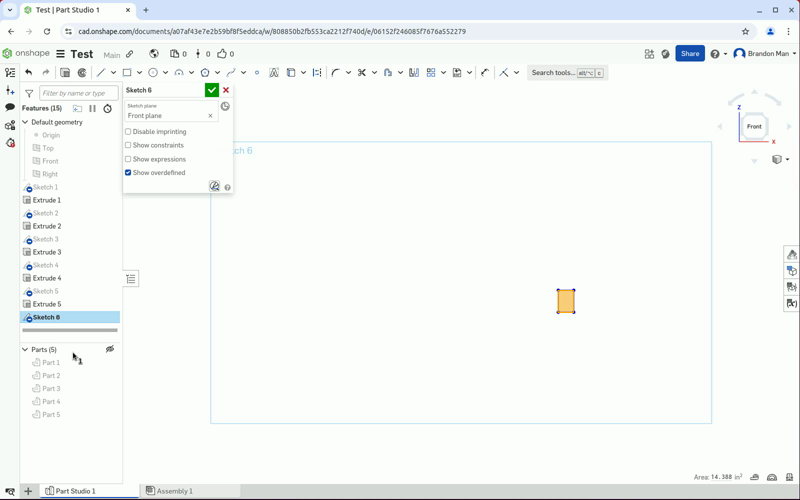
key(shift+y)
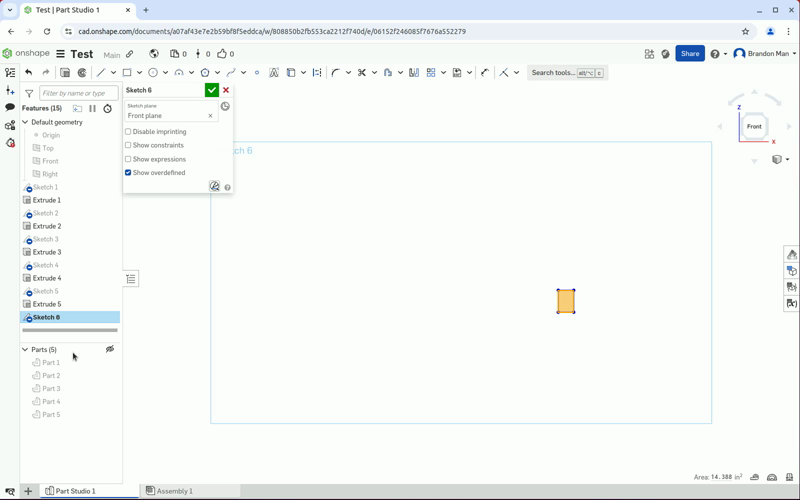
key(shift+e)
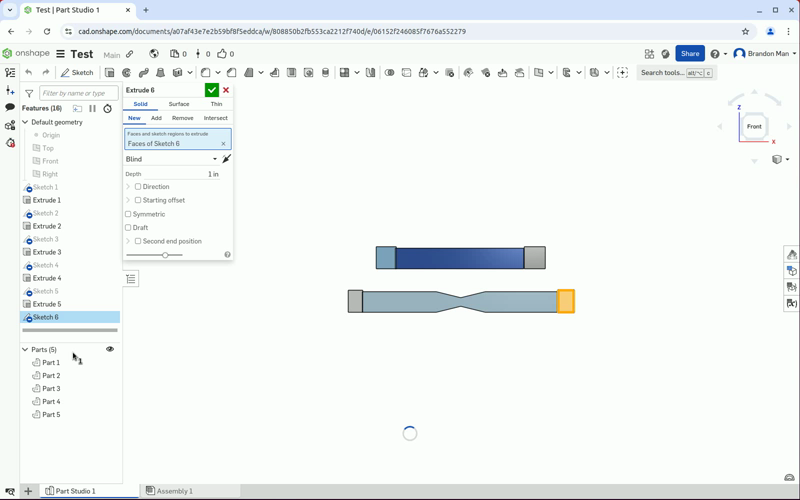
mouse_move(143, 106)
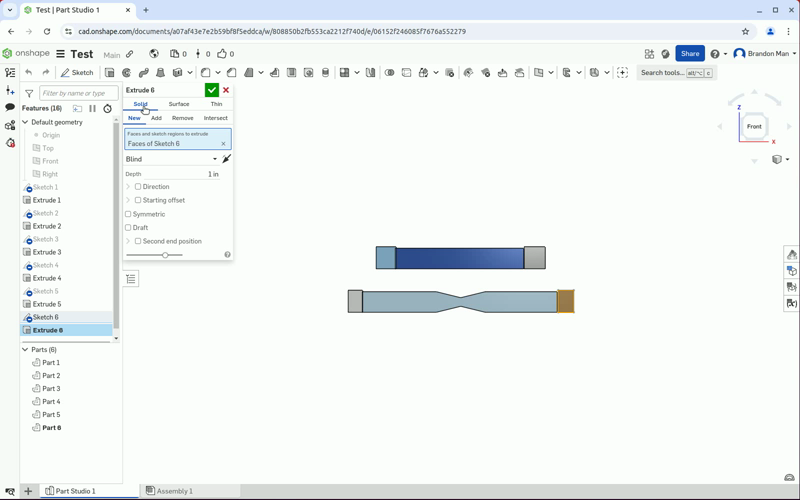
click(143, 106)
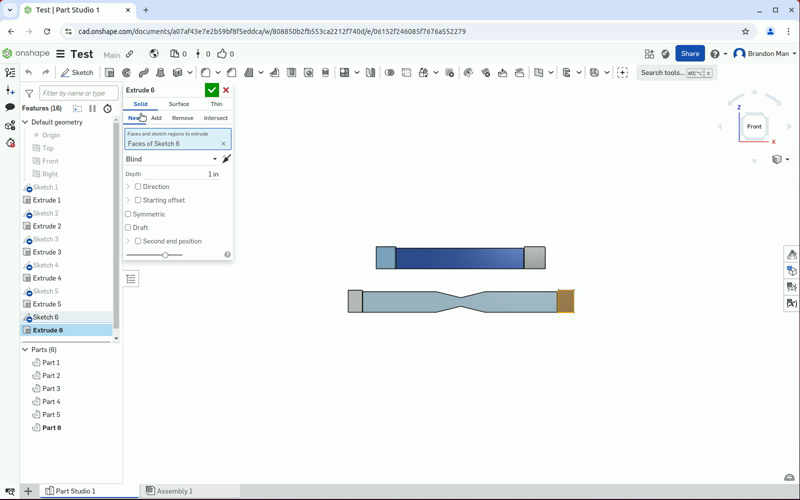
mouse_move(137, 120)
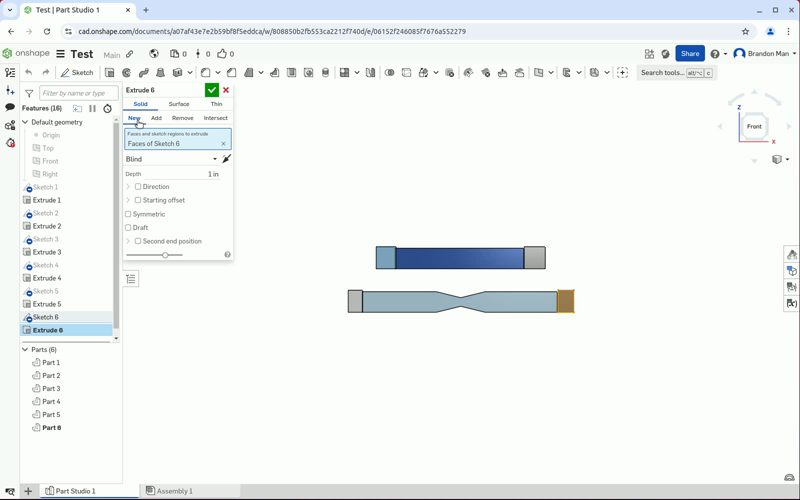
click(137, 120)
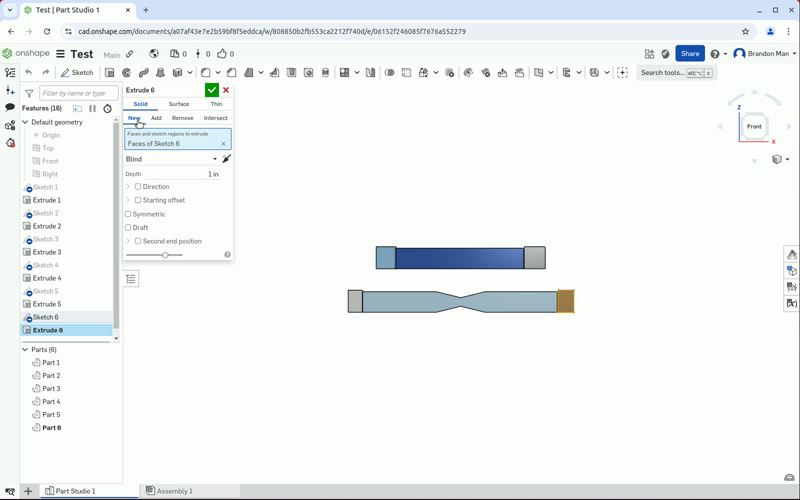
key(tab, 4)
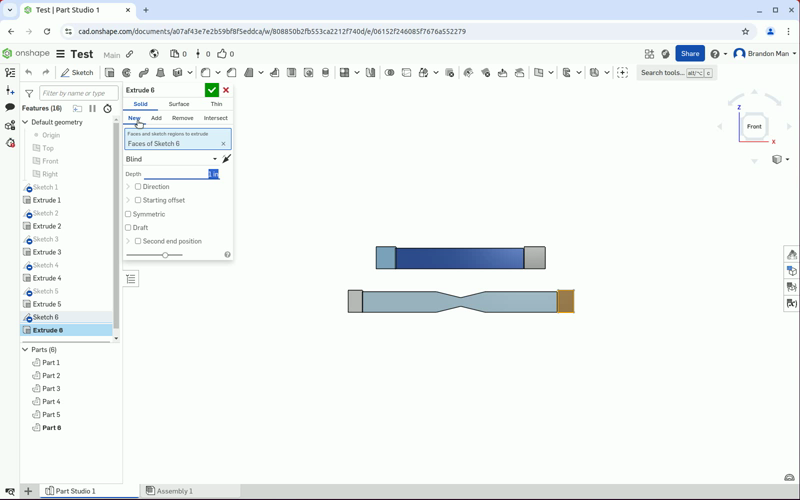
text(4.333)
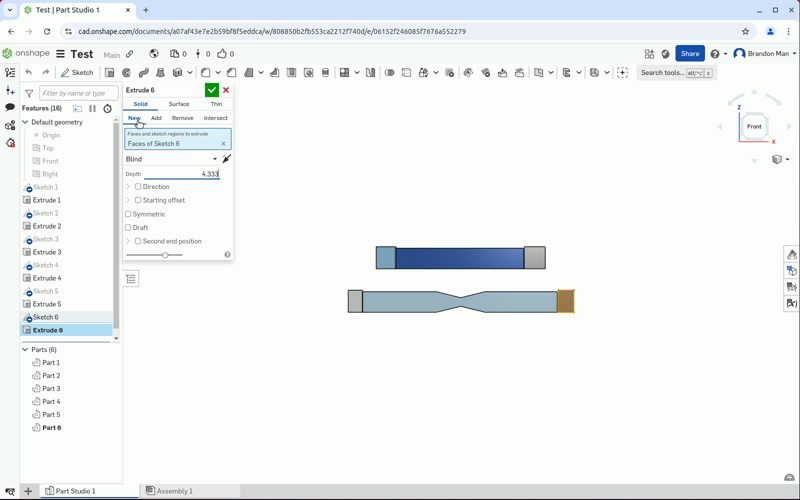
key(enter)
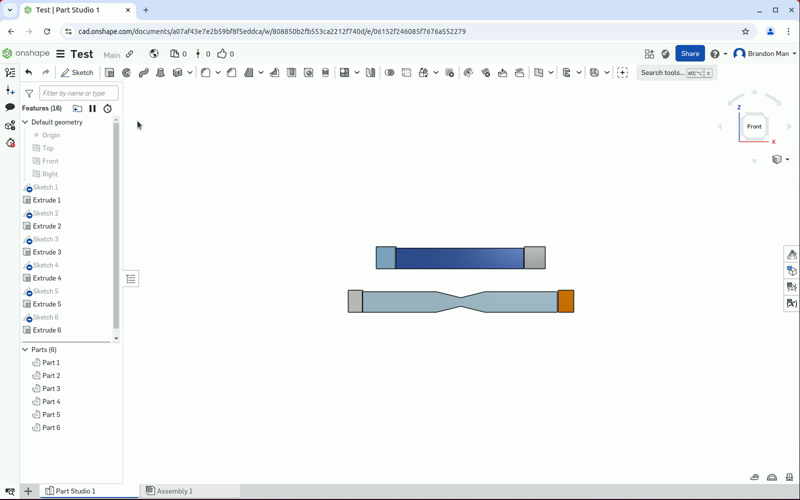
key(shift+h)
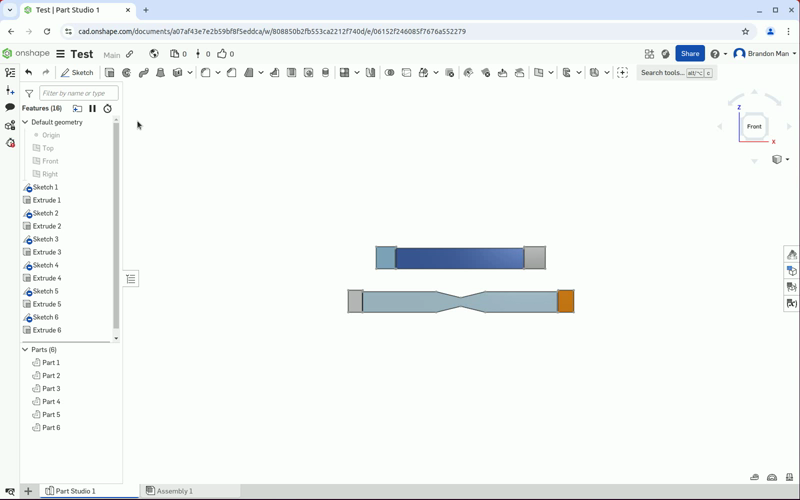
key(shift+h)
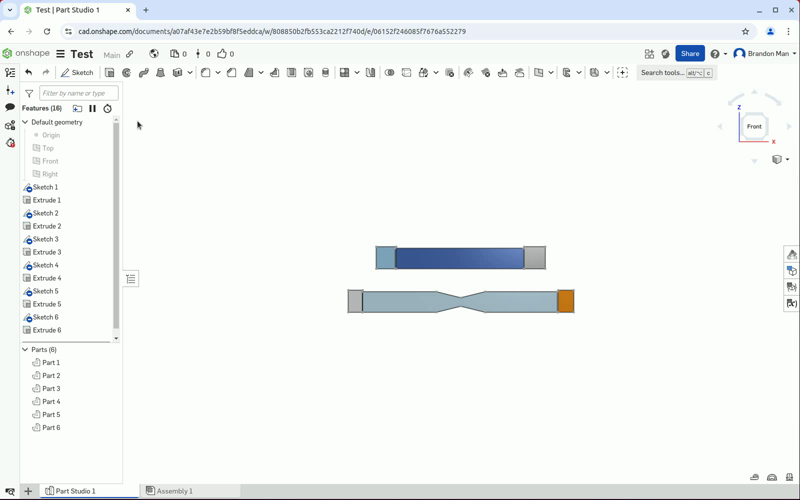
key(shift+7)
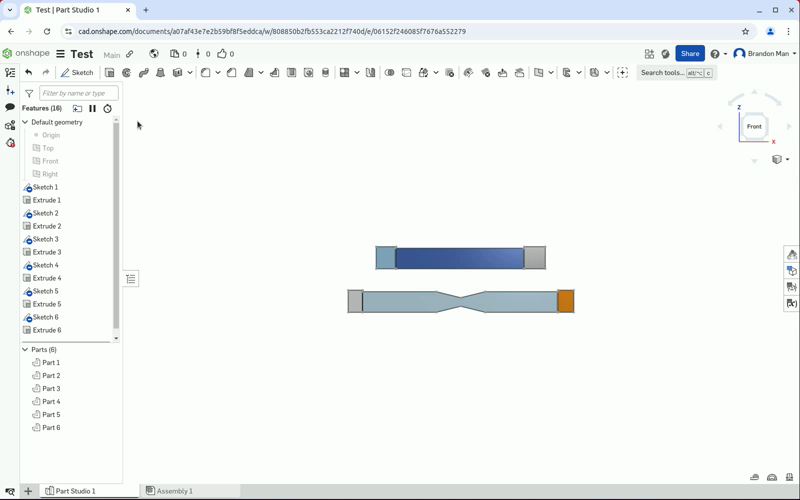
key(left, 2)
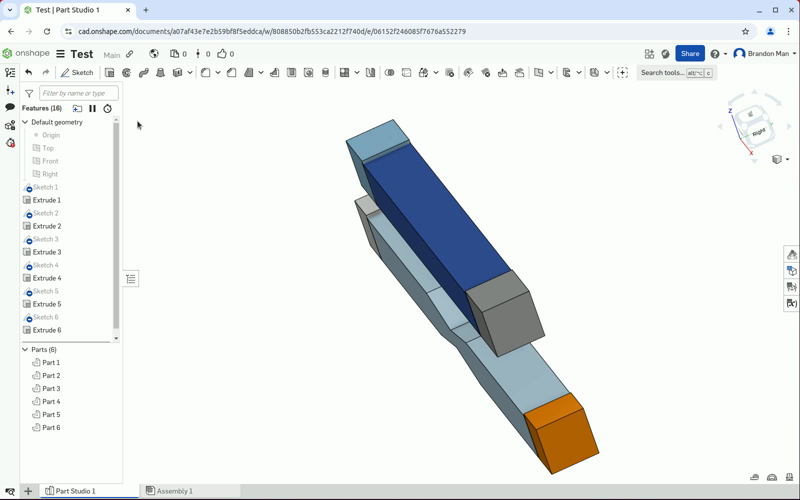
key(down, 2)
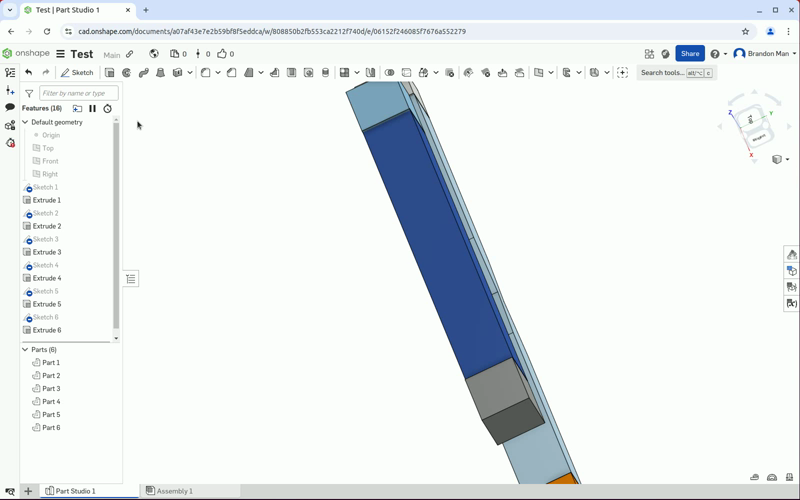
key(up, 2)
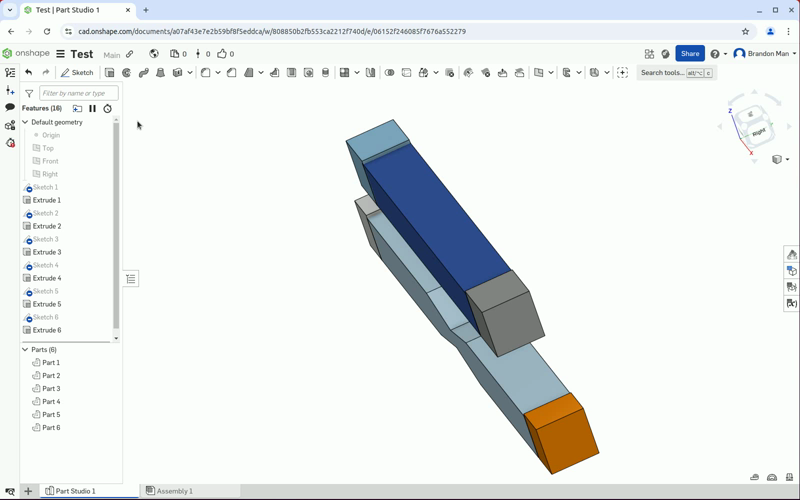
key(right, 2)
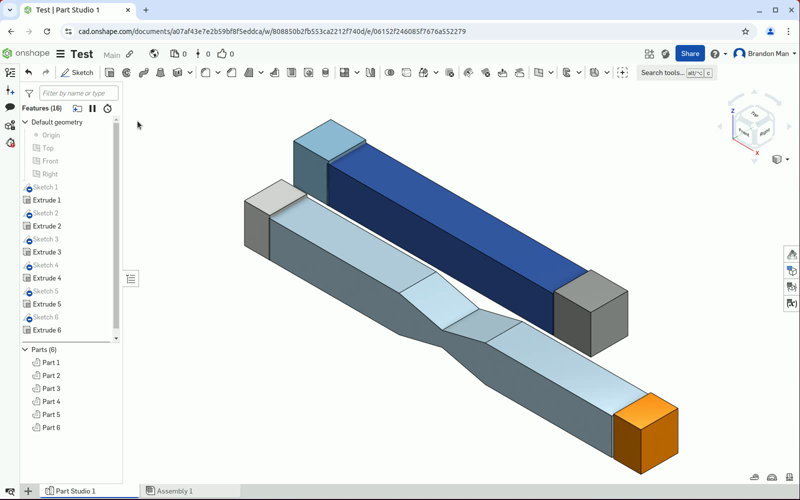
mouse_move(69, 189)
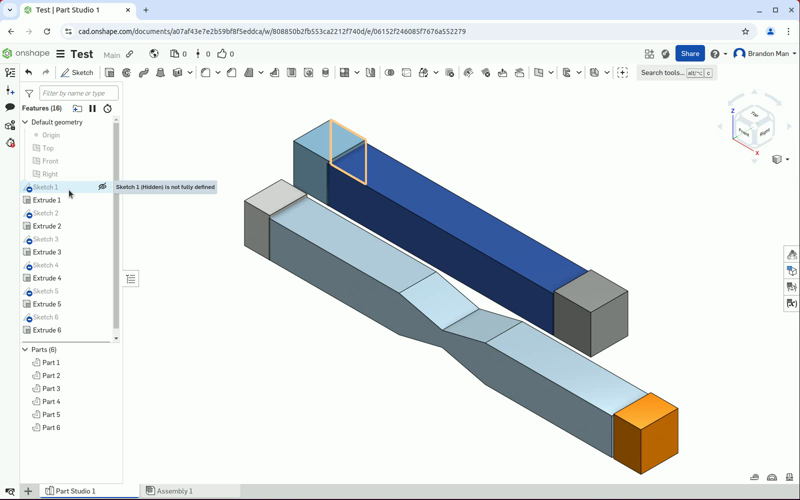
click(69, 189)